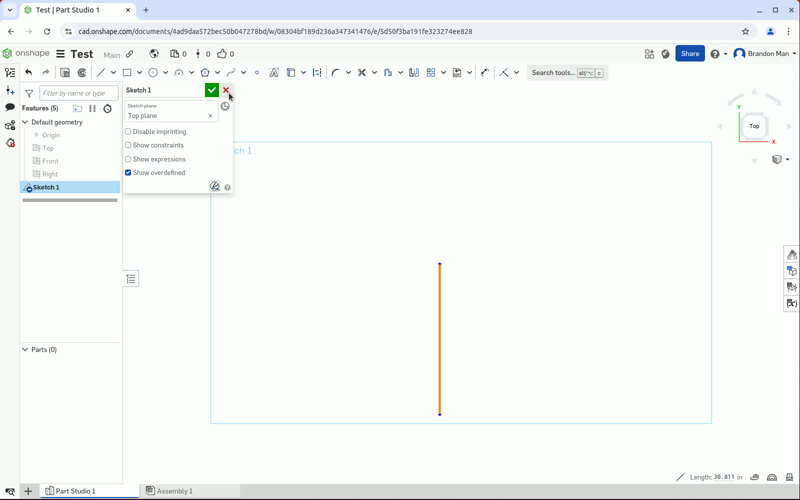
key(shift+h)
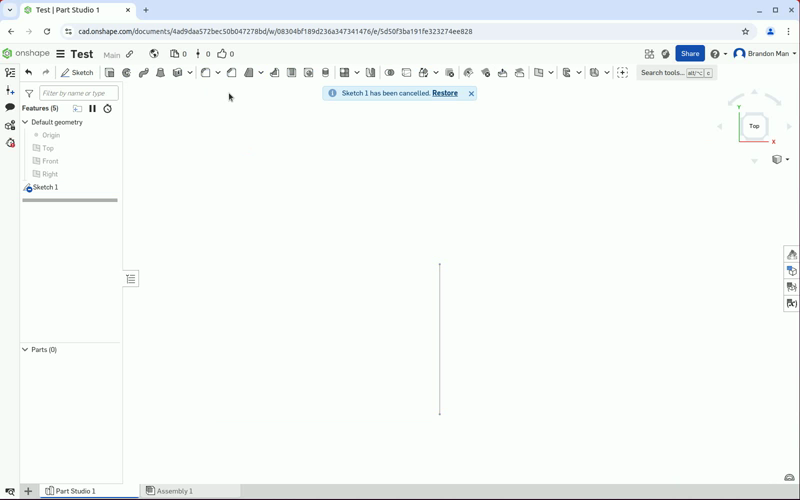
key(shift+s)
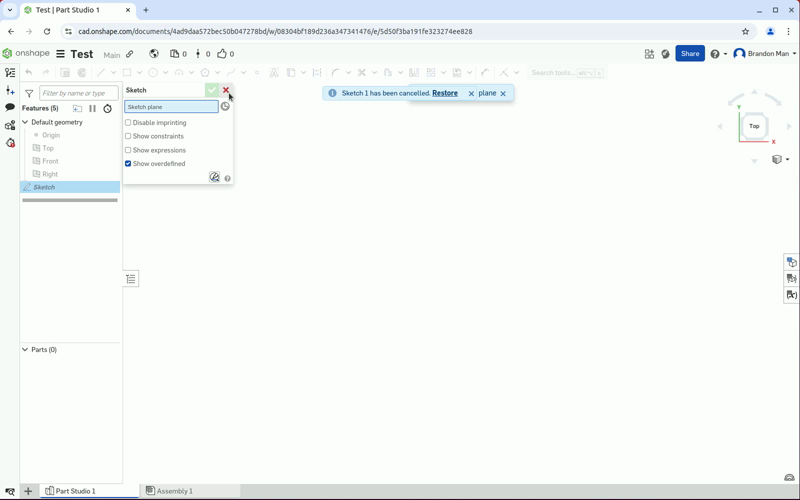
mouse_move(73, 150)
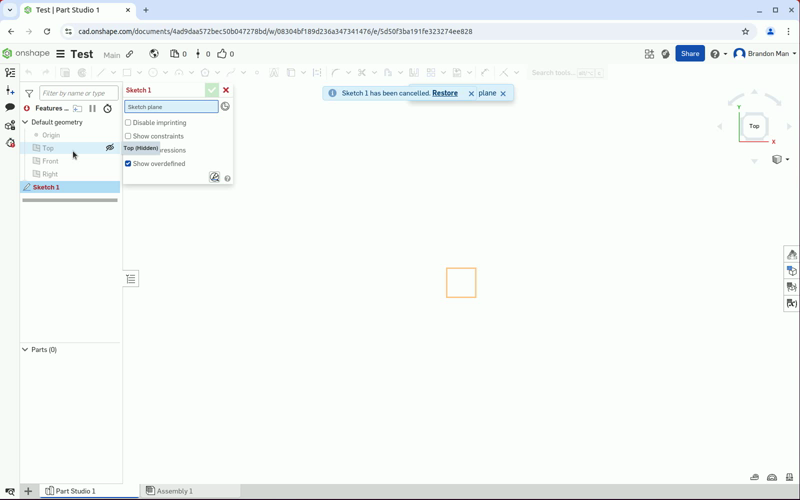
click(73, 150)
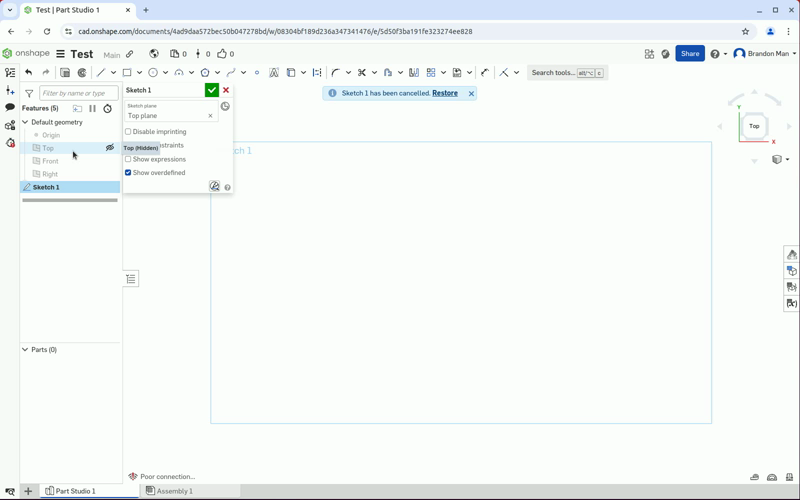
mouse_move(73, 352)
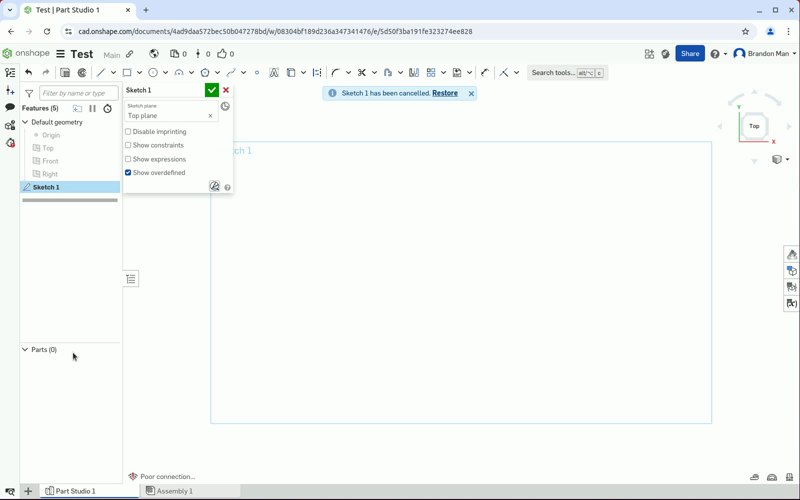
key(y)
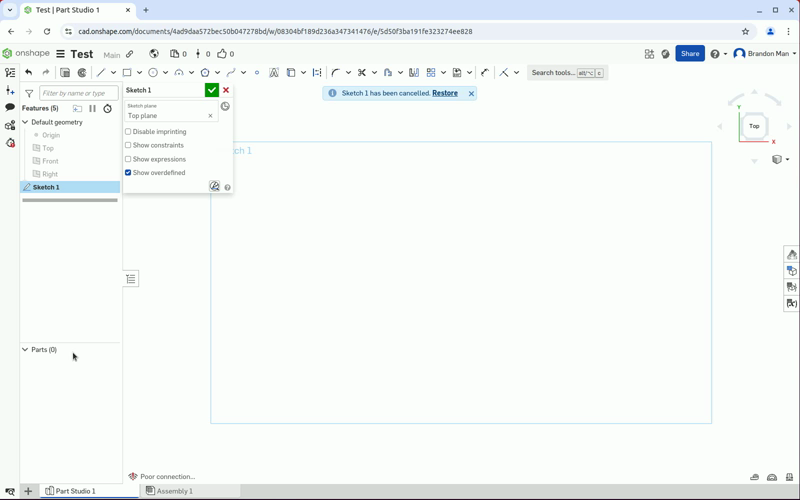
key(l)
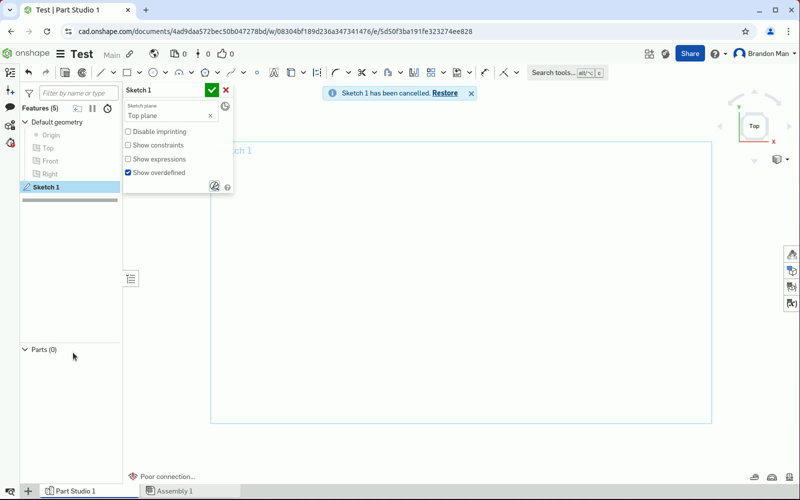
key_down(shift)
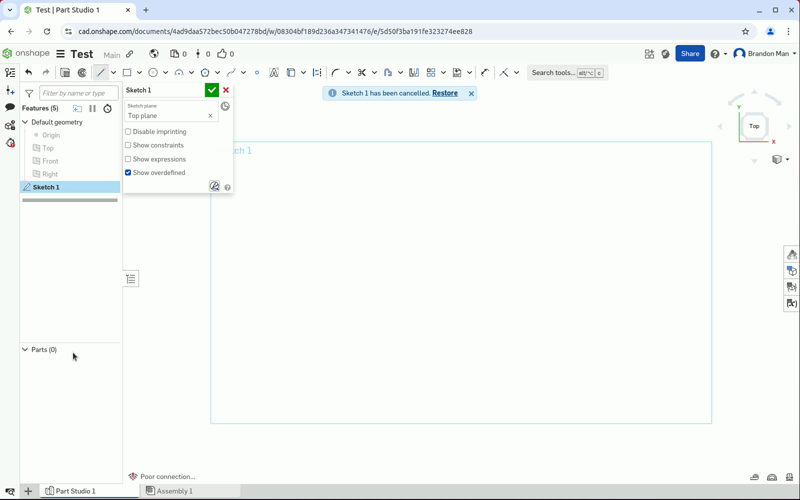
mouse_move(348, 218)
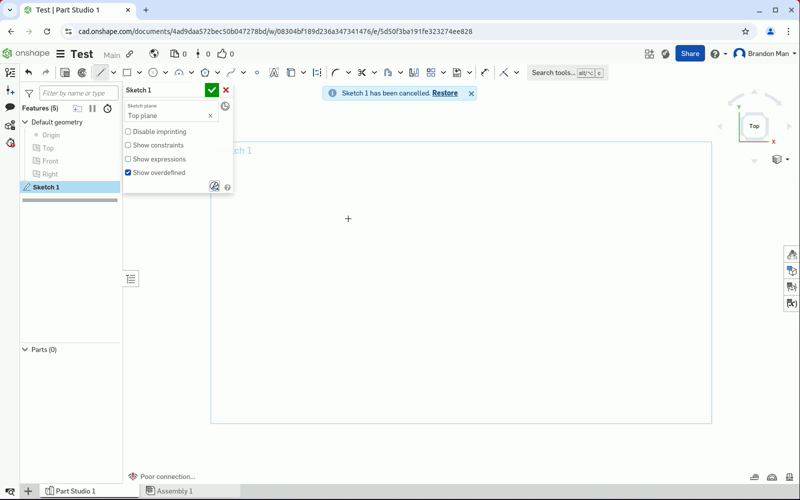
click(348, 218)
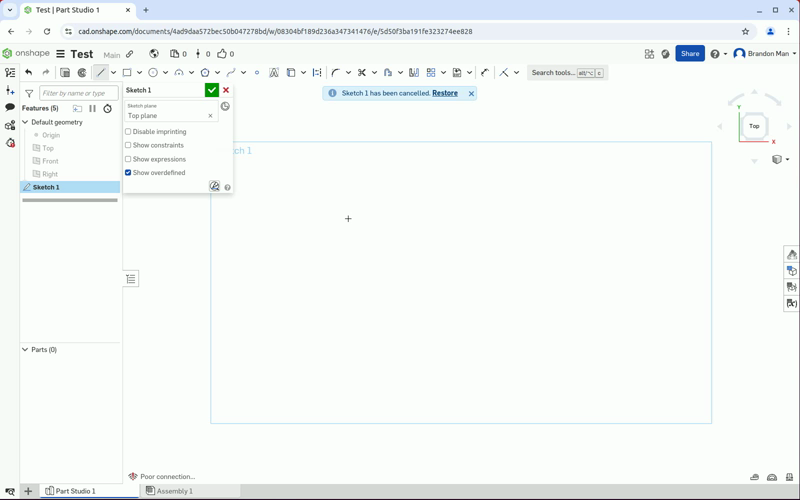
key_up(shift)
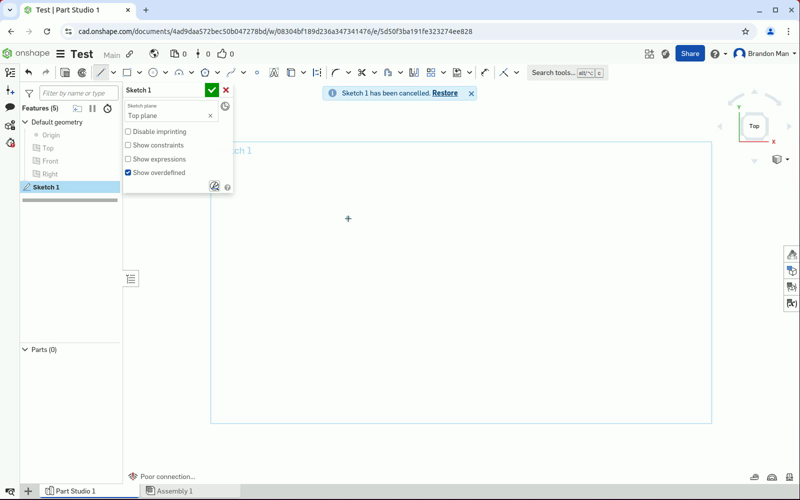
key_down(shift)
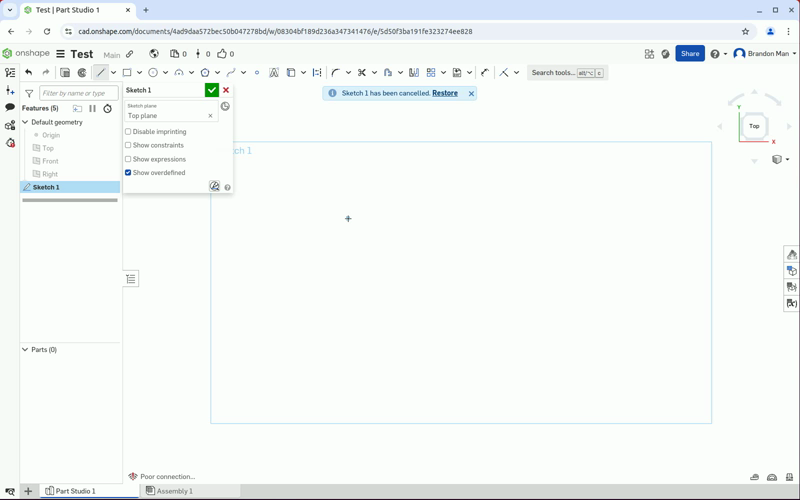
mouse_move(572, 218)
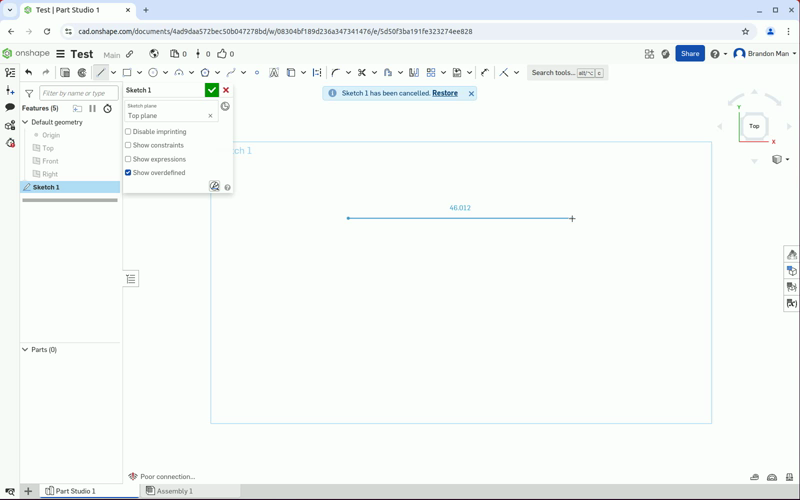
click(572, 218)
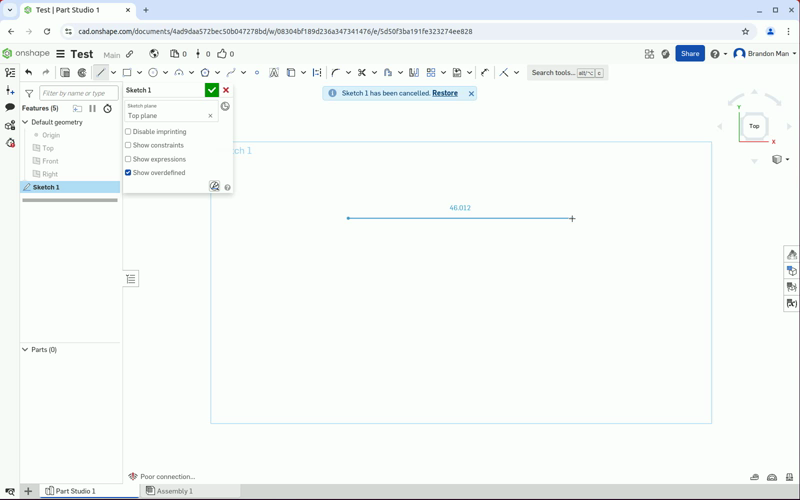
key_up(shift)
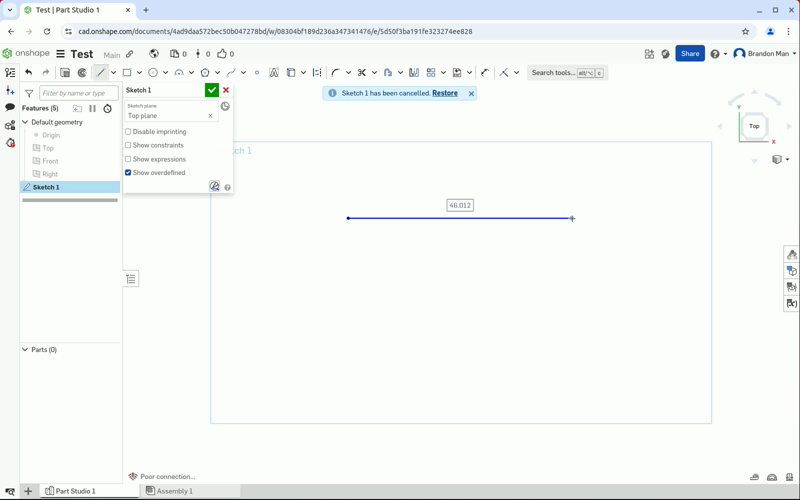
key_down(shift)
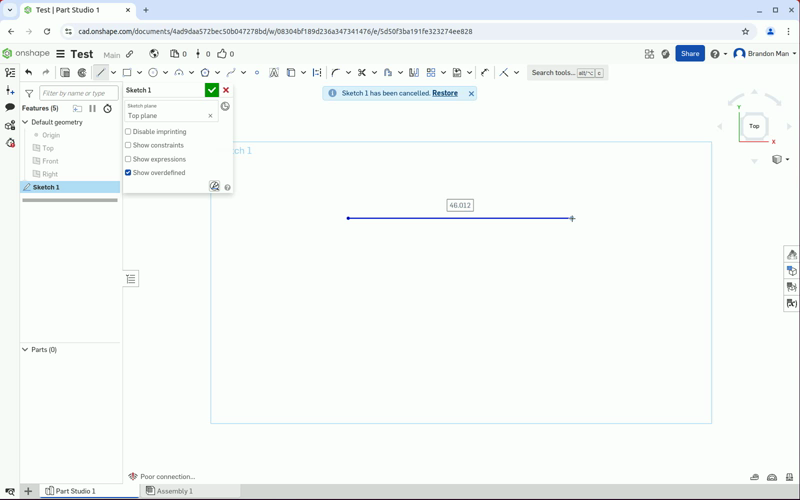
mouse_move(589, 218)
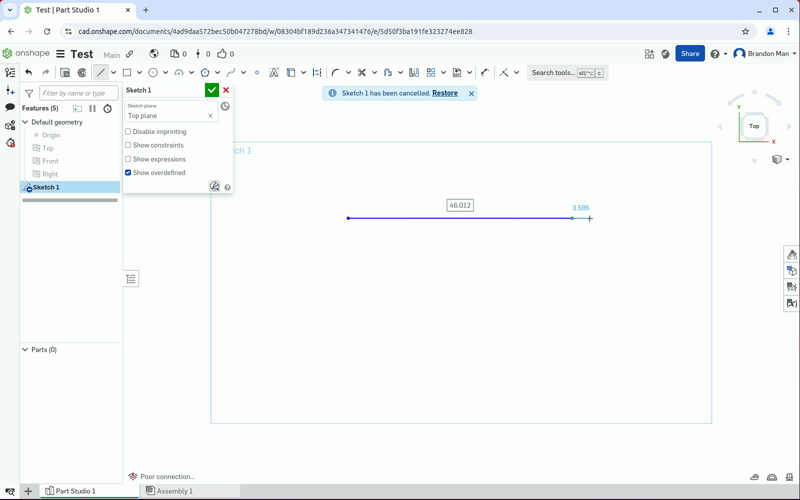
mouse_move(572, 211)
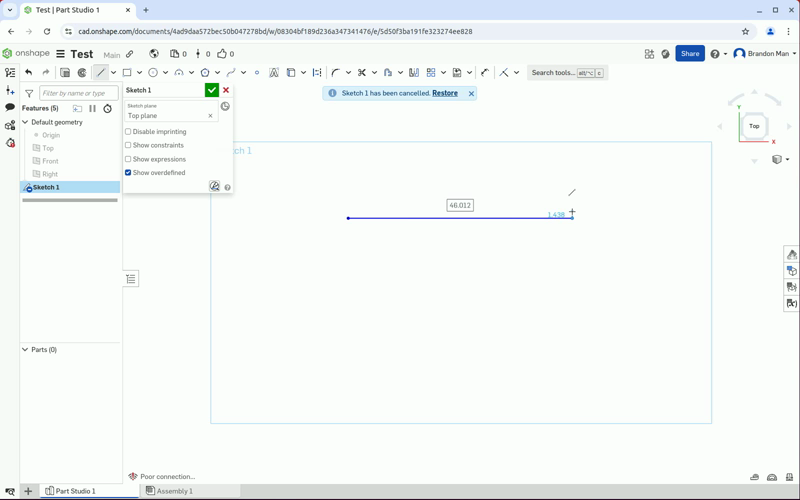
scroll(6)
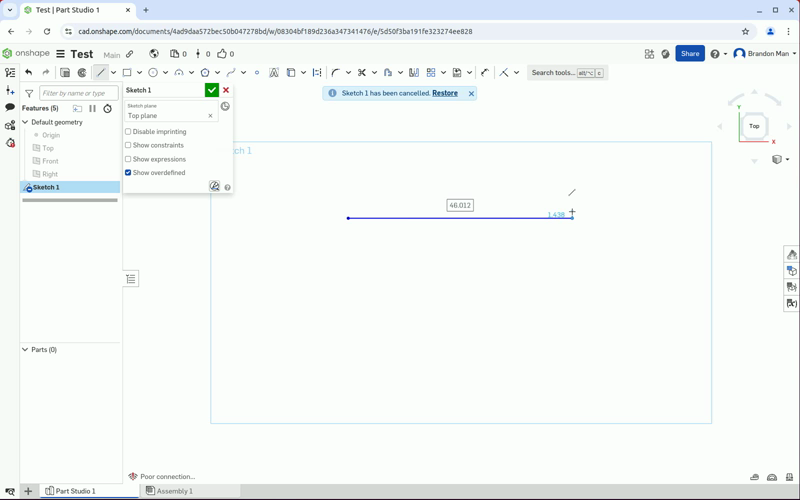
scroll(6)
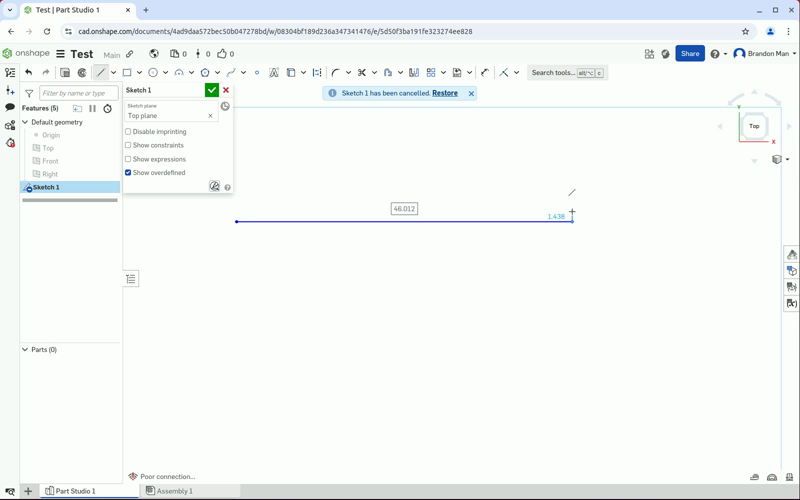
scroll(6)
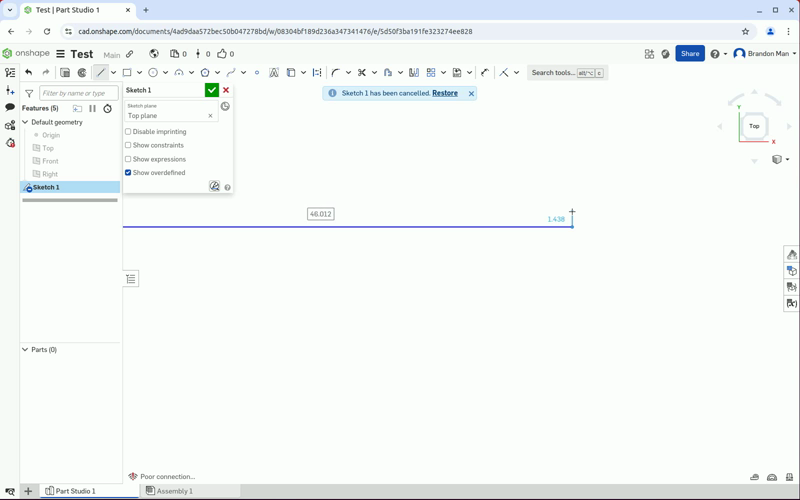
scroll(6)
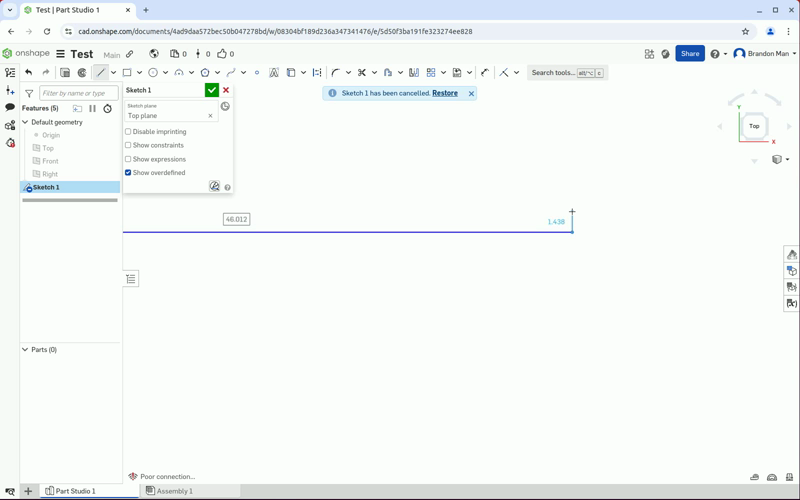
scroll(6)
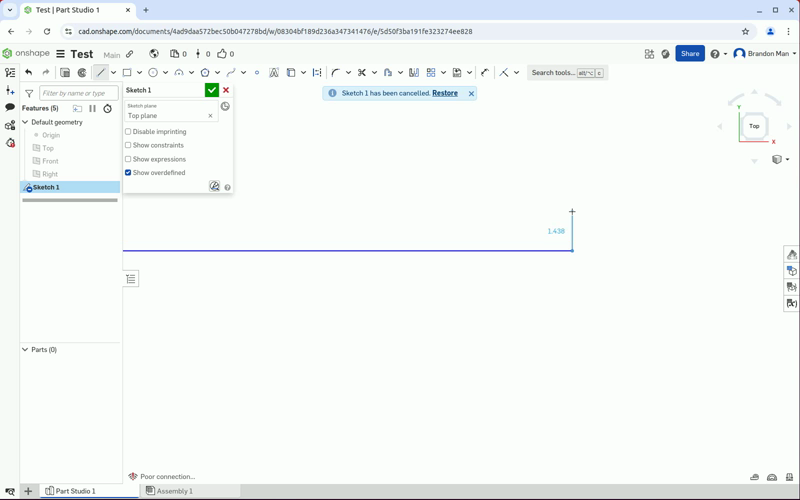
scroll(6)
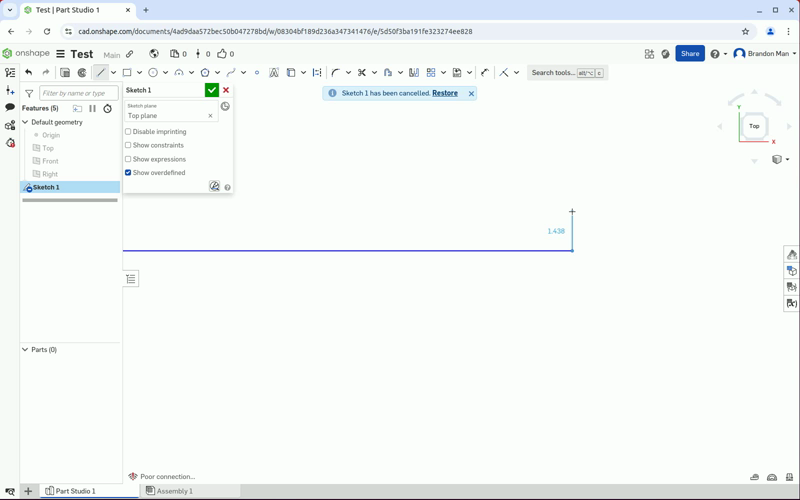
scroll(6)
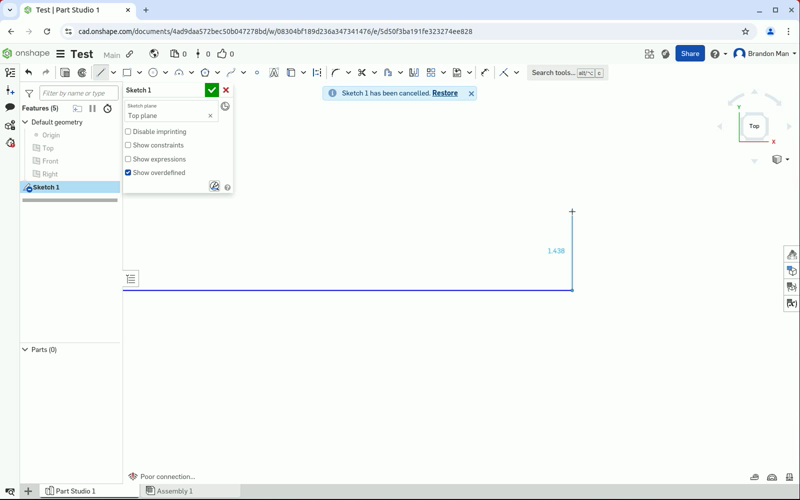
click(572, 211)
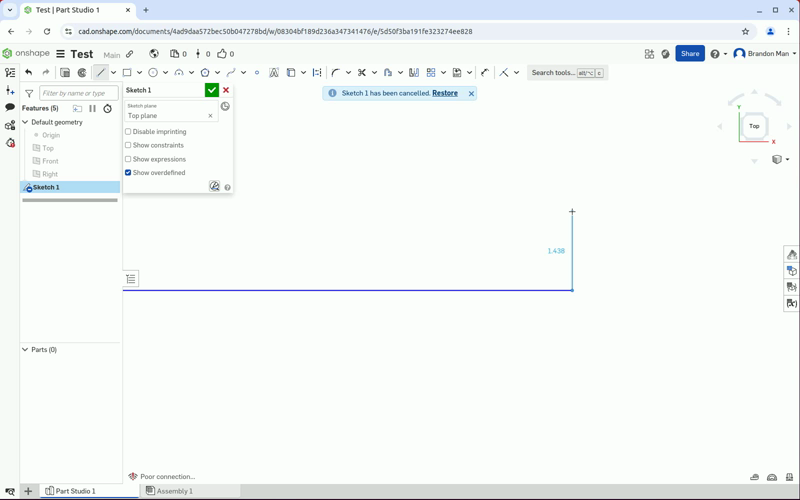
scroll(-6)
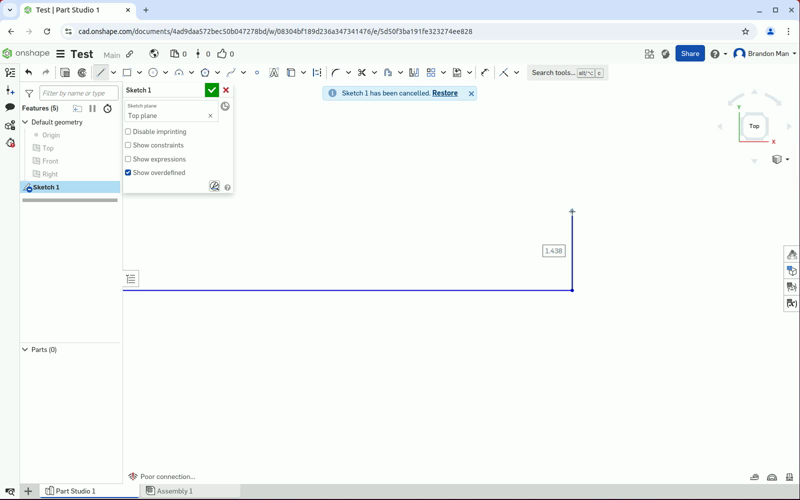
scroll(-6)
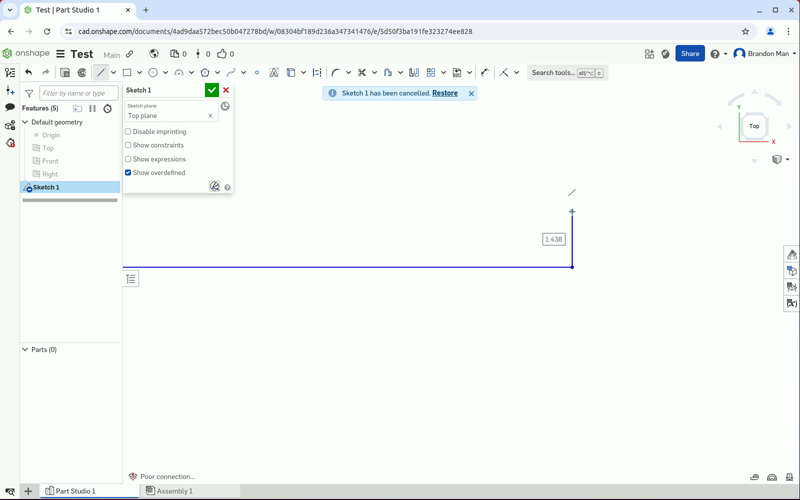
scroll(-6)
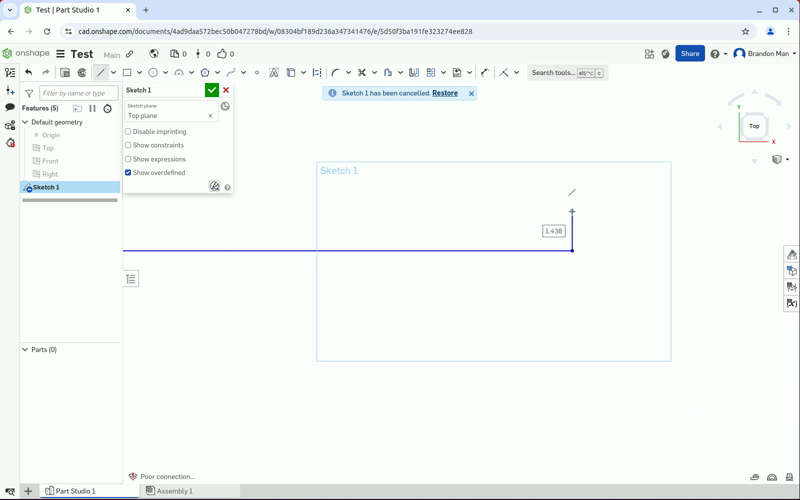
scroll(-6)
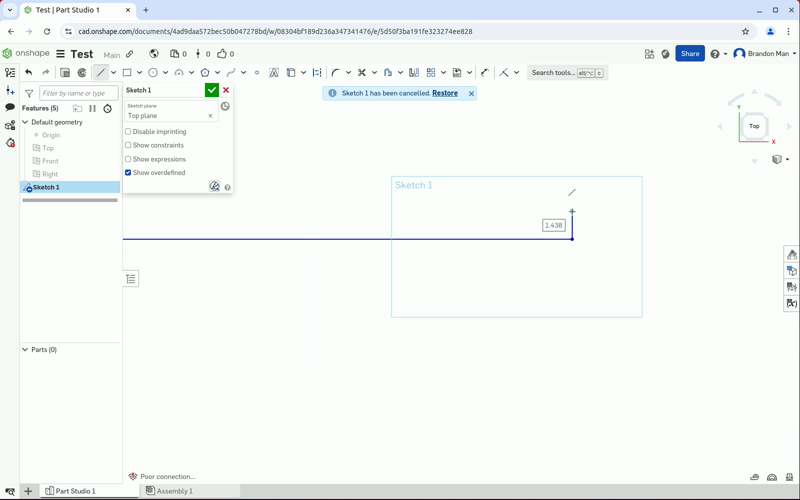
scroll(-6)
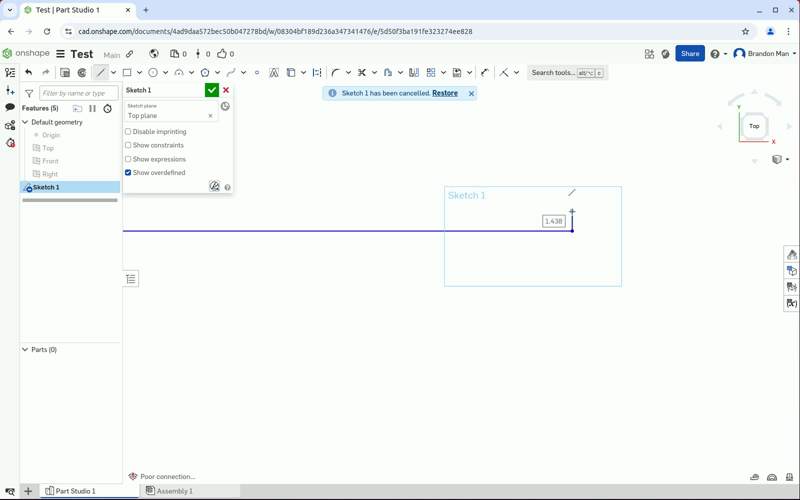
scroll(-6)
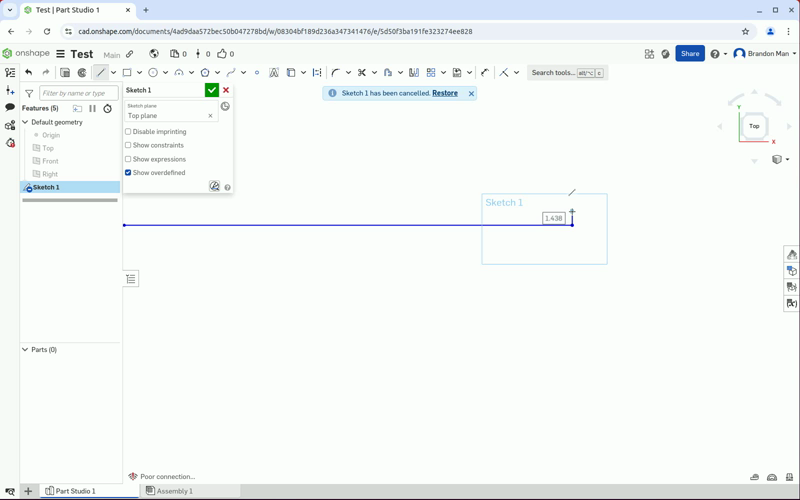
scroll(-6)
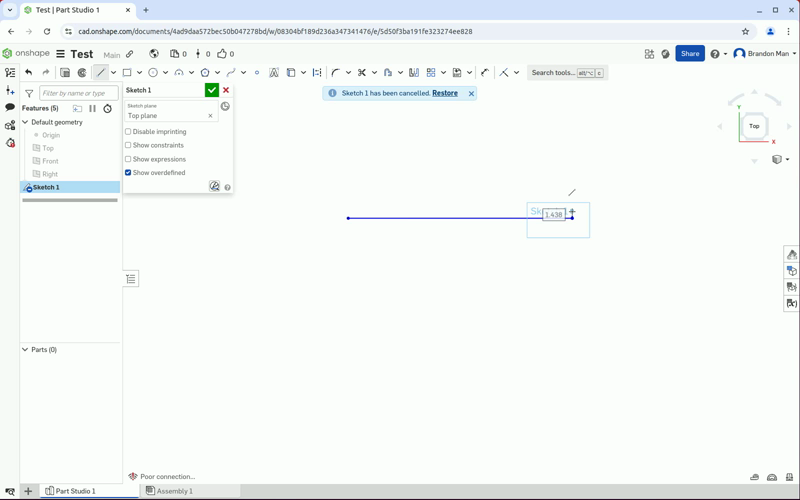
key_up(shift)
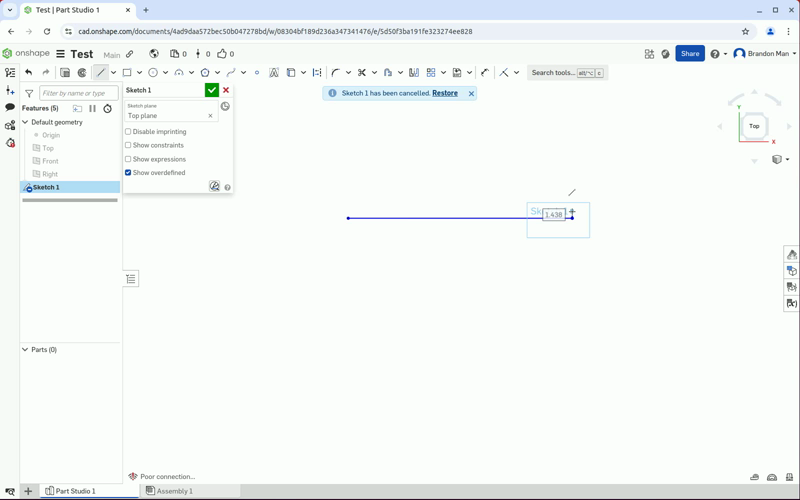
key_down(shift)
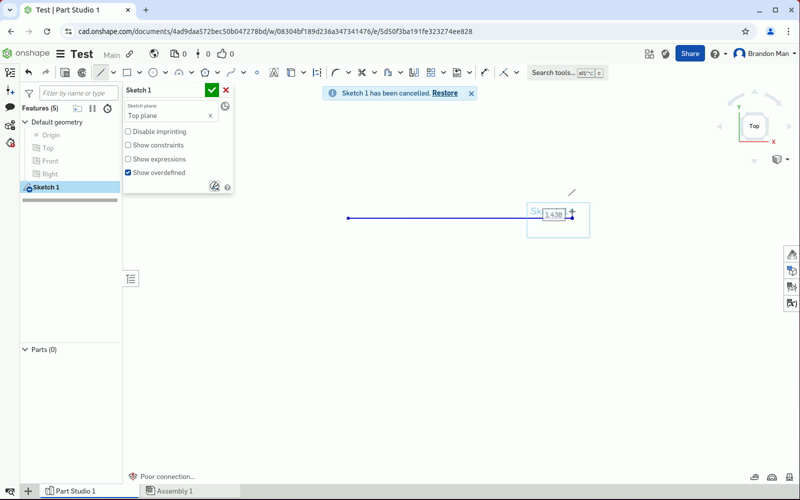
mouse_move(348, 211)
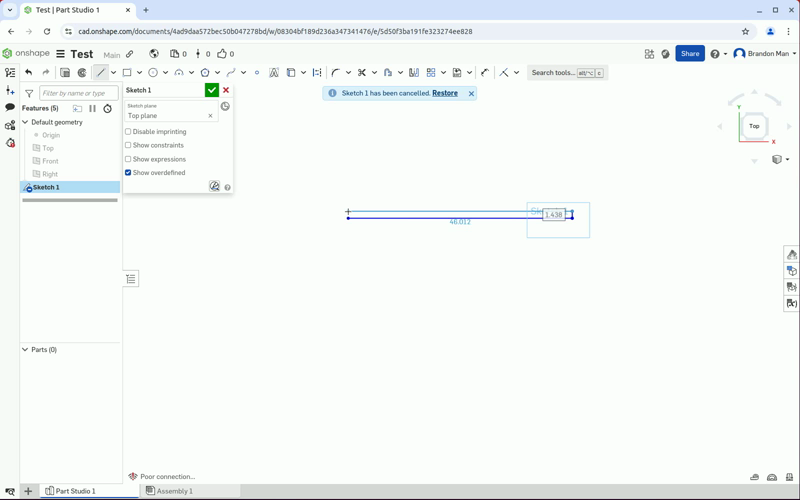
click(348, 211)
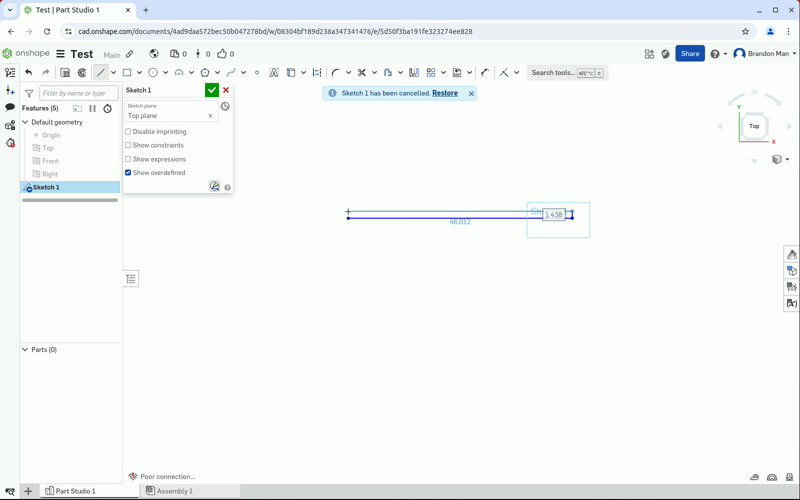
key_up(shift)
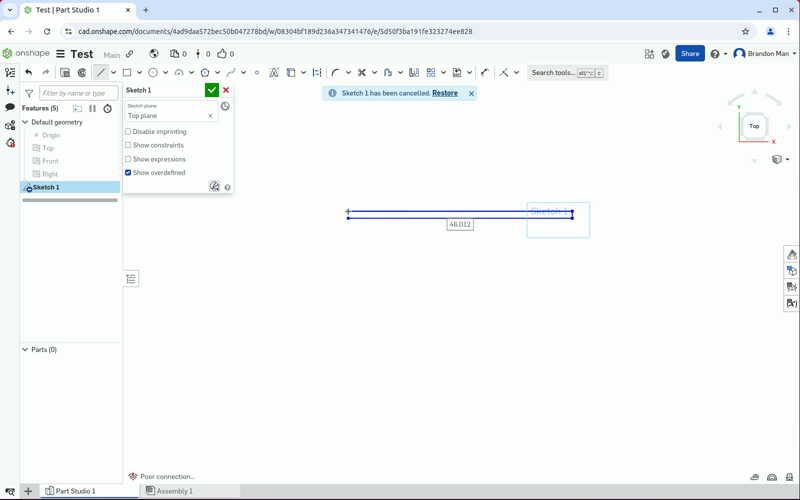
mouse_move(378, 211)
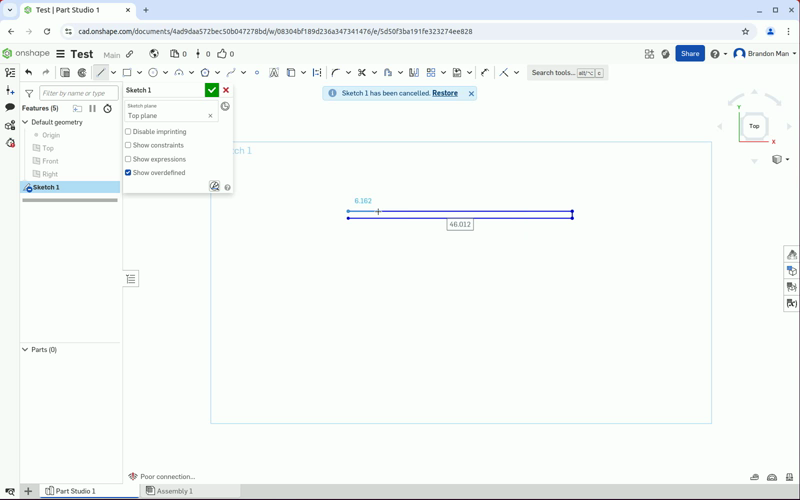
key_down(shift)
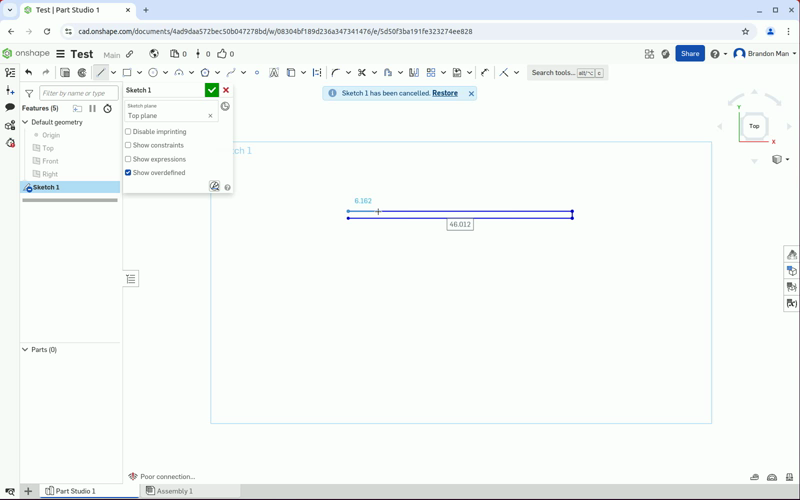
mouse_move(348, 218)
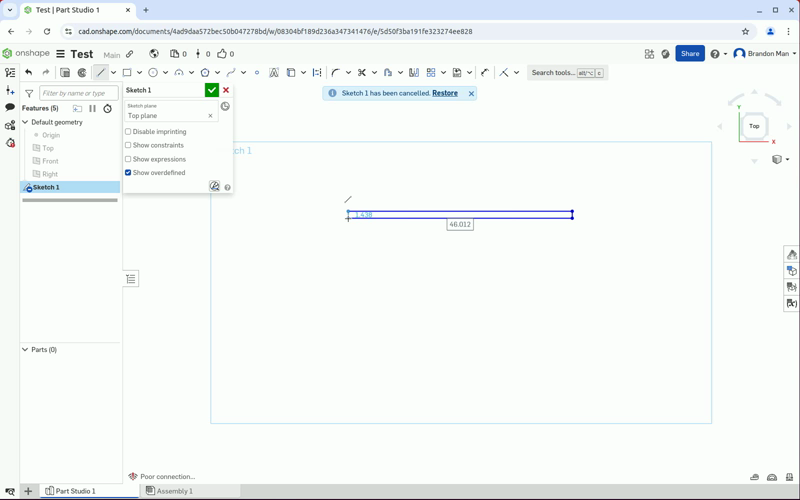
scroll(6)
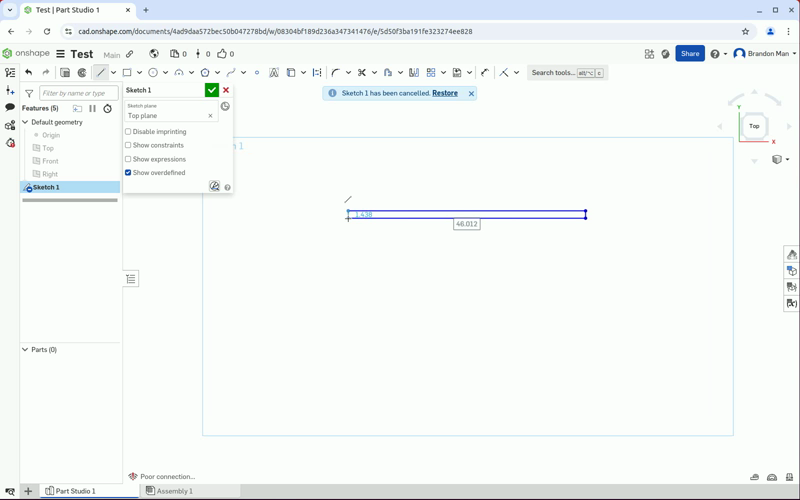
scroll(6)
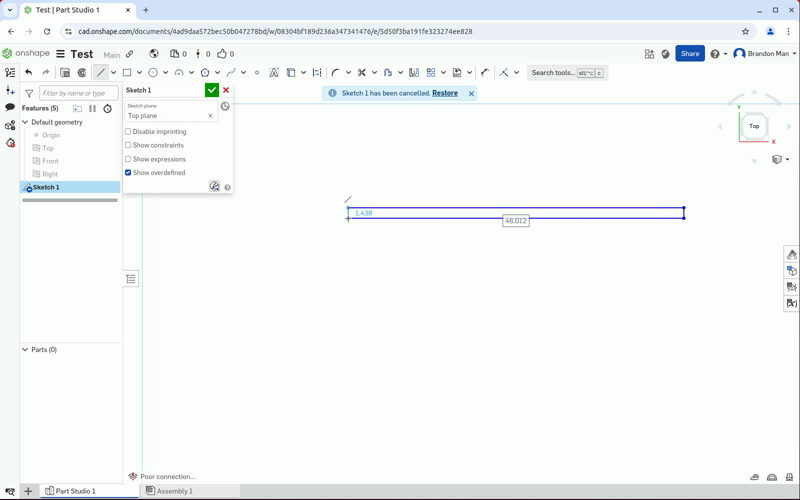
scroll(6)
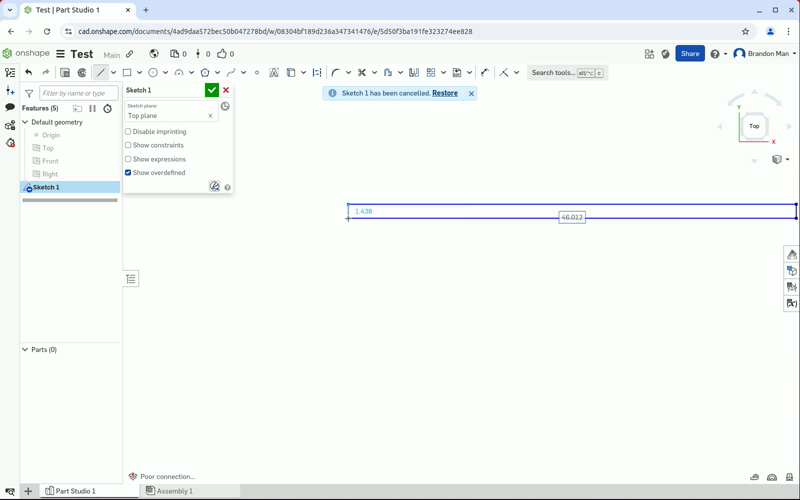
scroll(6)
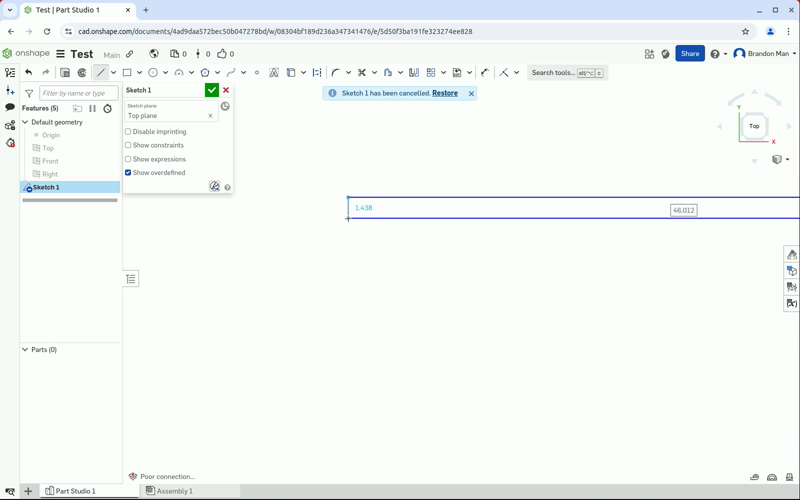
scroll(6)
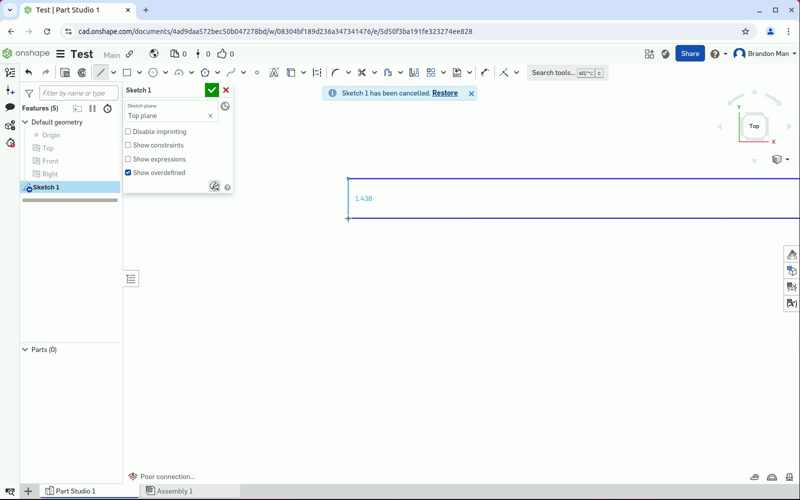
scroll(6)
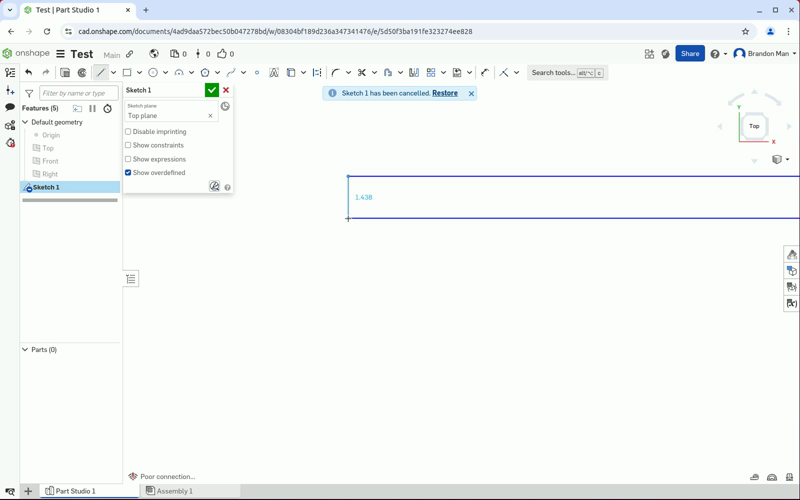
scroll(6)
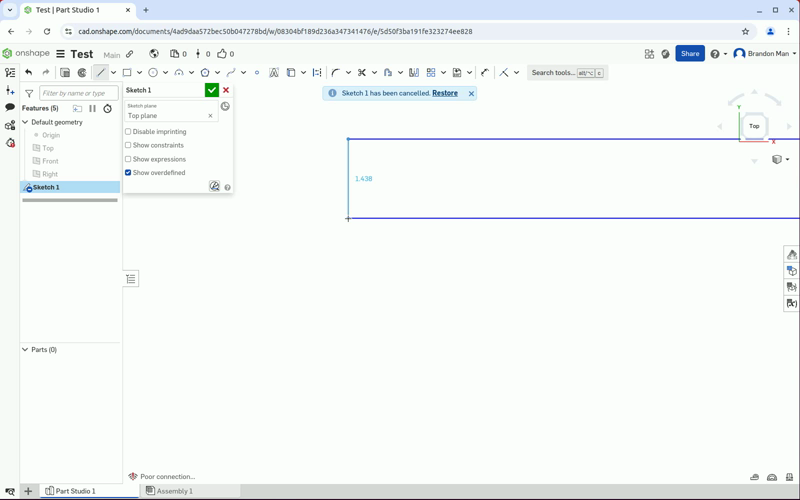
key_up(shift)
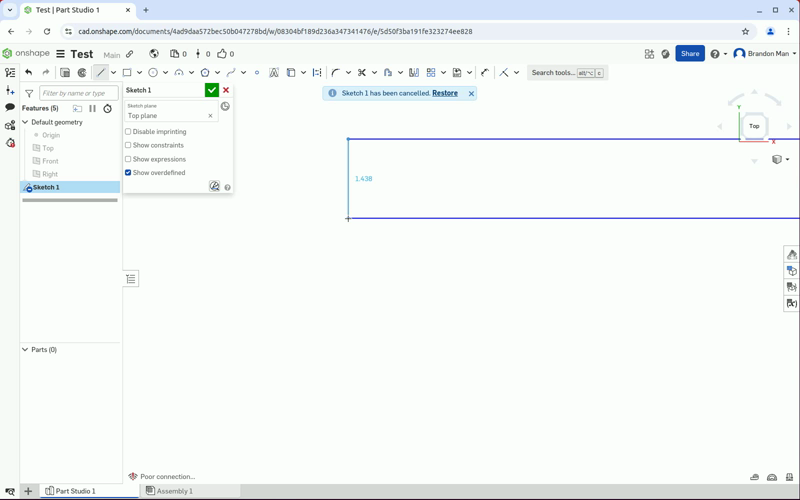
click(348, 218)
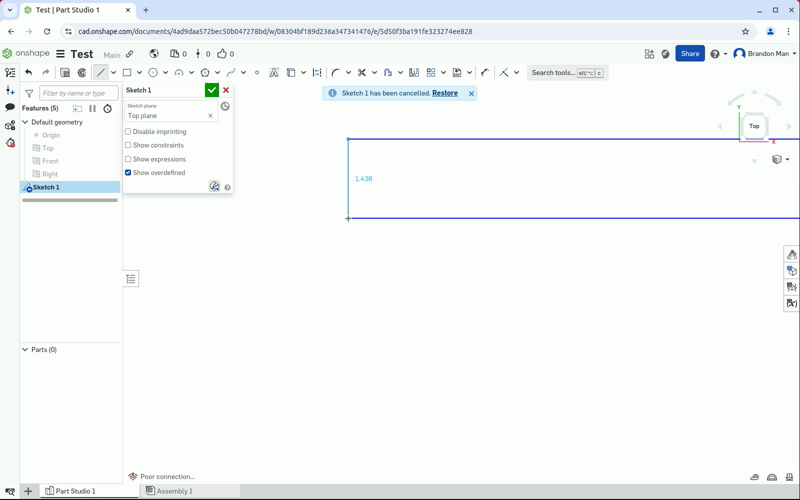
scroll(-6)
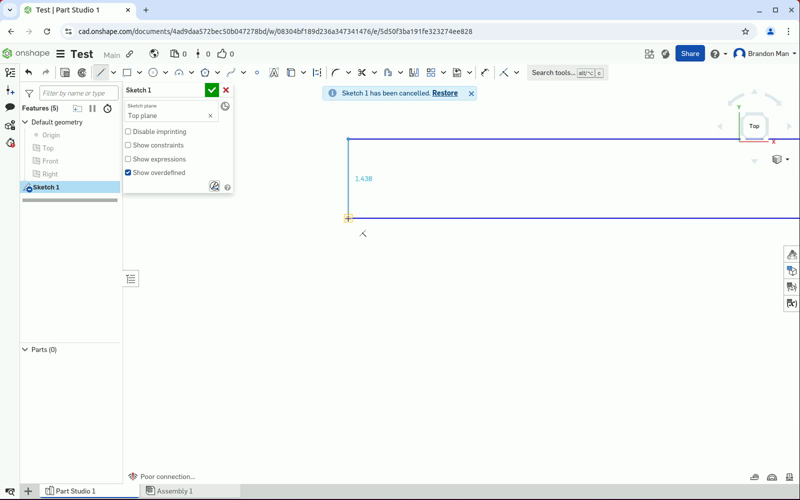
scroll(-6)
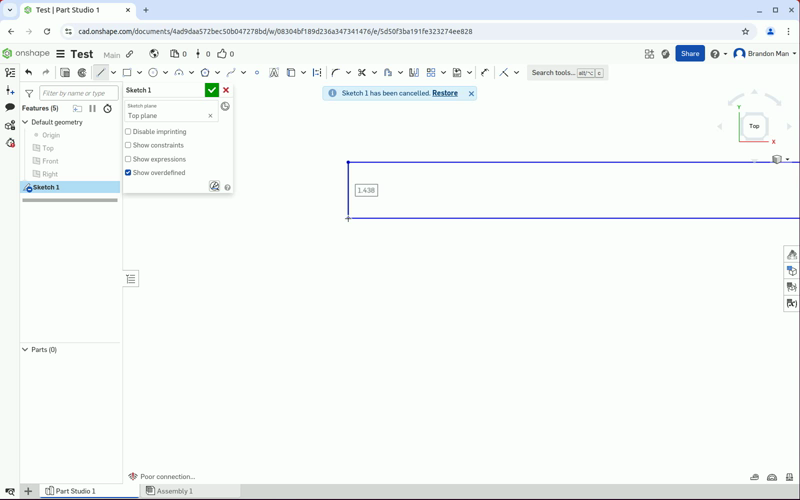
scroll(-6)
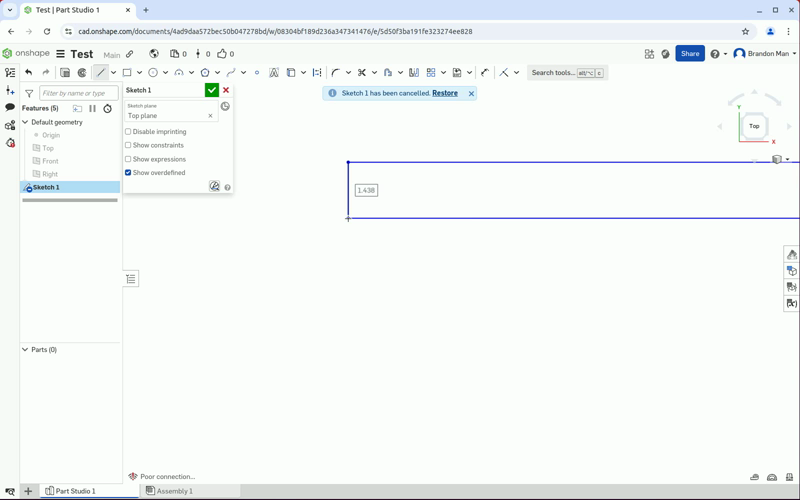
scroll(-6)
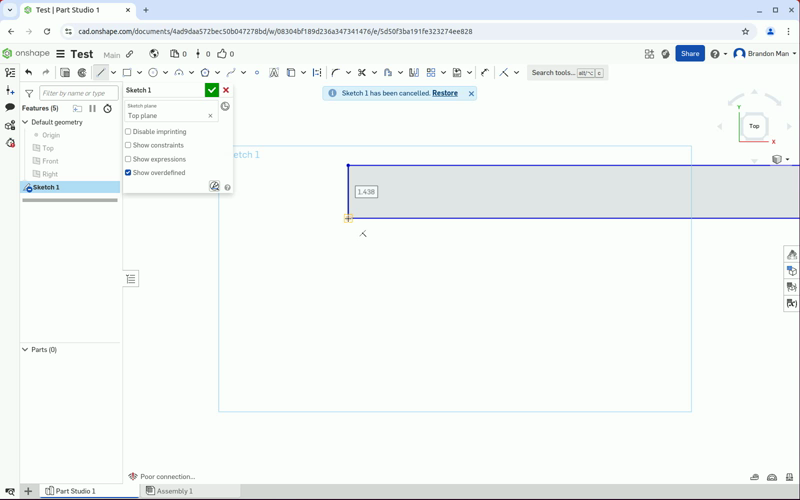
scroll(-6)
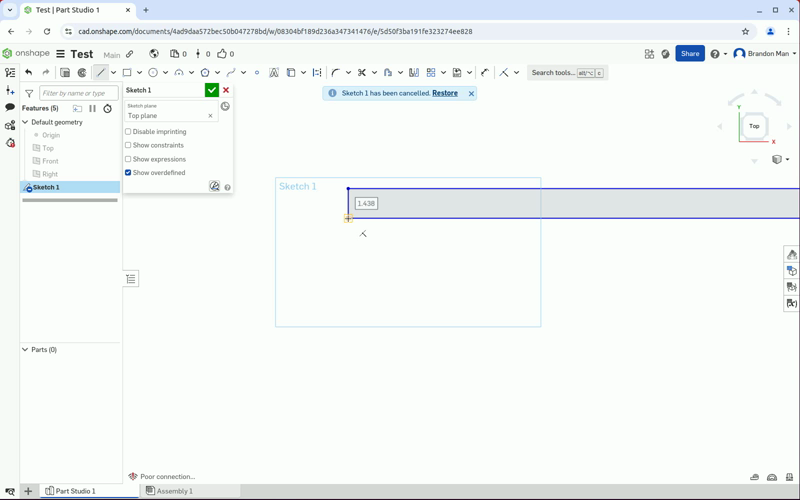
scroll(-6)
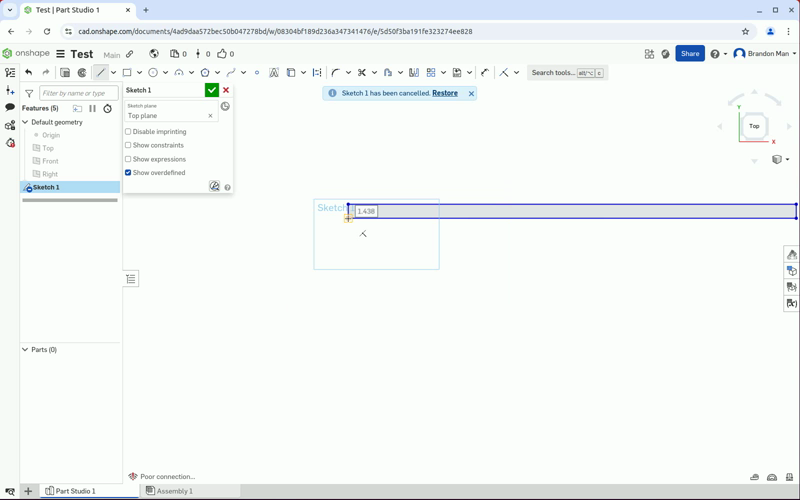
scroll(-6)
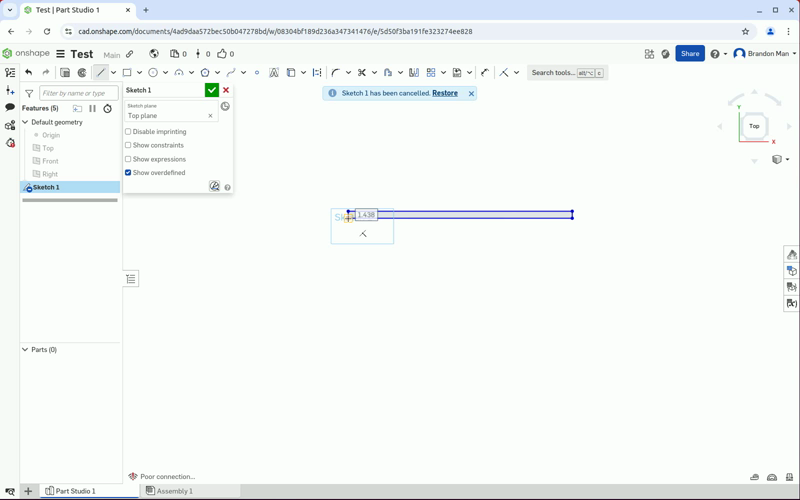
key(esc)
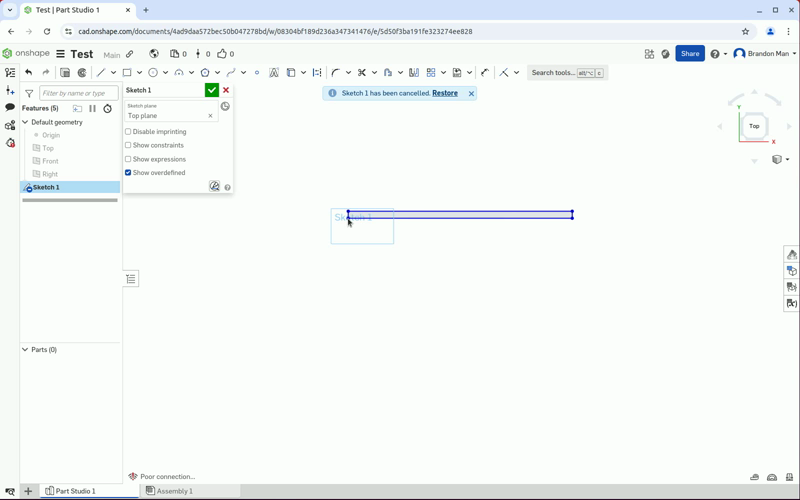
mouse_move(360, 214)
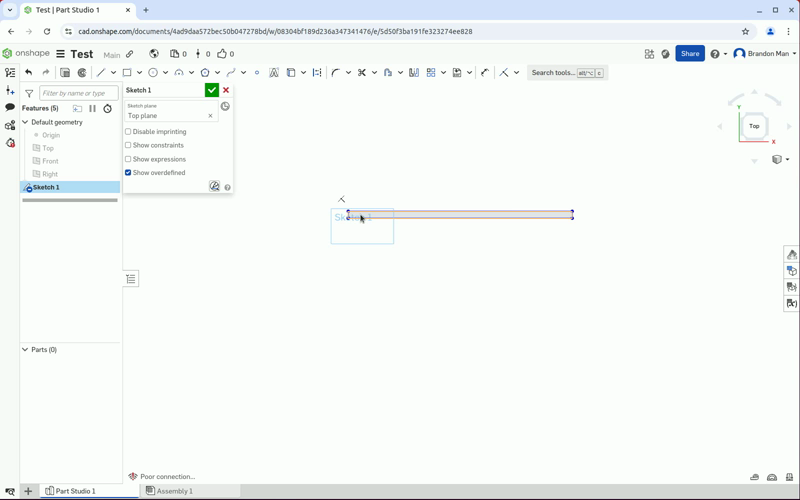
scroll(6)
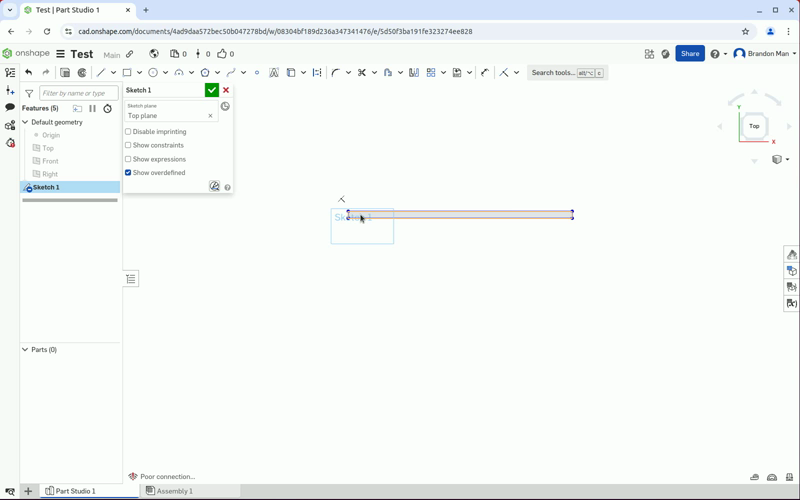
scroll(6)
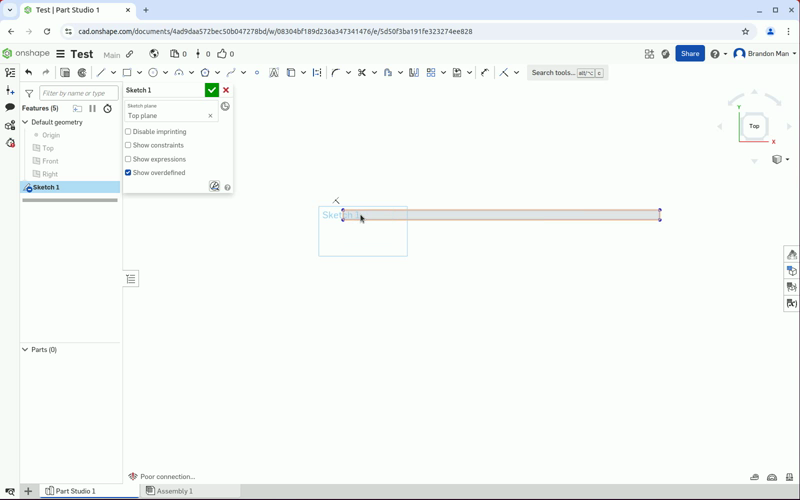
scroll(6)
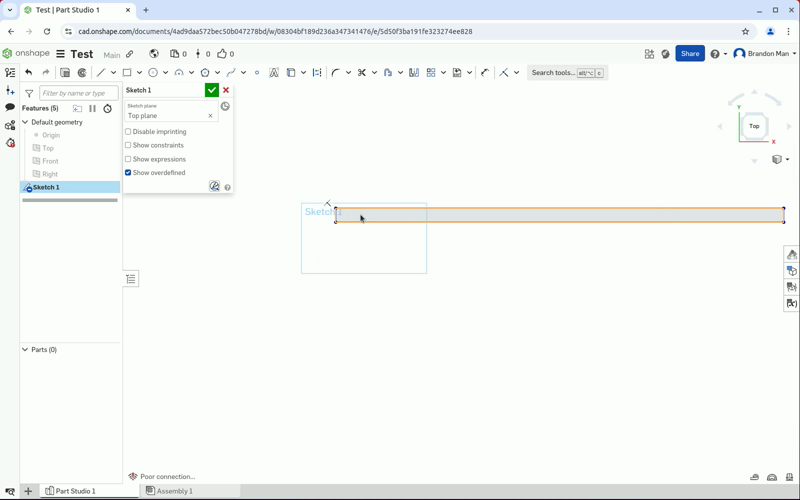
scroll(6)
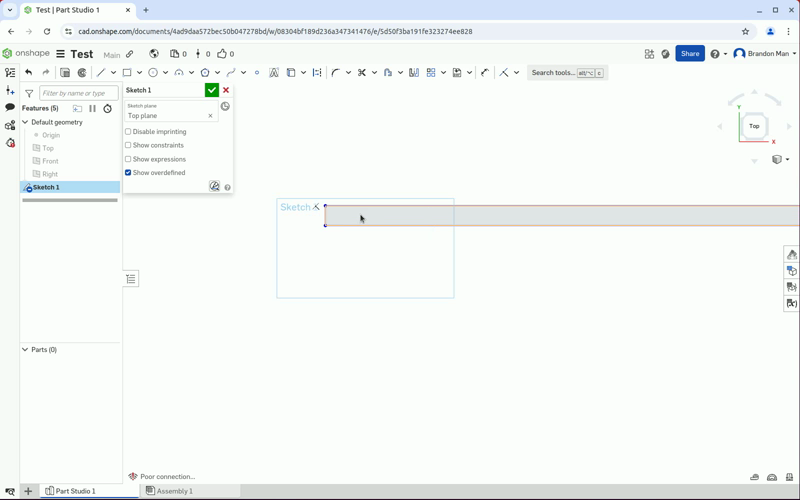
scroll(6)
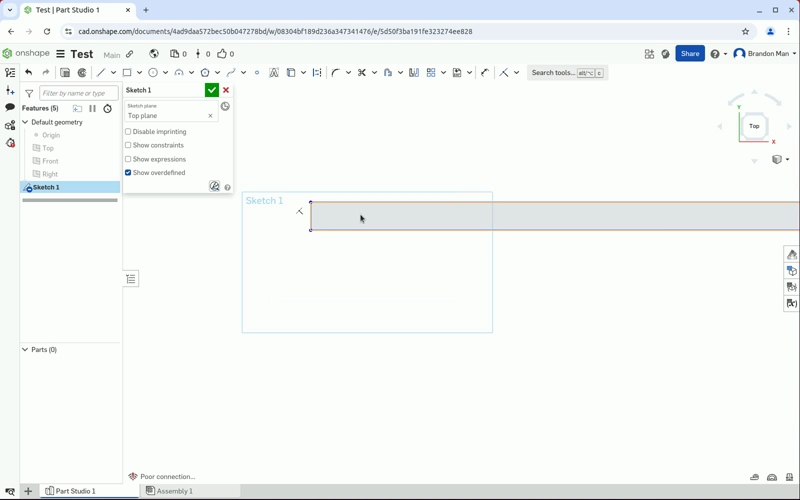
scroll(6)
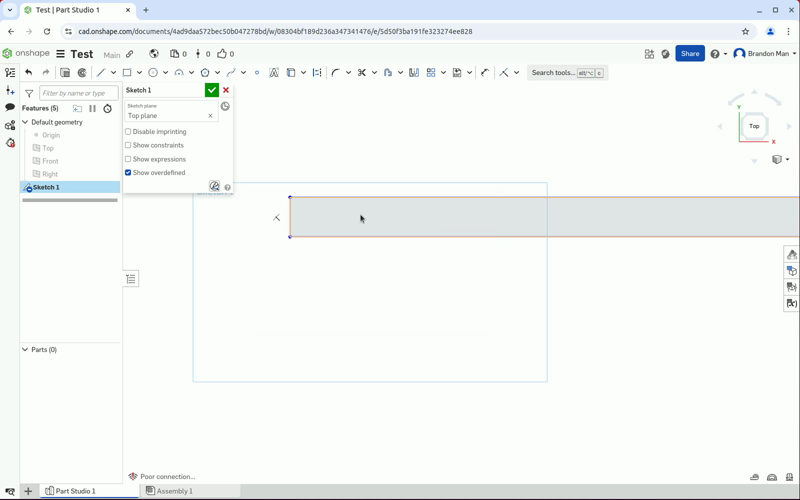
scroll(6)
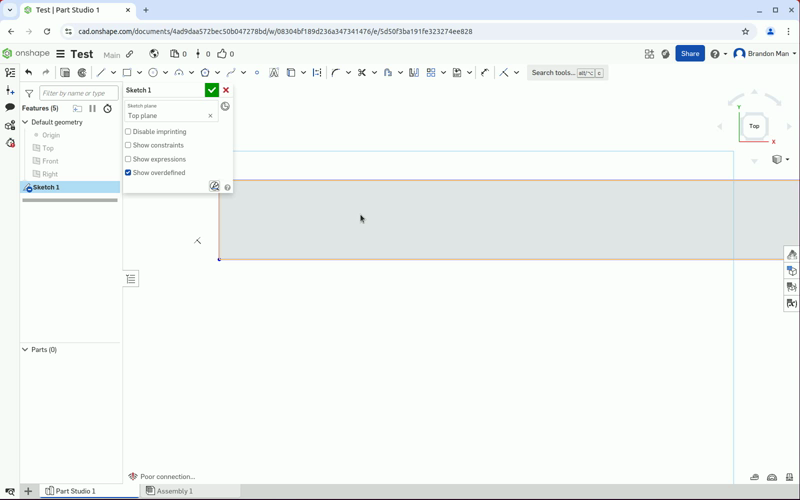
click(360, 214)
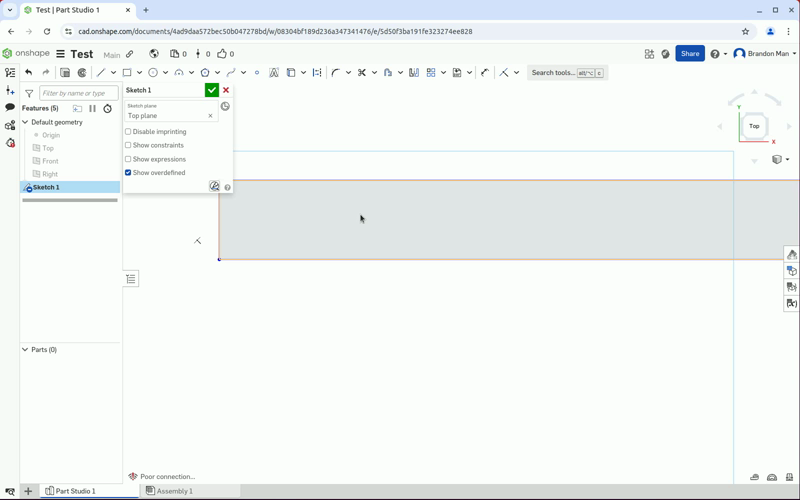
scroll(-6)
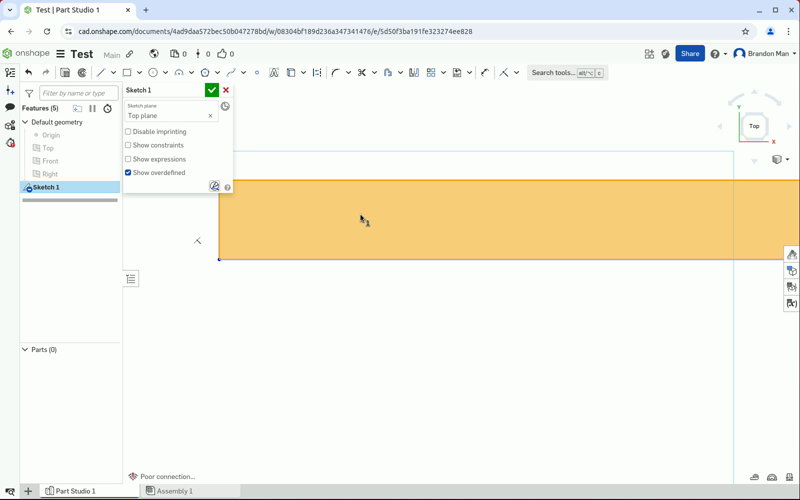
scroll(-6)
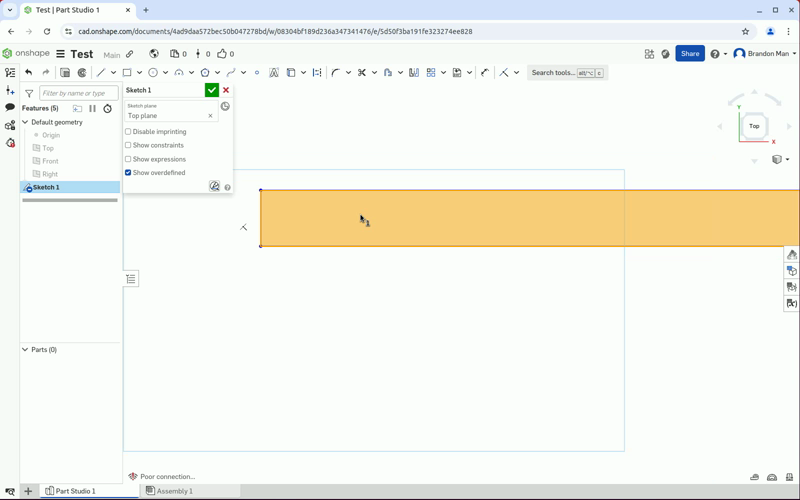
scroll(-6)
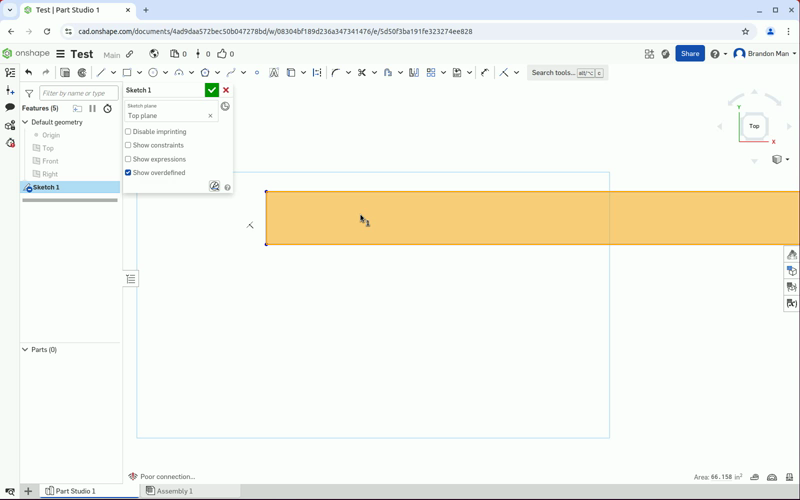
scroll(-6)
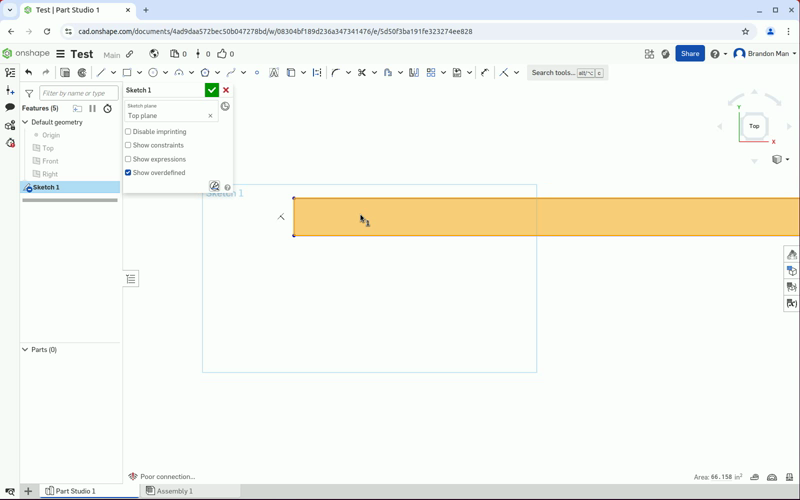
scroll(-6)
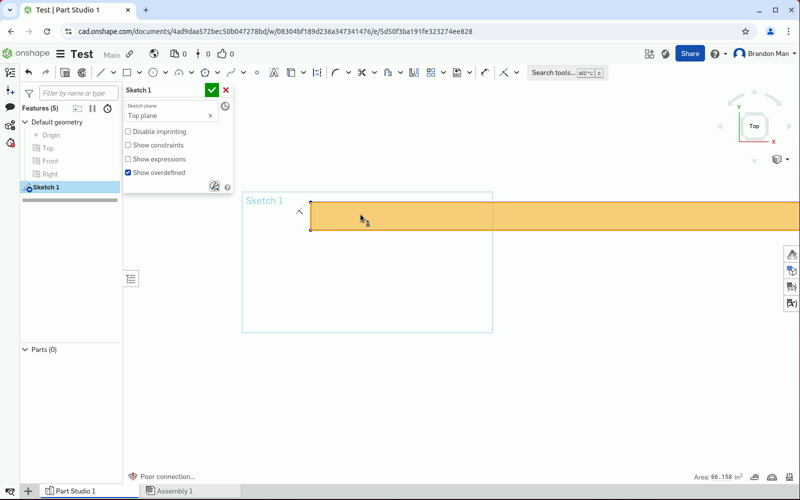
scroll(-6)
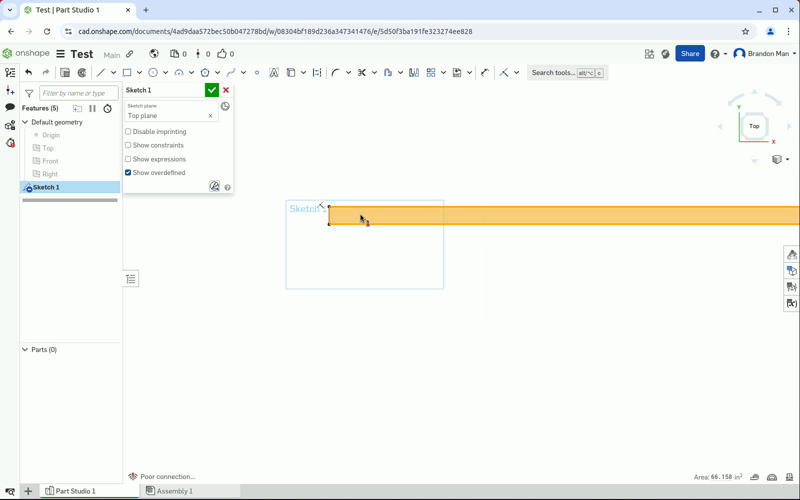
scroll(-6)
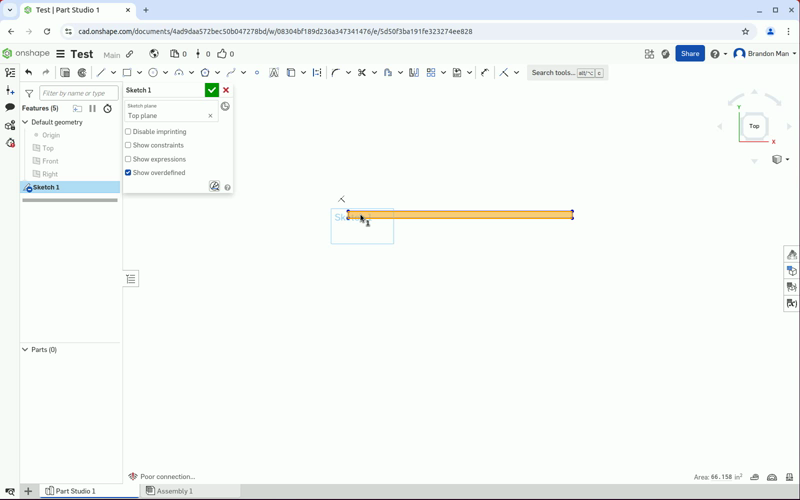
mouse_move(73, 352)
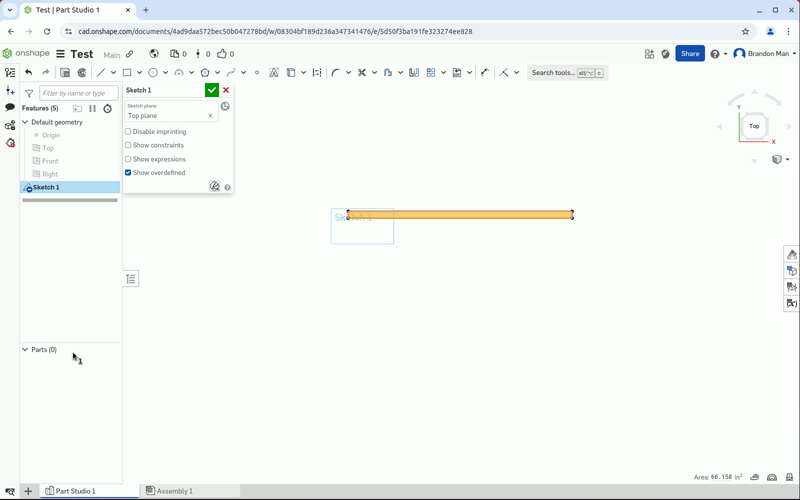
key(shift+y)
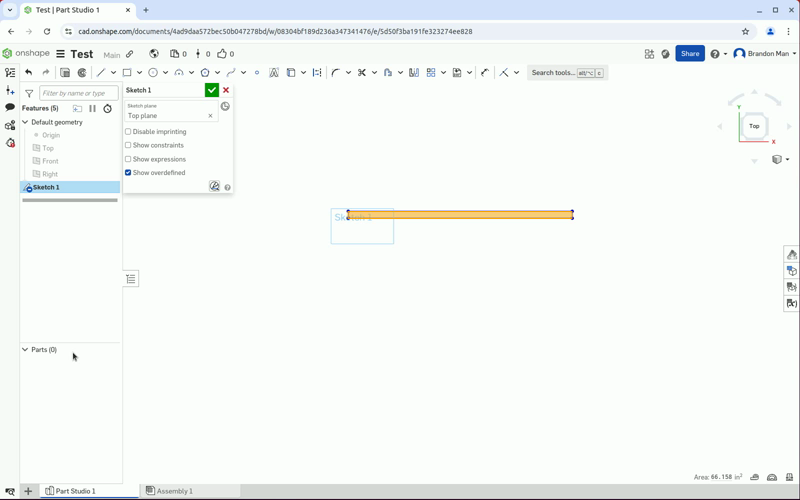
key(shift+e)
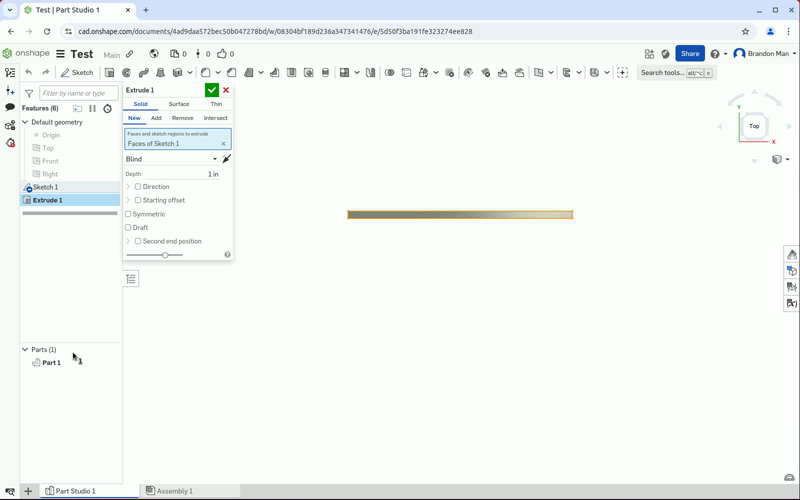
mouse_move(143, 106)
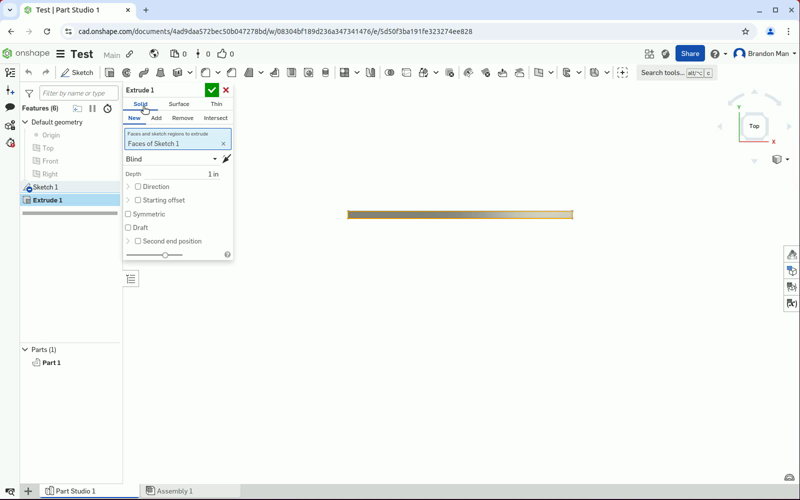
click(143, 106)
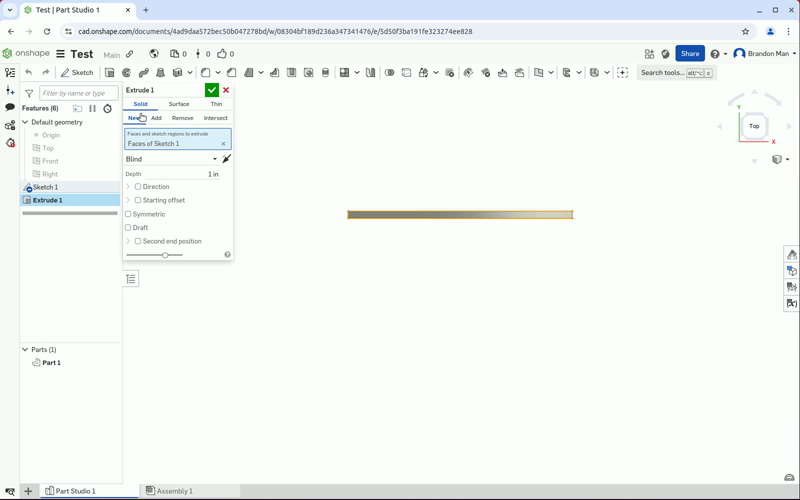
mouse_move(137, 120)
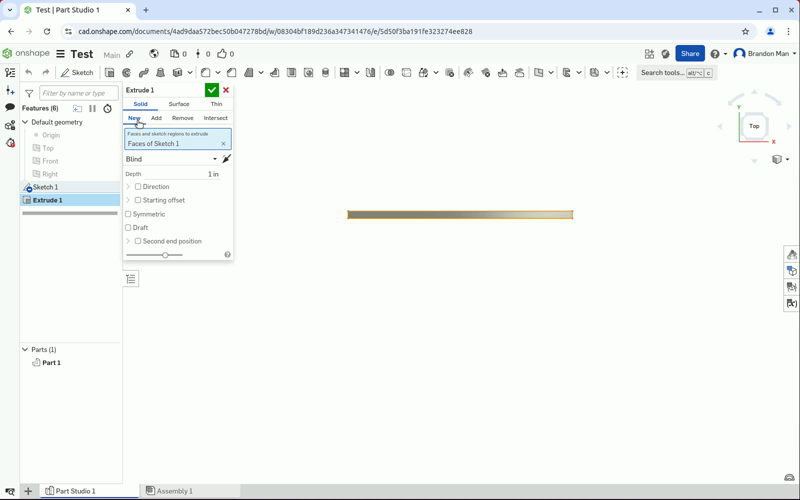
click(137, 120)
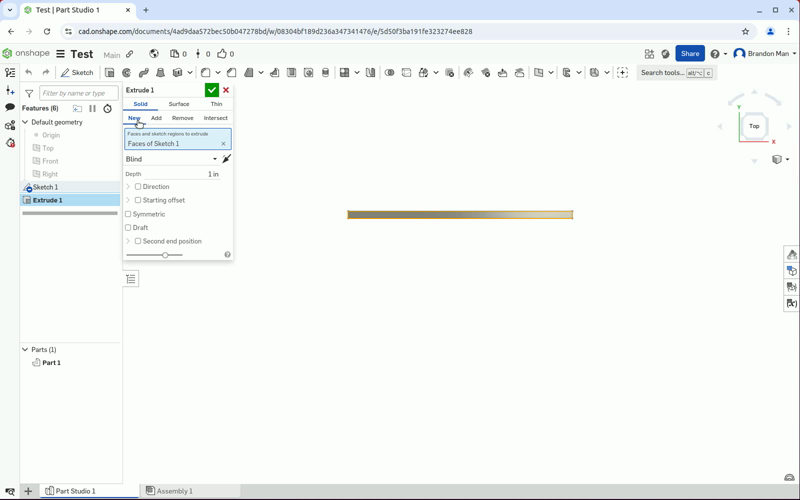
key(tab, 4)
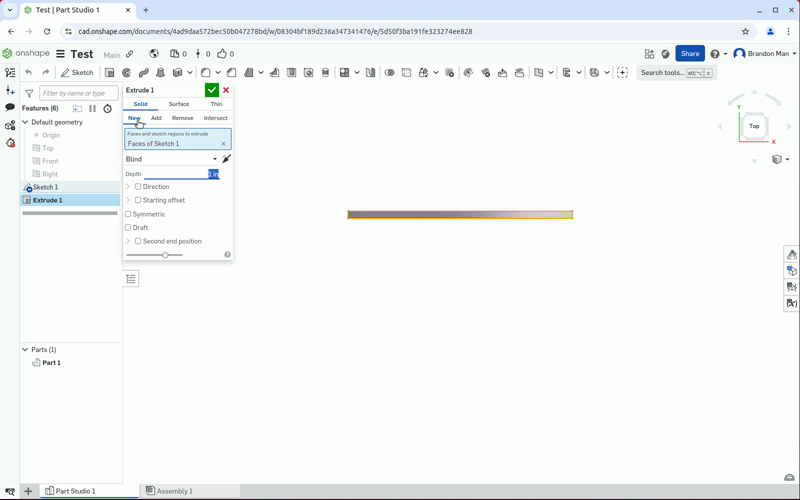
text(4.092)
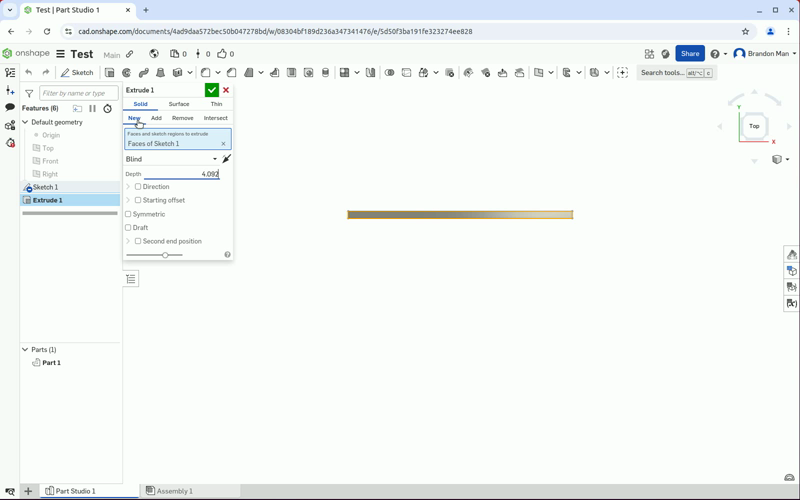
key(enter)
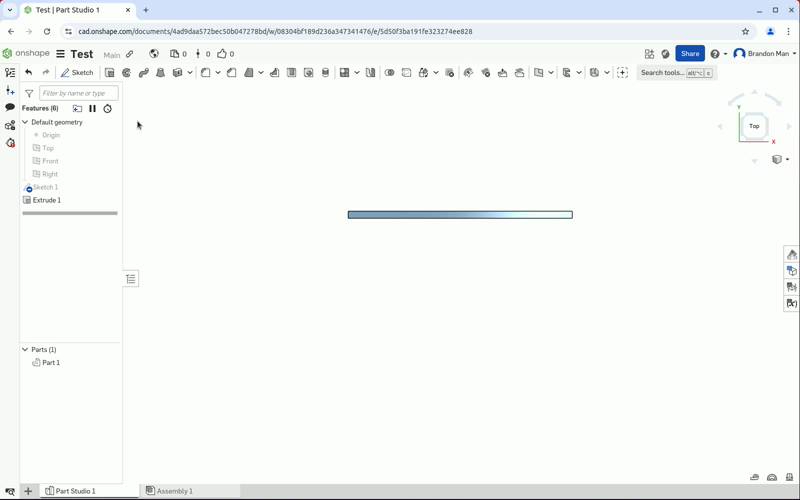
key(shift+h)
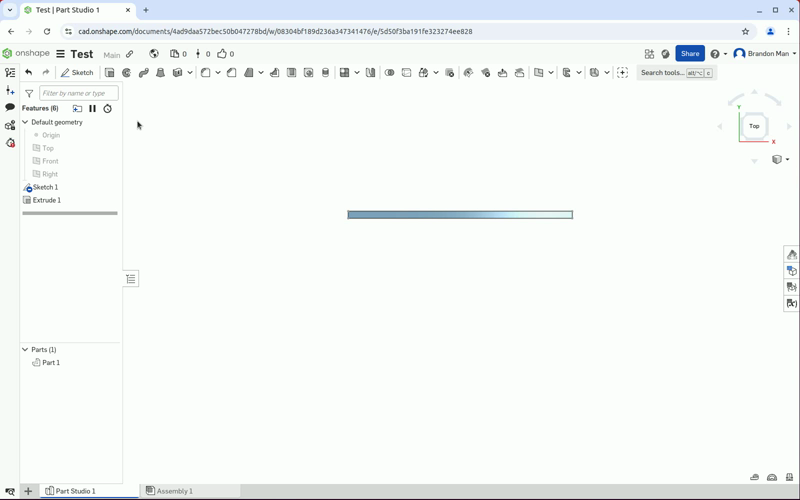
key(shift+h)
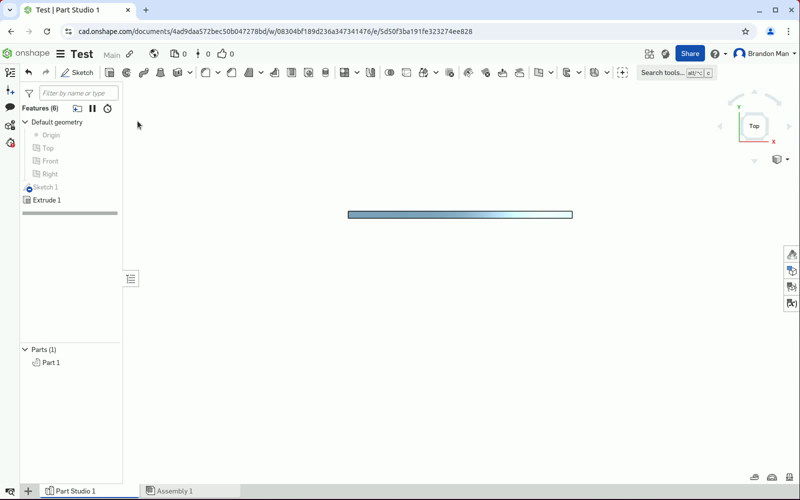
mouse_move(73, 189)
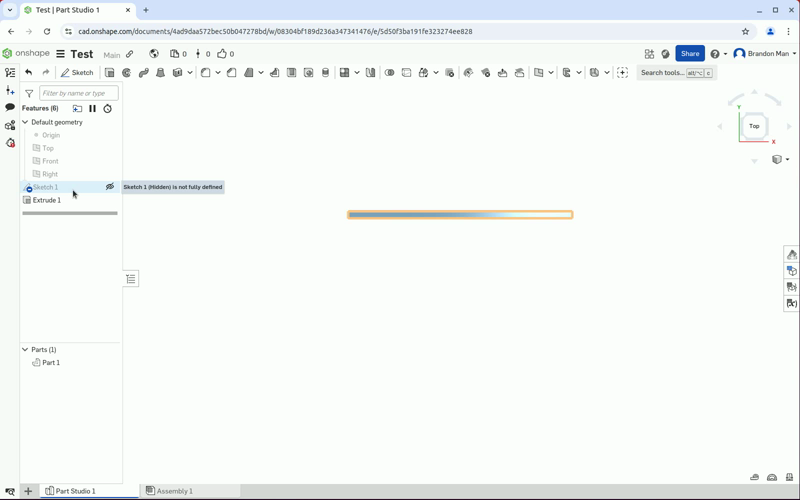
click(73, 189)
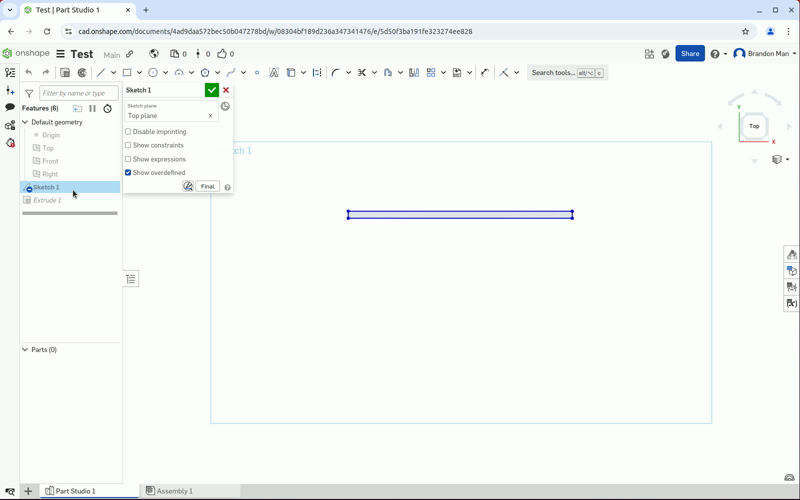
mouse_move(229, 92)
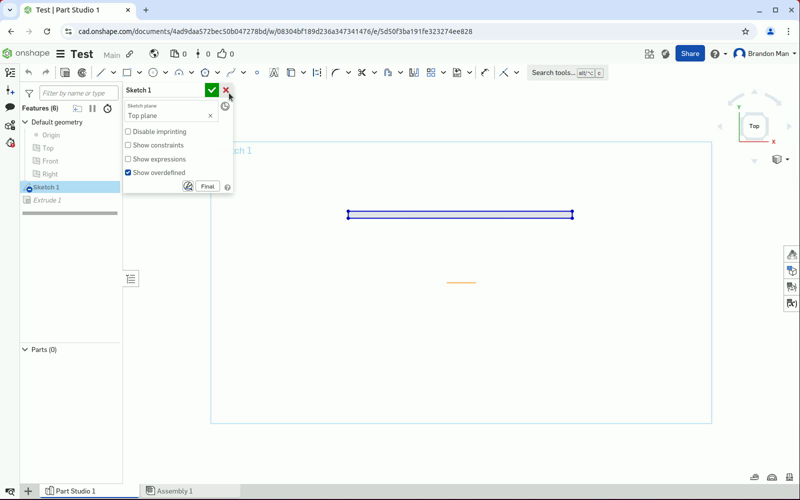
click(229, 92)
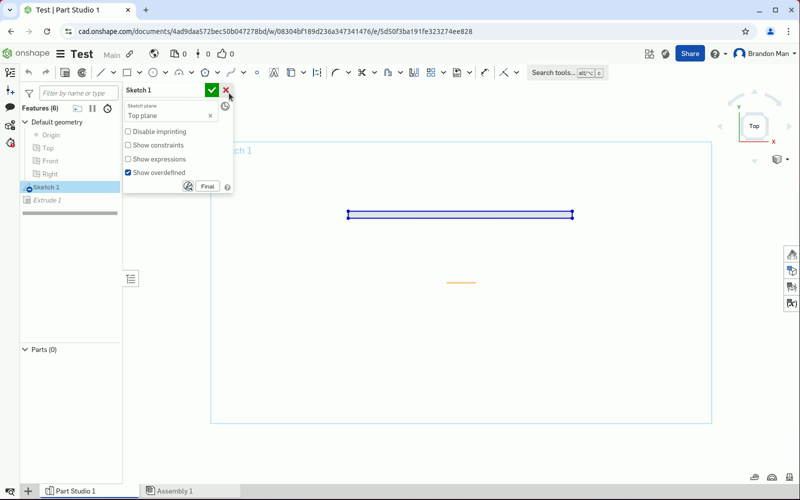
key(shift+s)
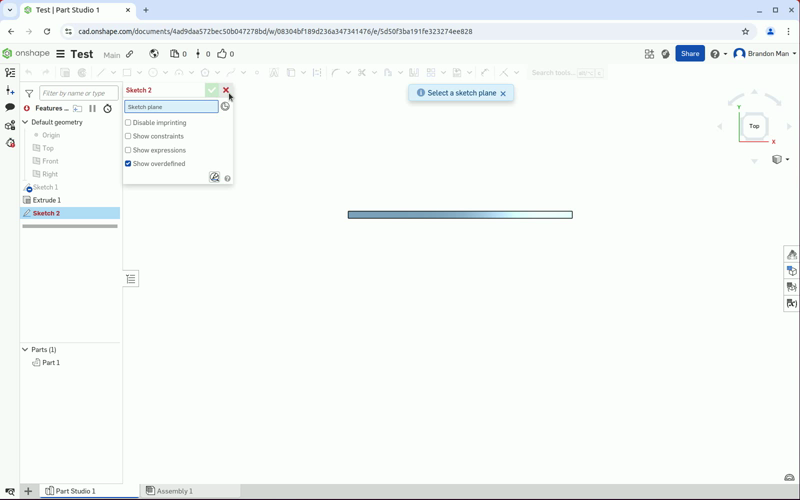
mouse_move(73, 150)
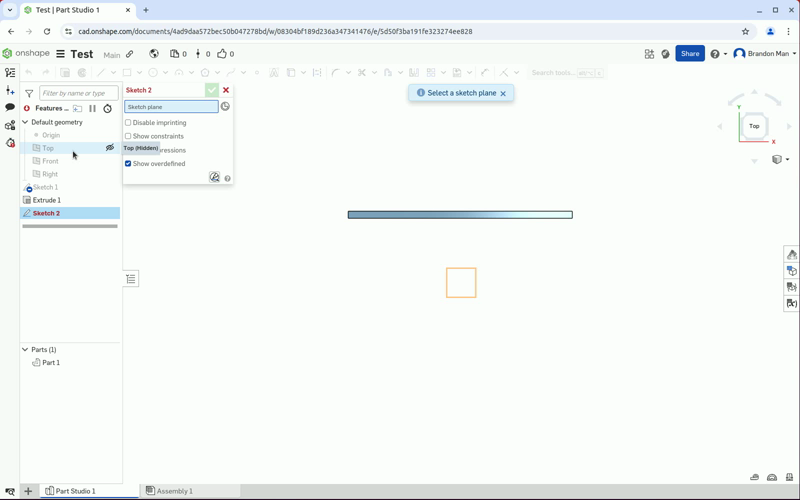
click(73, 150)
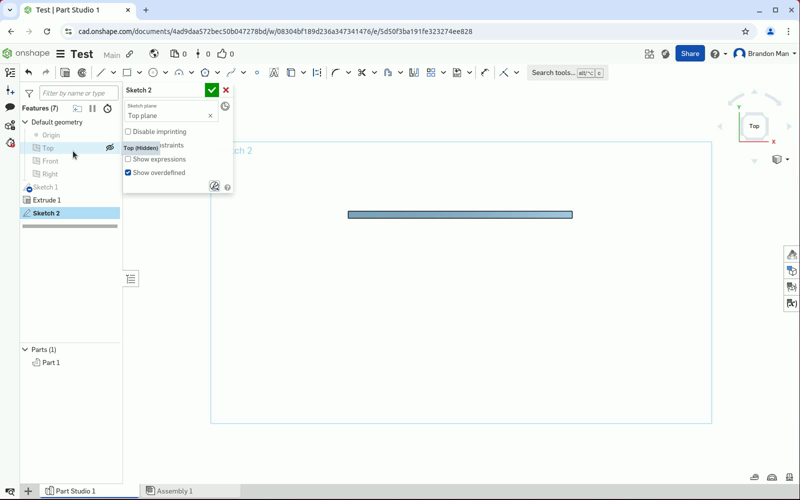
mouse_move(73, 352)
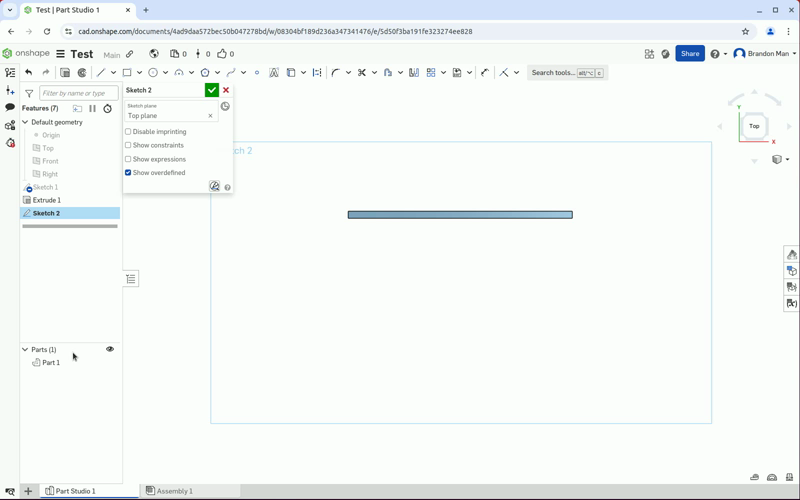
key(y)
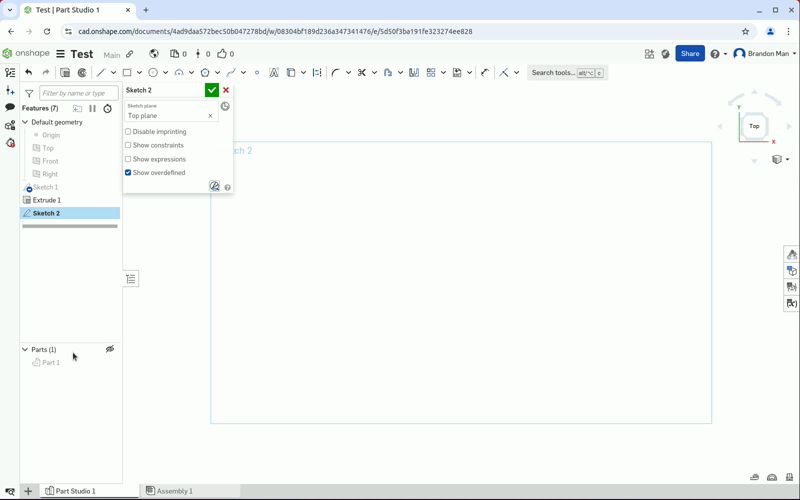
key(l)
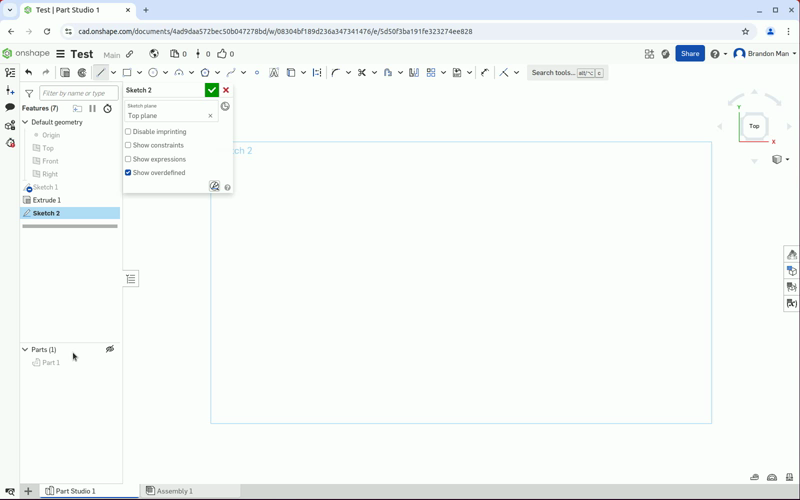
key_down(shift)
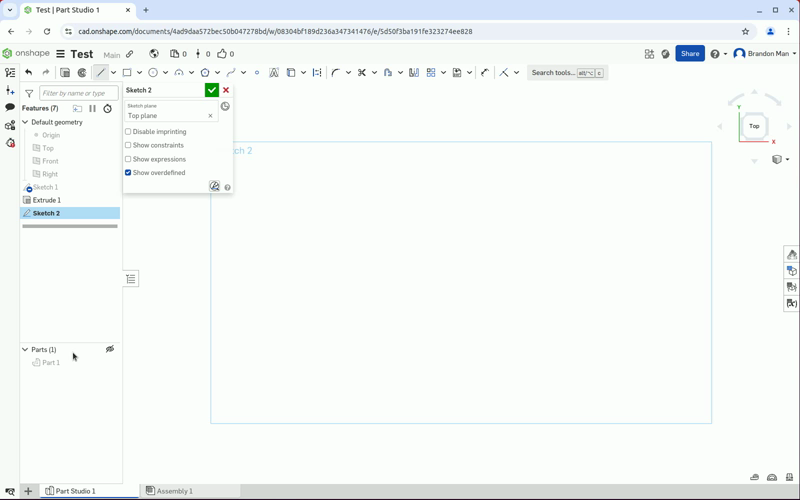
mouse_move(348, 240)
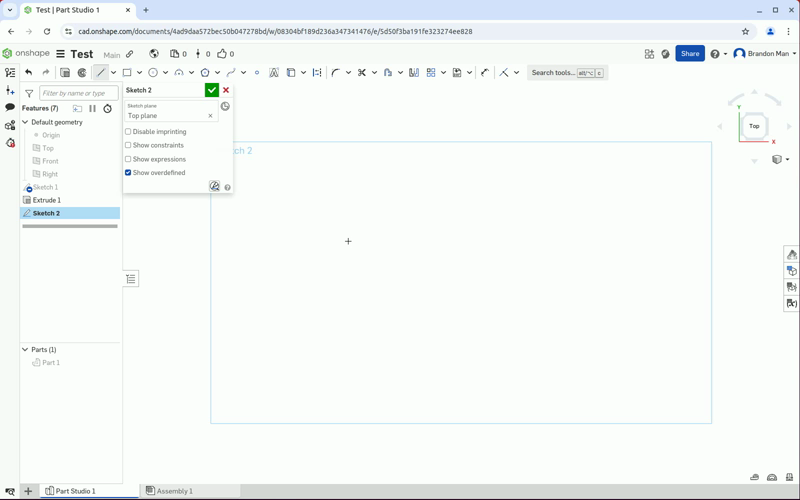
click(348, 240)
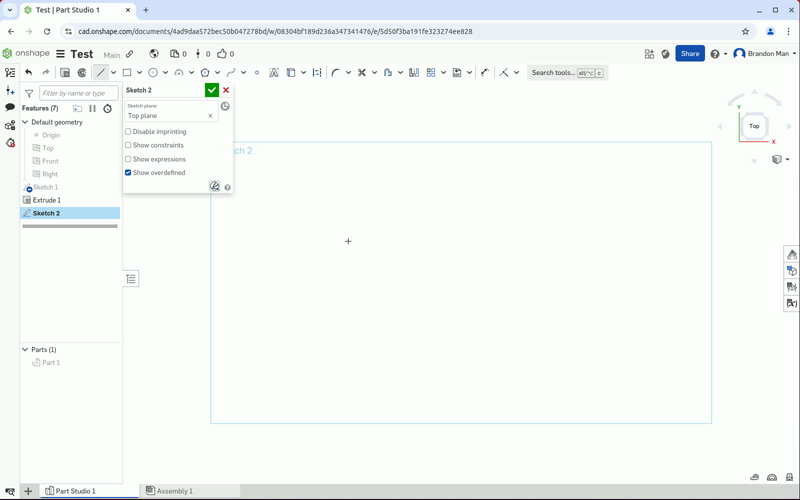
key_up(shift)
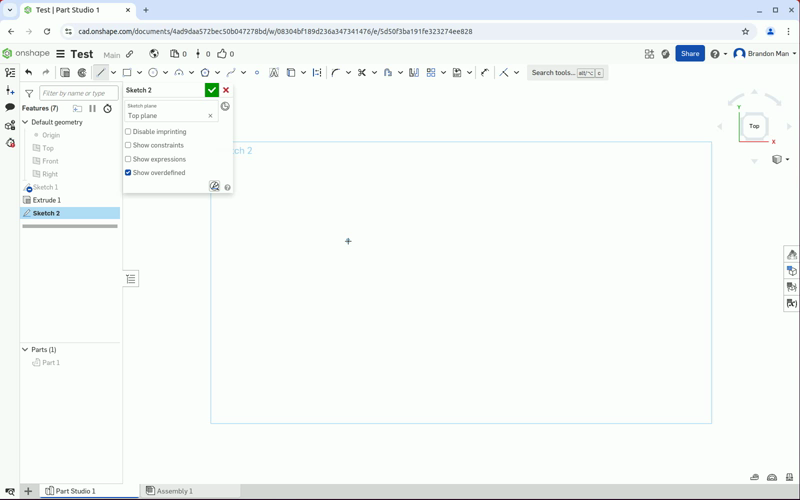
key_down(shift)
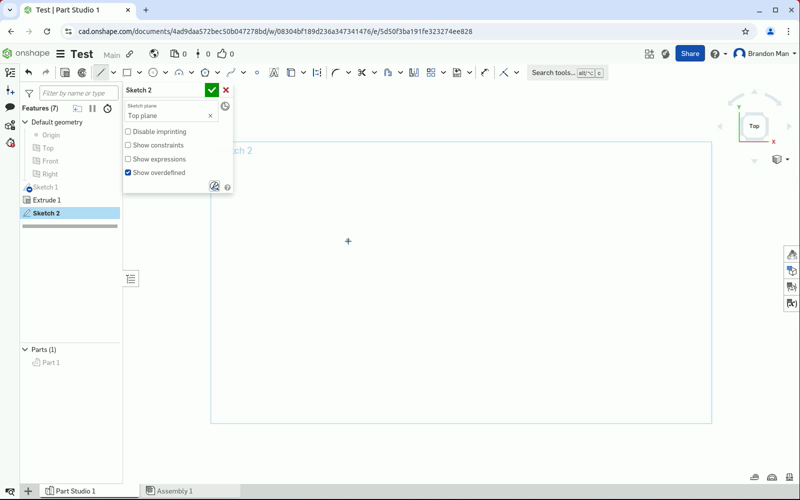
mouse_move(572, 240)
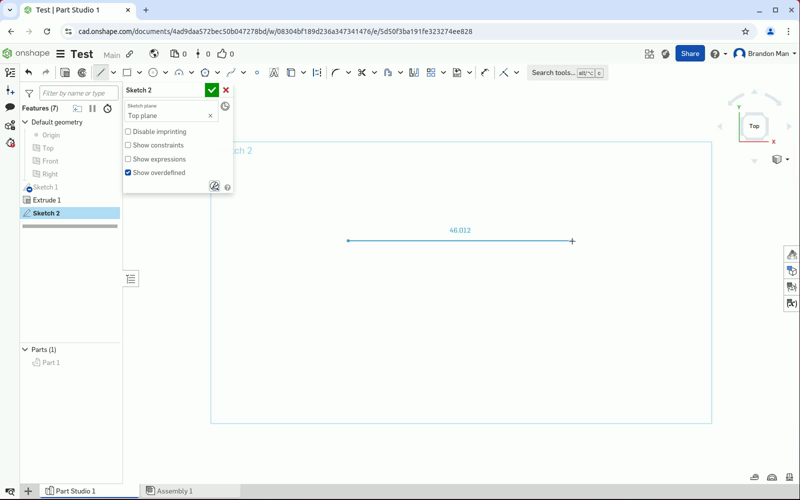
click(572, 240)
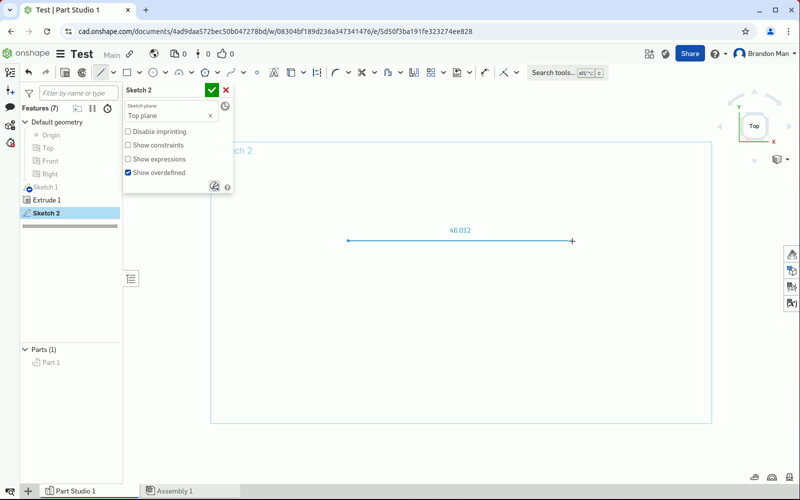
key_up(shift)
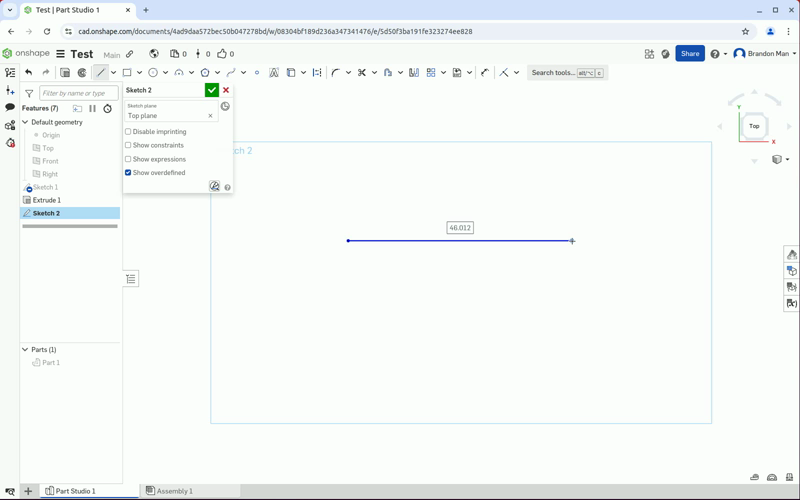
key_down(shift)
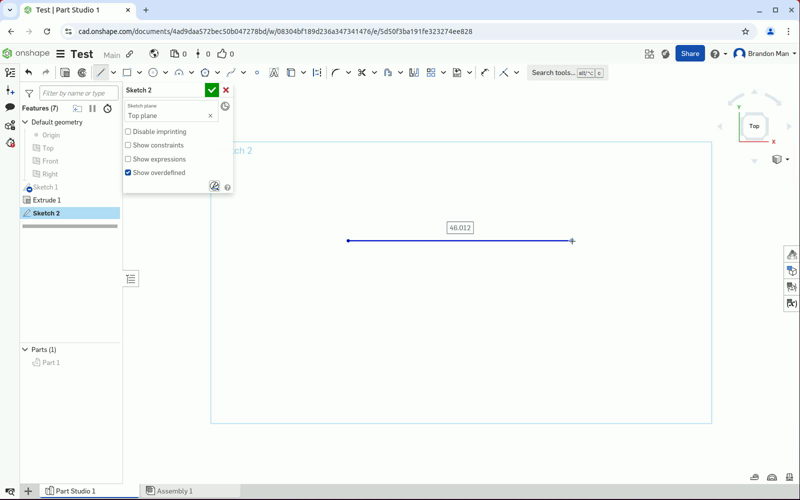
mouse_move(589, 240)
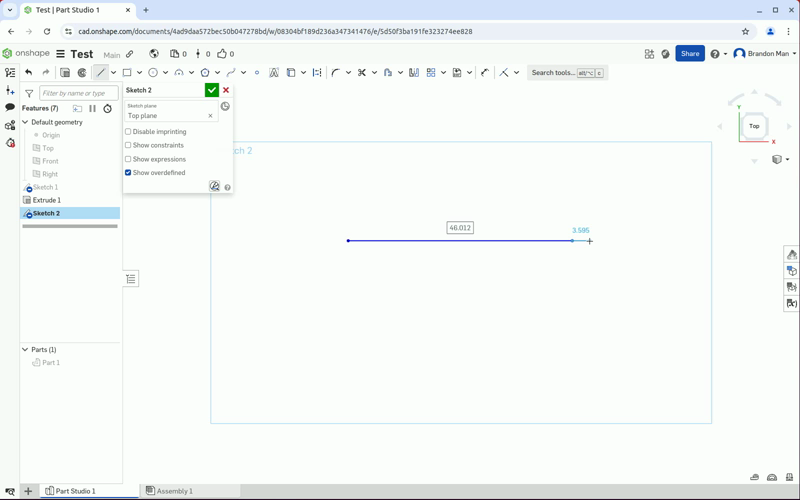
mouse_move(572, 233)
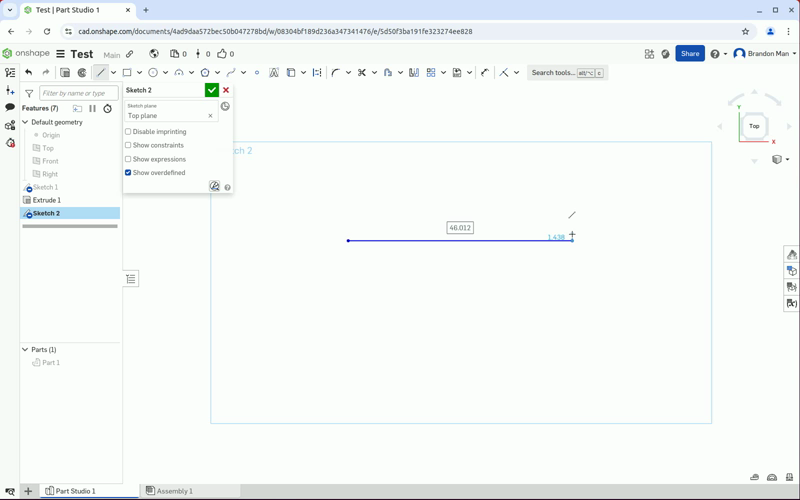
scroll(6)
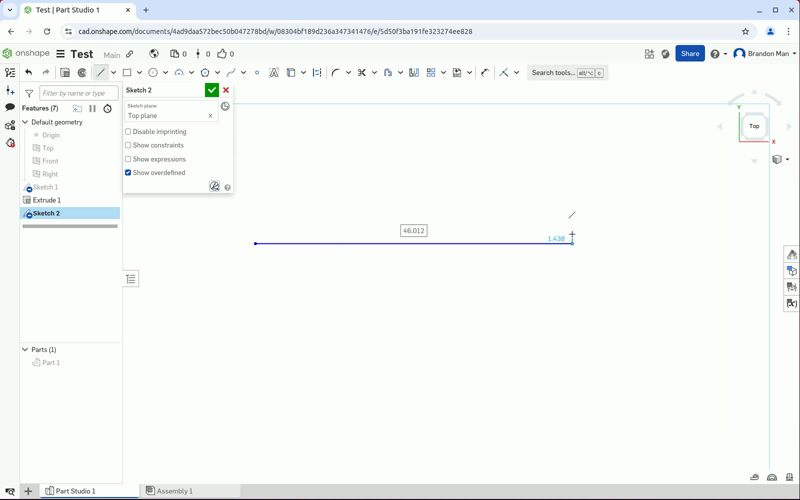
scroll(6)
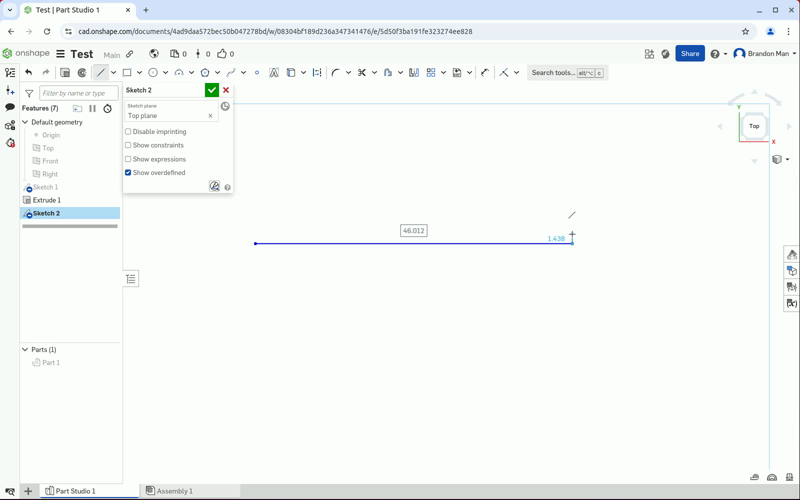
scroll(6)
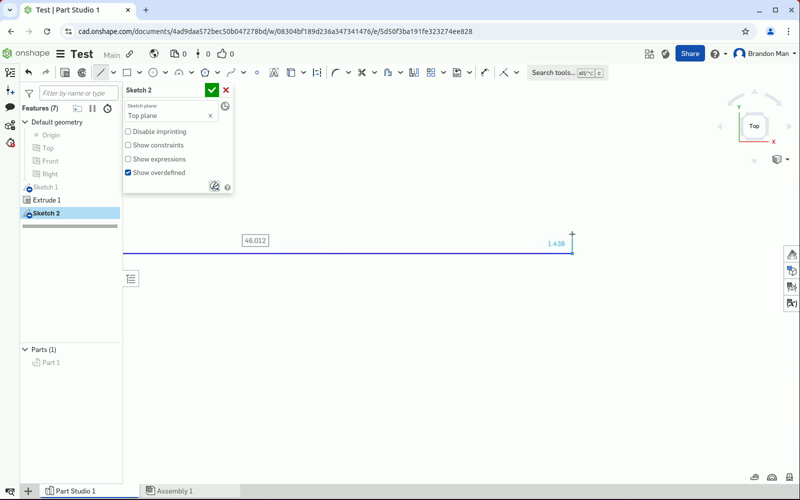
scroll(6)
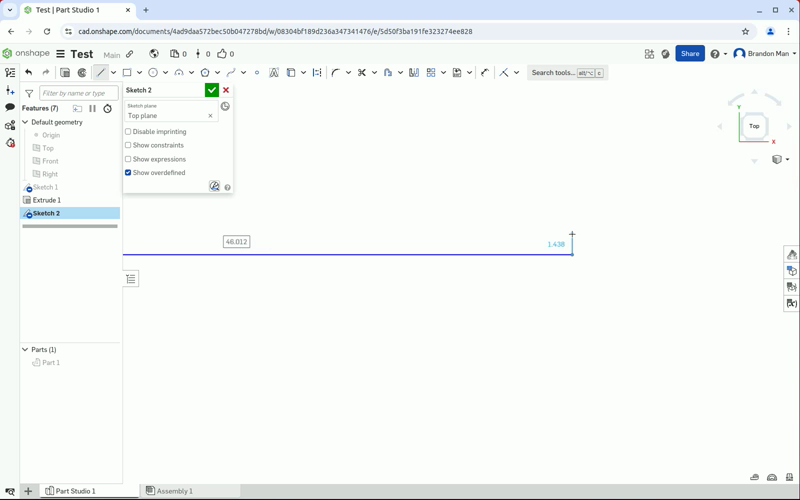
scroll(6)
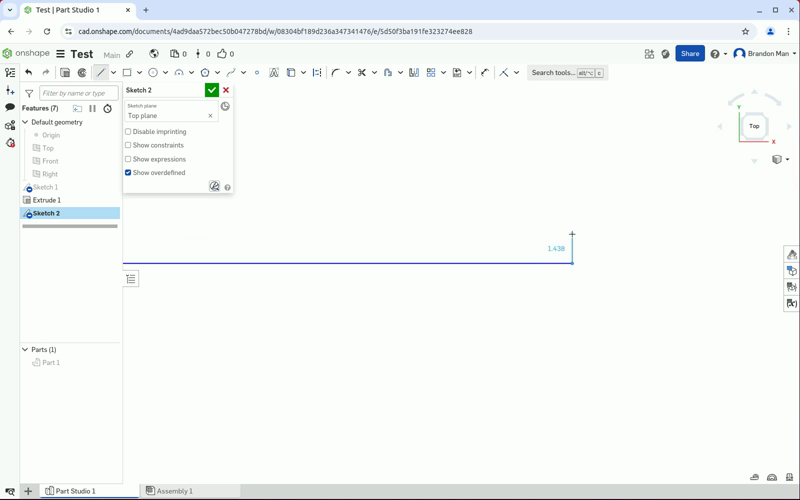
scroll(6)
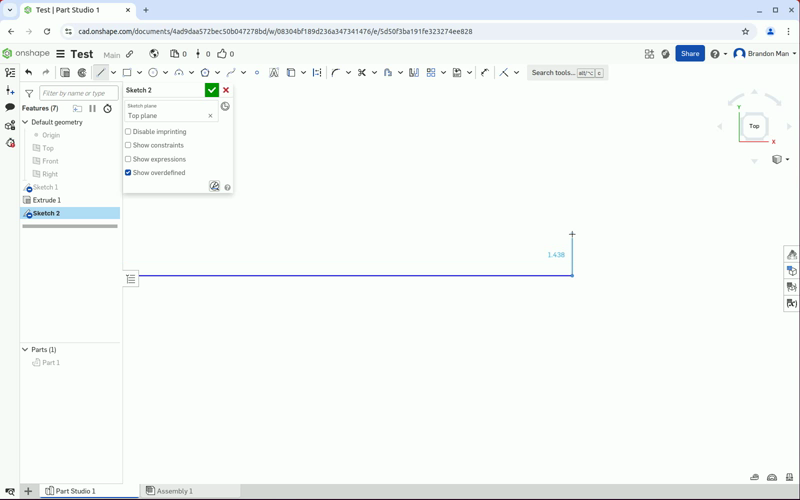
scroll(6)
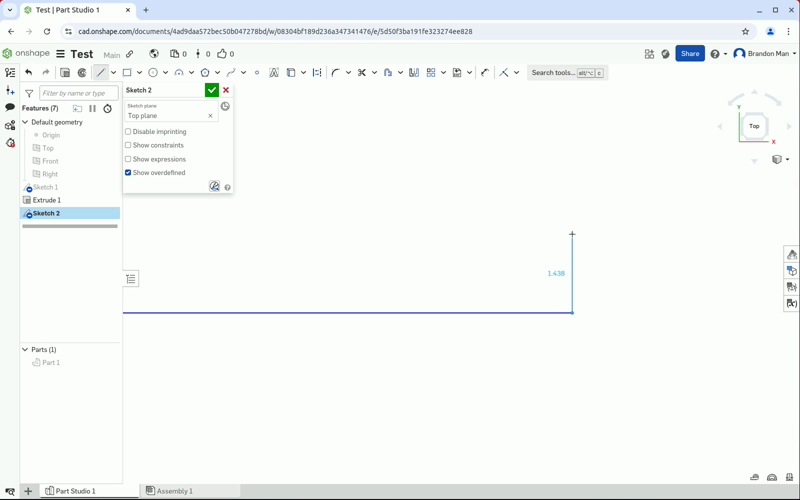
click(572, 233)
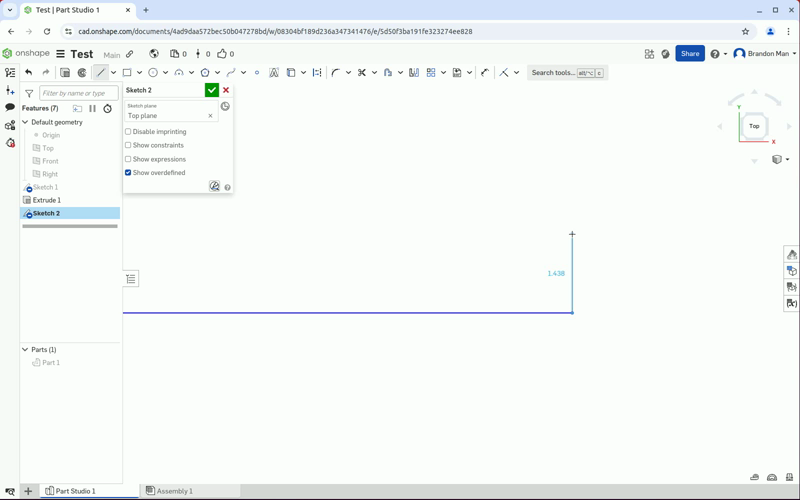
scroll(-6)
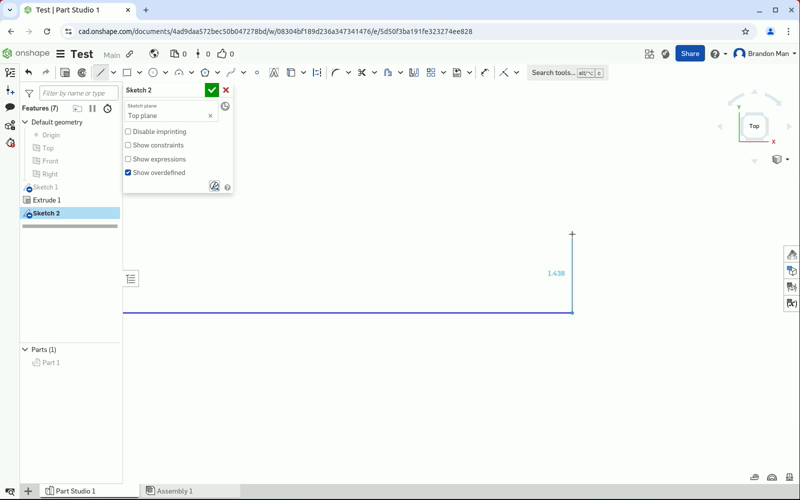
scroll(-6)
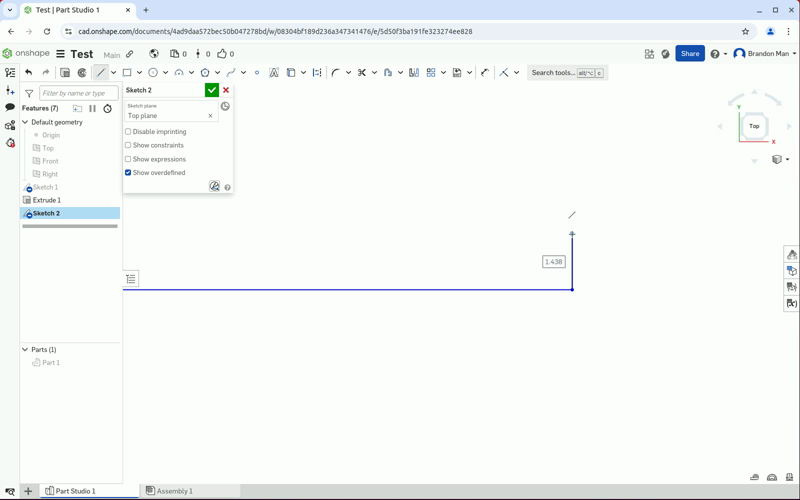
scroll(-6)
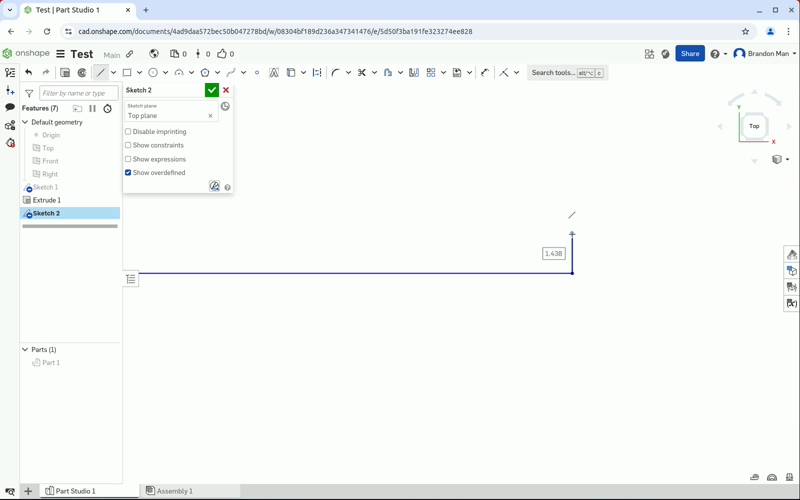
scroll(-6)
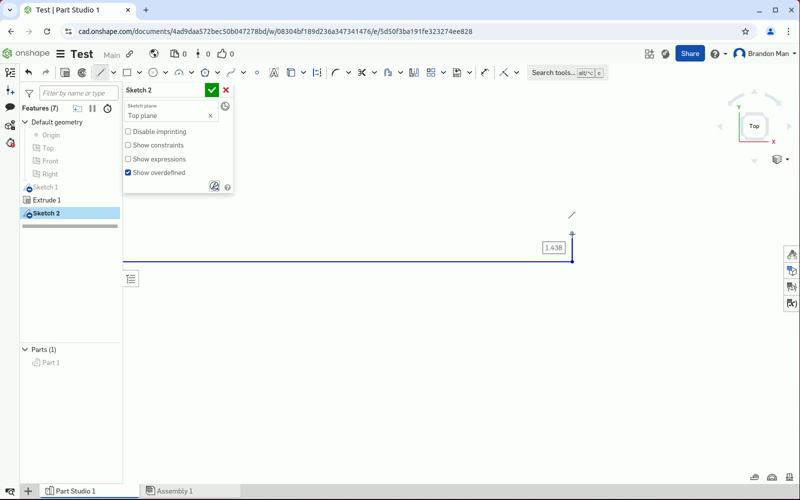
scroll(-6)
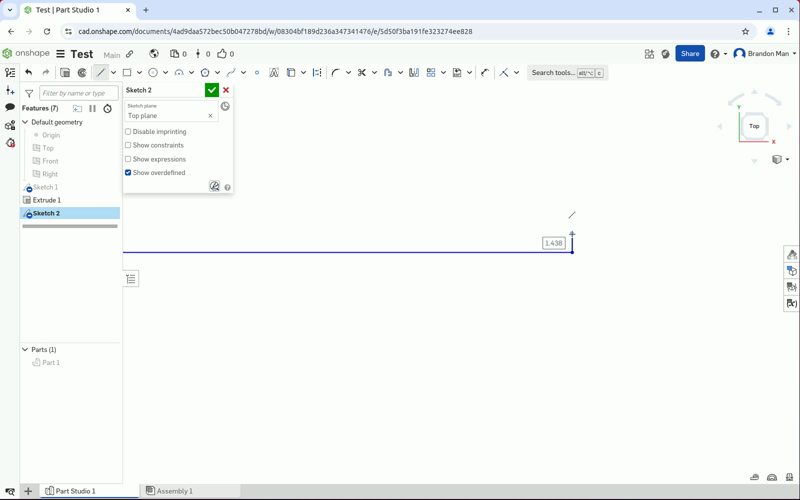
scroll(-6)
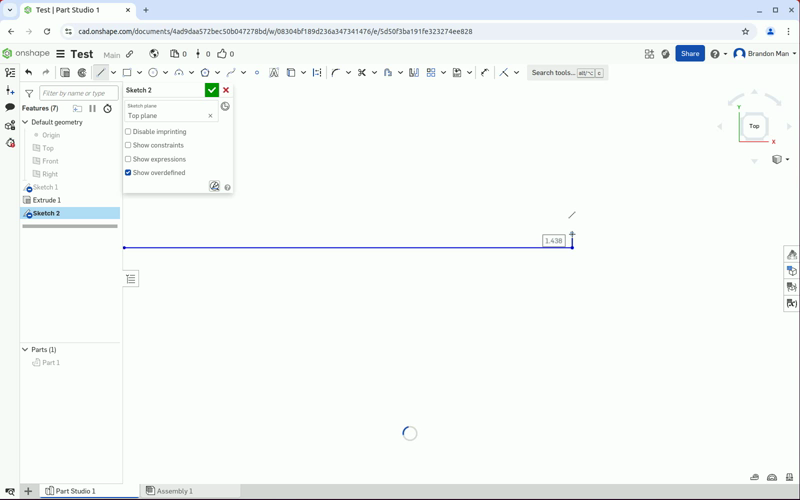
scroll(-6)
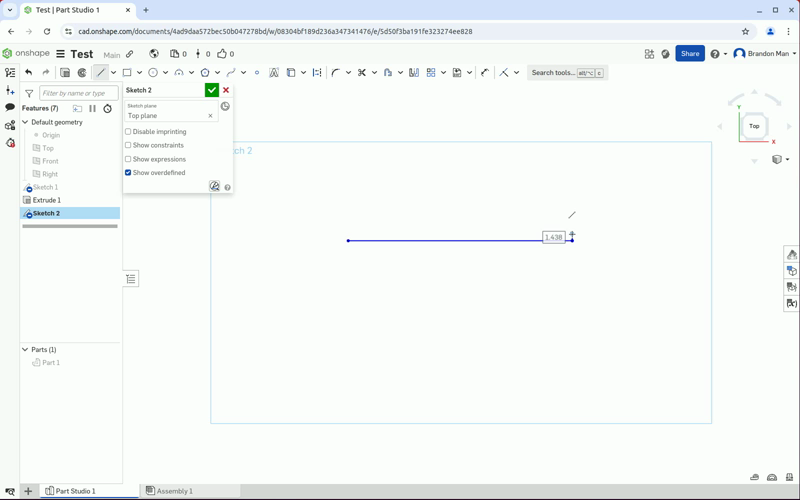
key_up(shift)
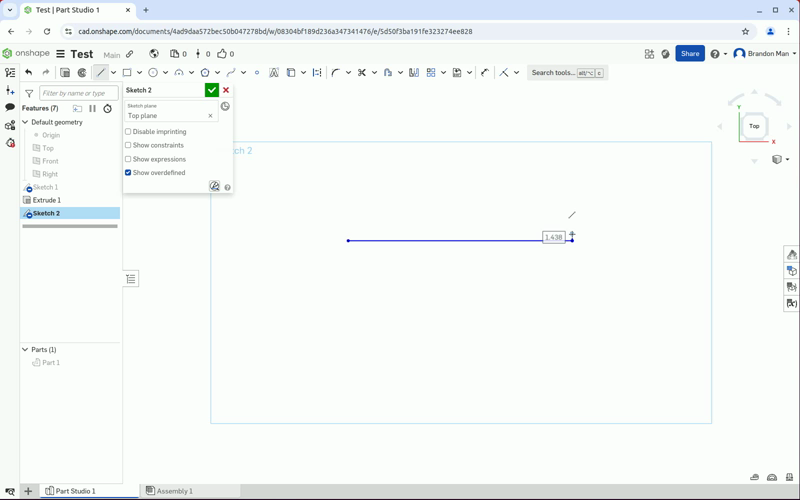
key_down(shift)
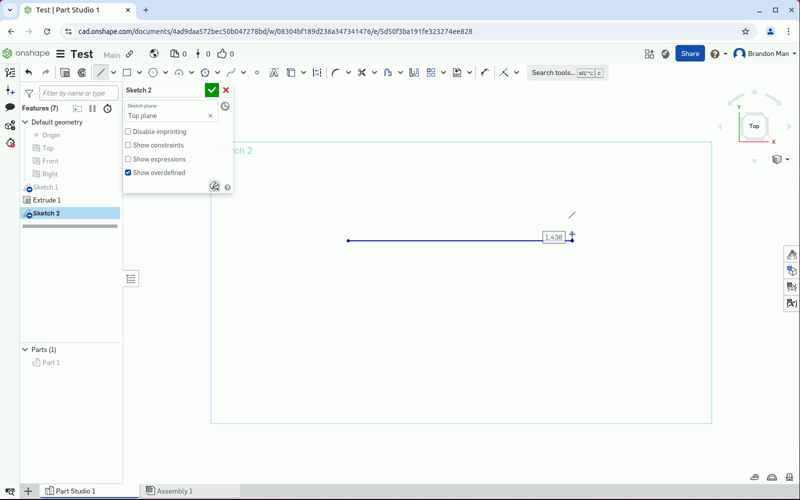
mouse_move(348, 233)
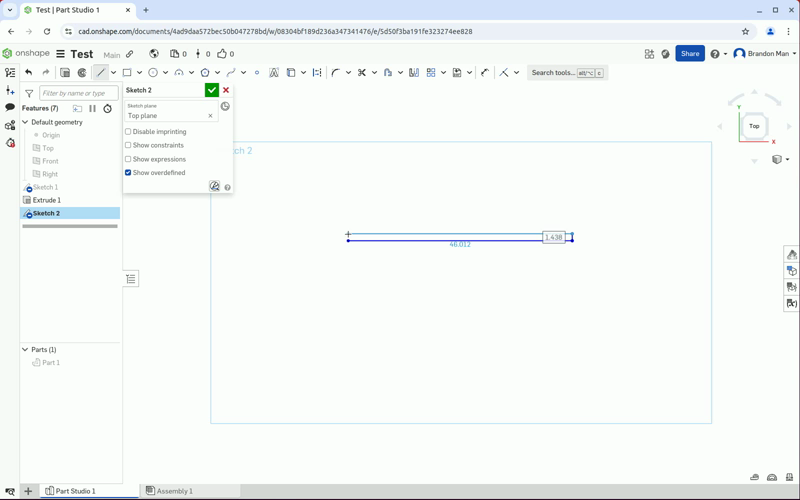
click(348, 233)
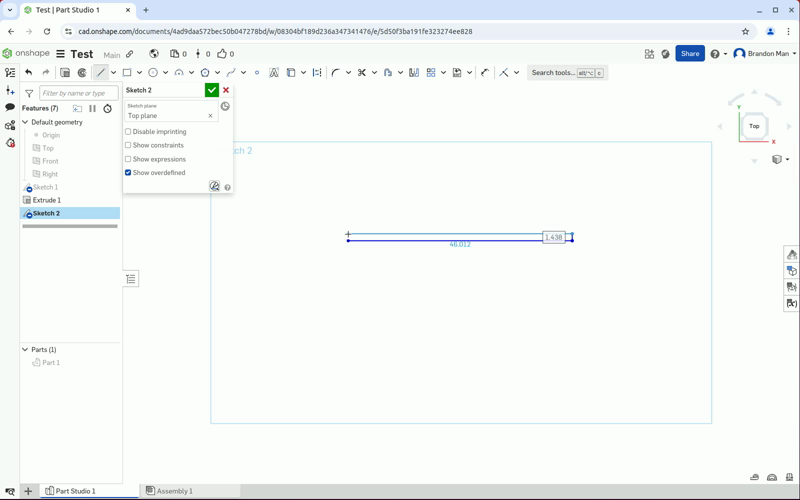
key_up(shift)
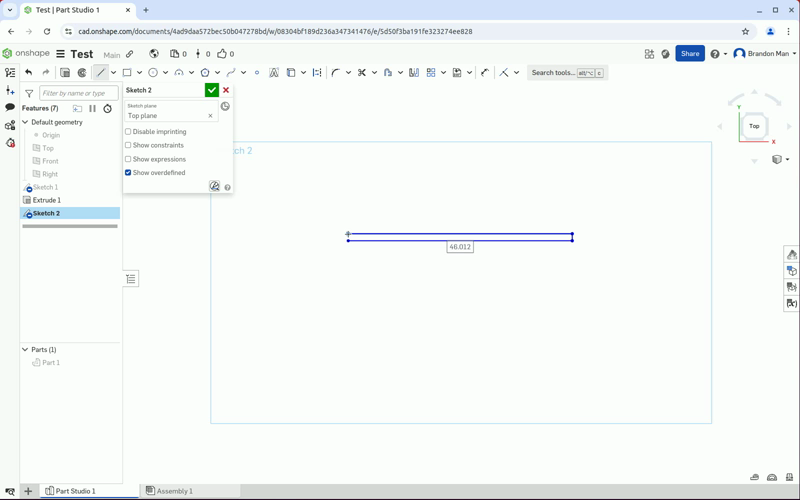
mouse_move(378, 233)
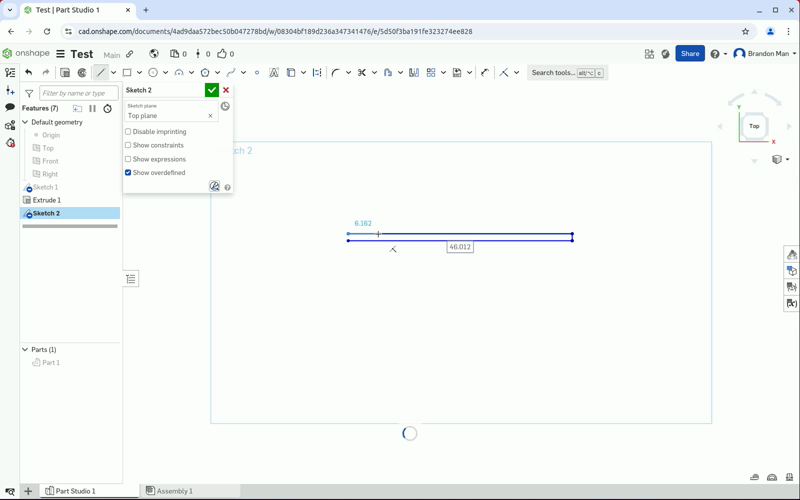
key_down(shift)
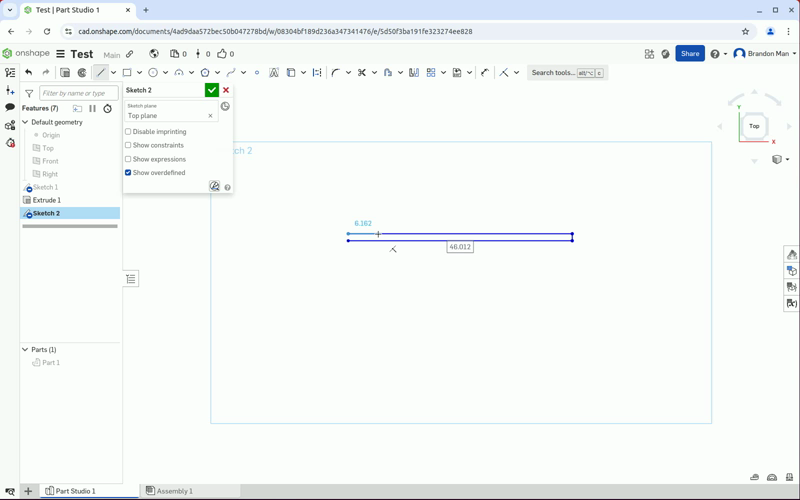
mouse_move(348, 240)
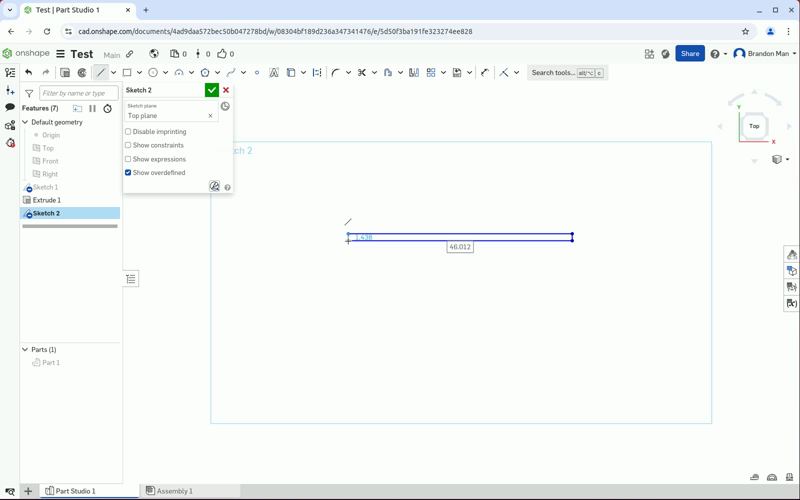
scroll(6)
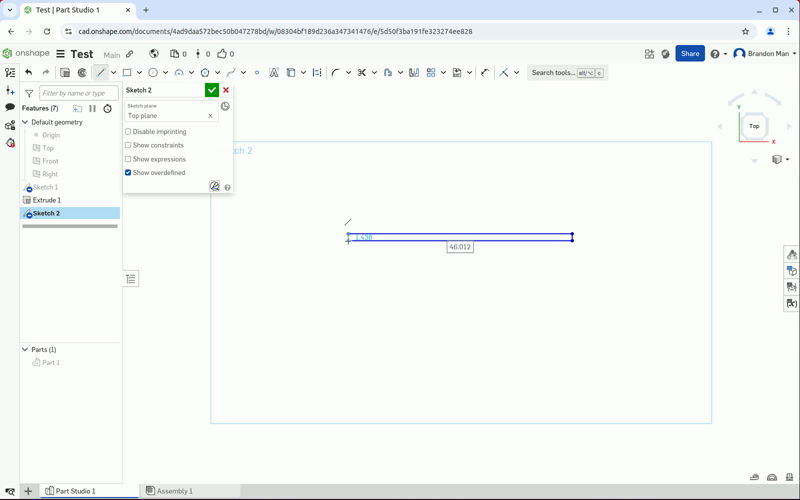
scroll(6)
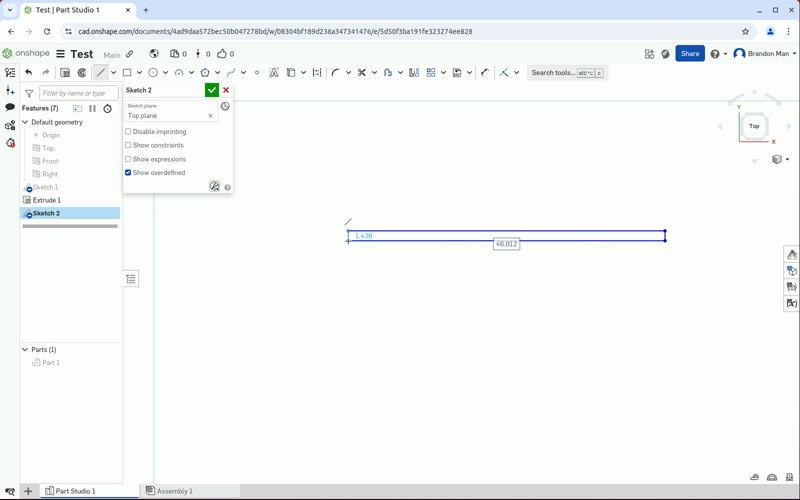
scroll(6)
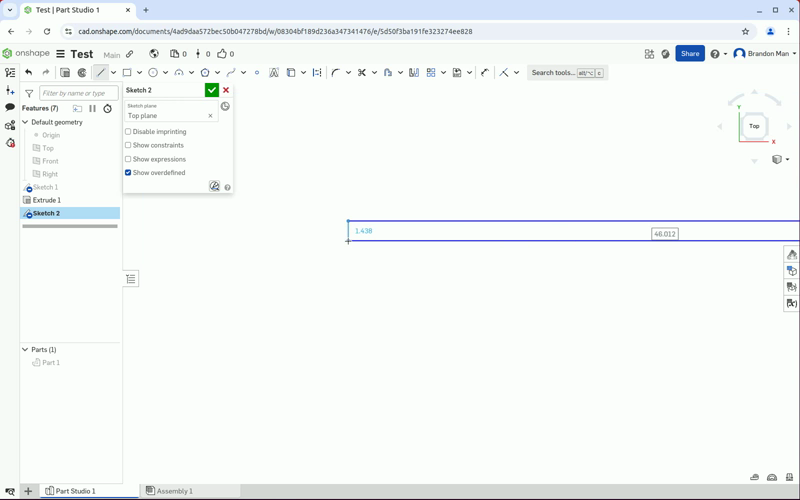
scroll(6)
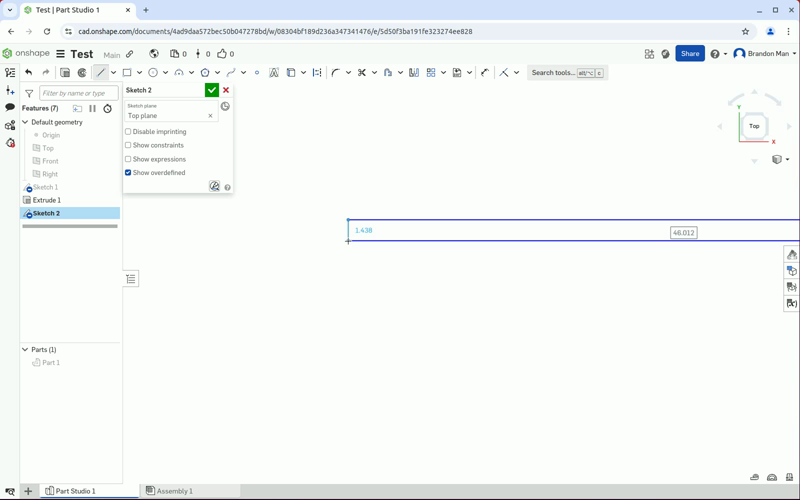
scroll(6)
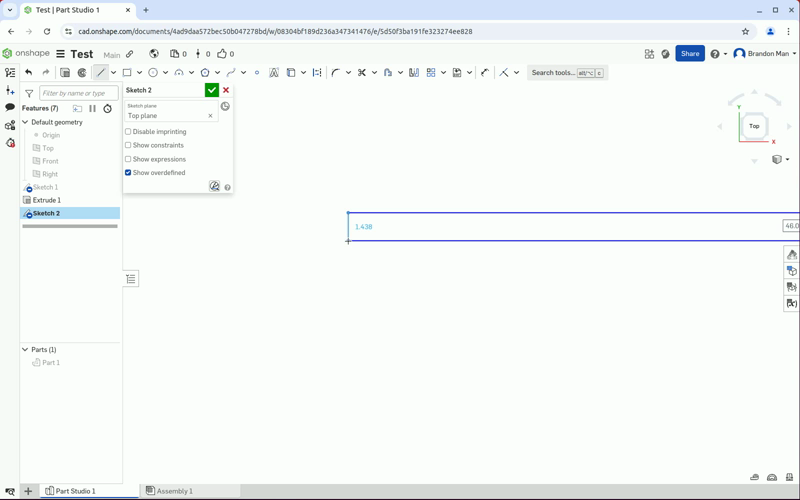
scroll(6)
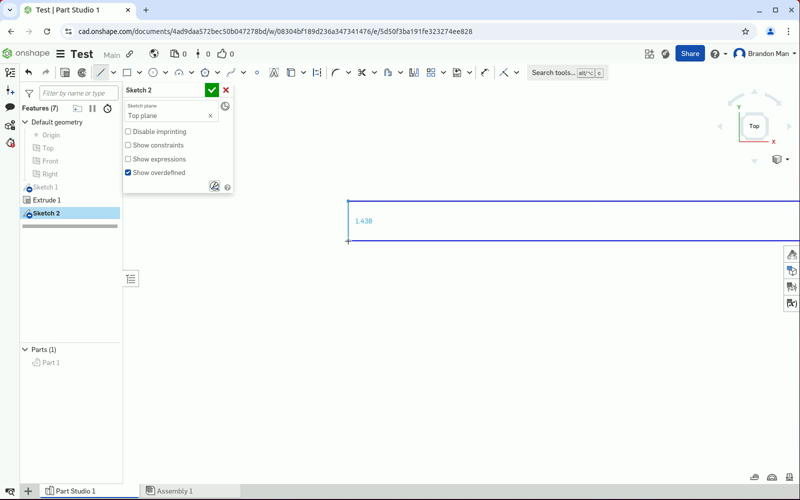
scroll(6)
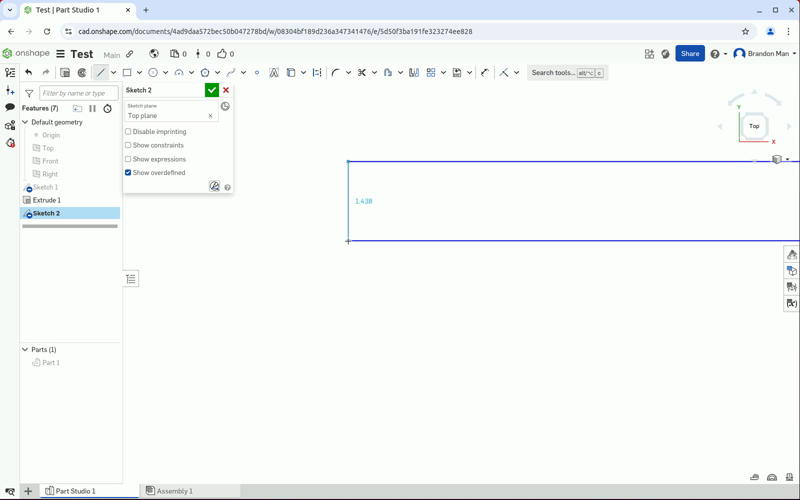
key_up(shift)
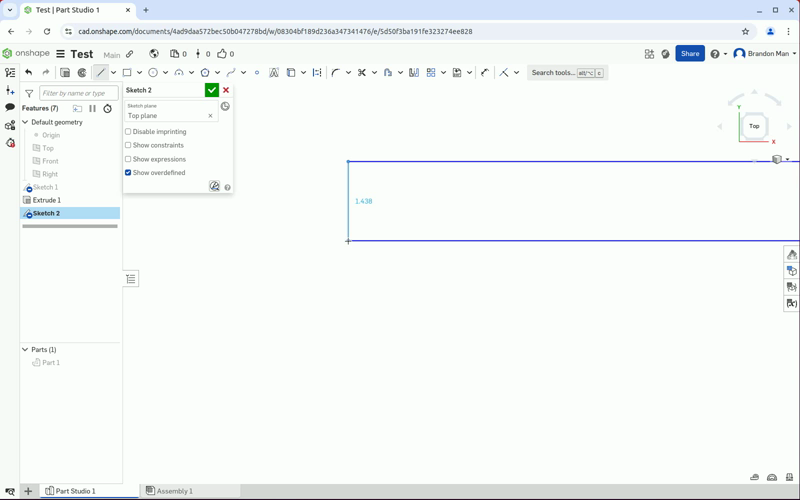
click(348, 240)
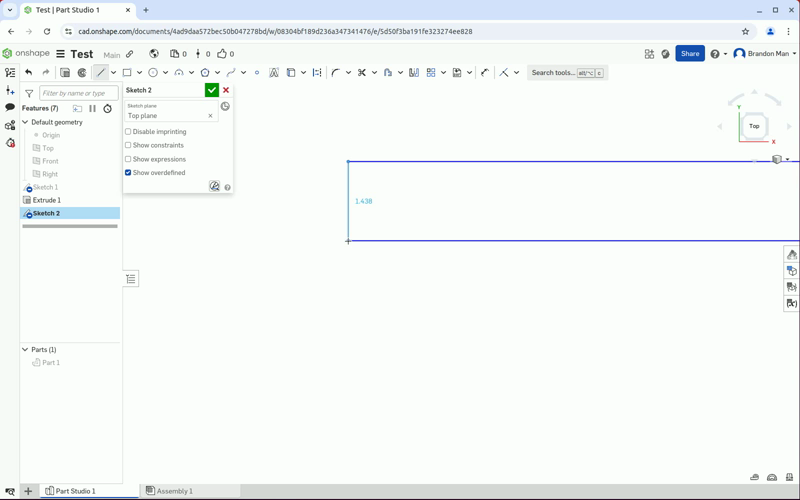
scroll(-6)
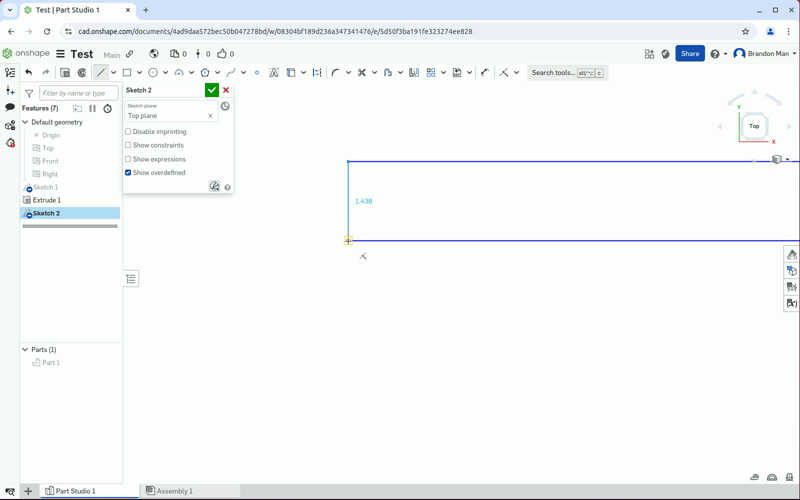
scroll(-6)
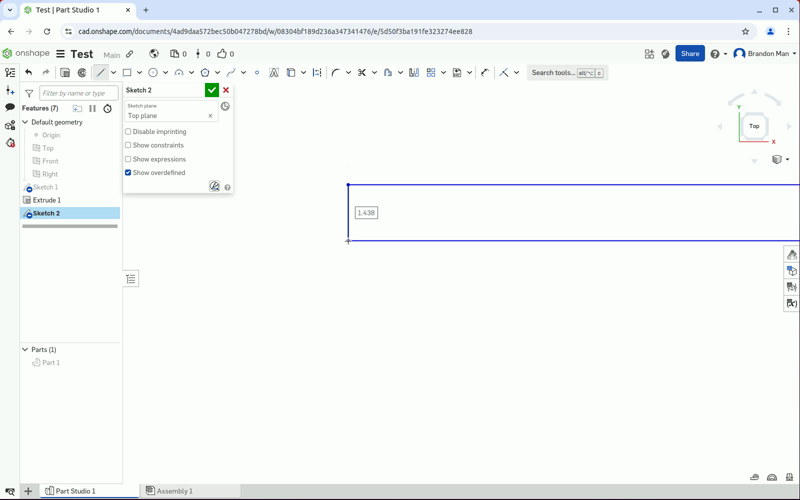
scroll(-6)
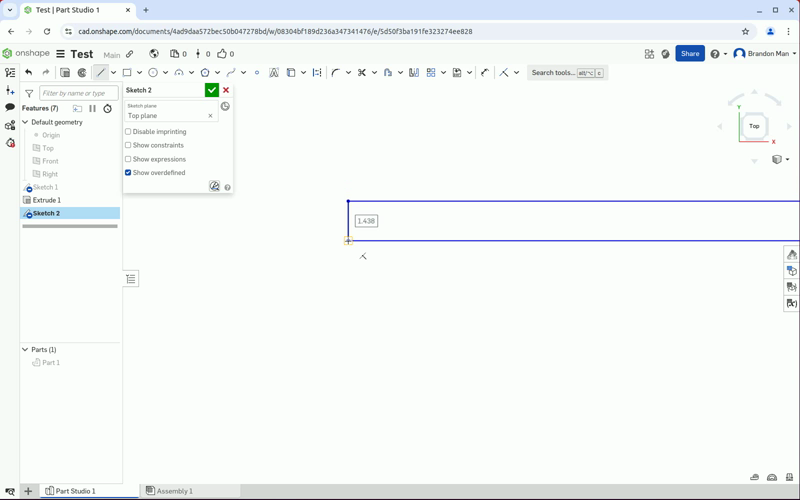
scroll(-6)
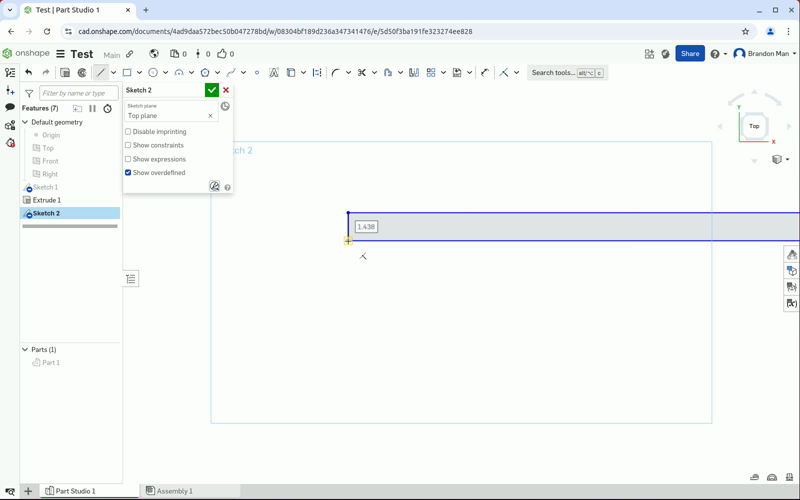
scroll(-6)
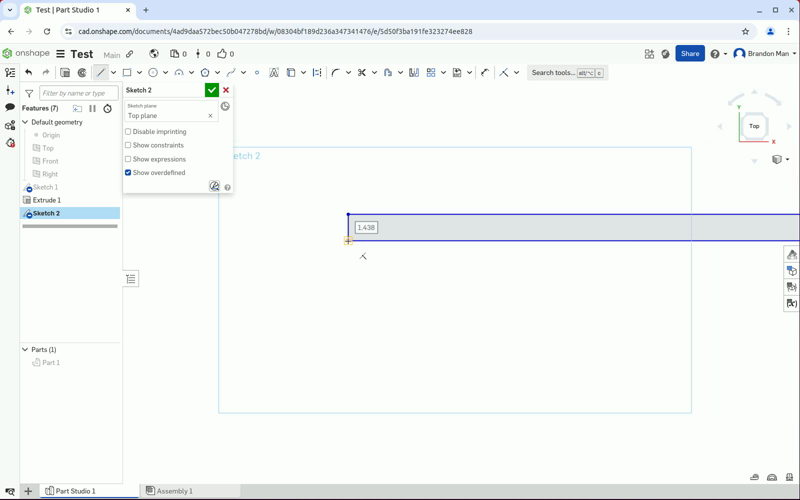
scroll(-6)
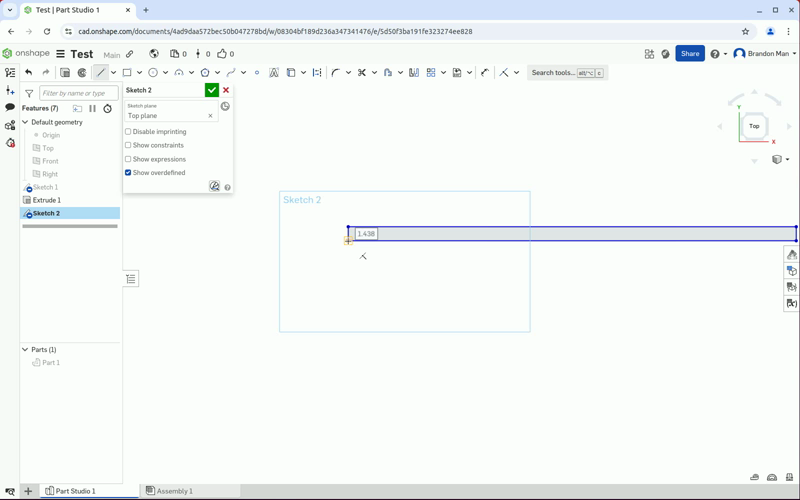
scroll(-6)
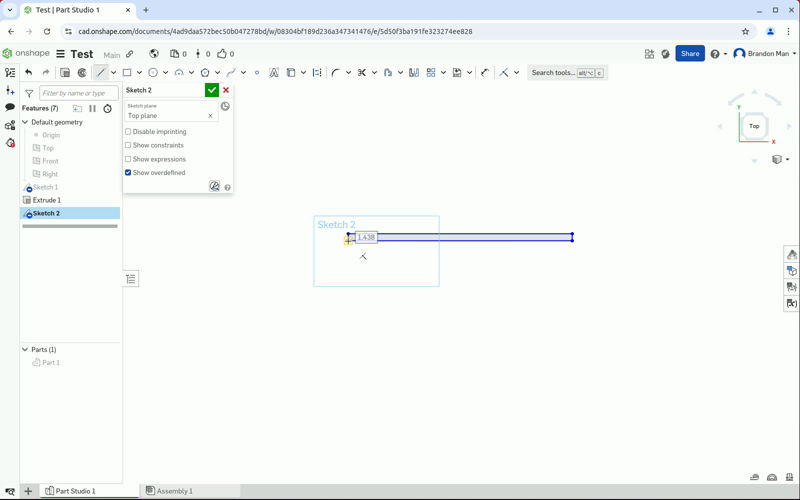
key(esc)
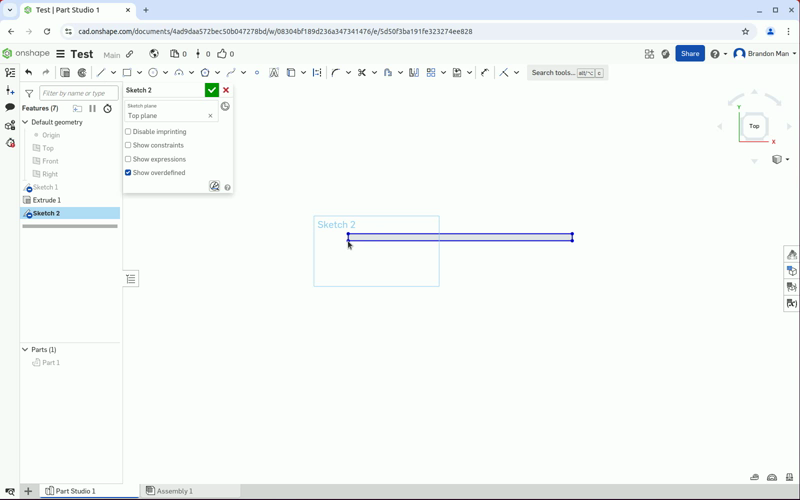
mouse_move(491, 237)
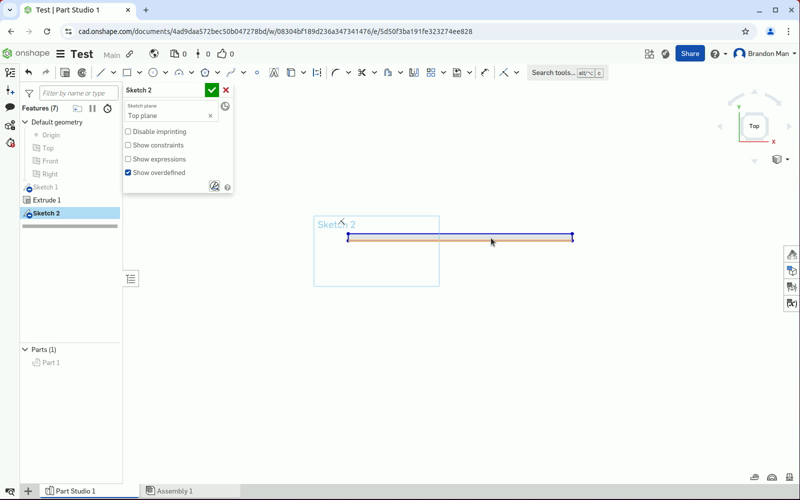
scroll(6)
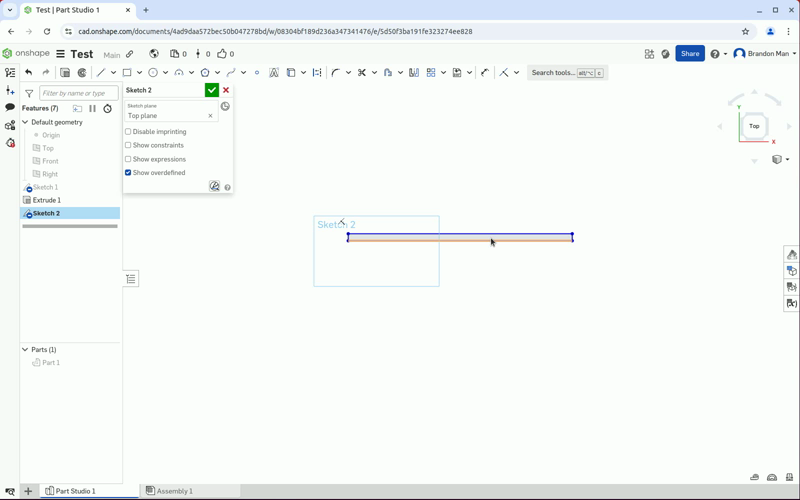
scroll(6)
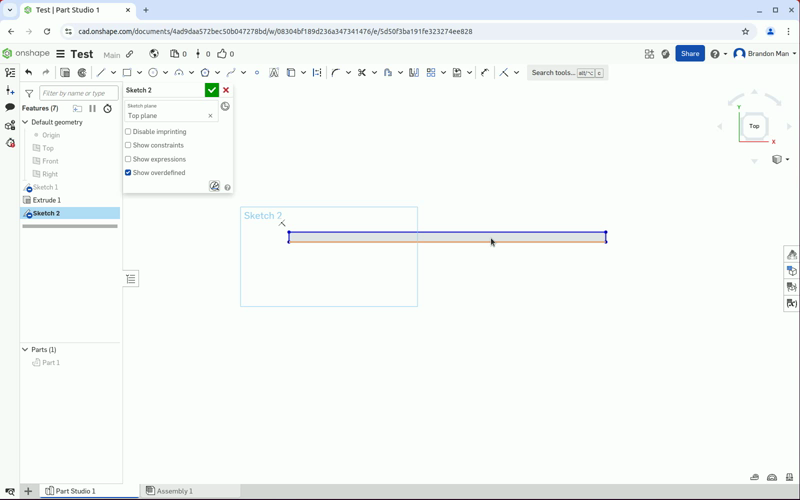
scroll(6)
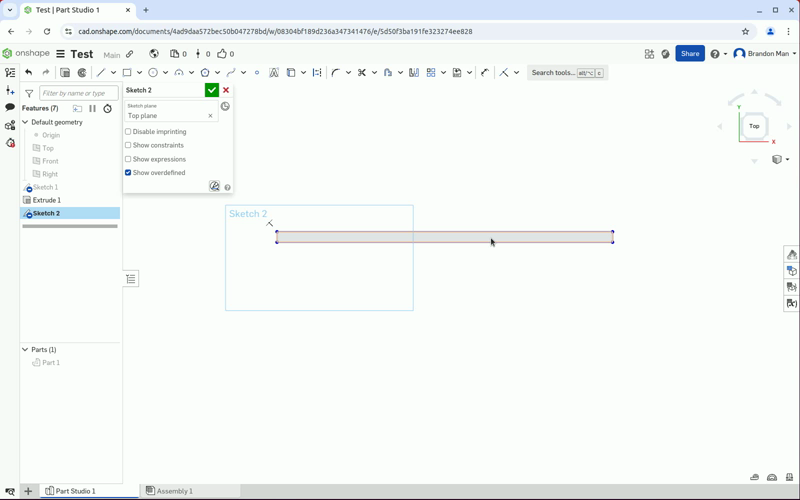
scroll(6)
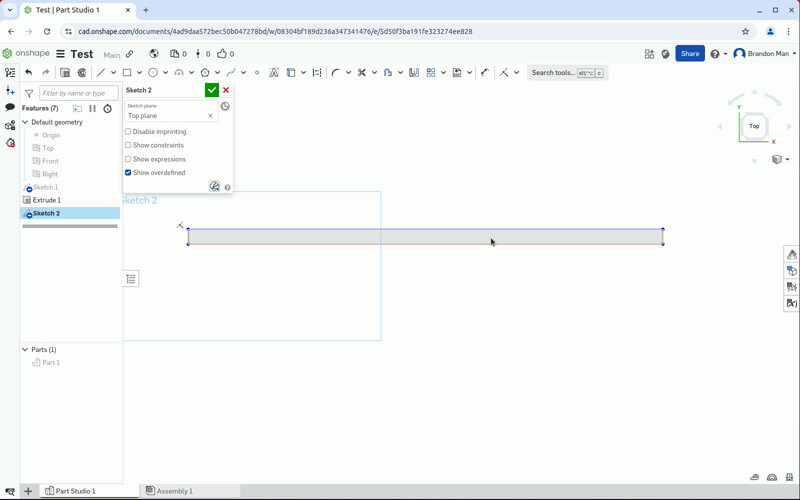
scroll(6)
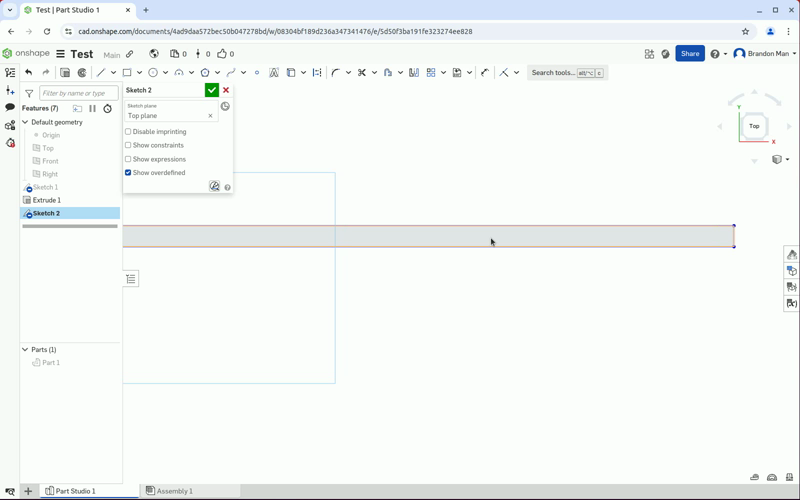
scroll(6)
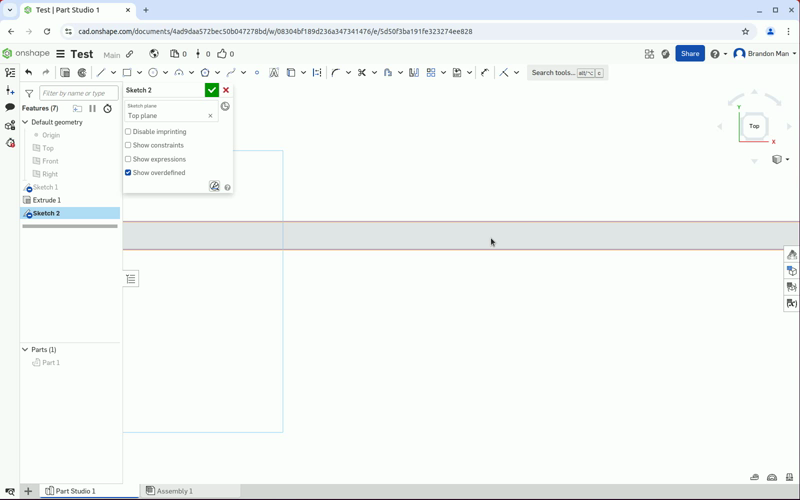
scroll(6)
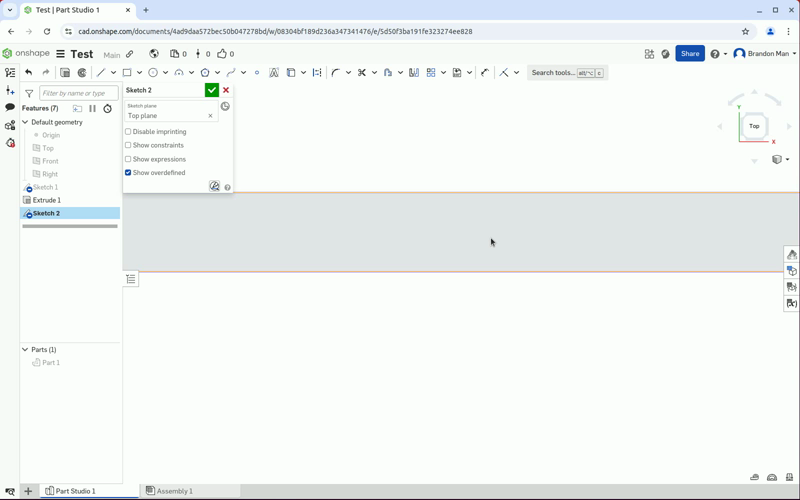
click(491, 237)
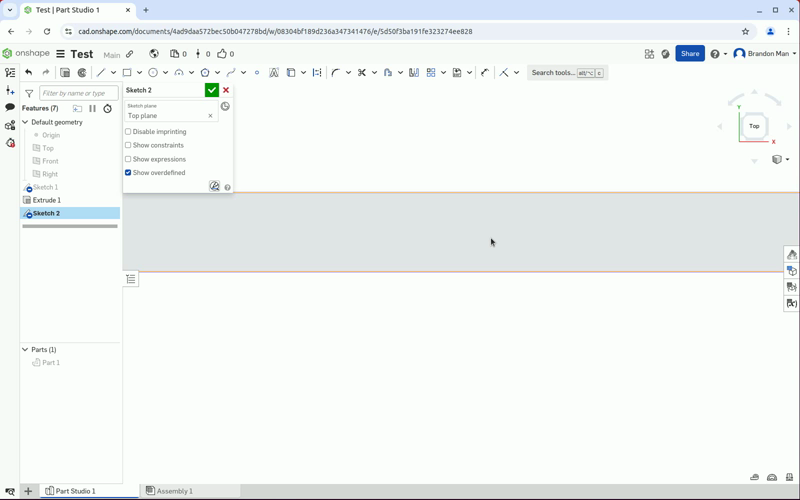
scroll(-6)
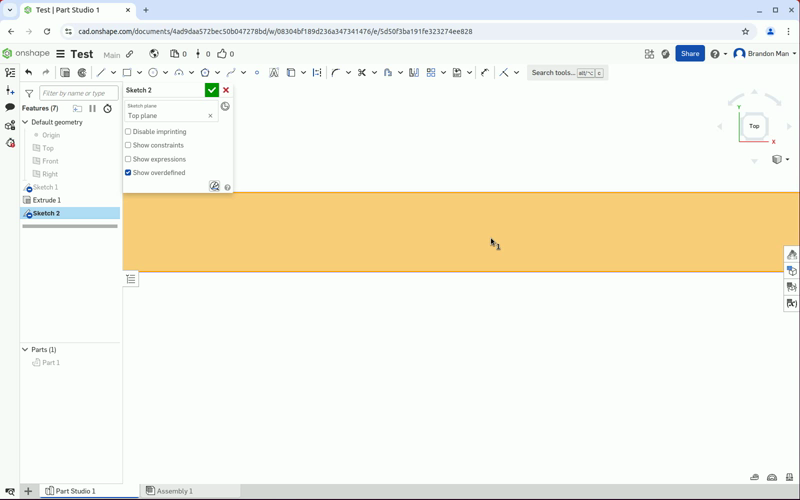
scroll(-6)
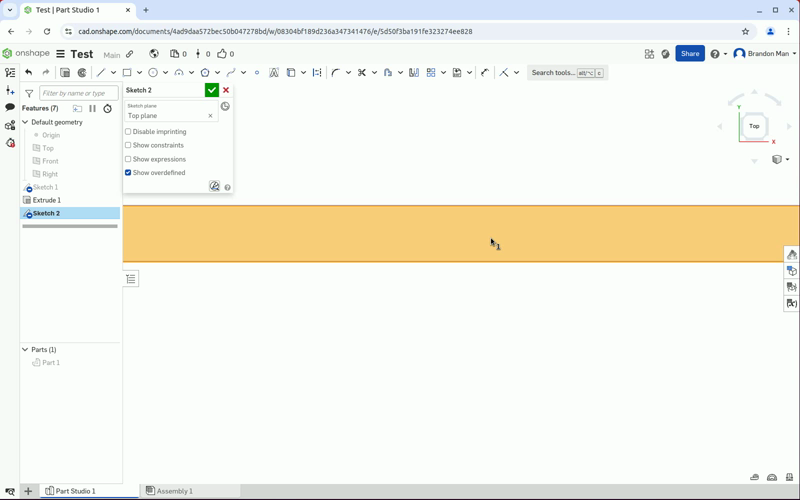
scroll(-6)
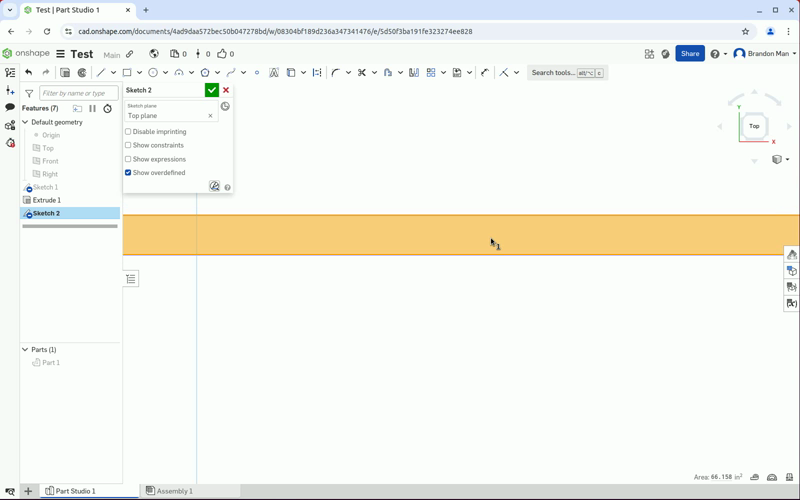
scroll(-6)
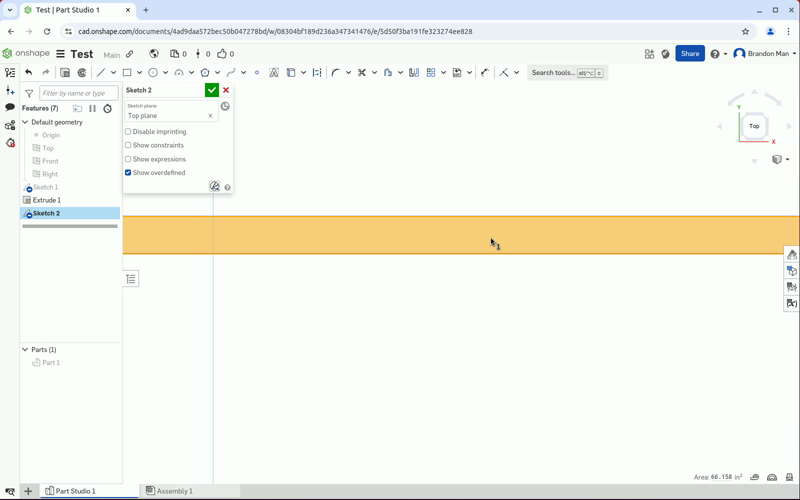
scroll(-6)
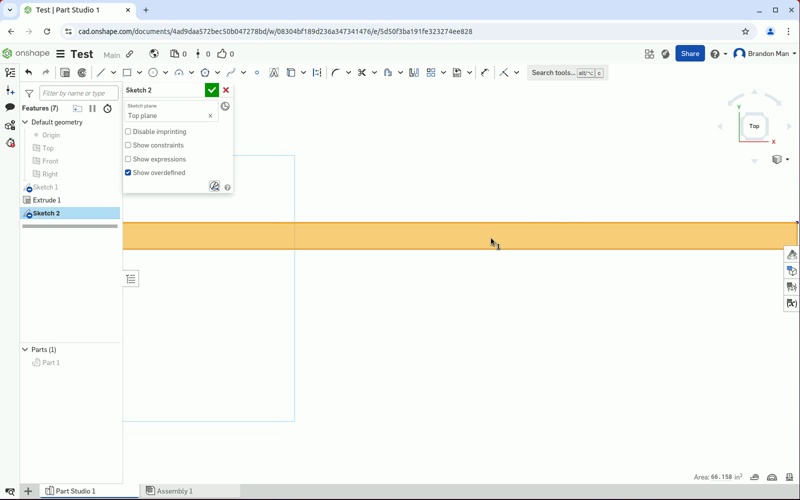
scroll(-6)
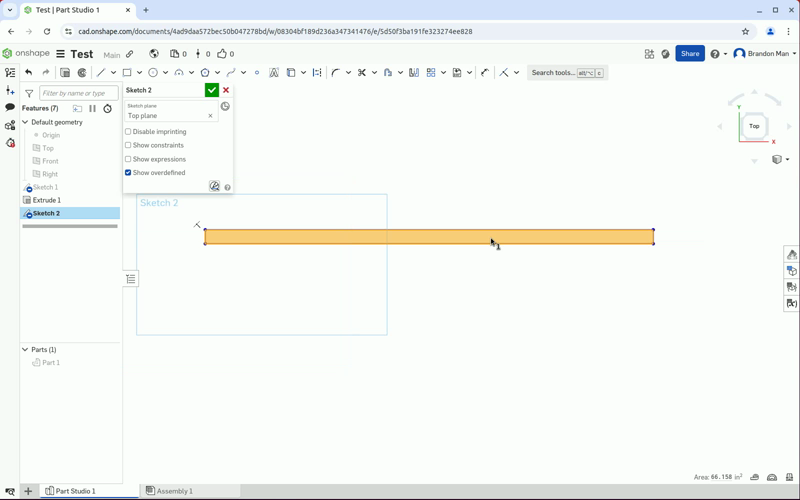
scroll(-6)
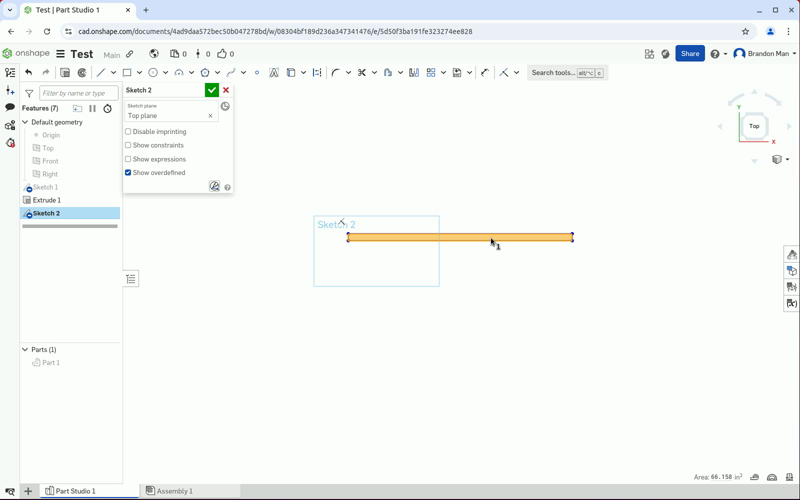
mouse_move(73, 352)
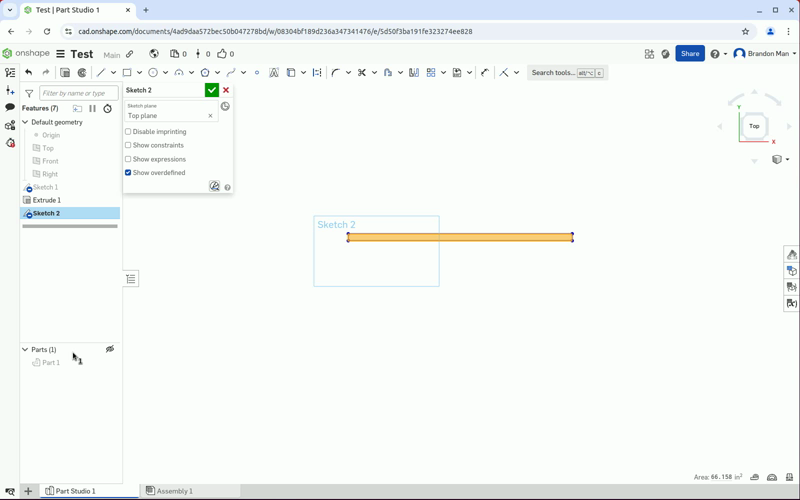
key(shift+y)
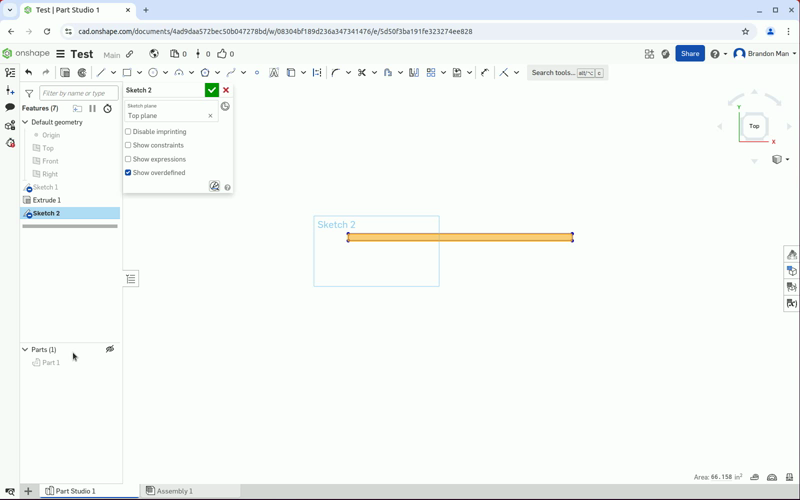
key(shift+e)
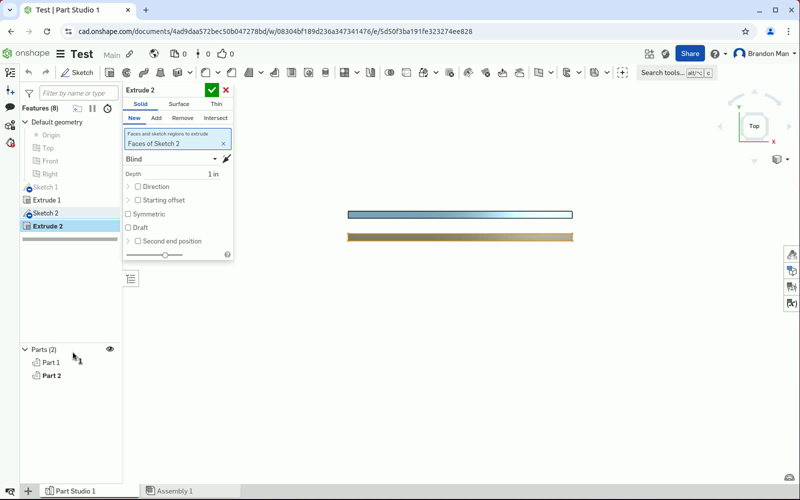
mouse_move(143, 106)
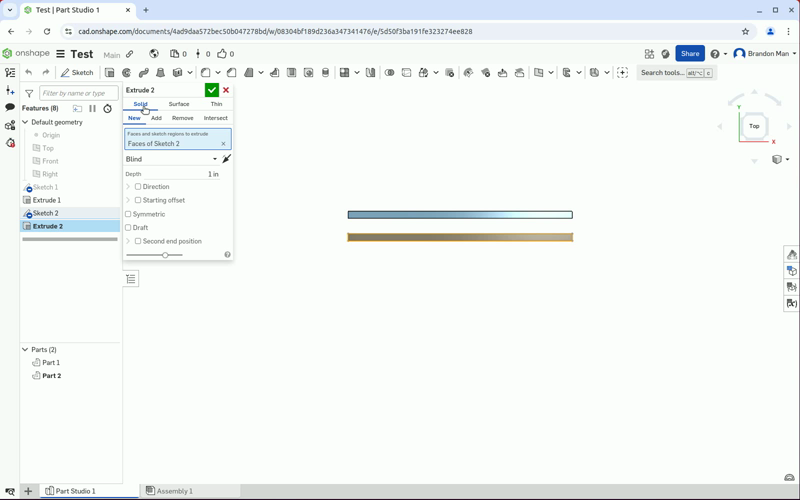
click(143, 106)
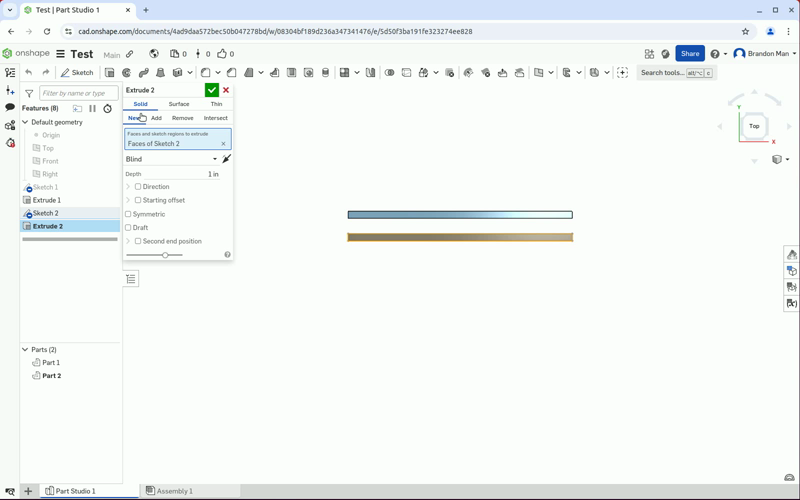
mouse_move(137, 120)
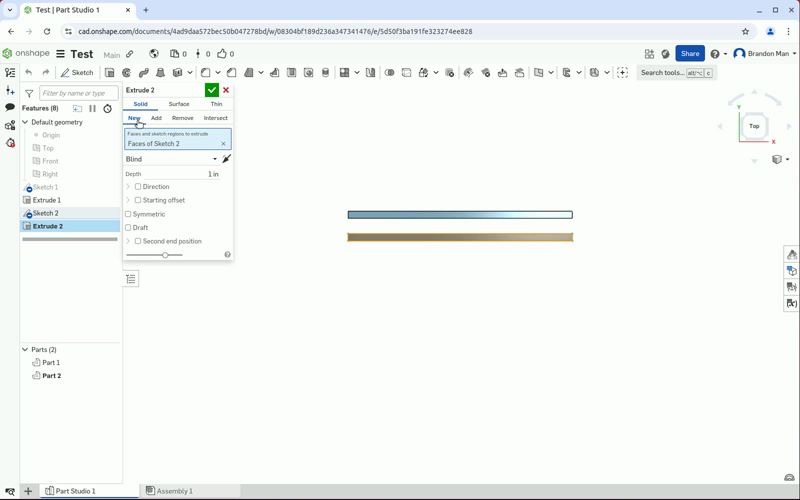
click(137, 120)
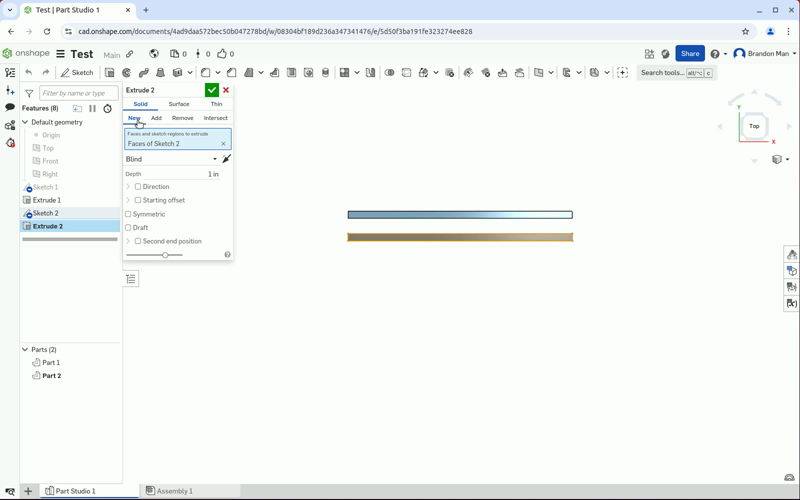
key(tab, 4)
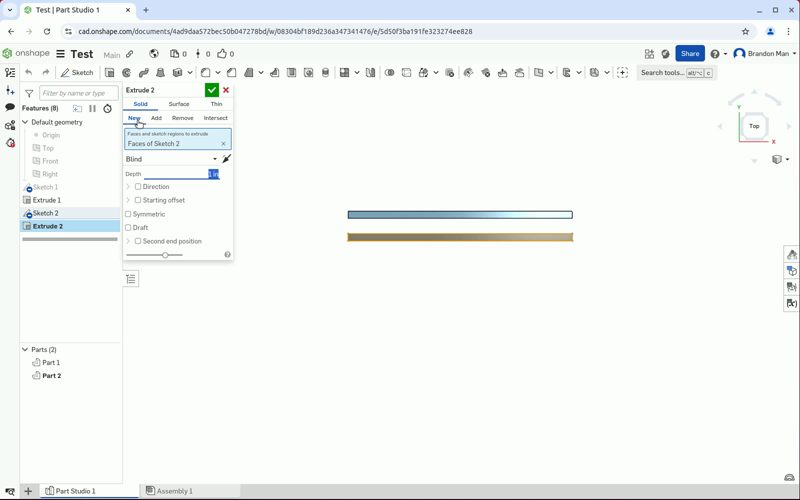
text(4.092)
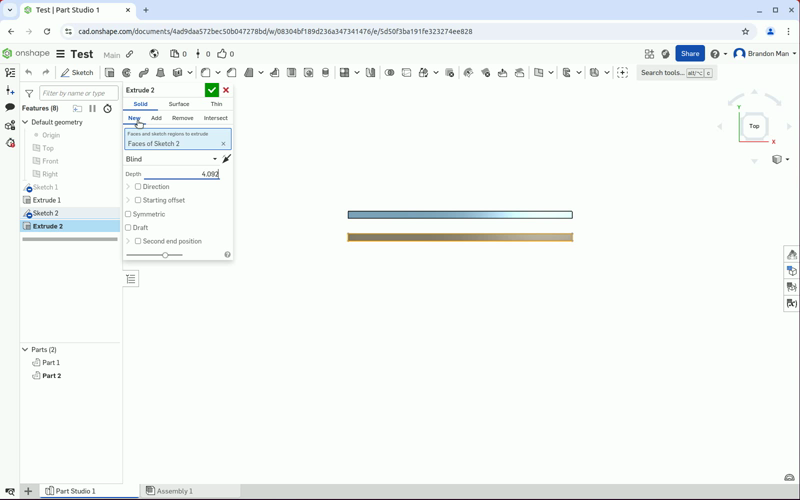
key(enter)
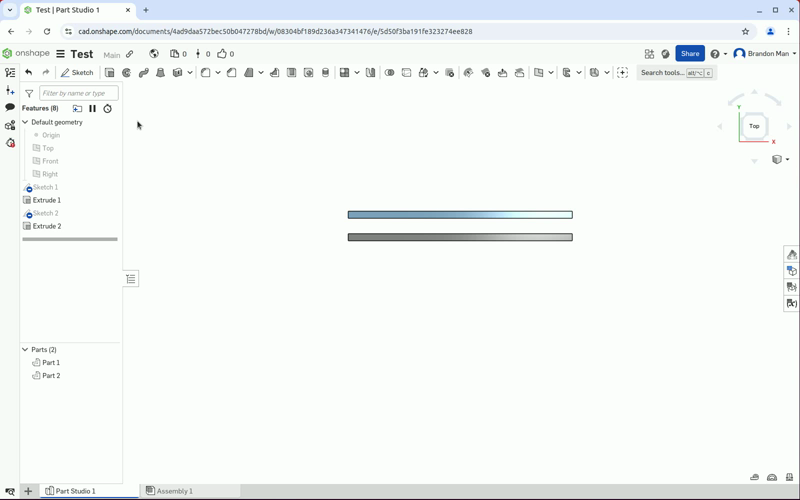
key(shift+h)
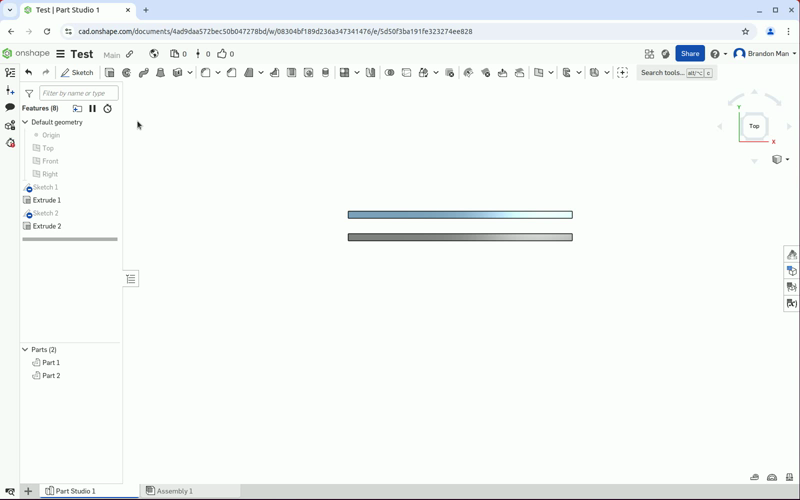
key(shift+h)
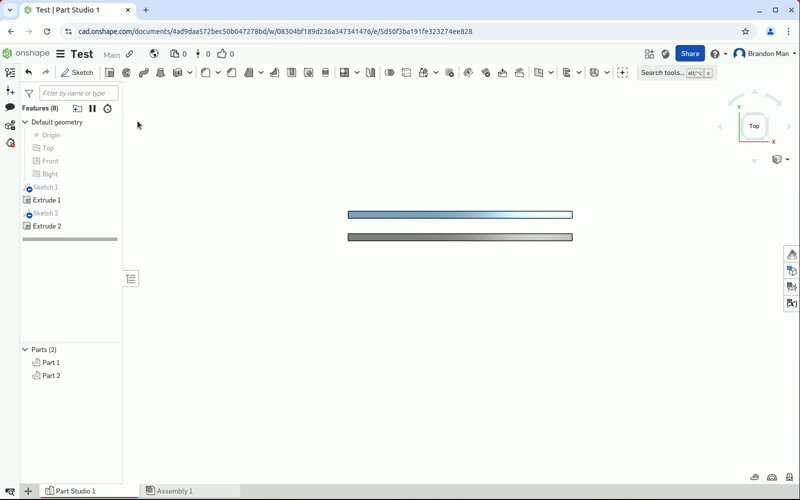
mouse_move(73, 189)
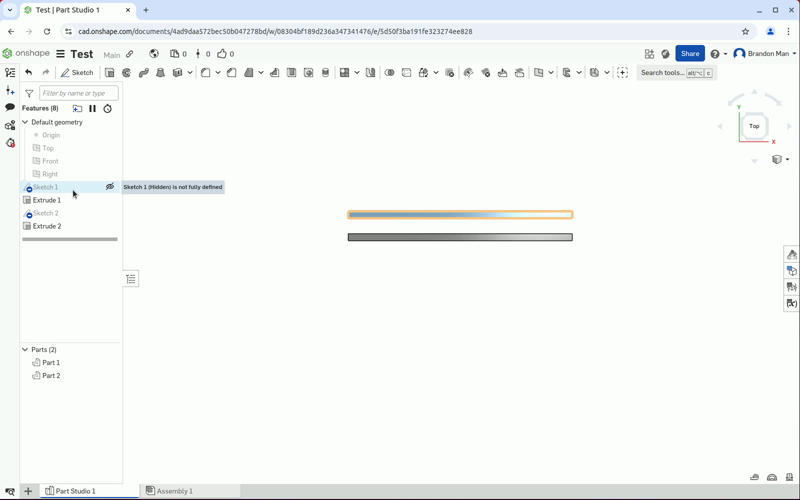
click(73, 189)
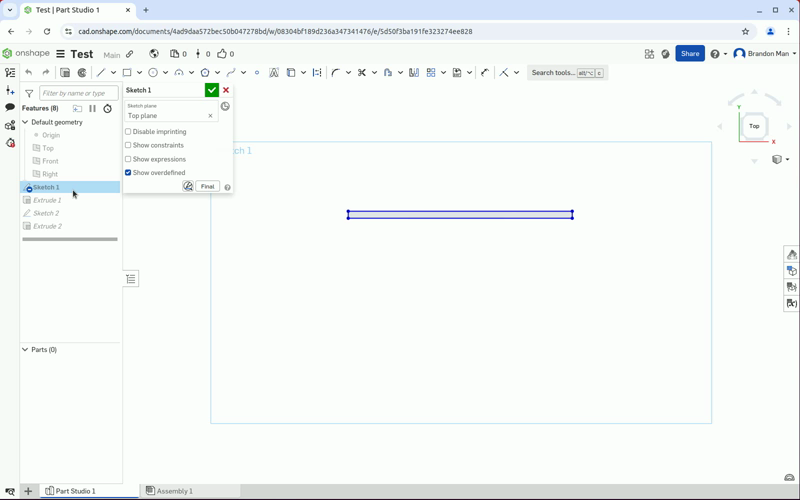
mouse_move(229, 92)
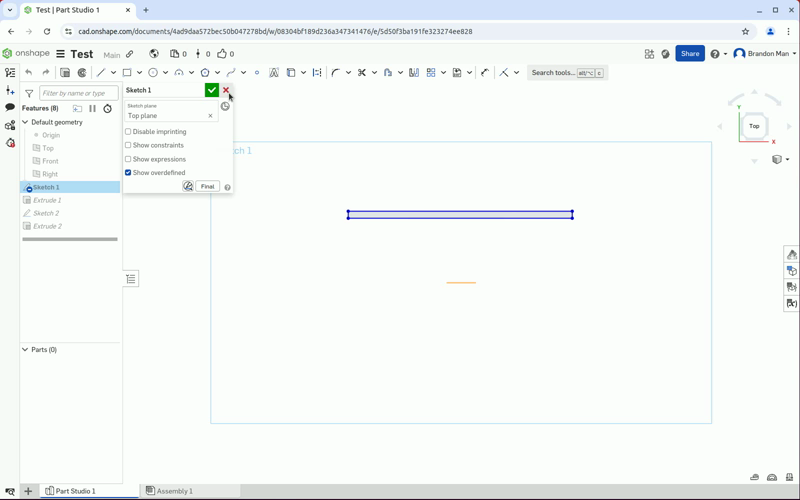
click(229, 92)
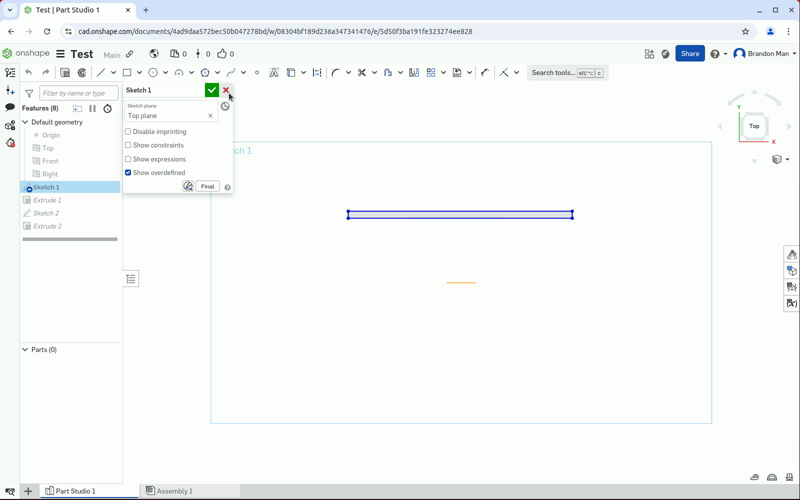
key(shift+s)
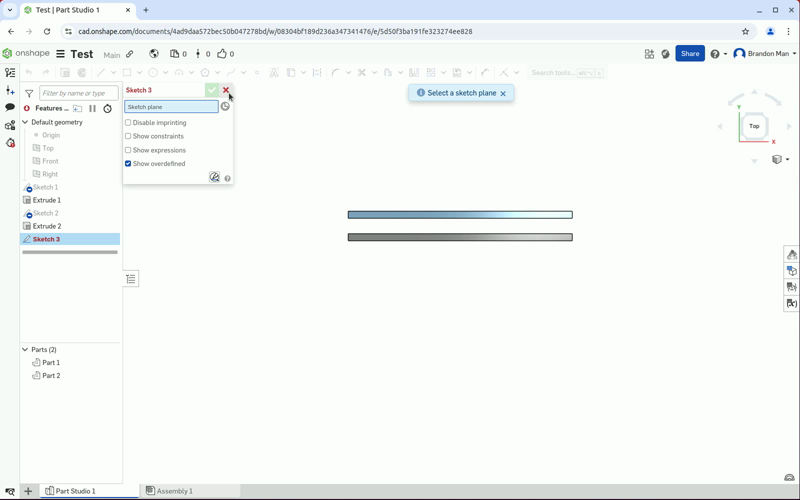
mouse_move(73, 150)
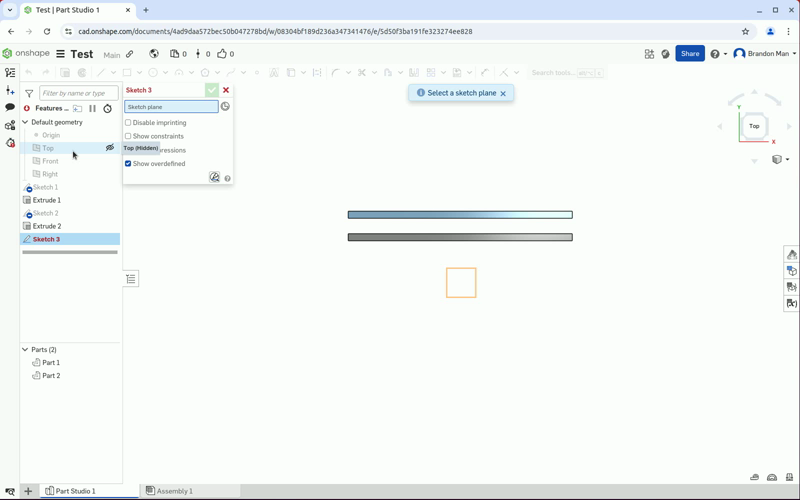
click(73, 150)
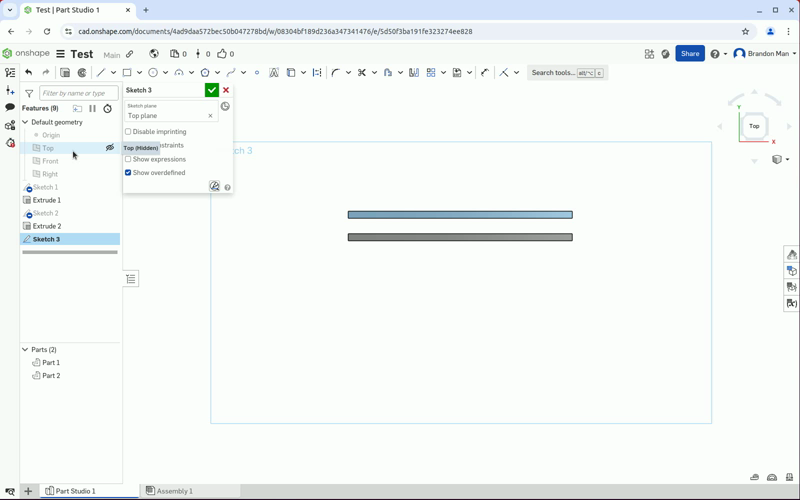
mouse_move(73, 352)
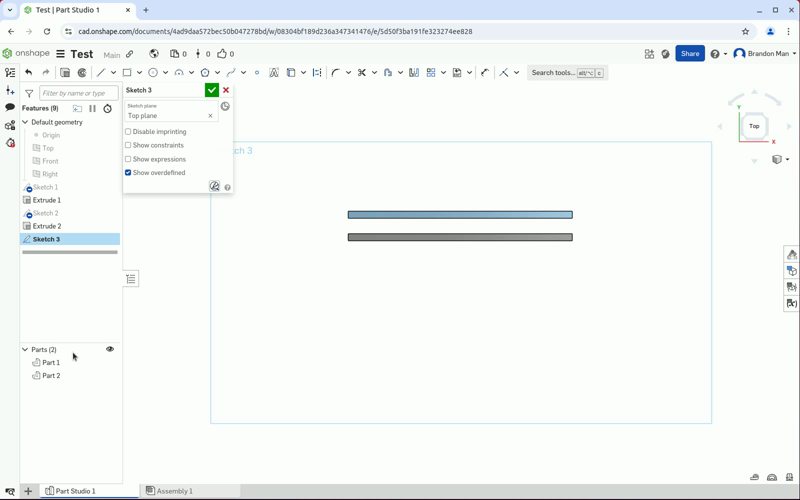
key(y)
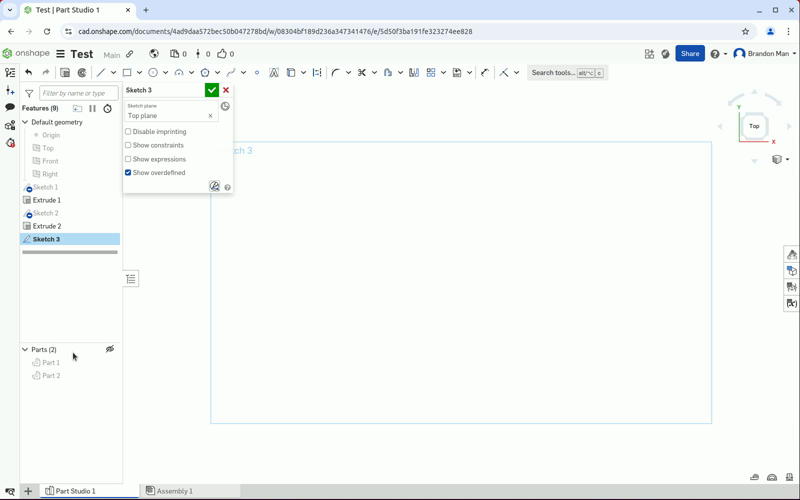
key(l)
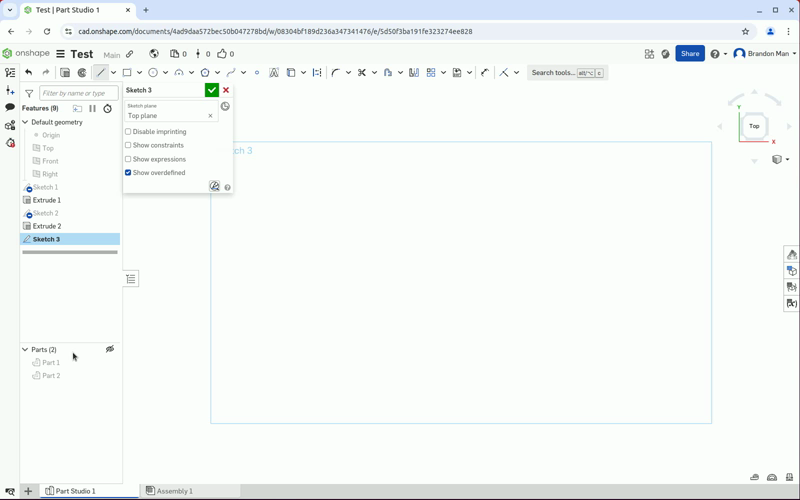
key_down(shift)
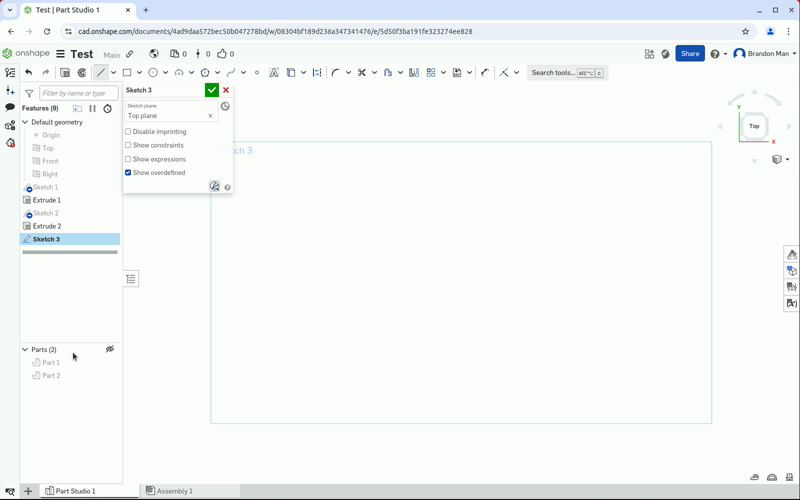
mouse_move(348, 262)
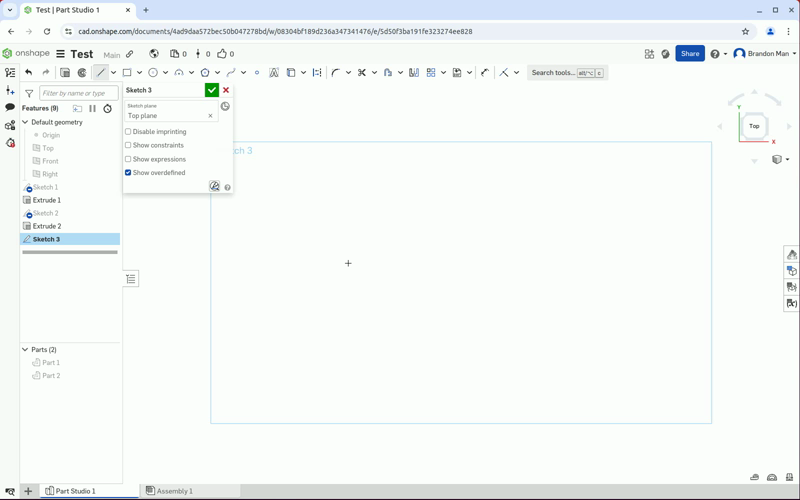
click(348, 262)
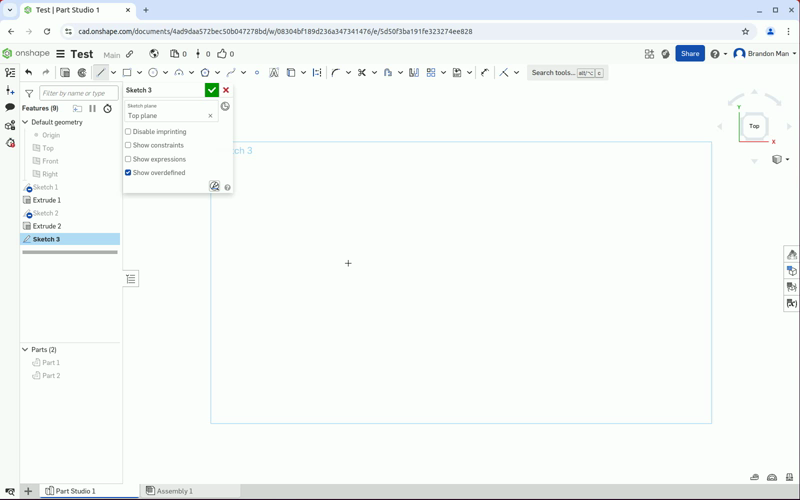
key_up(shift)
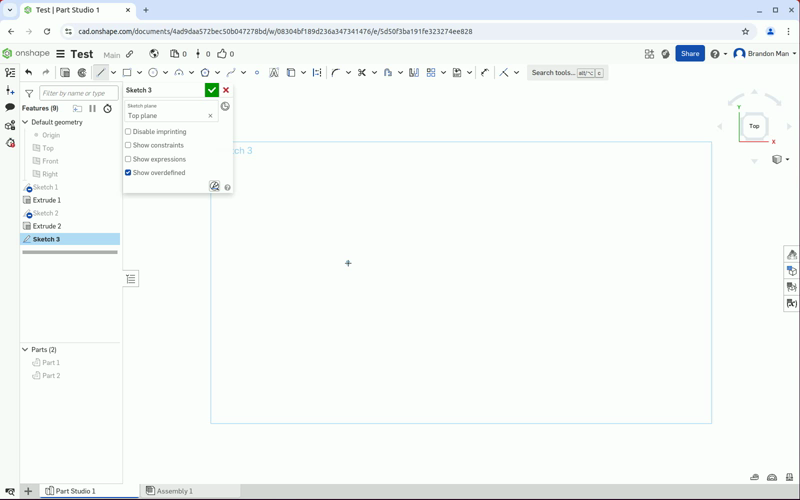
key_down(shift)
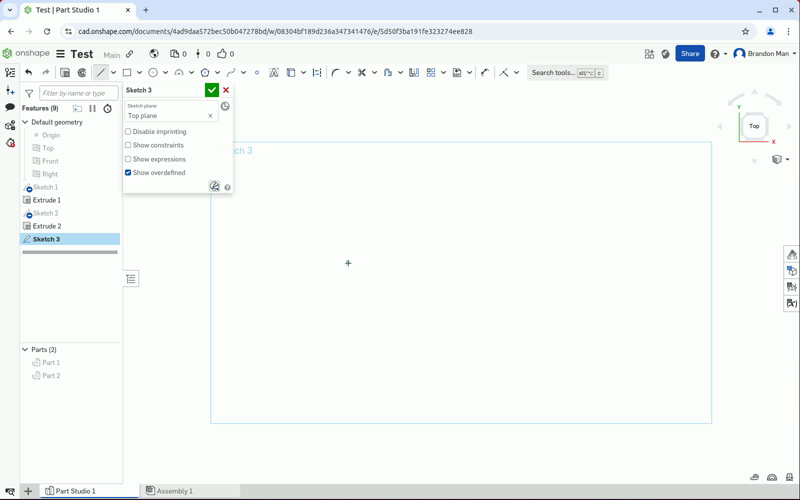
mouse_move(572, 262)
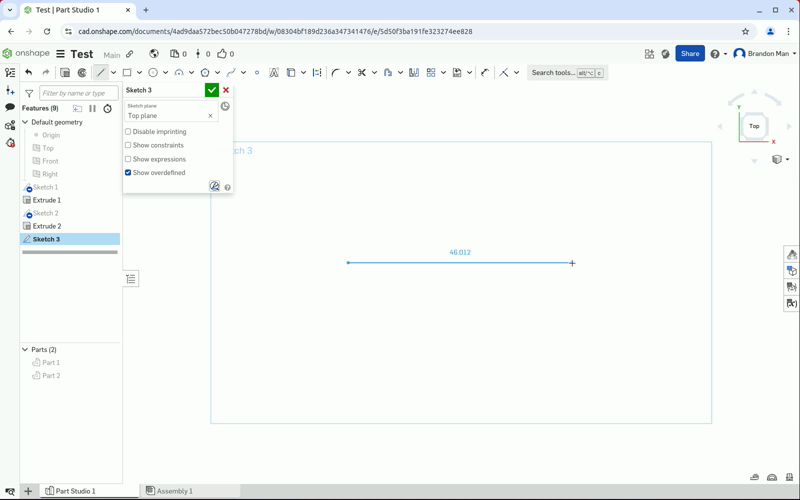
click(572, 262)
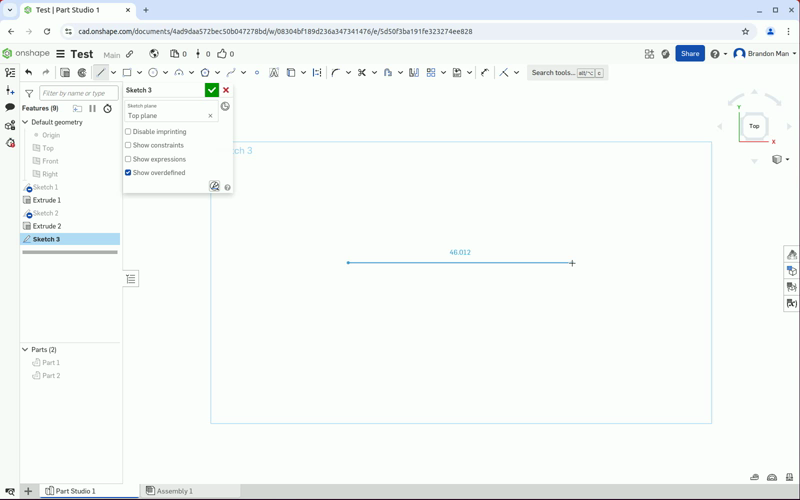
key_up(shift)
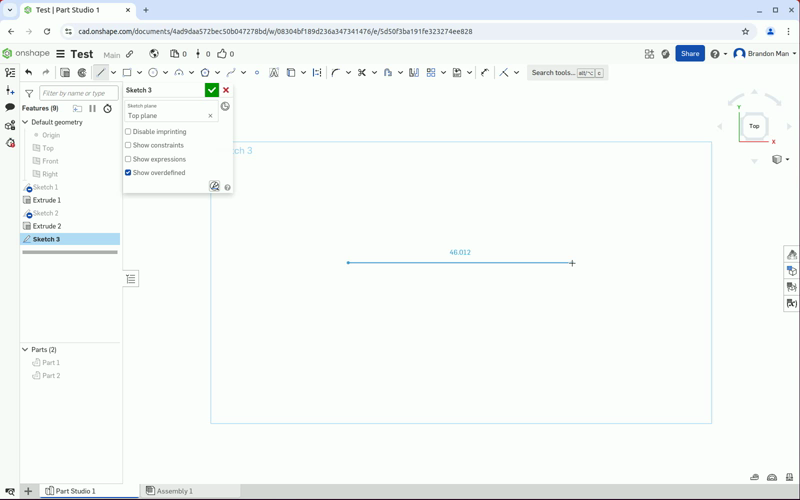
key_down(shift)
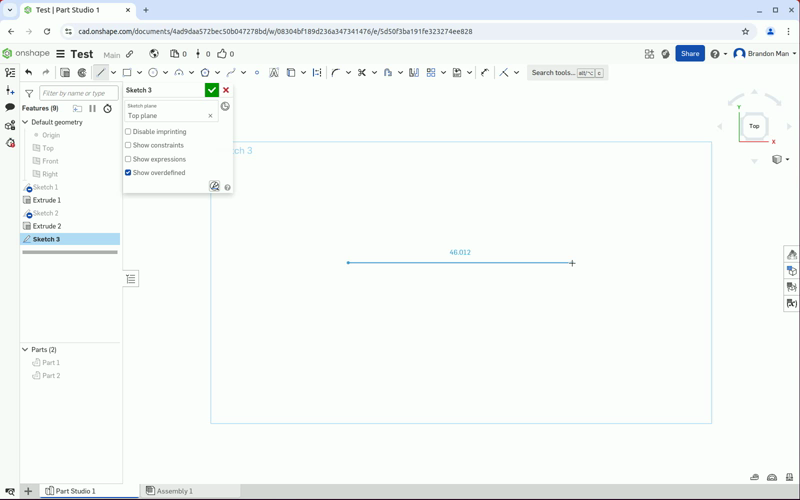
mouse_move(589, 262)
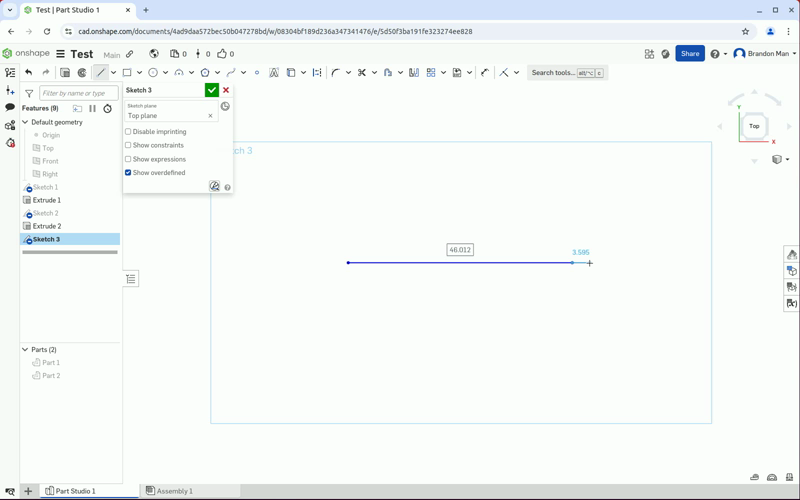
mouse_move(572, 255)
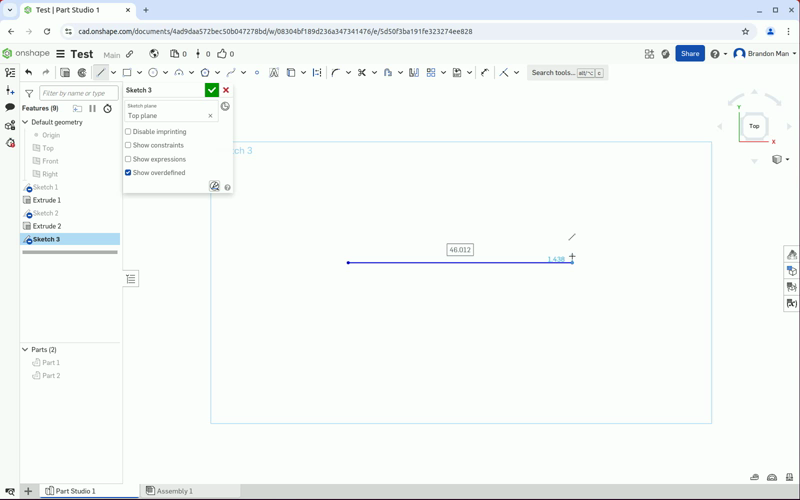
scroll(6)
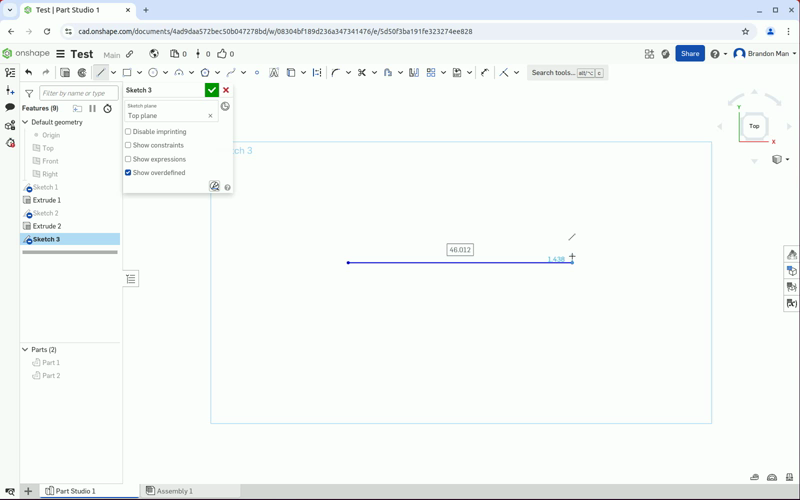
scroll(6)
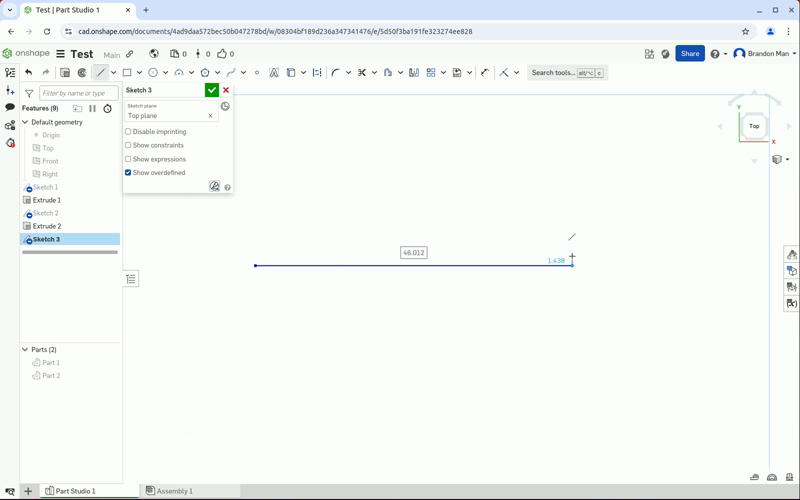
scroll(6)
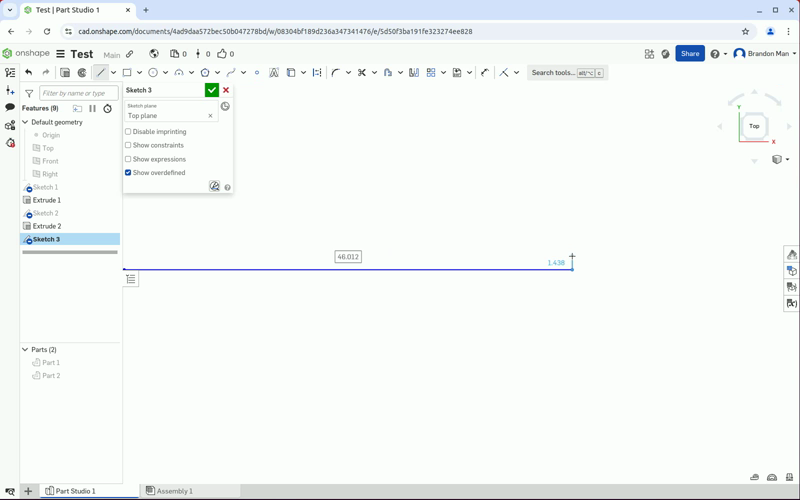
scroll(6)
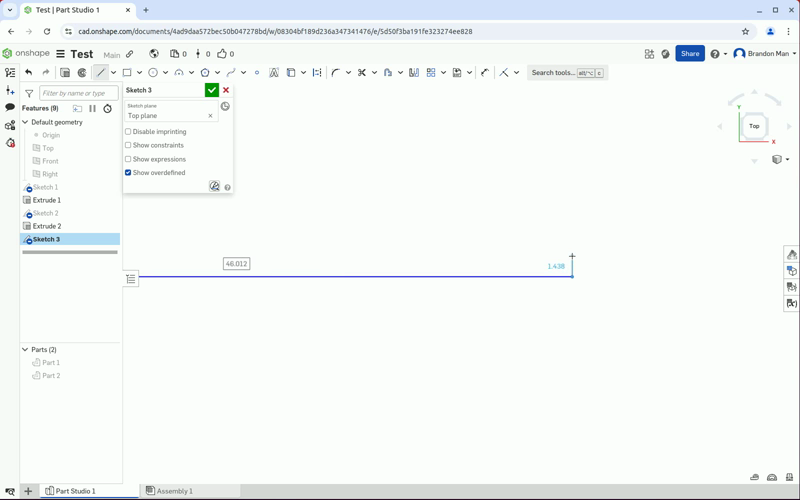
scroll(6)
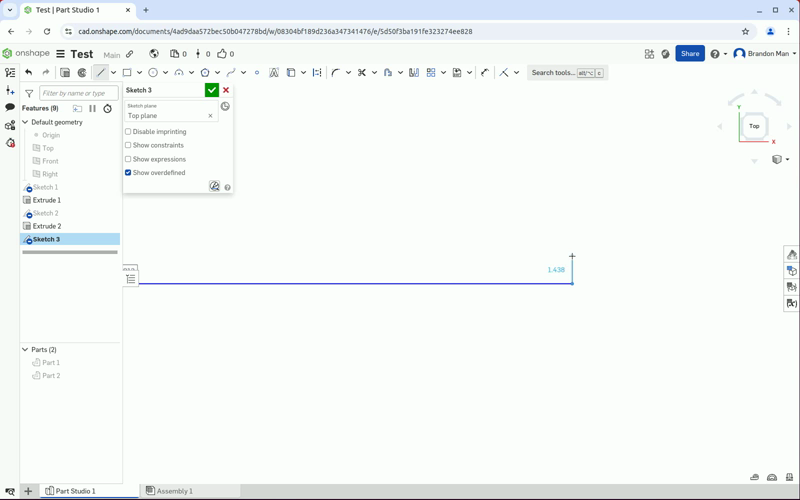
scroll(6)
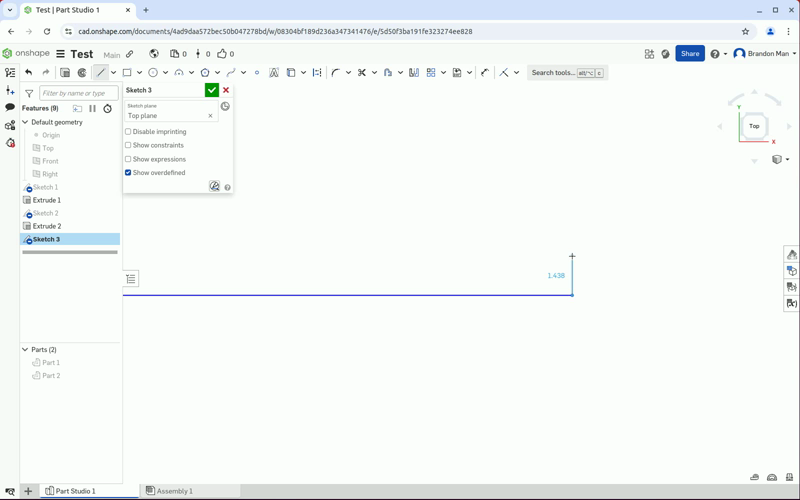
scroll(6)
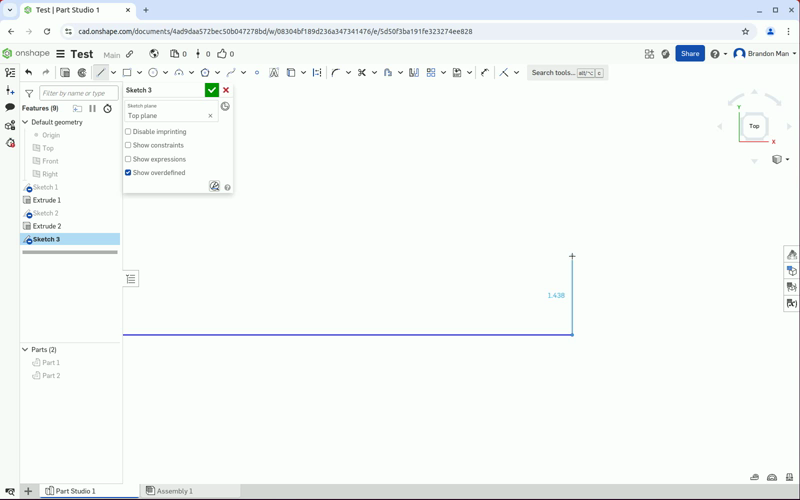
click(572, 255)
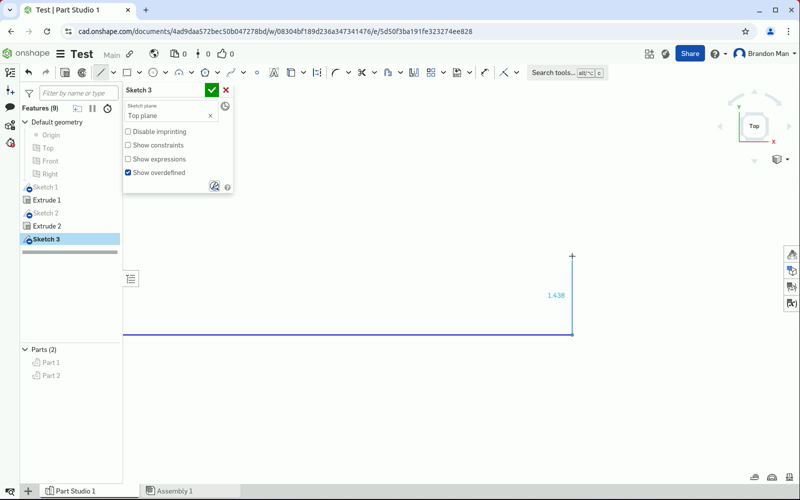
scroll(-6)
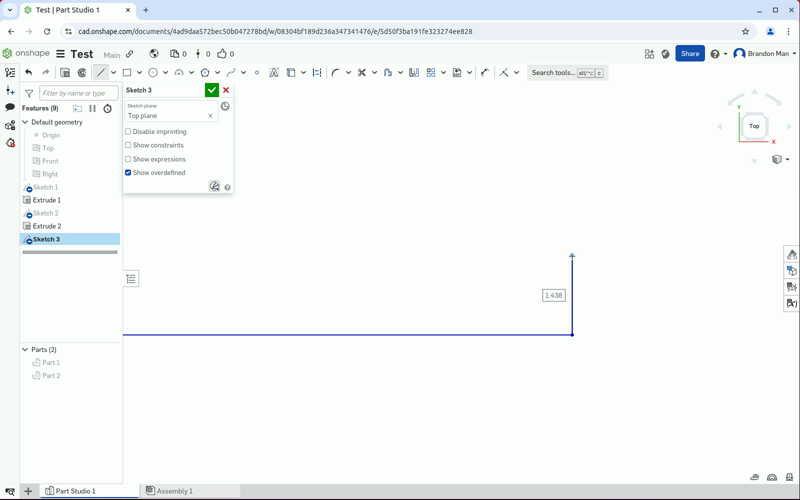
scroll(-6)
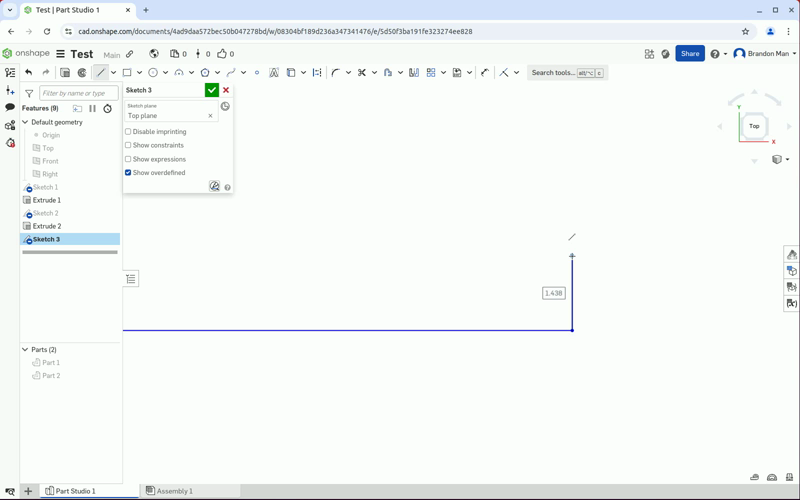
scroll(-6)
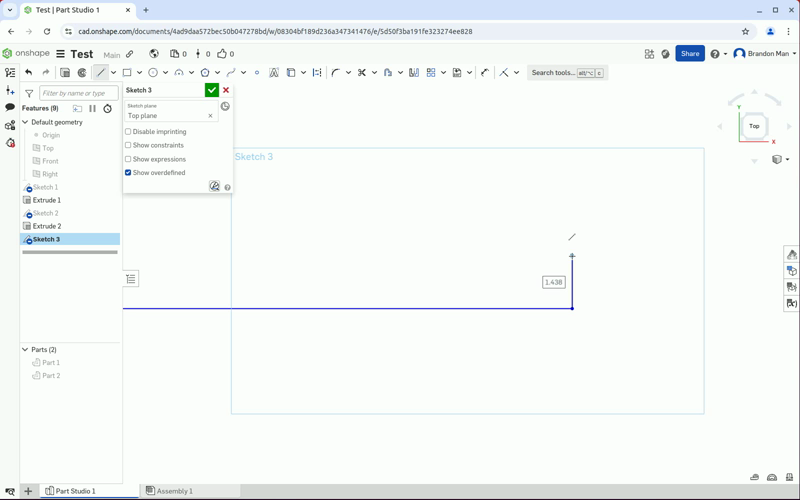
scroll(-6)
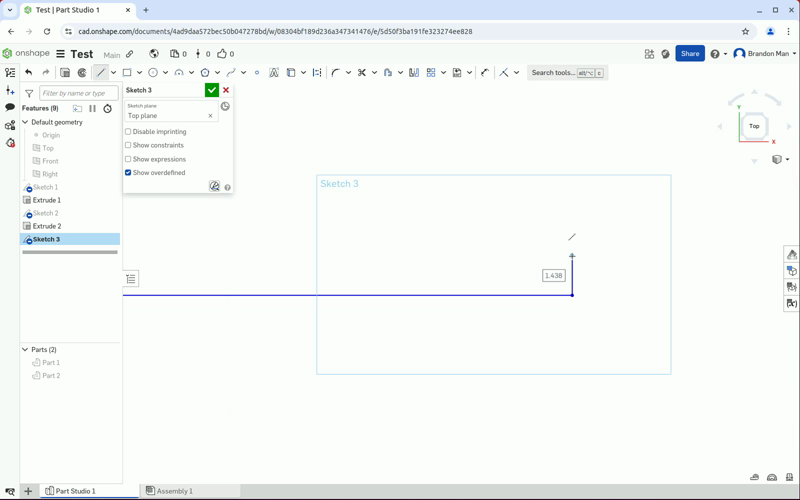
scroll(-6)
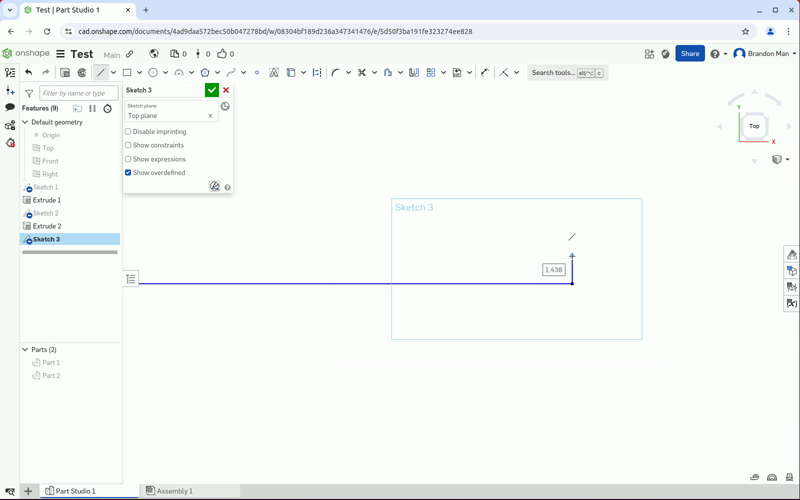
scroll(-6)
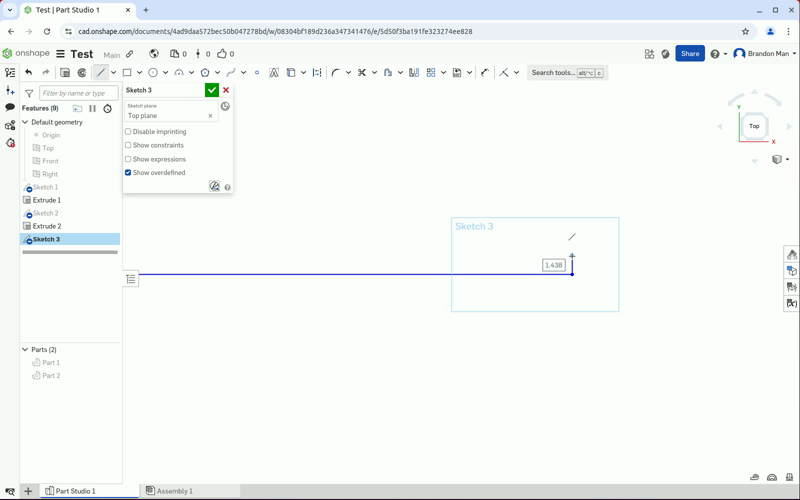
scroll(-6)
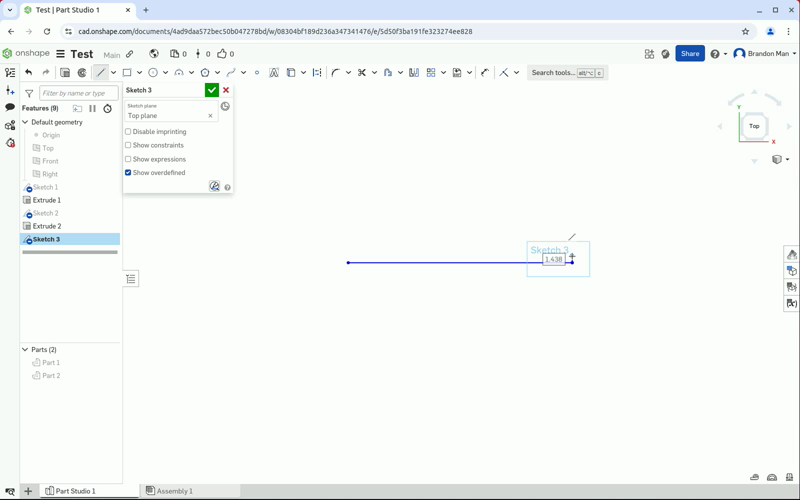
key_up(shift)
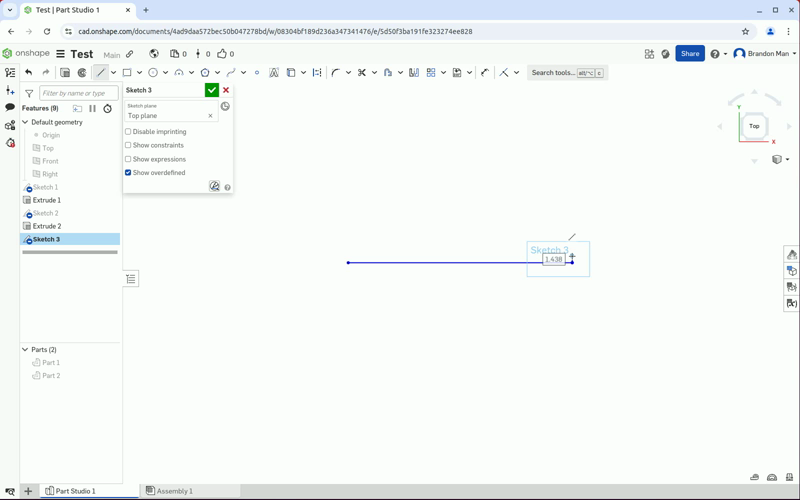
key_down(shift)
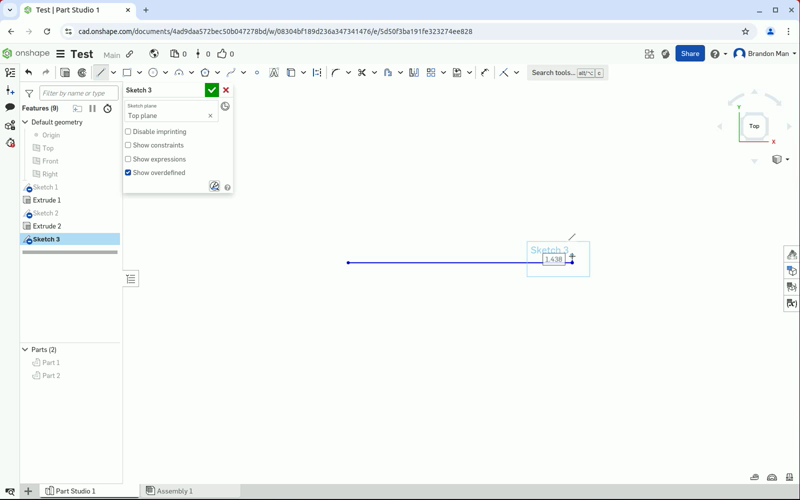
mouse_move(348, 255)
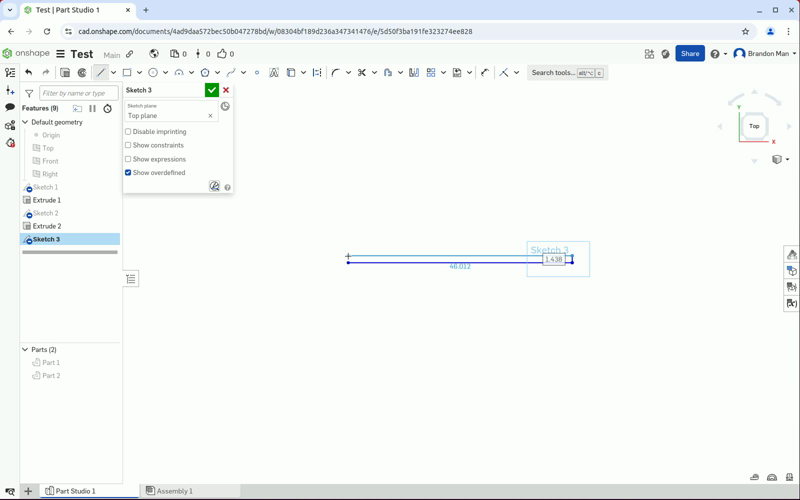
click(348, 255)
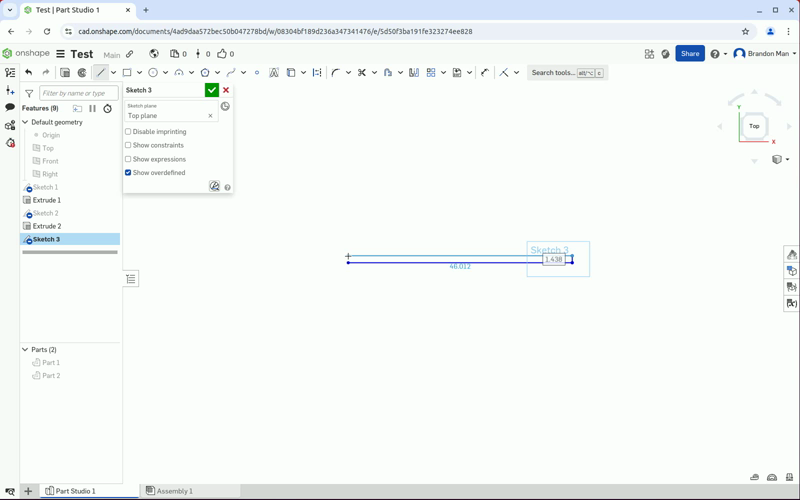
key_up(shift)
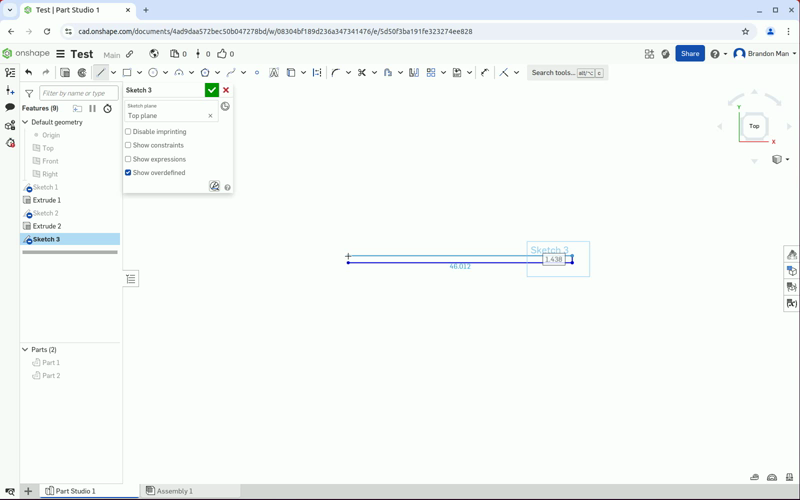
mouse_move(378, 255)
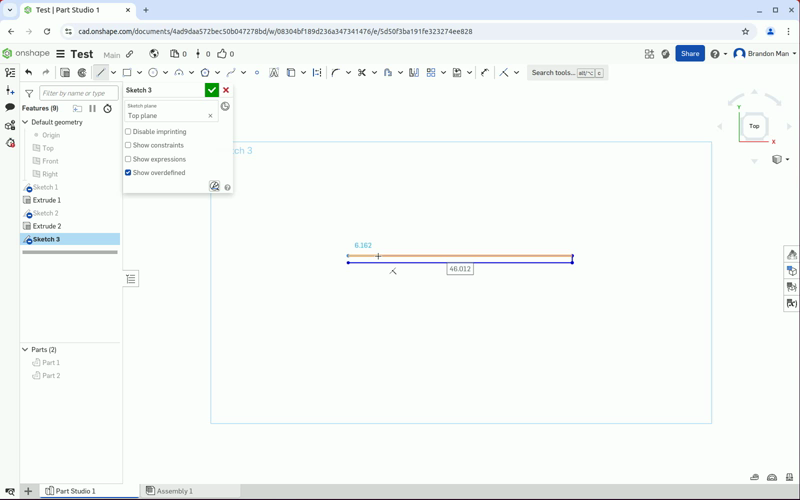
key_down(shift)
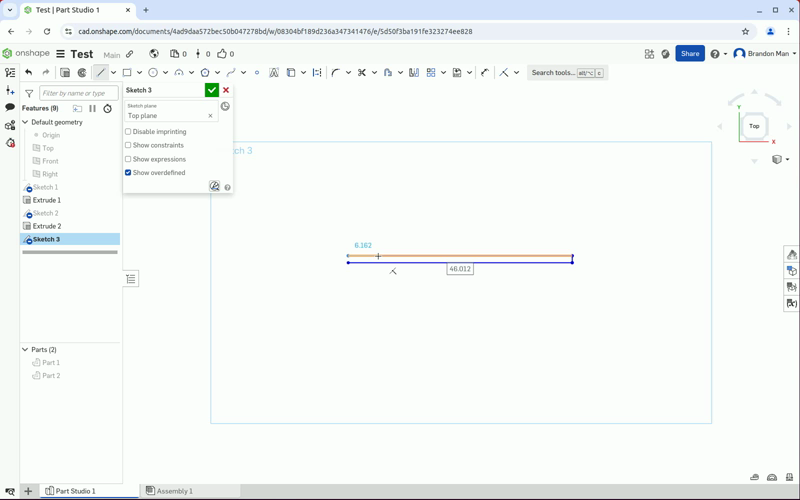
mouse_move(348, 262)
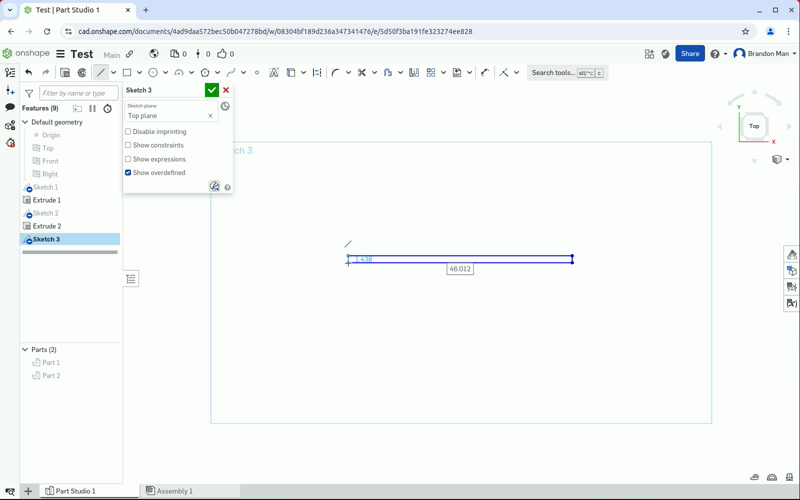
scroll(6)
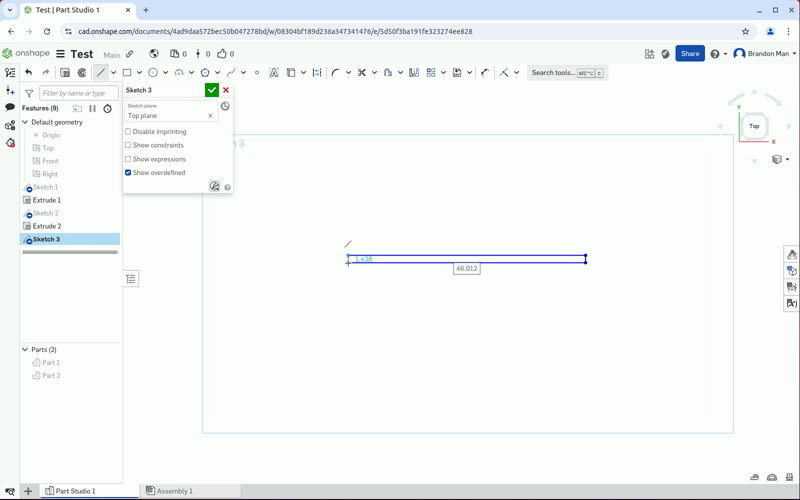
scroll(6)
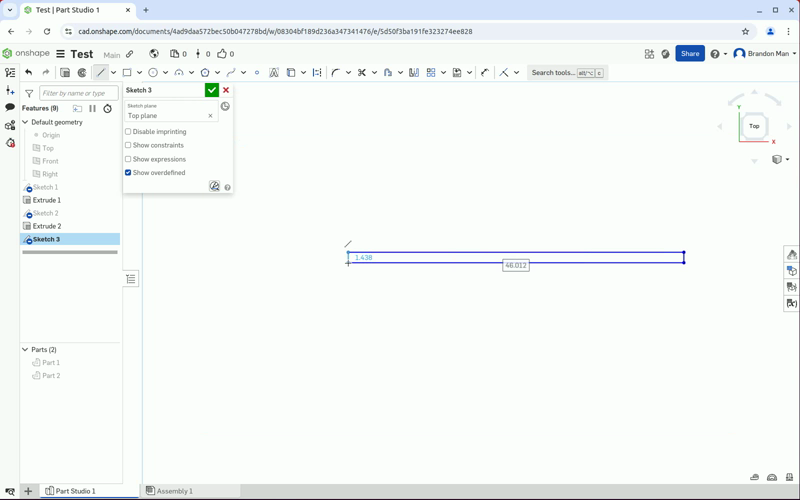
scroll(6)
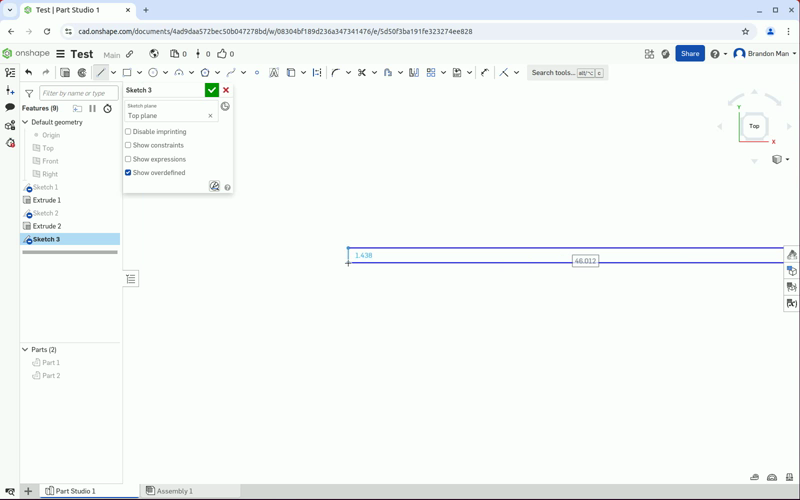
scroll(6)
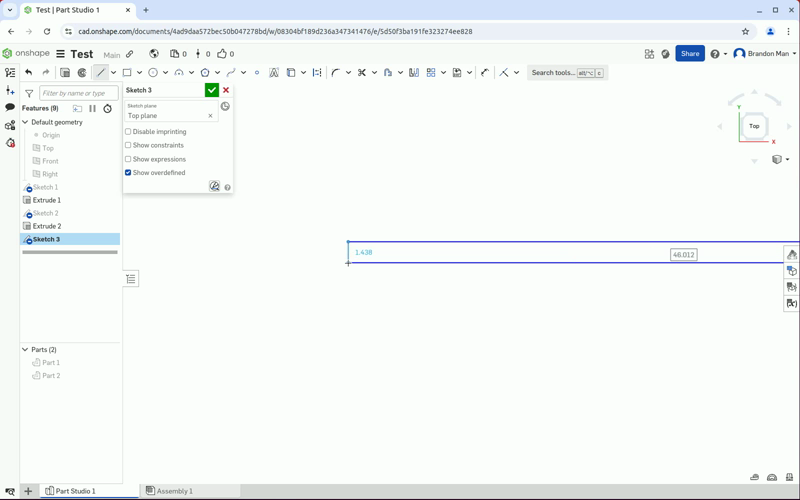
scroll(6)
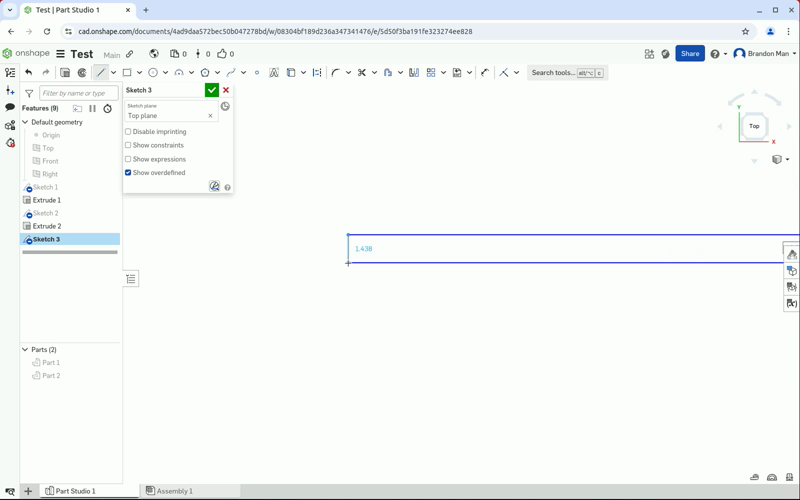
scroll(6)
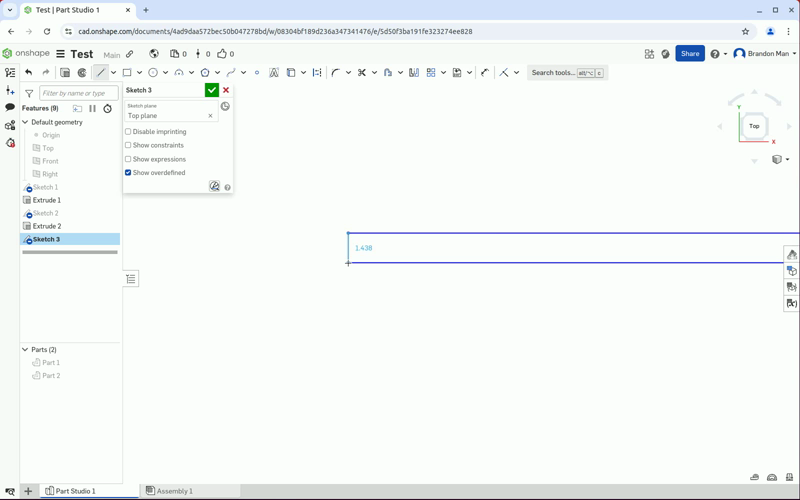
scroll(6)
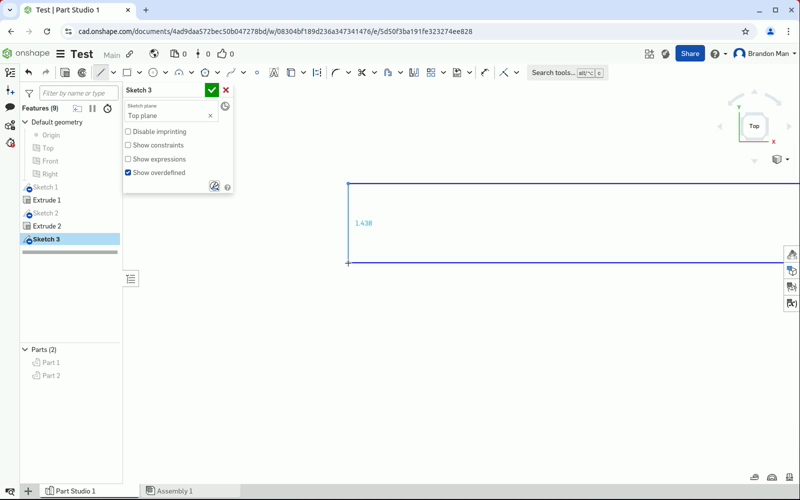
key_up(shift)
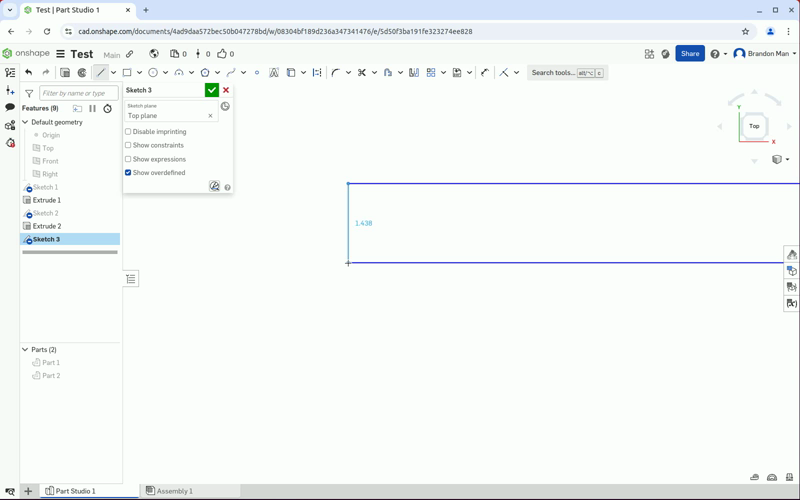
click(348, 262)
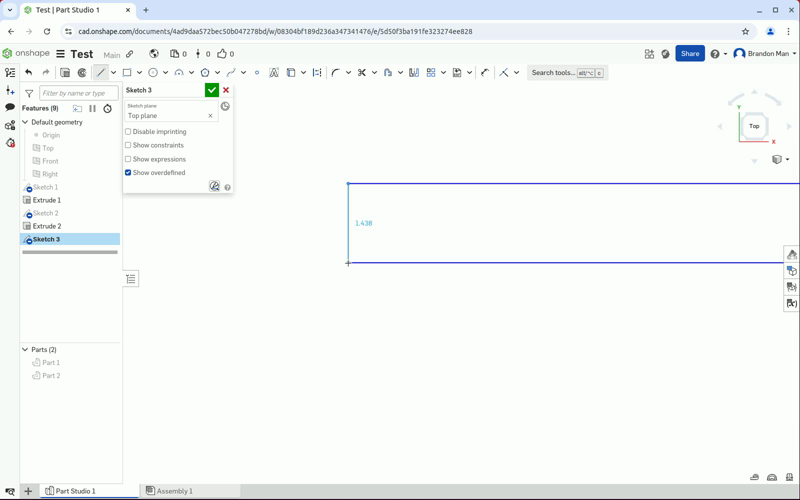
scroll(-6)
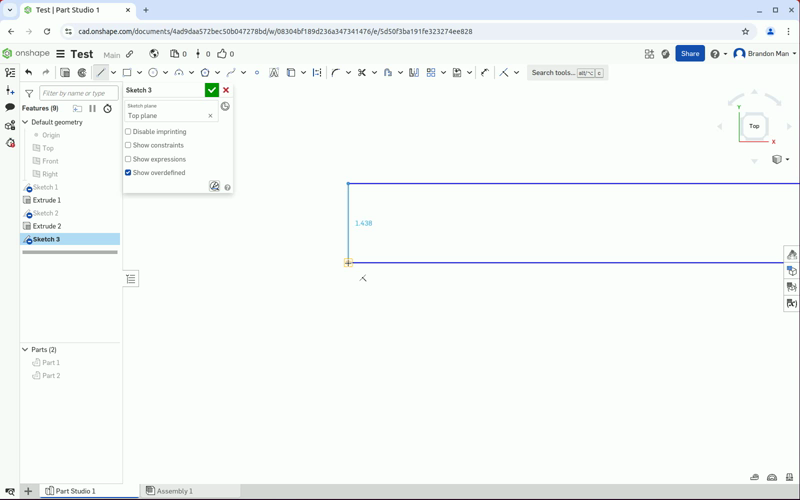
scroll(-6)
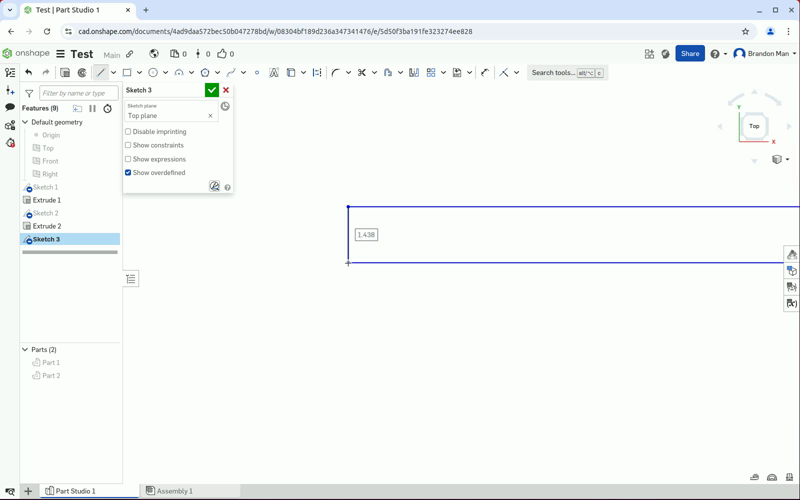
scroll(-6)
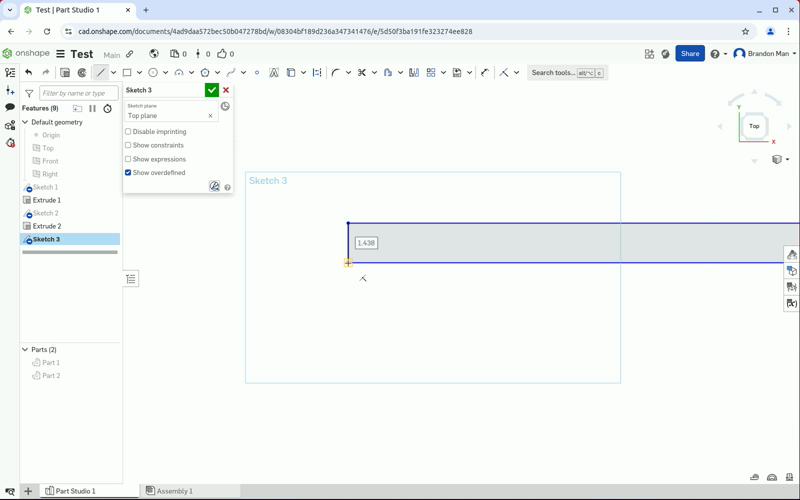
scroll(-6)
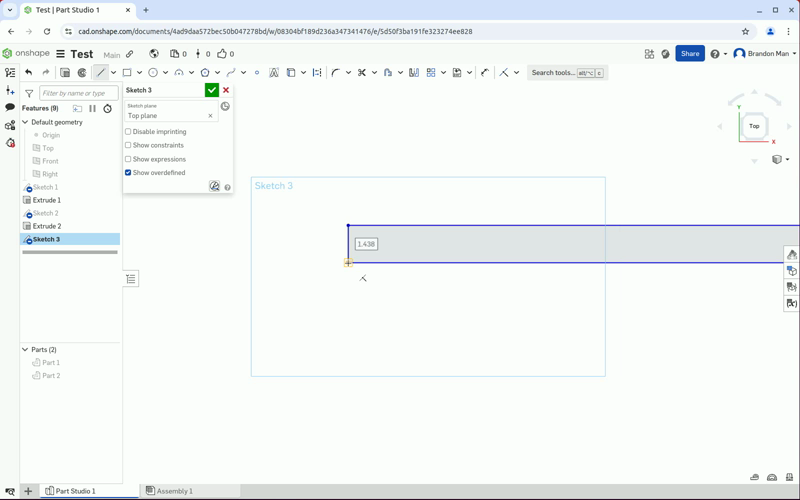
scroll(-6)
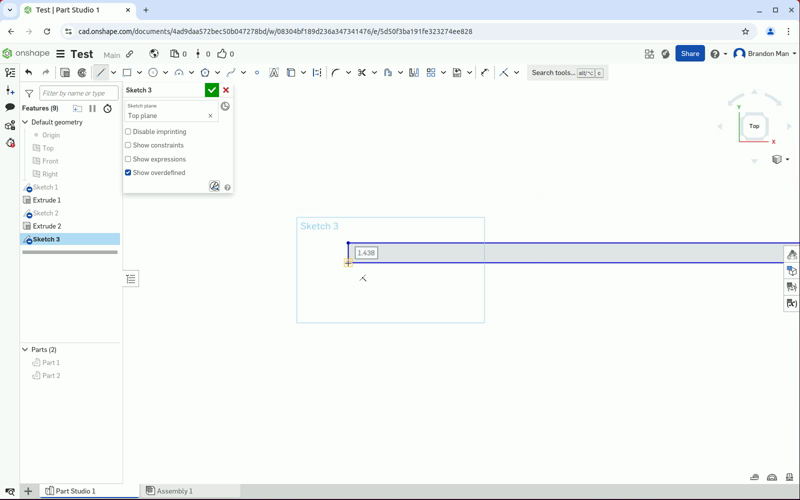
scroll(-6)
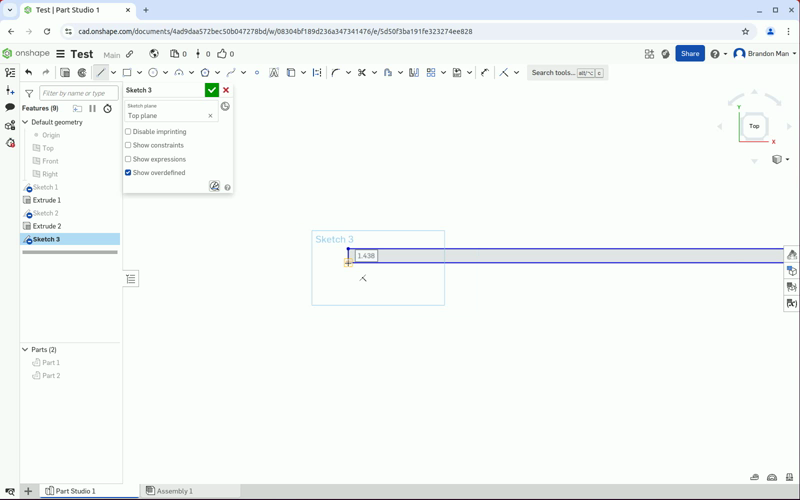
scroll(-6)
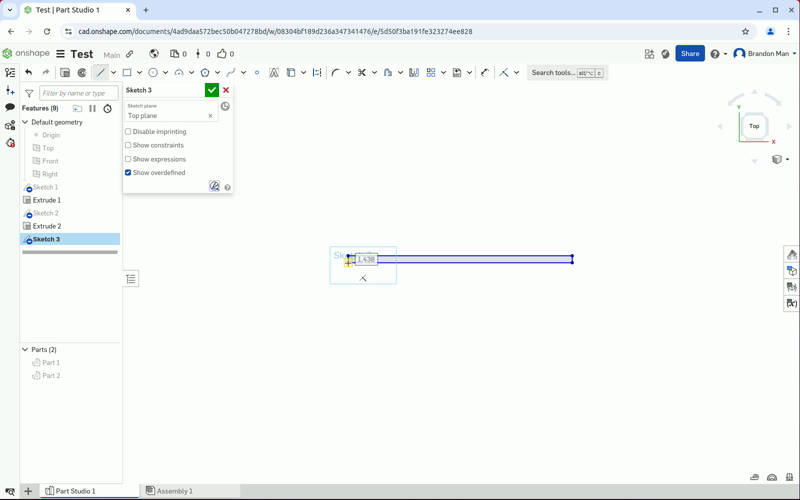
key(esc)
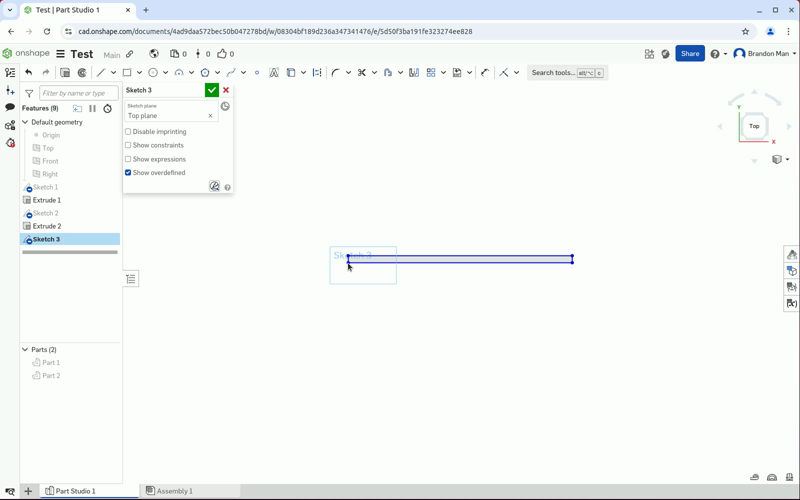
mouse_move(452, 258)
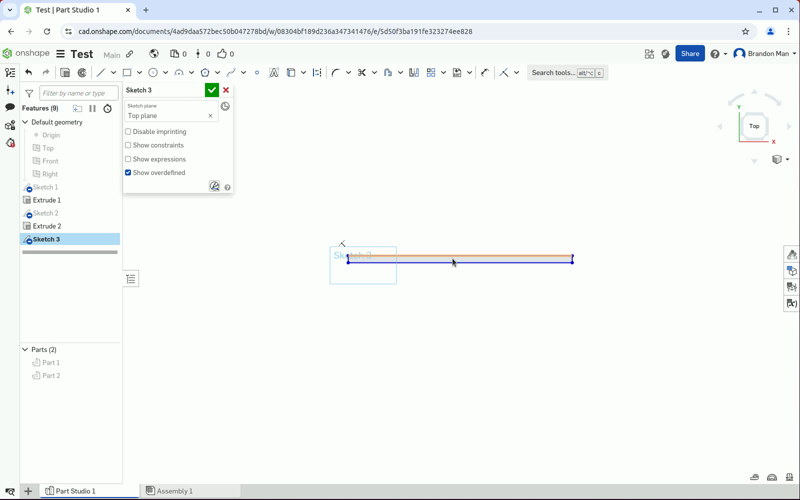
scroll(6)
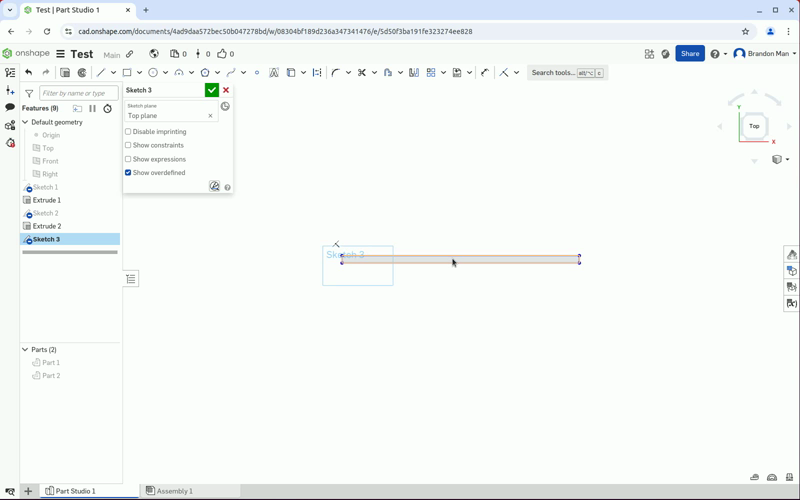
scroll(6)
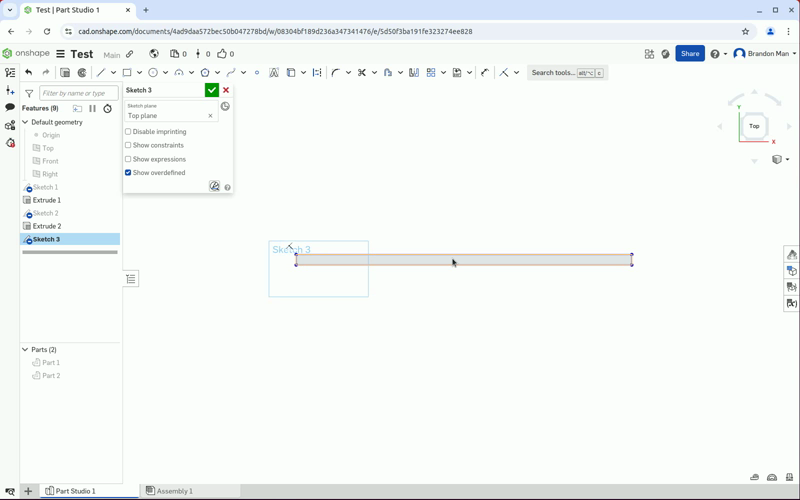
scroll(6)
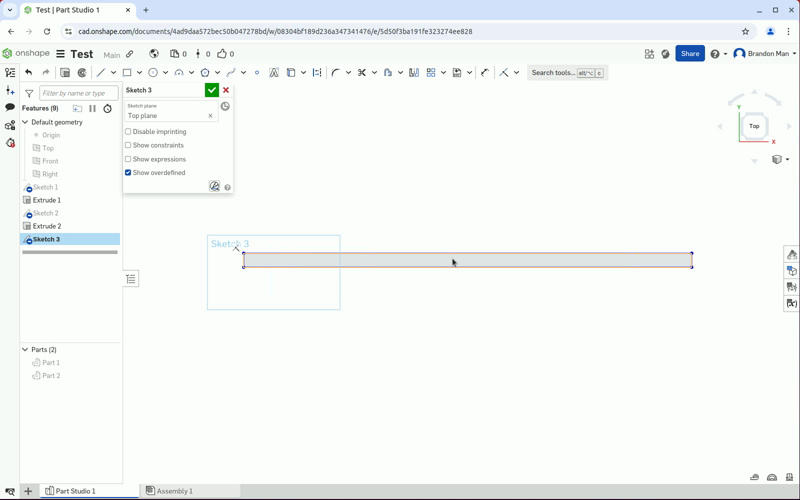
scroll(6)
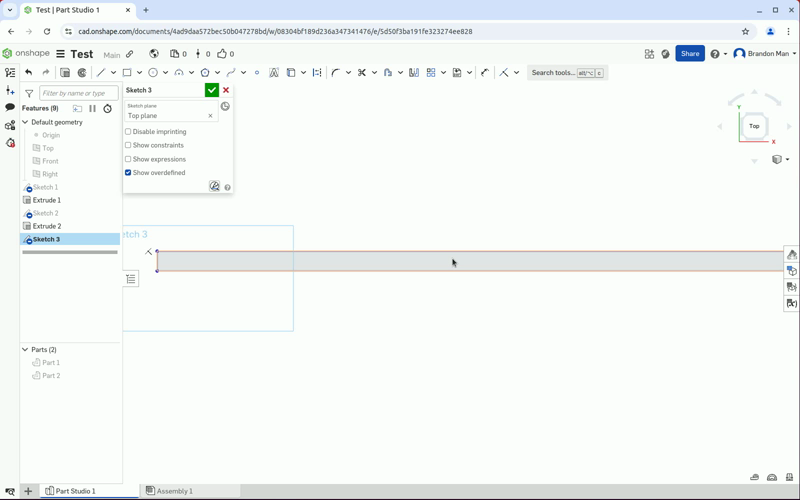
scroll(6)
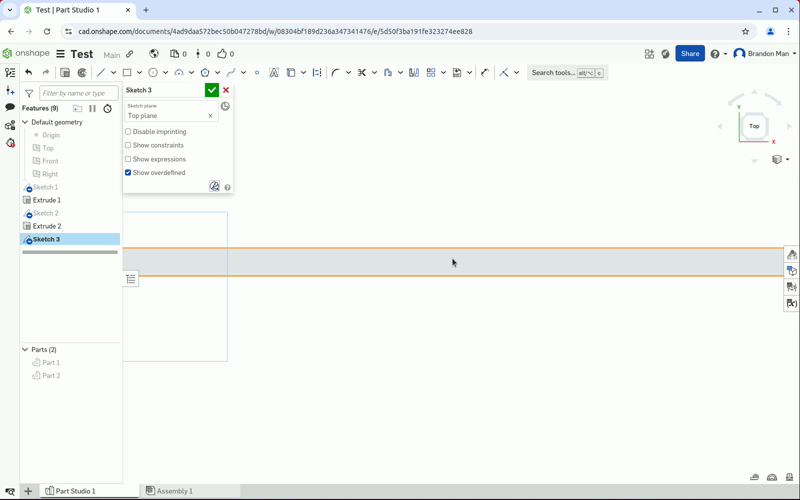
scroll(6)
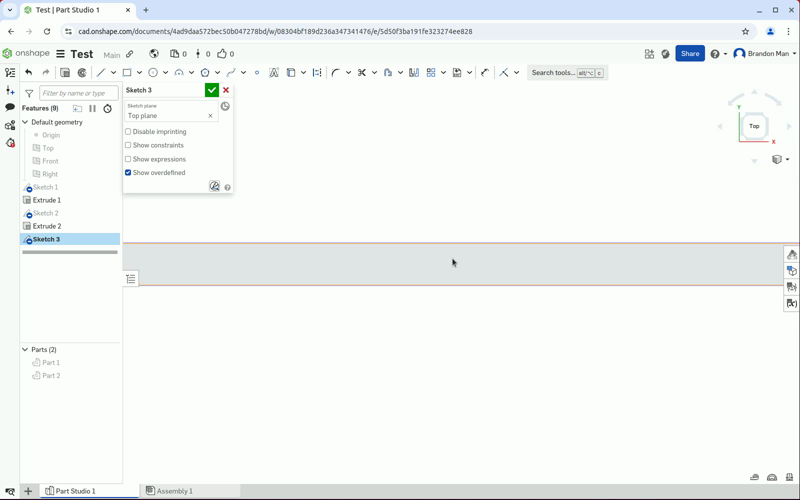
scroll(6)
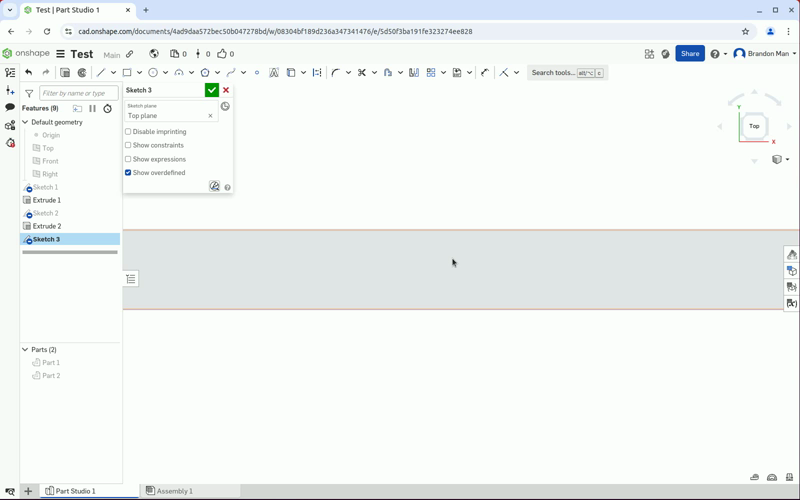
click(452, 258)
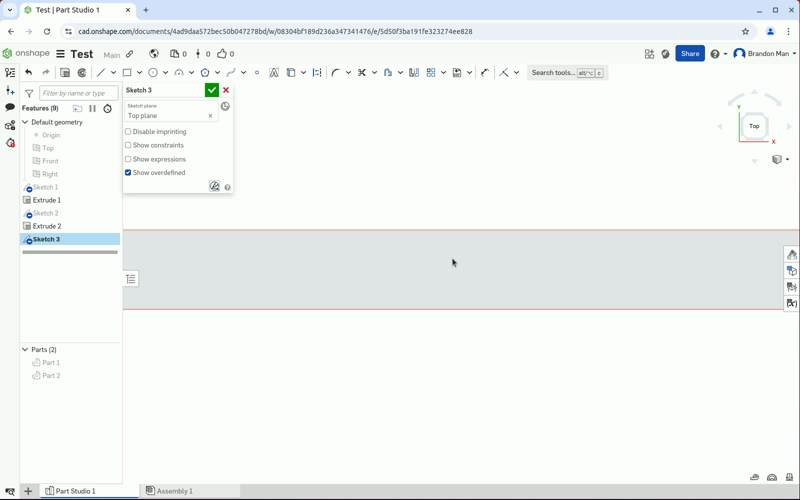
scroll(-6)
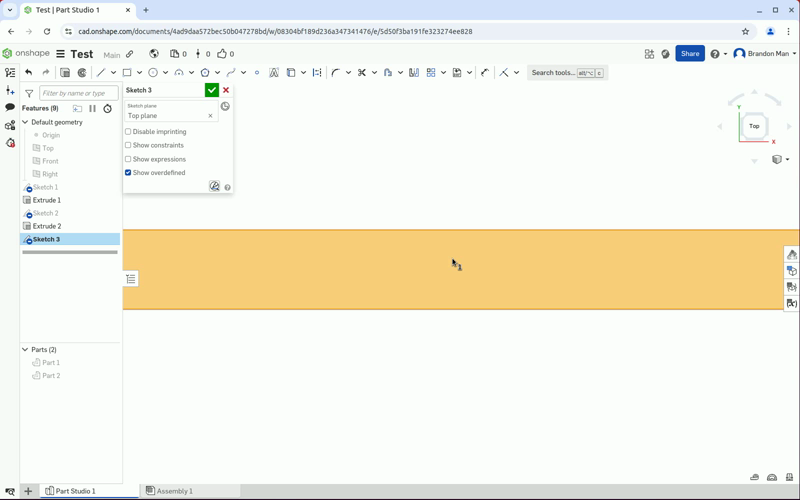
scroll(-6)
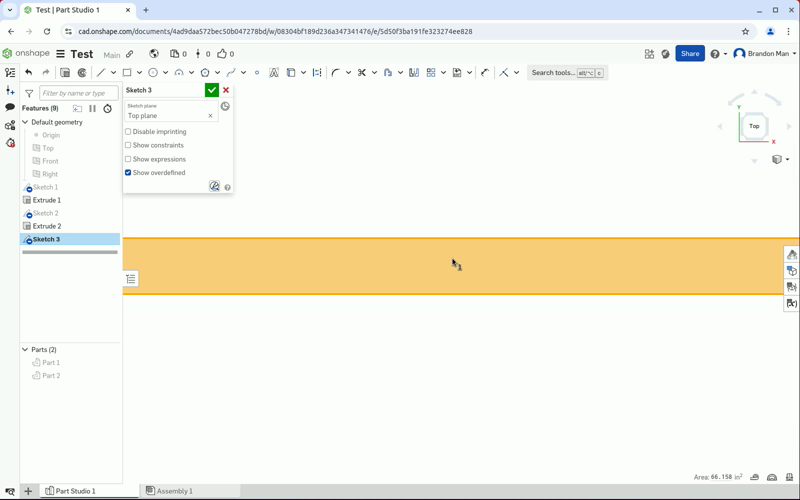
scroll(-6)
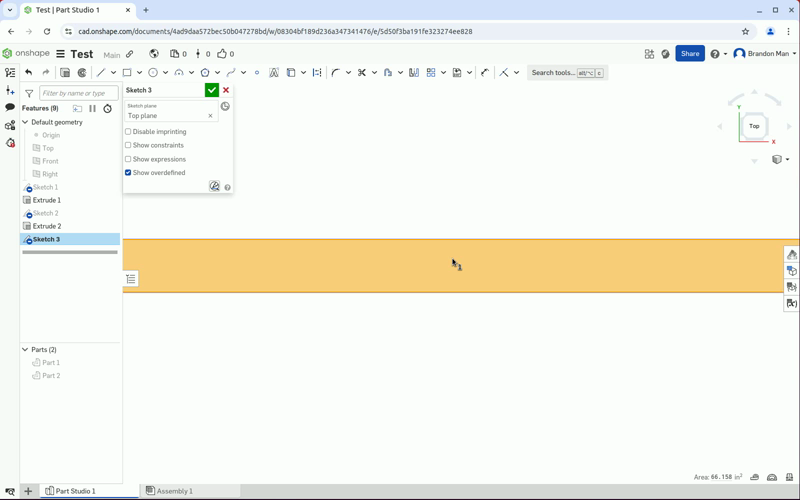
scroll(-6)
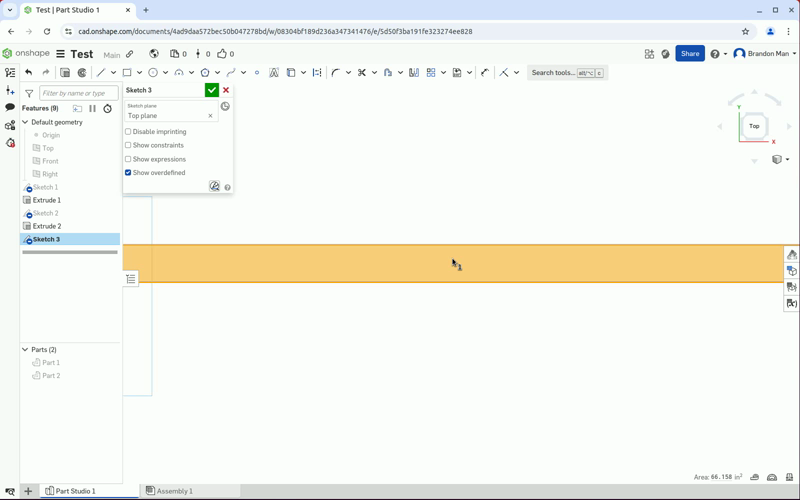
scroll(-6)
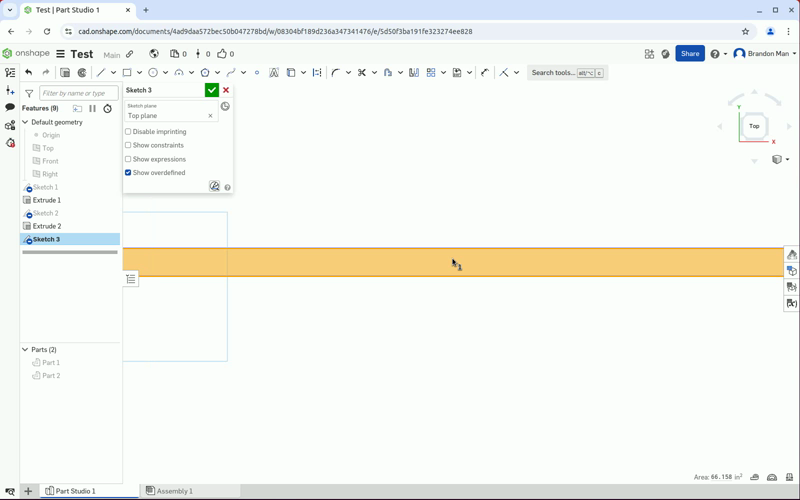
scroll(-6)
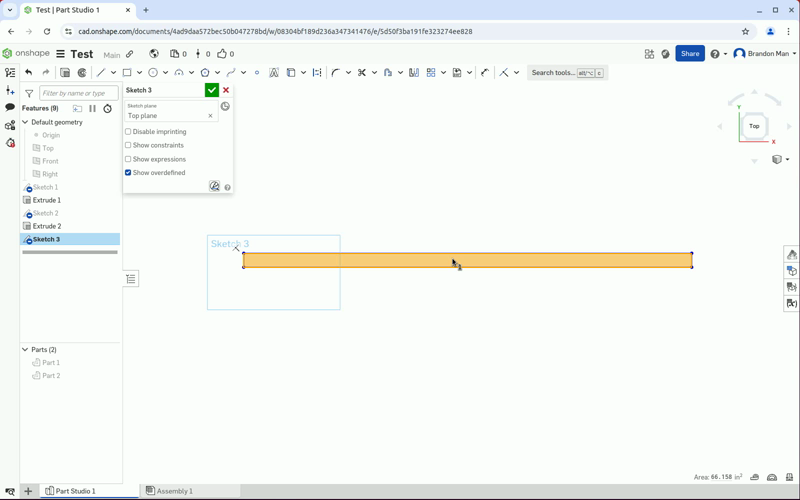
scroll(-6)
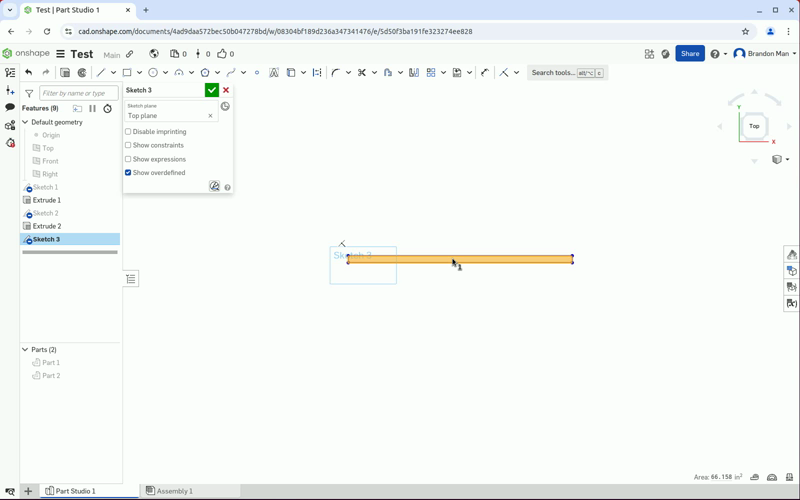
mouse_move(73, 352)
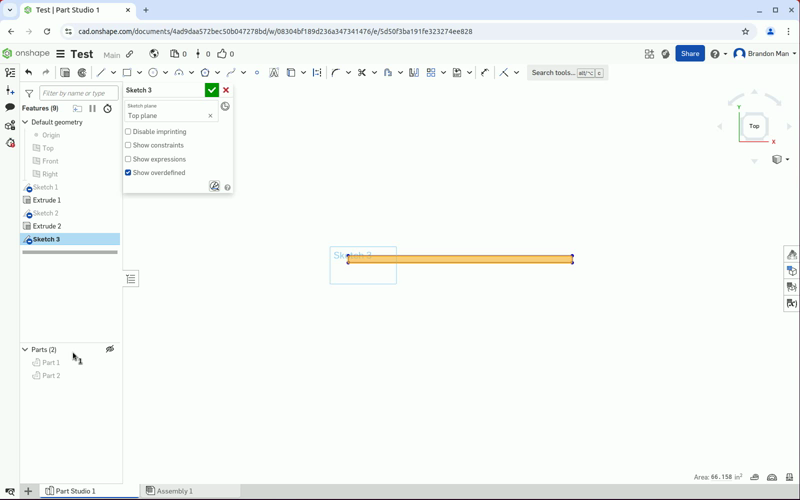
key(shift+y)
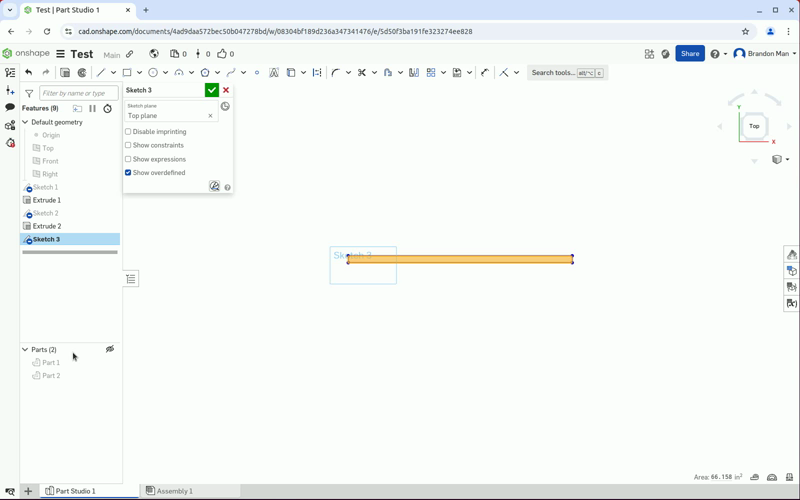
key(shift+e)
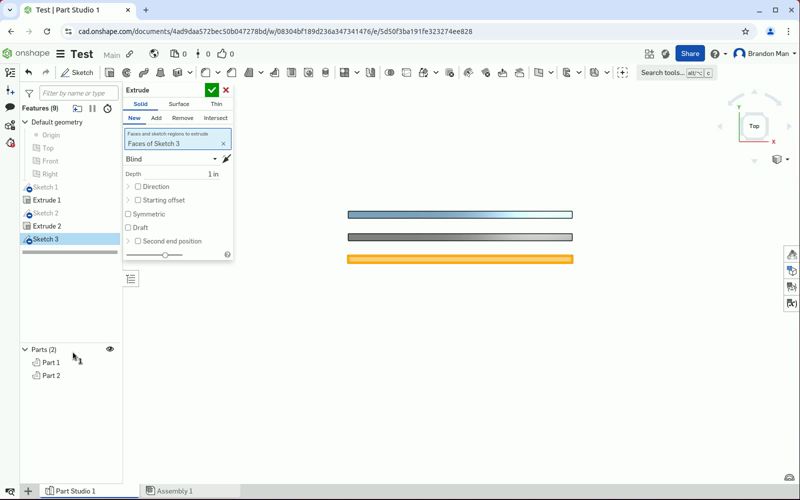
mouse_move(143, 106)
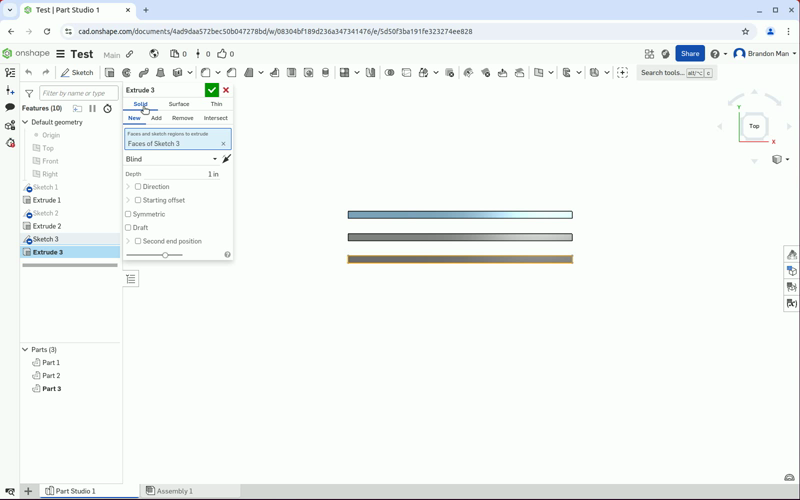
click(143, 106)
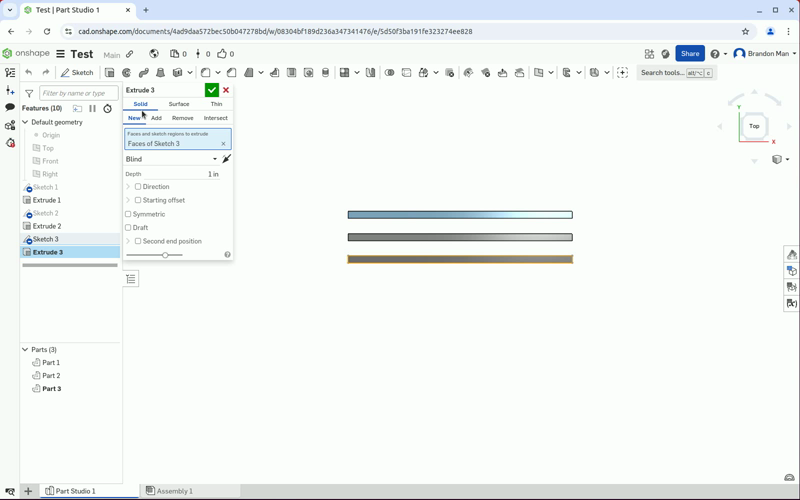
mouse_move(137, 120)
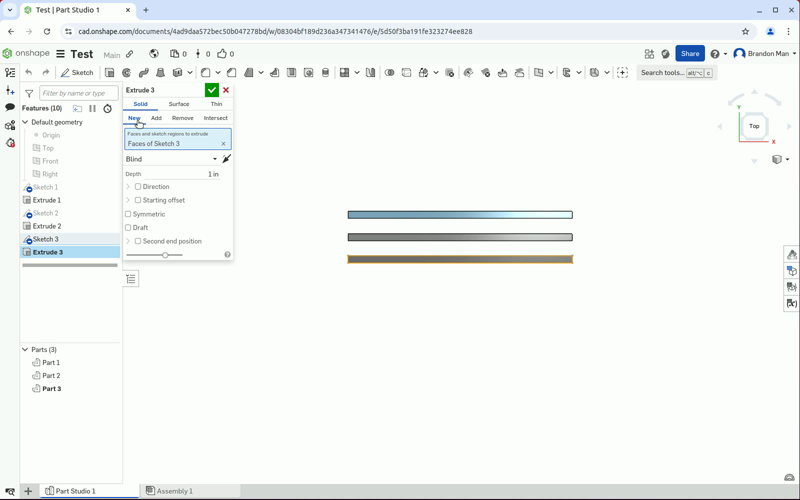
click(137, 120)
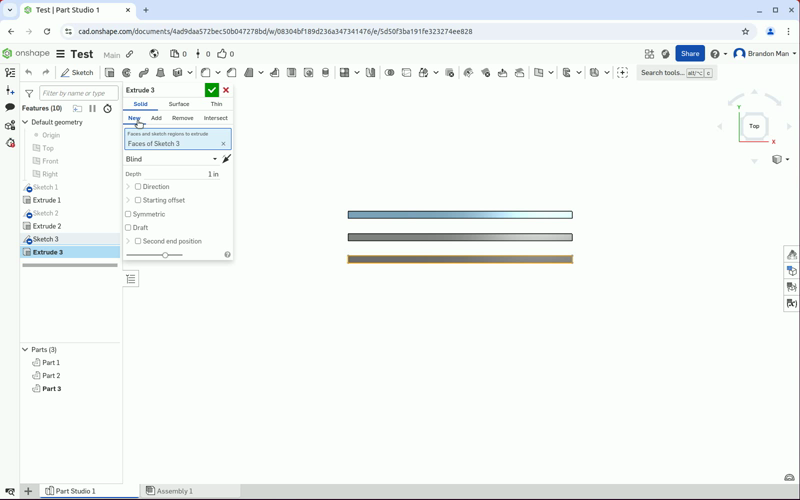
key(tab, 4)
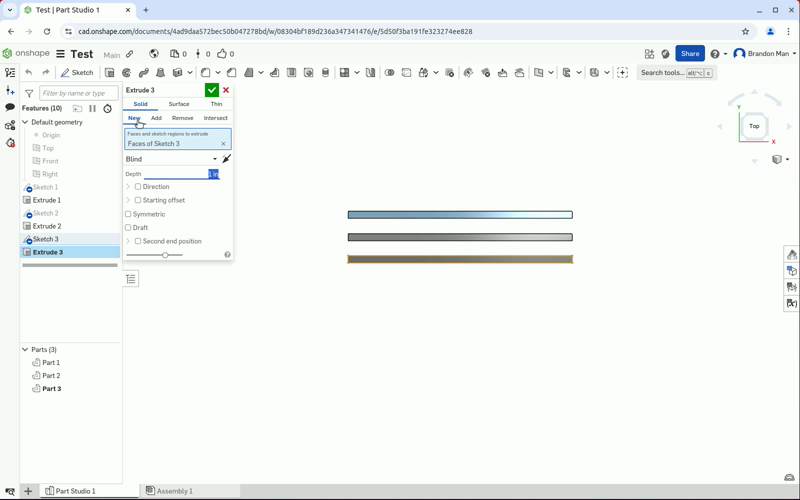
text(4.092)
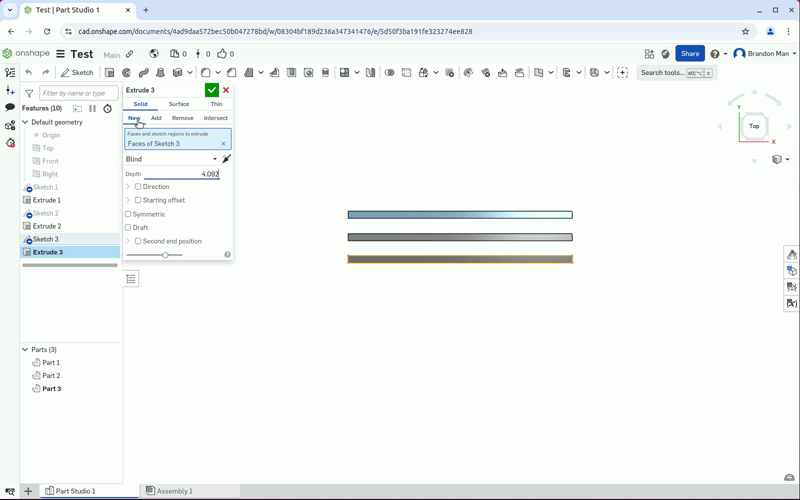
key(enter)
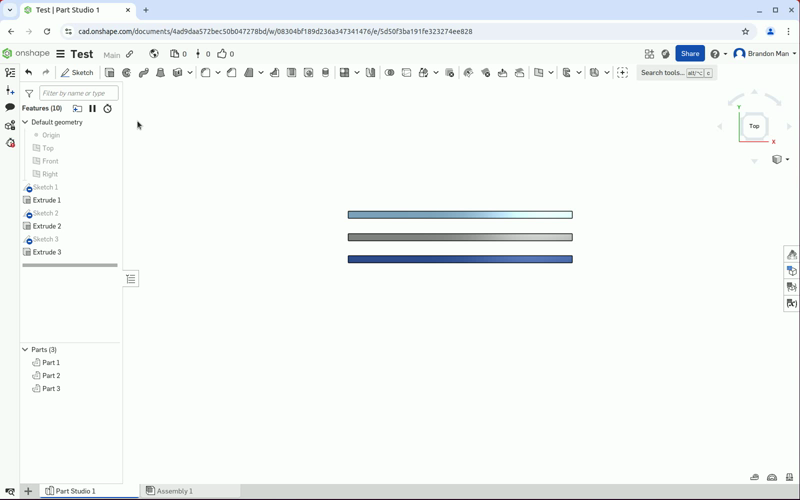
key(shift+h)
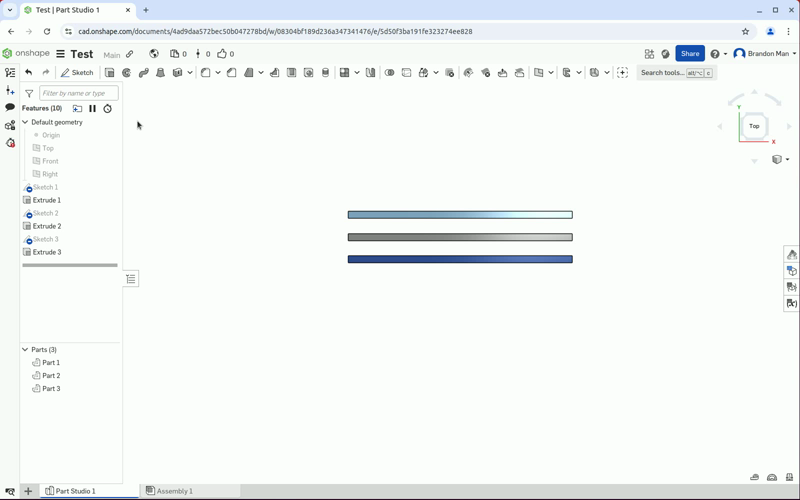
key(shift+h)
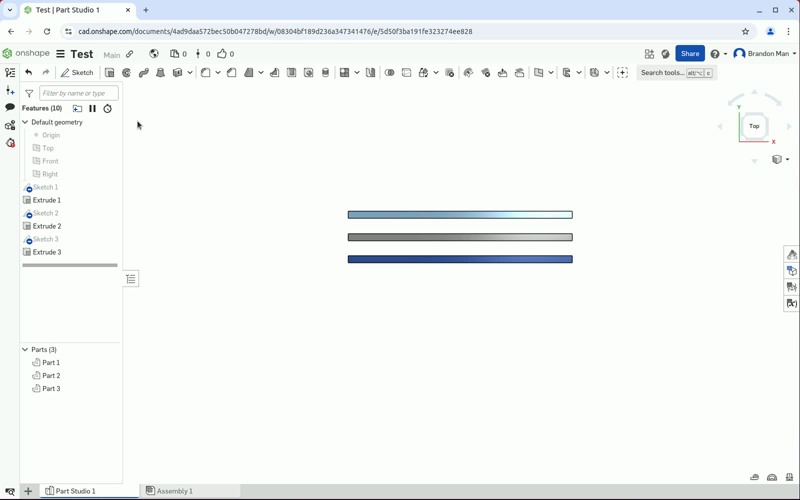
mouse_move(73, 189)
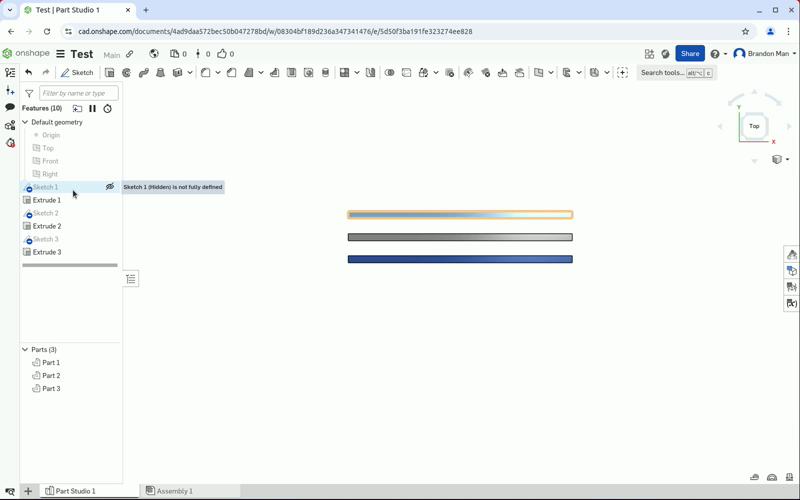
click(73, 189)
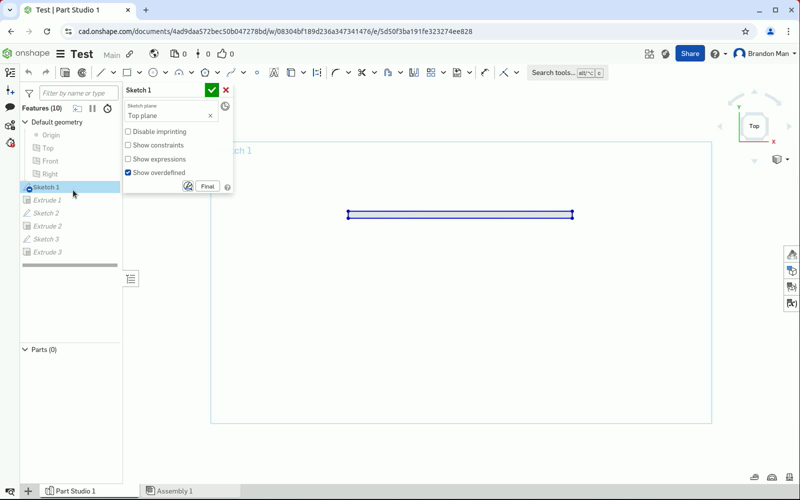
mouse_move(229, 92)
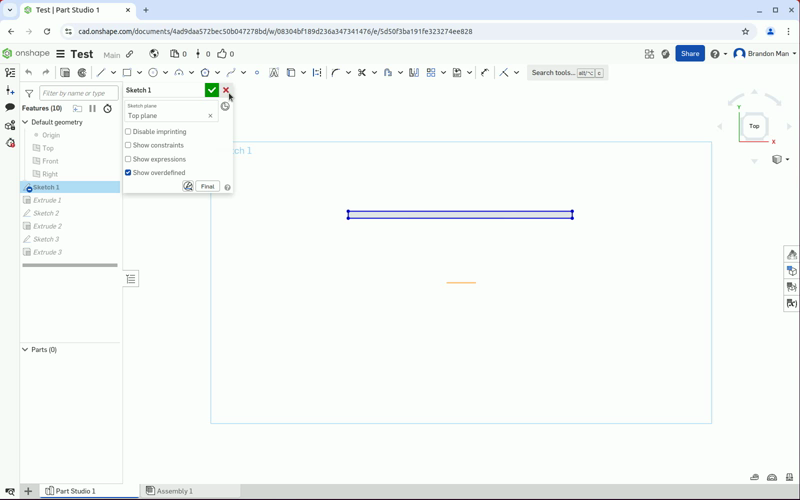
click(229, 92)
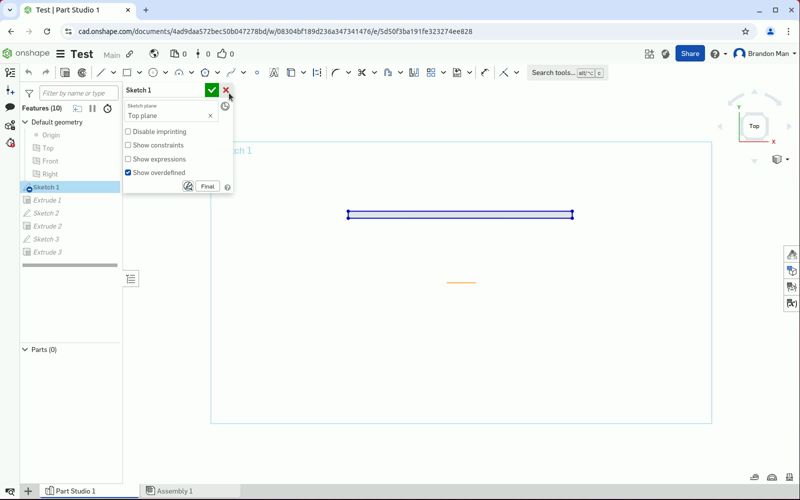
key(shift+s)
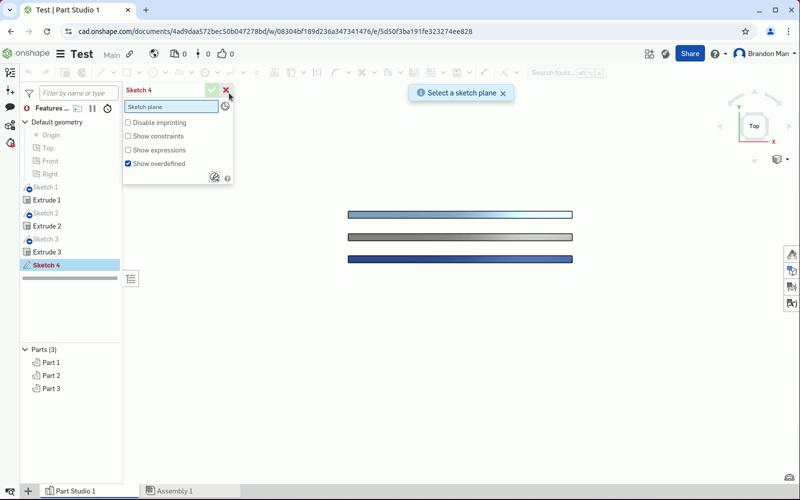
mouse_move(73, 150)
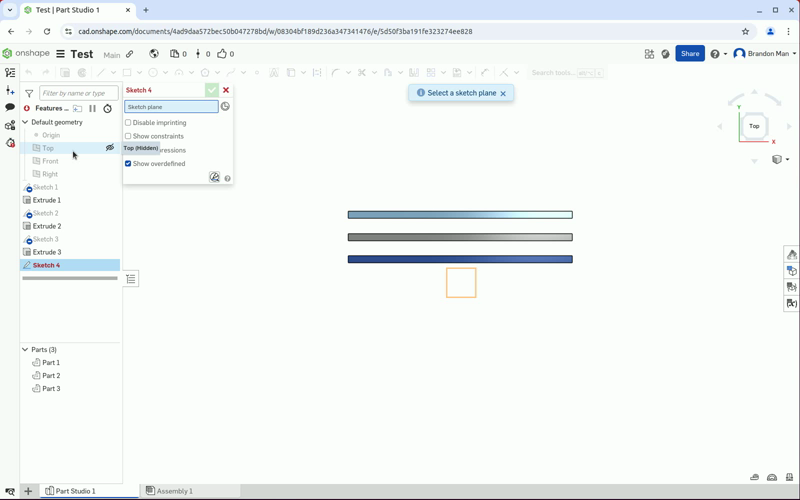
click(73, 150)
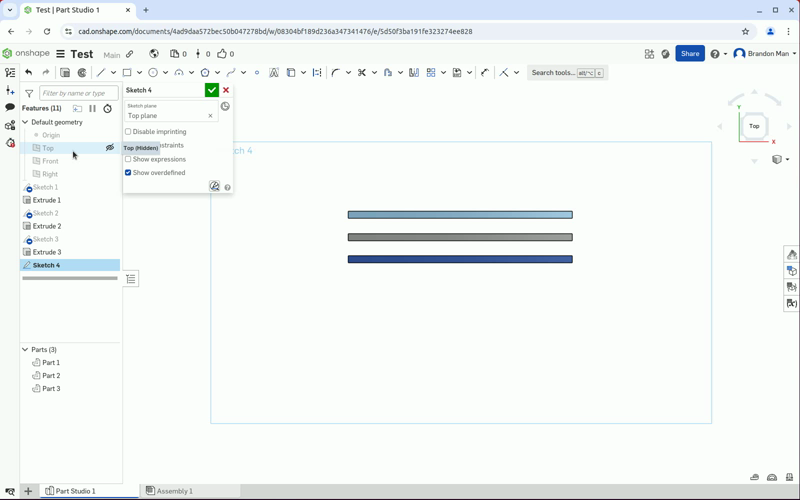
mouse_move(73, 352)
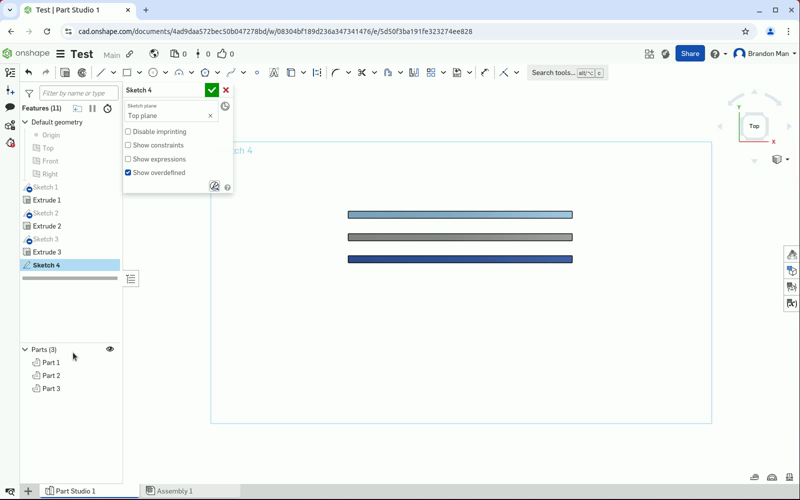
key(y)
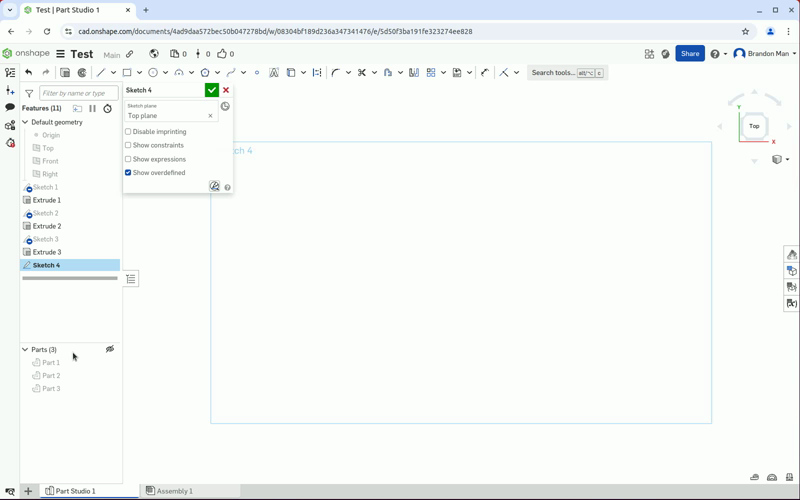
key(l)
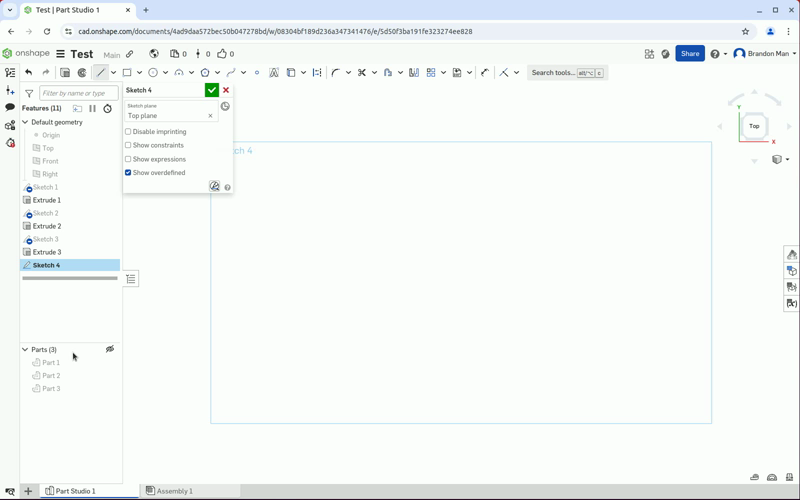
key_down(shift)
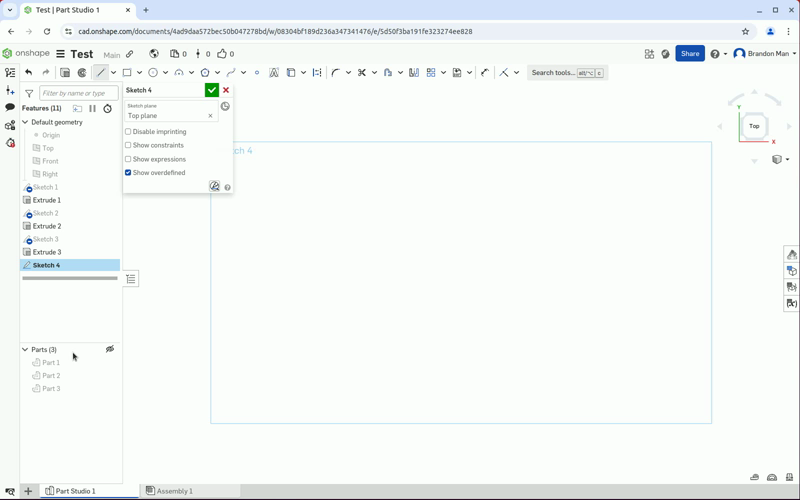
mouse_move(348, 285)
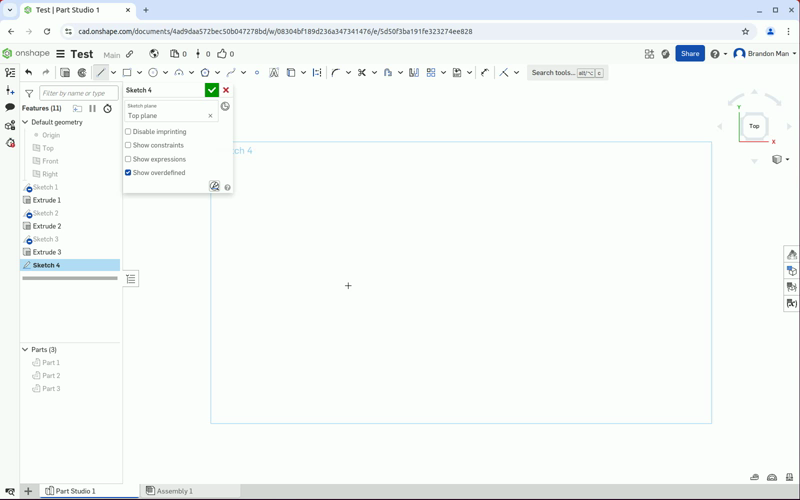
click(348, 285)
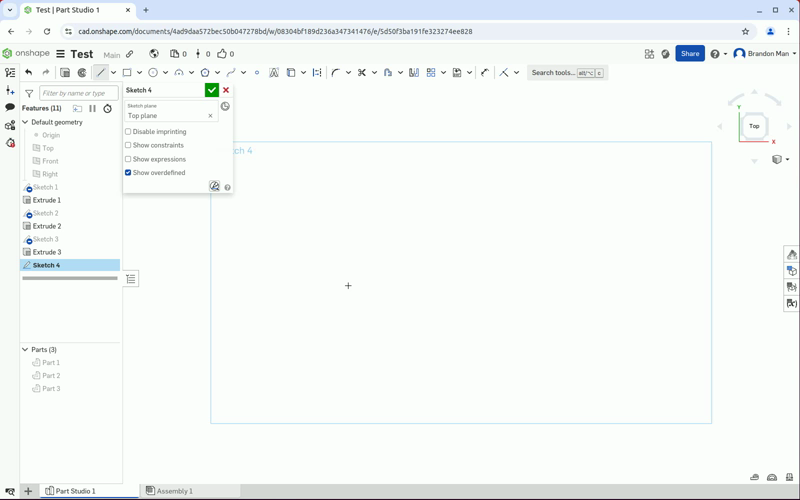
key_up(shift)
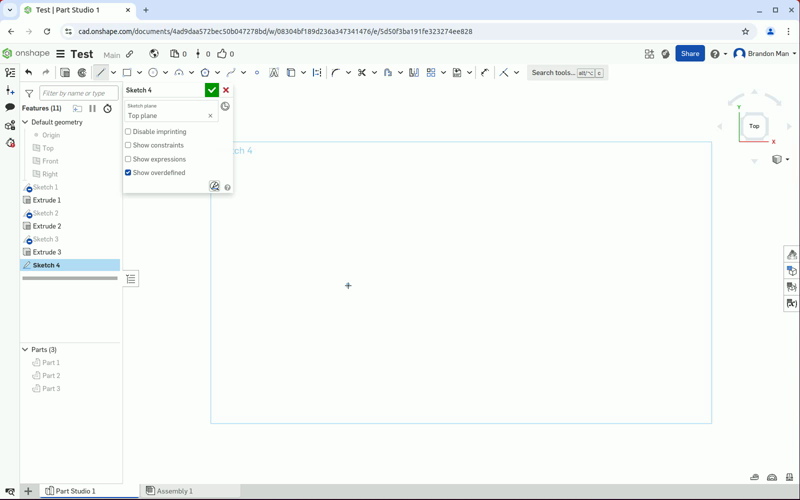
key_down(shift)
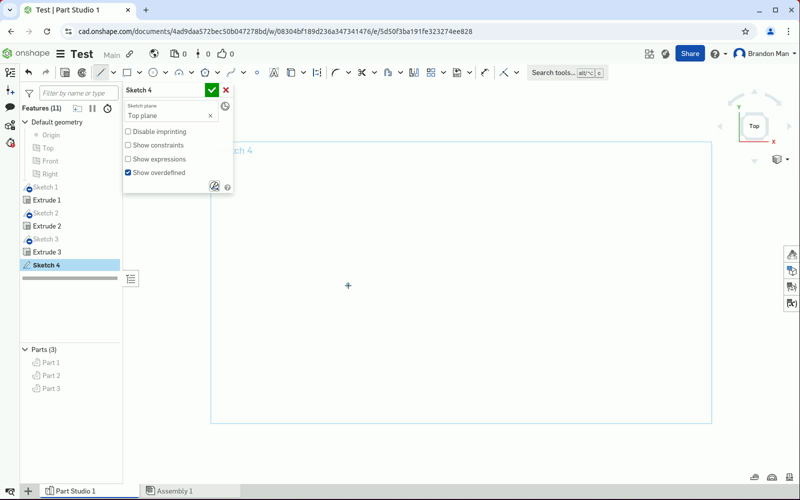
mouse_move(572, 285)
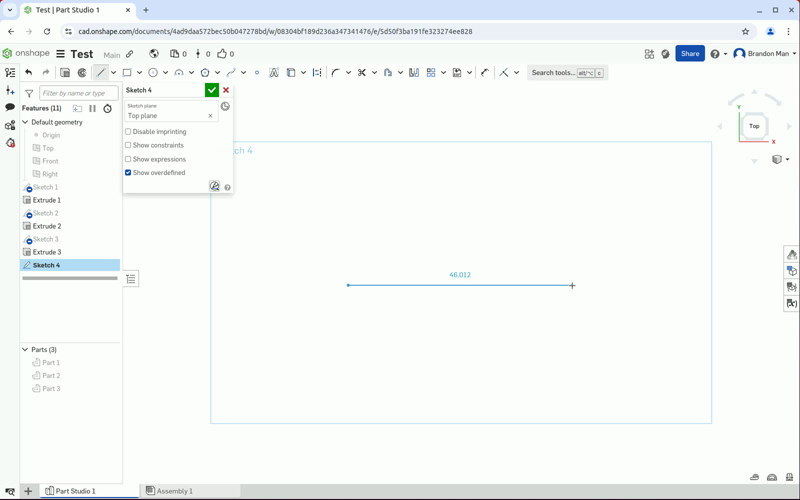
click(572, 285)
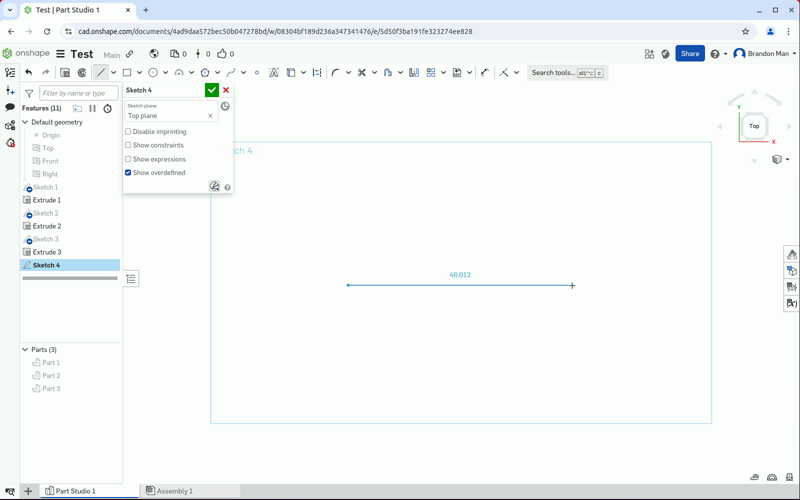
key_up(shift)
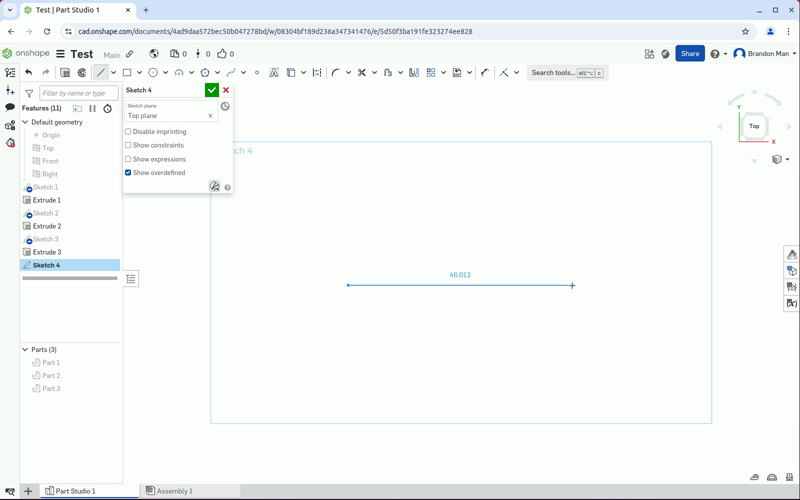
key_down(shift)
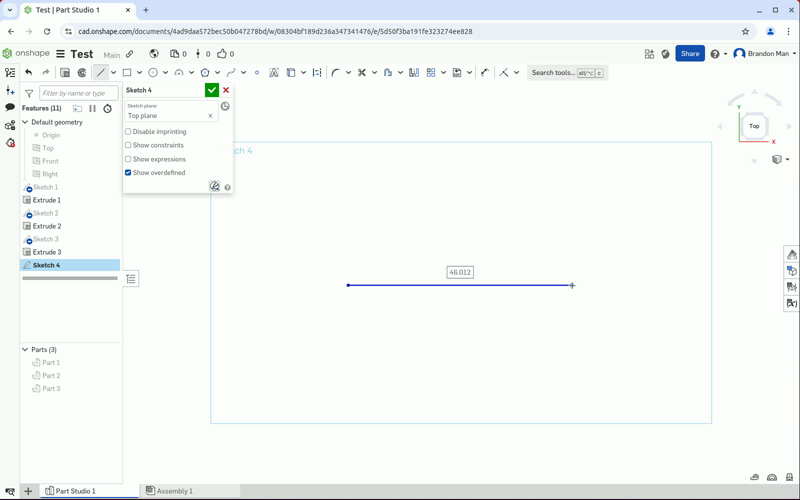
mouse_move(589, 285)
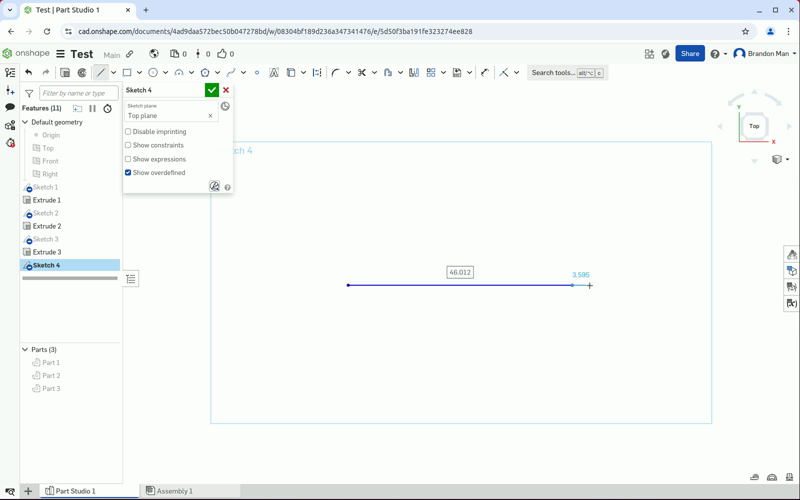
mouse_move(572, 278)
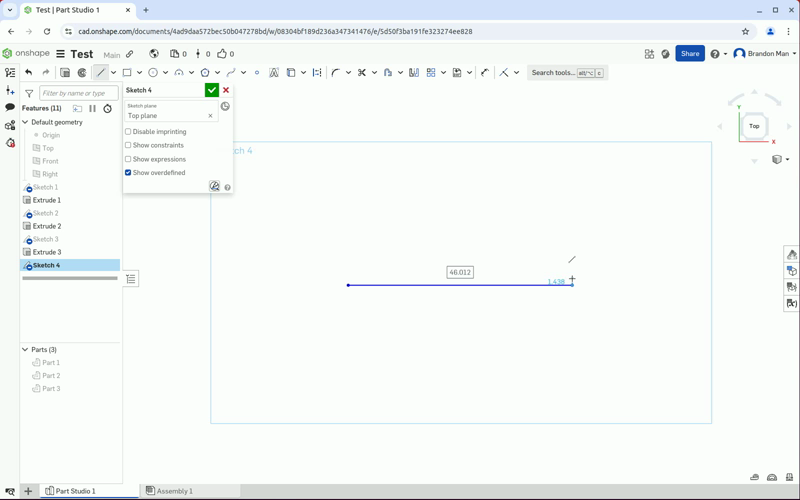
scroll(6)
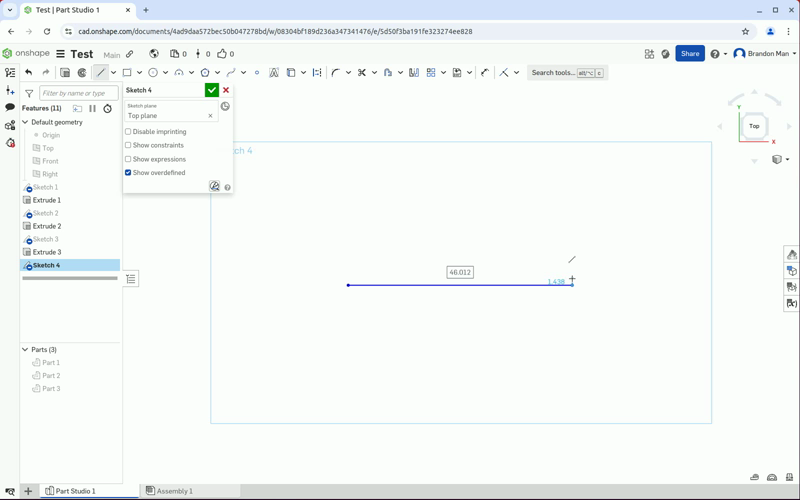
scroll(6)
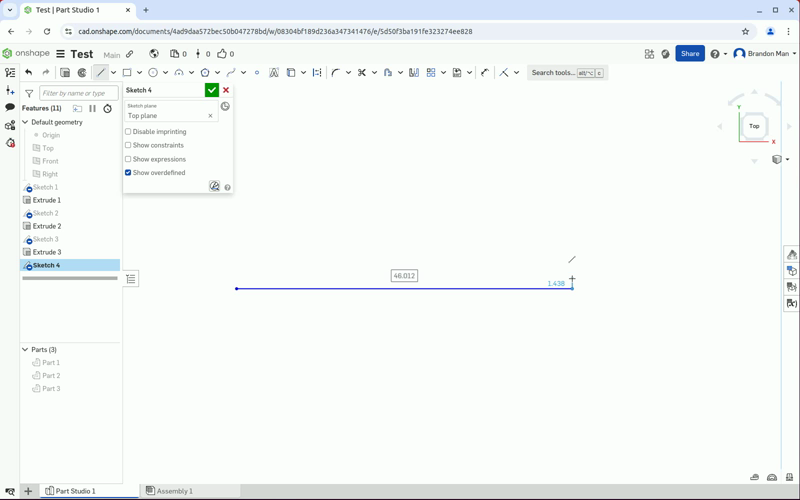
scroll(6)
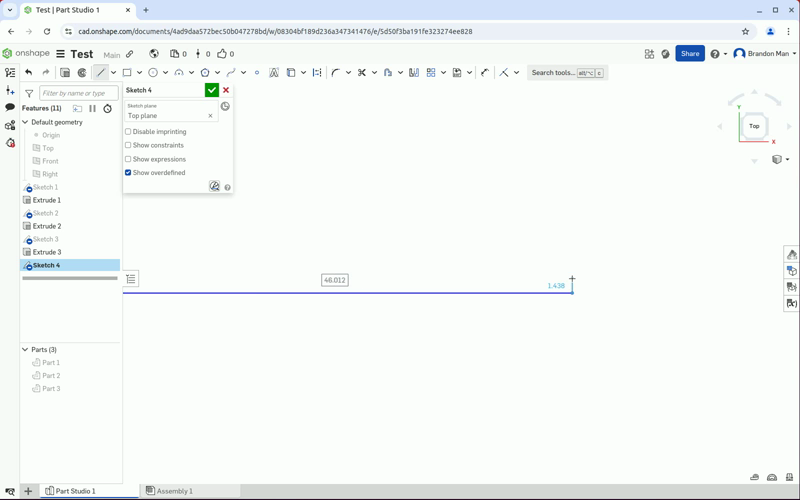
scroll(6)
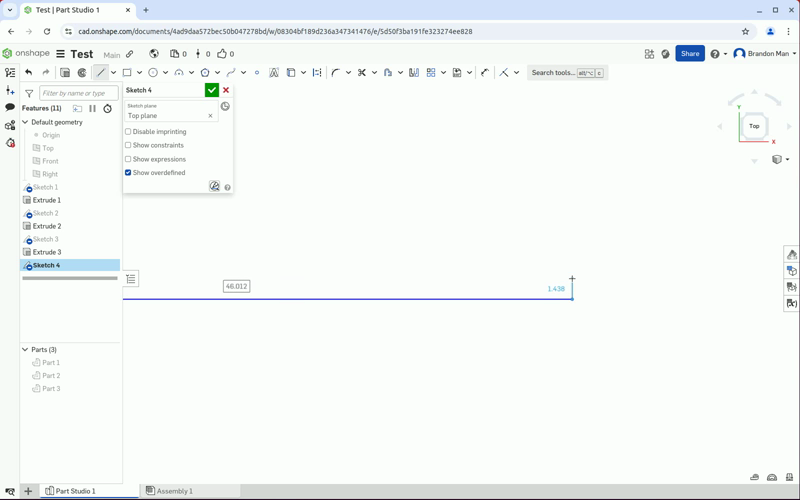
scroll(6)
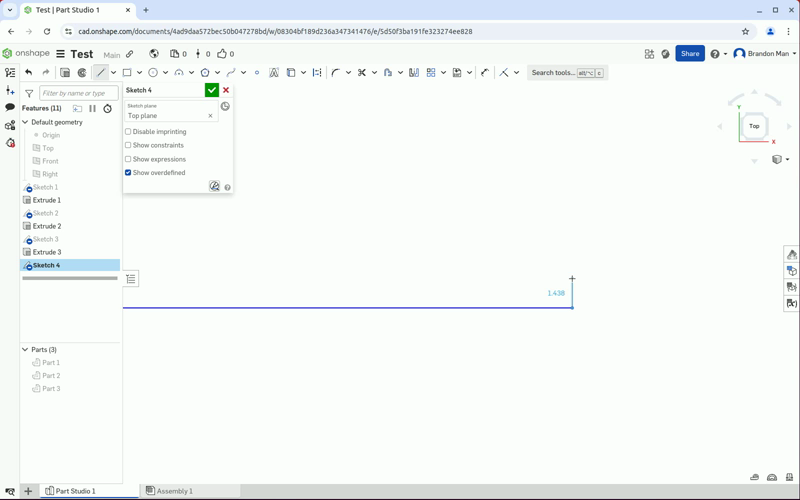
scroll(6)
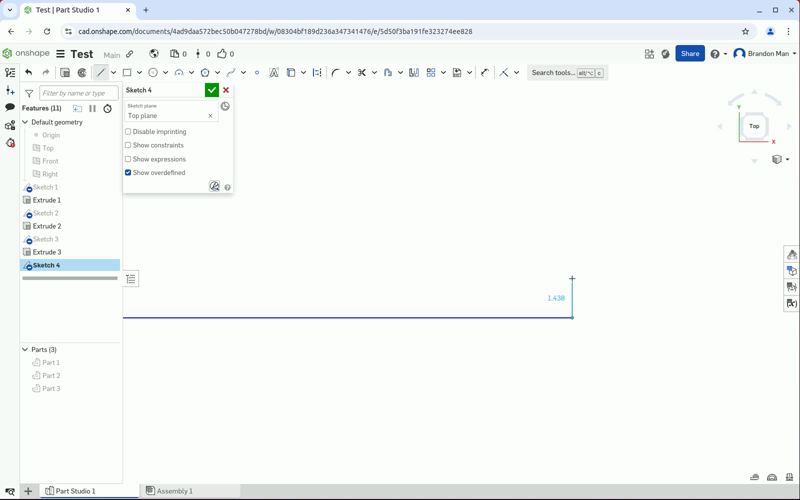
scroll(6)
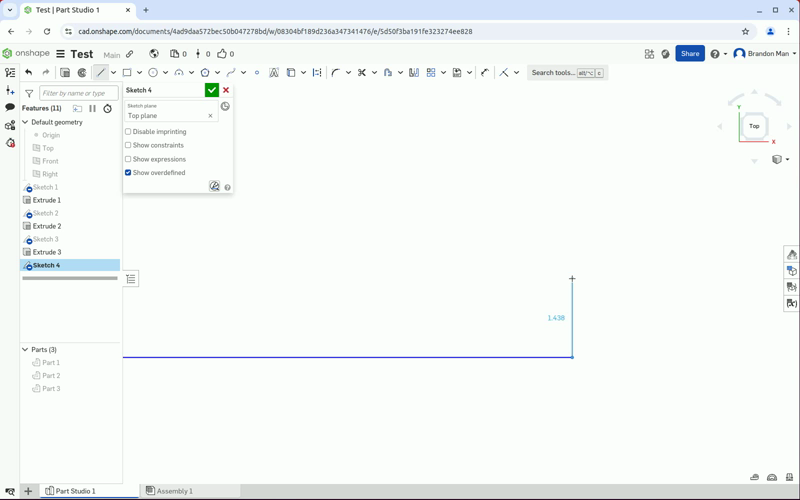
click(572, 278)
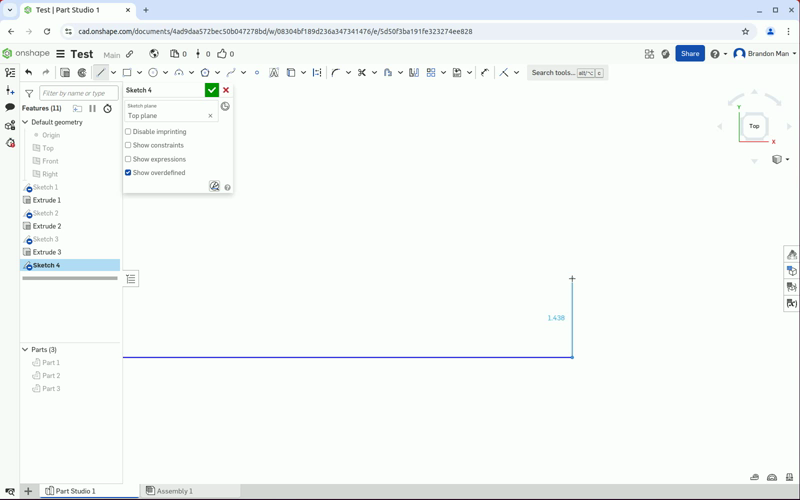
scroll(-6)
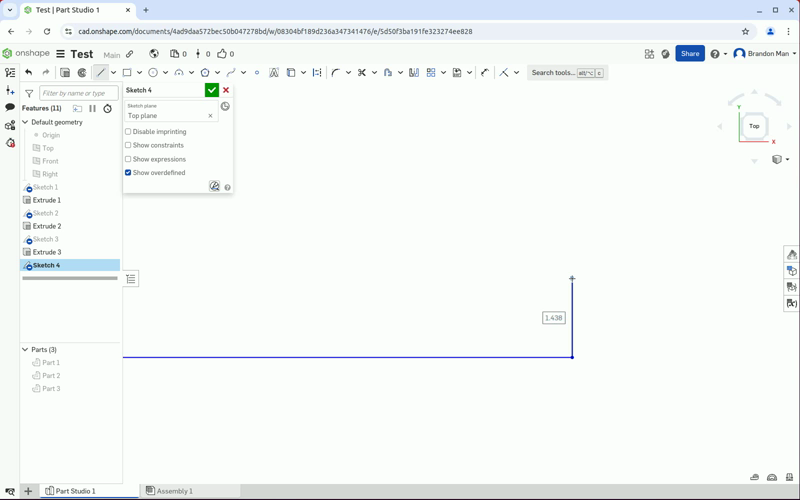
scroll(-6)
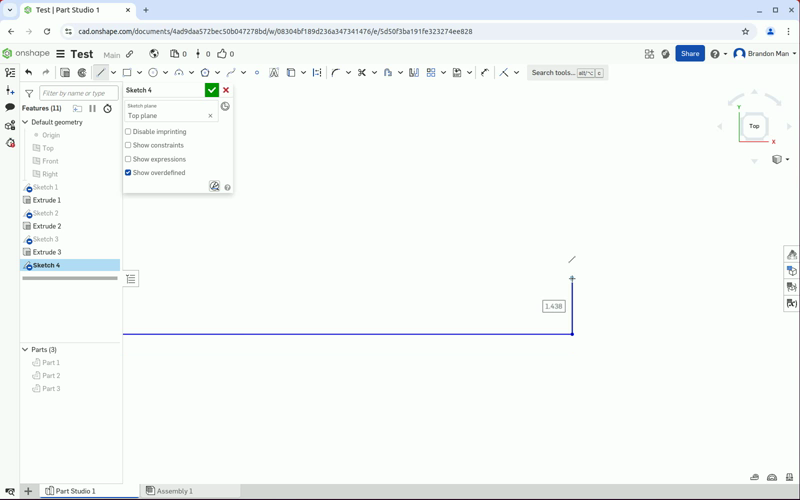
scroll(-6)
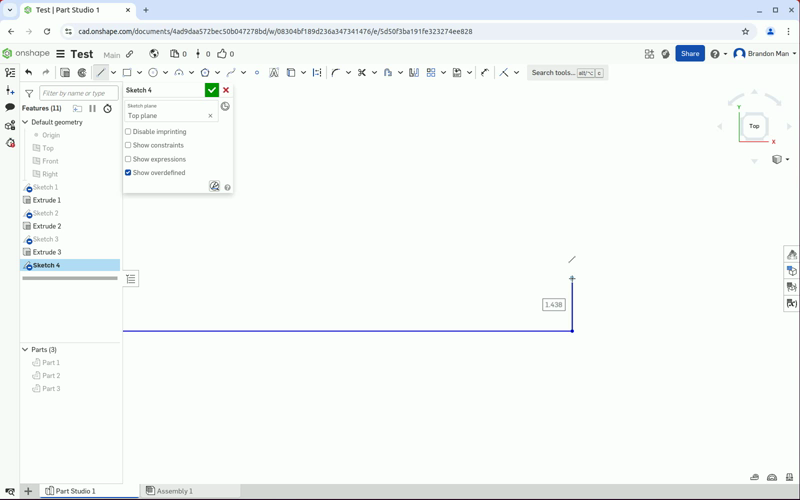
scroll(-6)
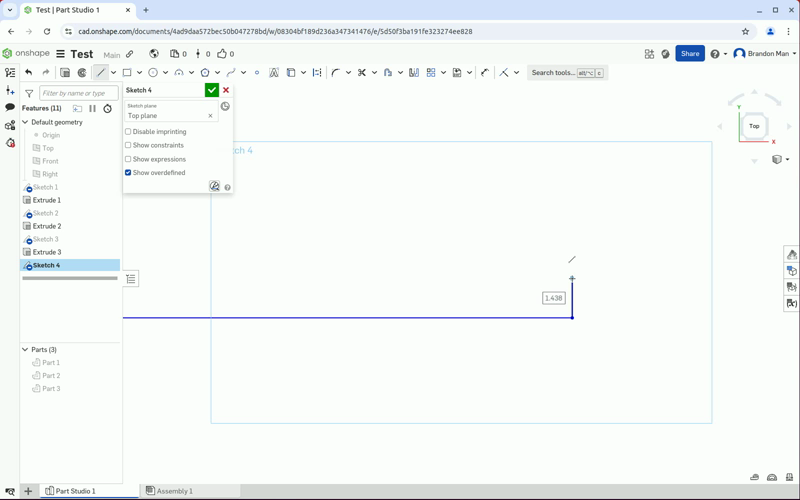
scroll(-6)
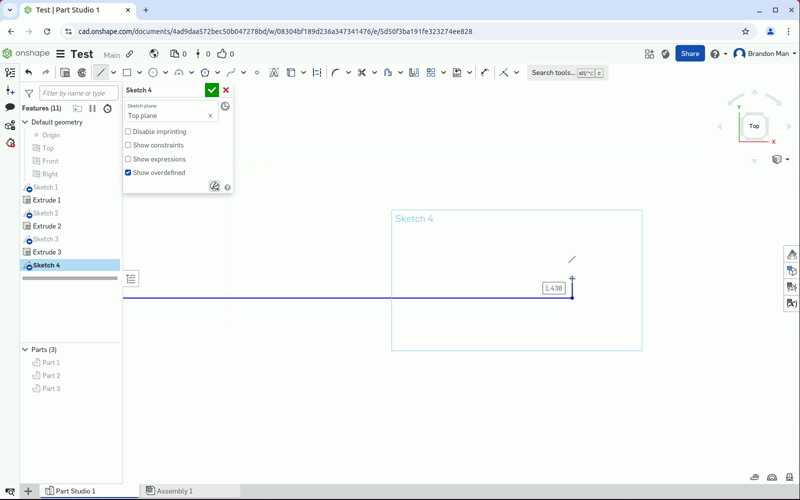
scroll(-6)
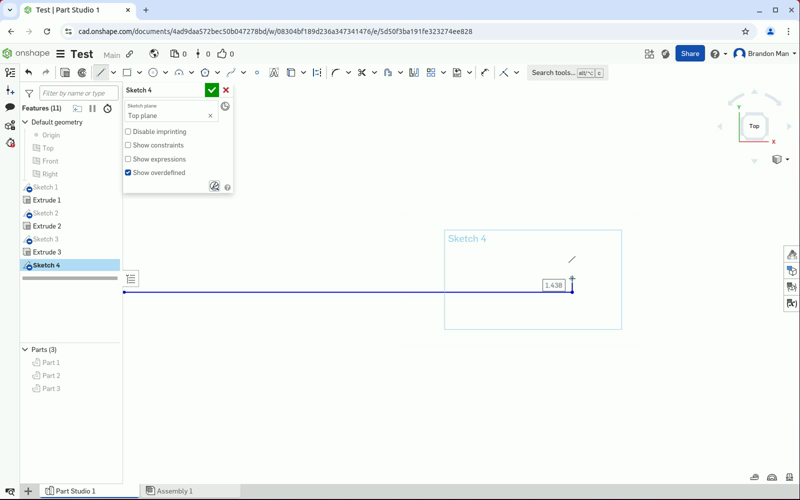
scroll(-6)
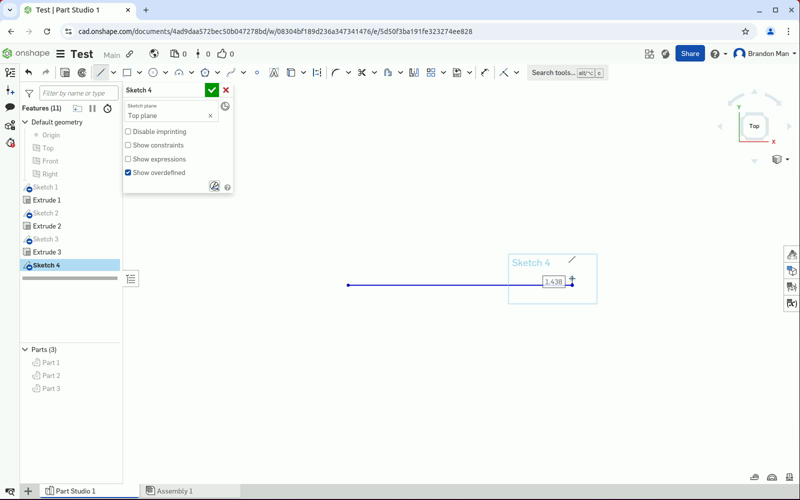
key_up(shift)
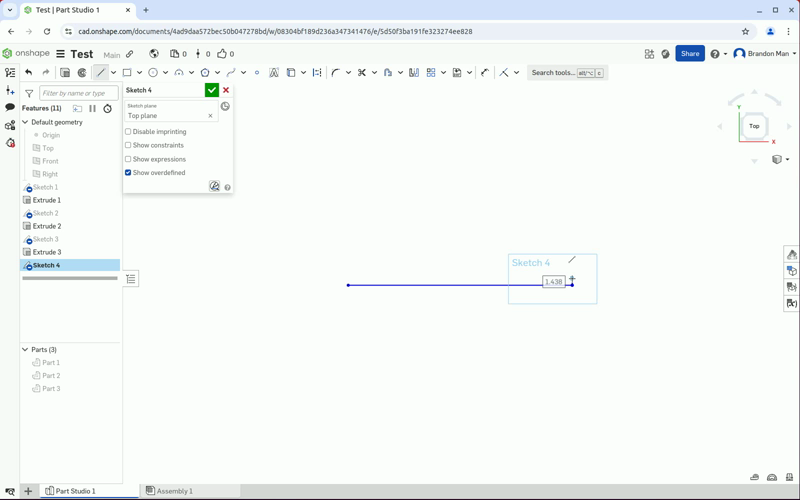
key_down(shift)
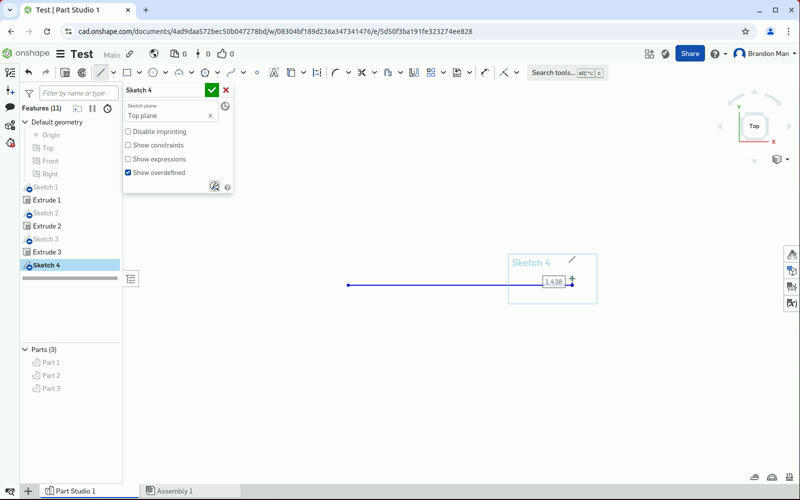
mouse_move(348, 278)
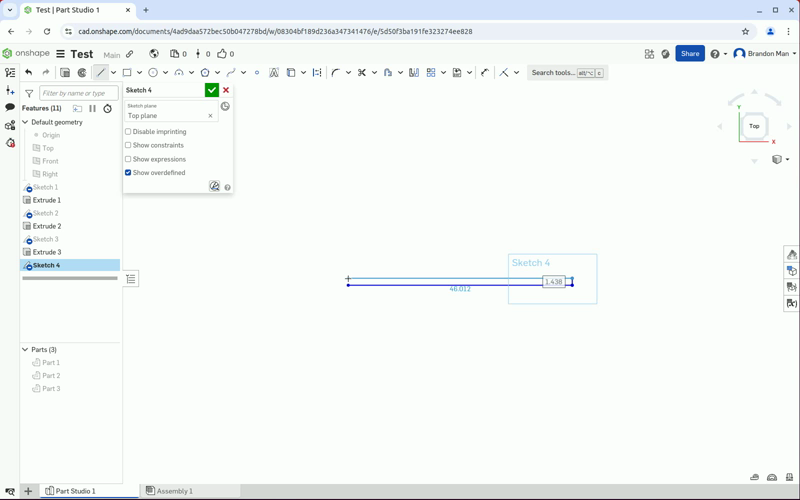
click(348, 278)
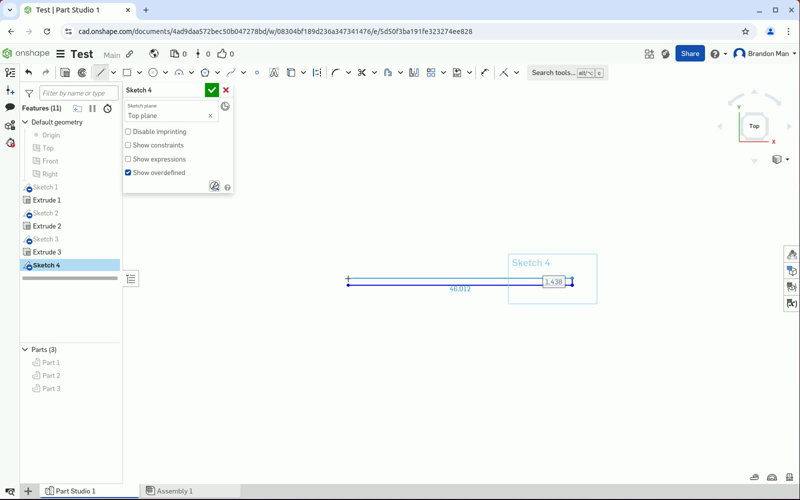
key_up(shift)
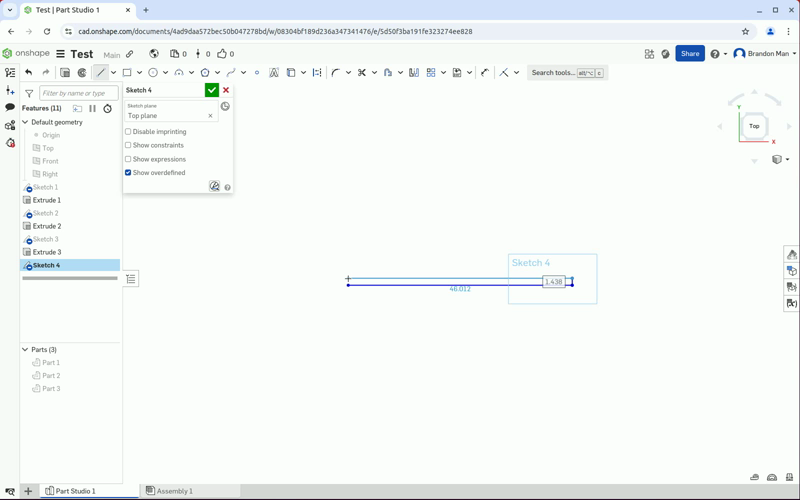
mouse_move(378, 278)
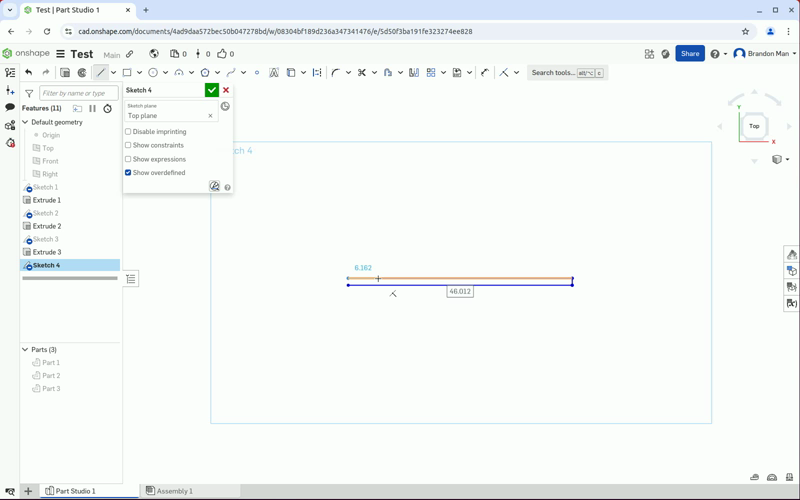
key_down(shift)
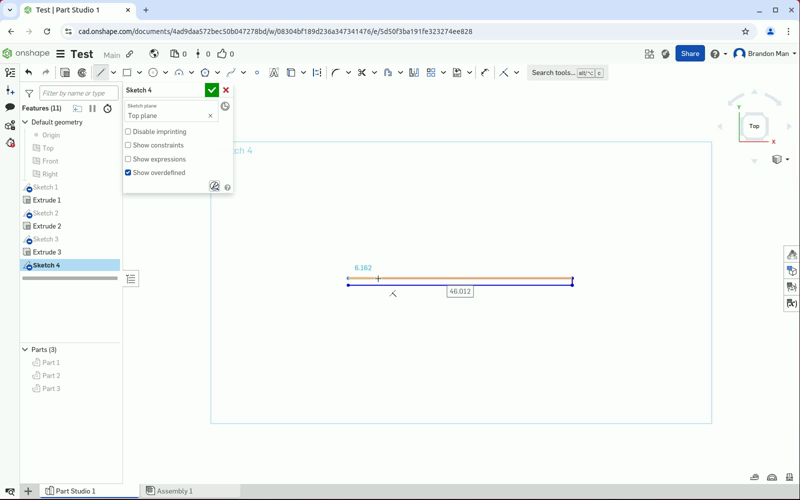
mouse_move(348, 285)
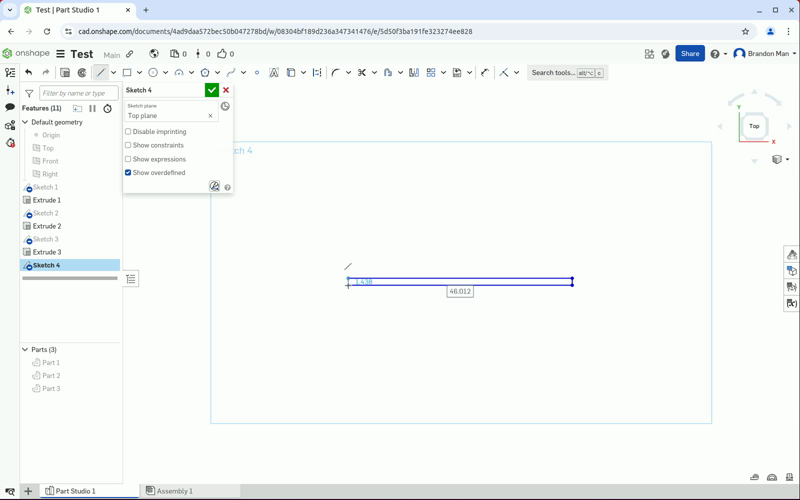
scroll(6)
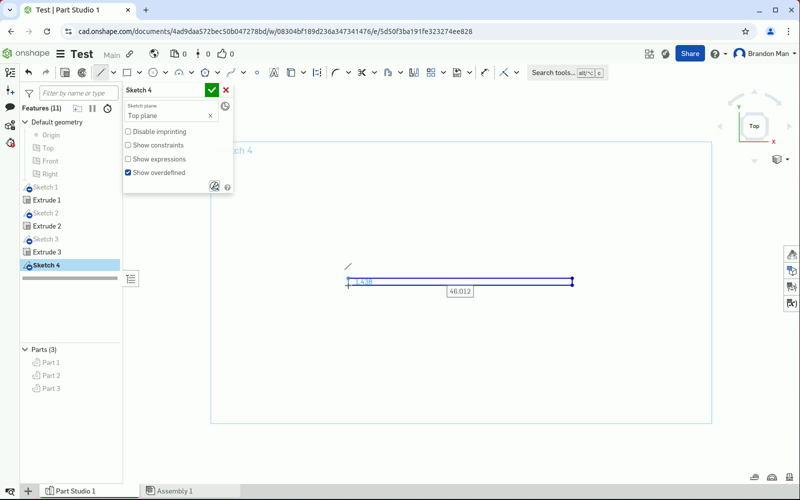
scroll(6)
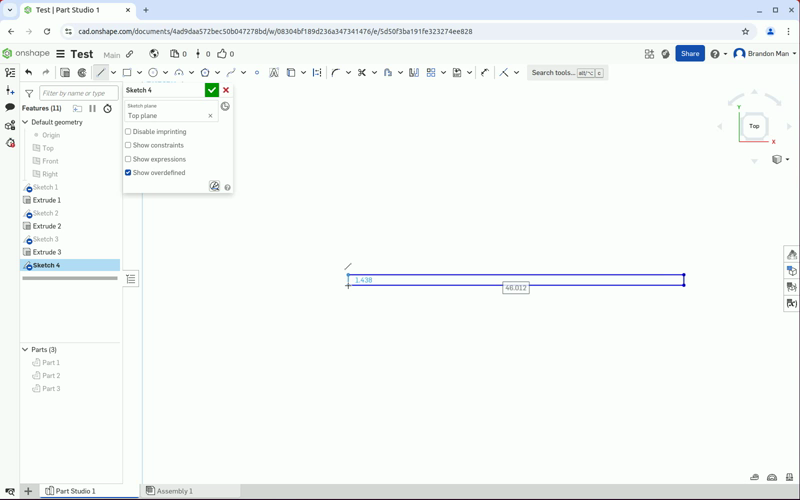
scroll(6)
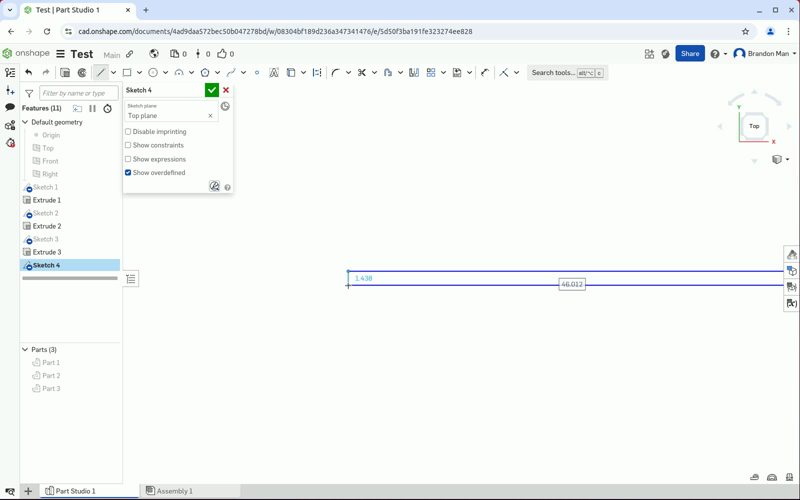
scroll(6)
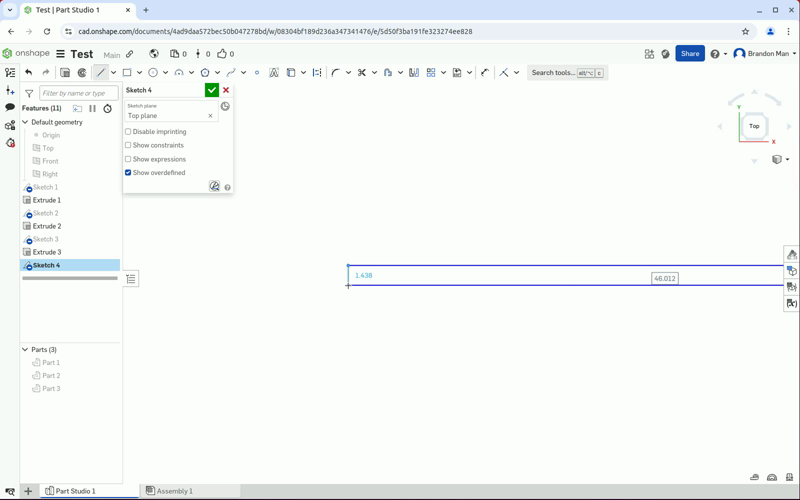
scroll(6)
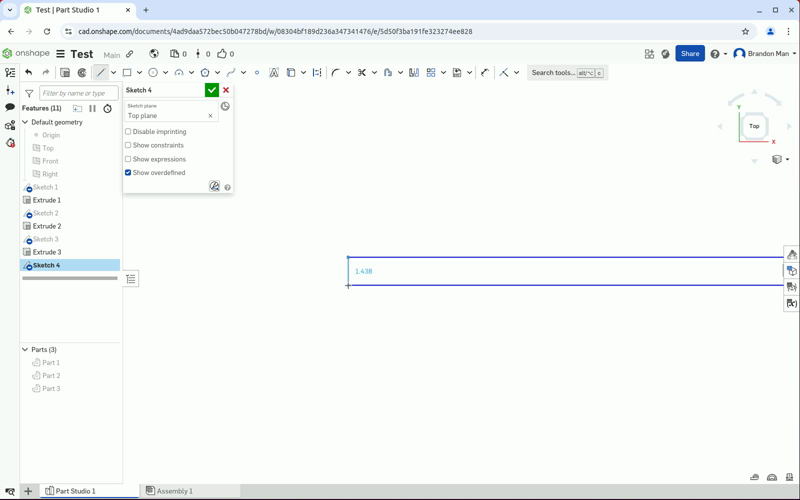
scroll(6)
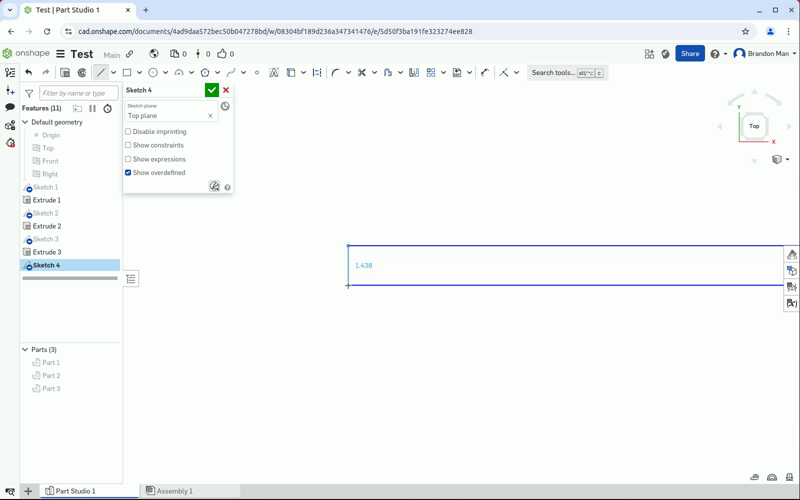
scroll(6)
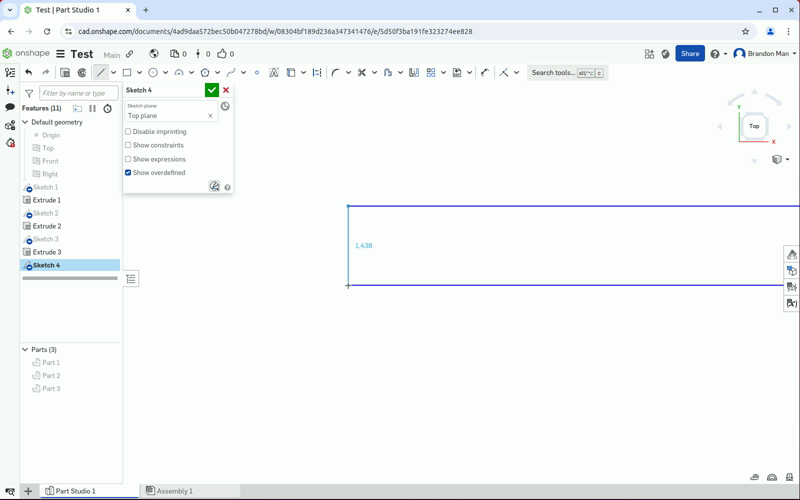
key_up(shift)
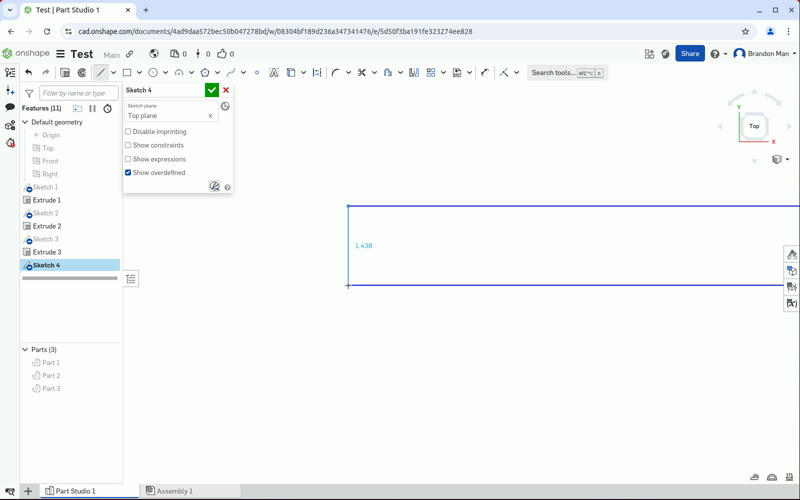
click(348, 285)
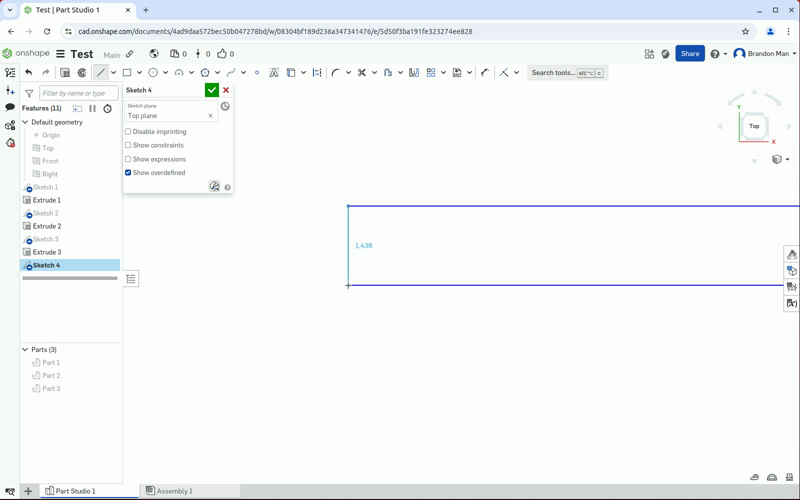
scroll(-6)
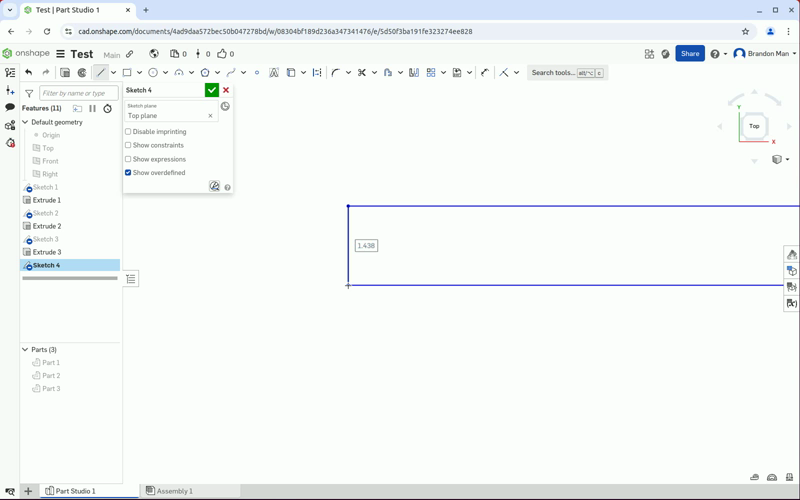
scroll(-6)
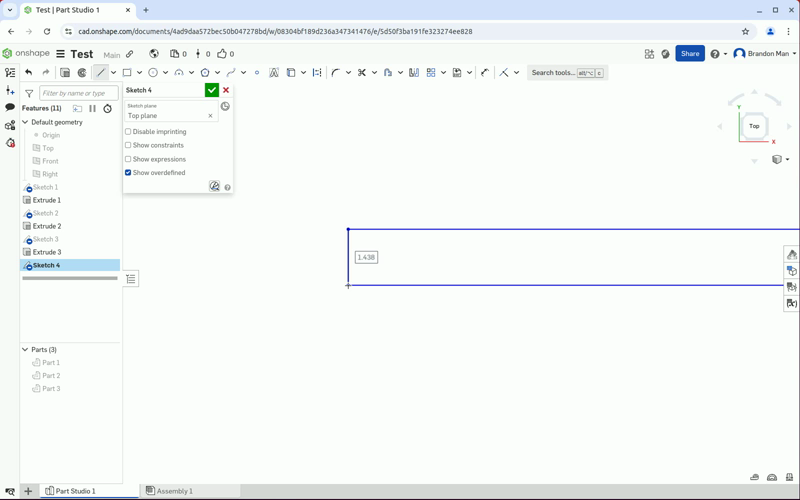
scroll(-6)
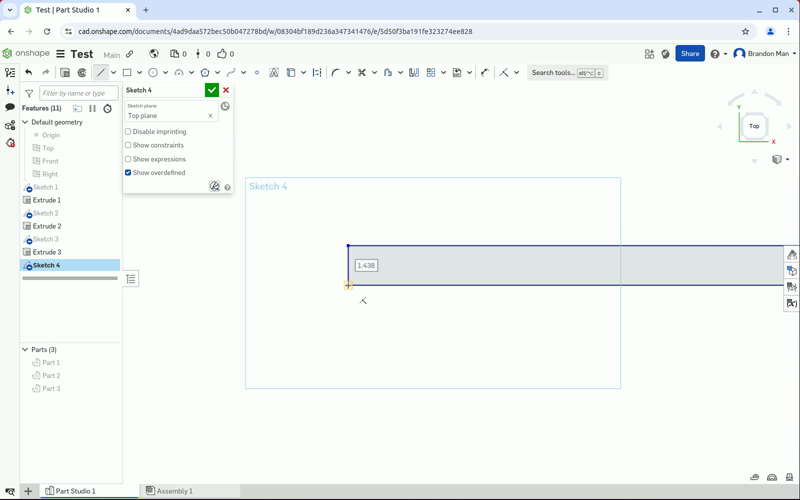
scroll(-6)
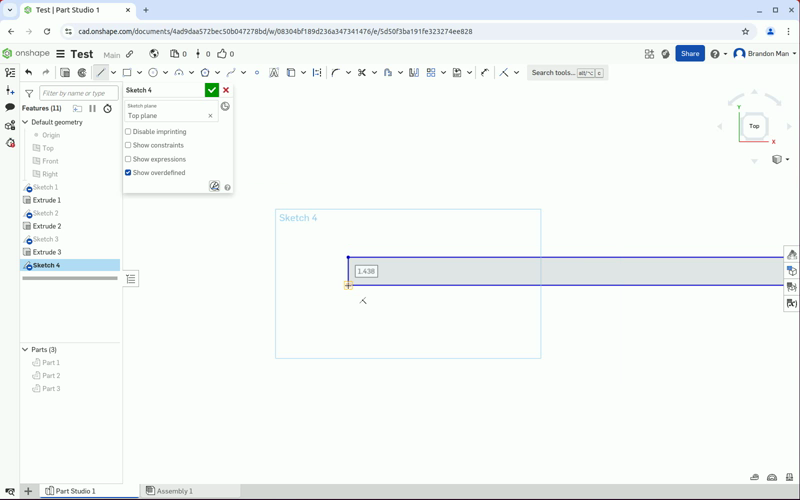
scroll(-6)
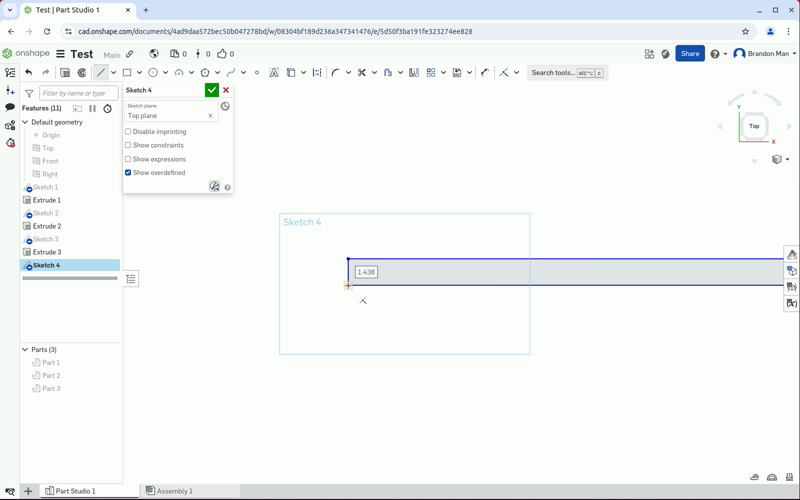
scroll(-6)
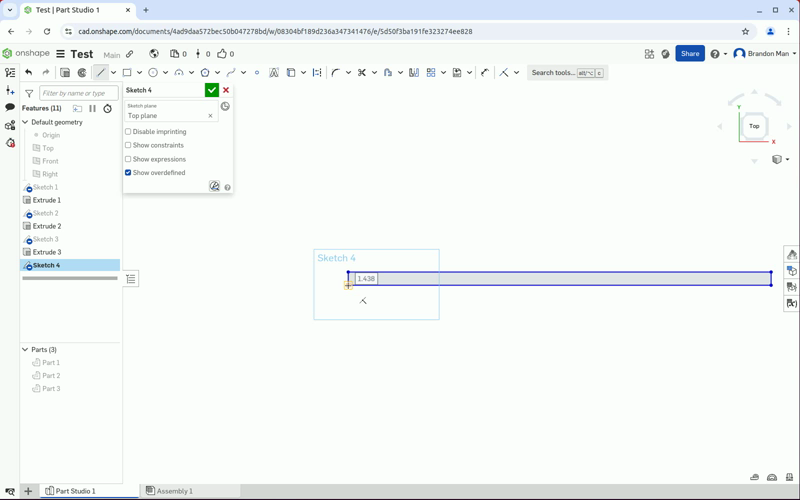
scroll(-6)
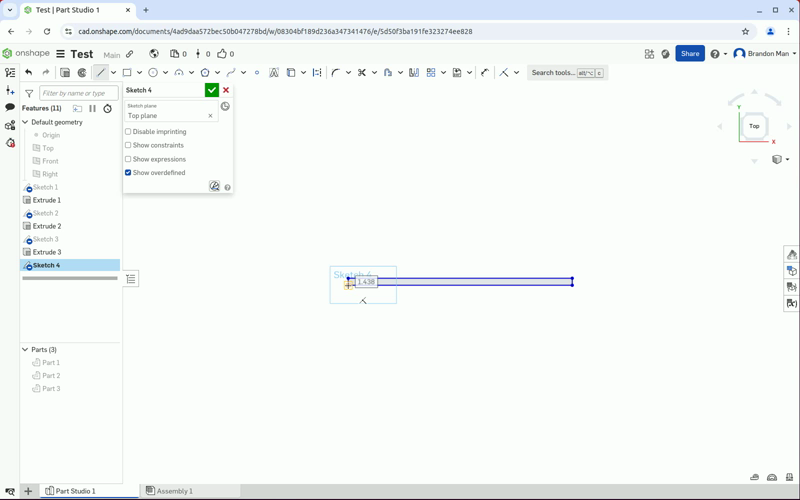
key(esc)
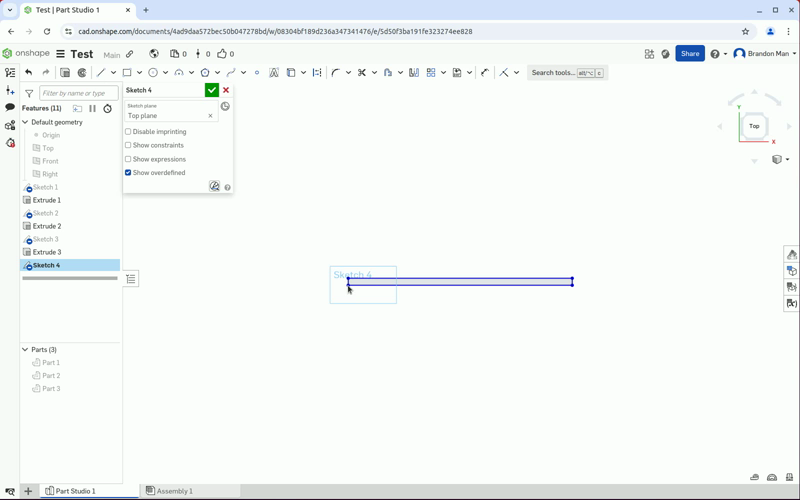
mouse_move(551, 279)
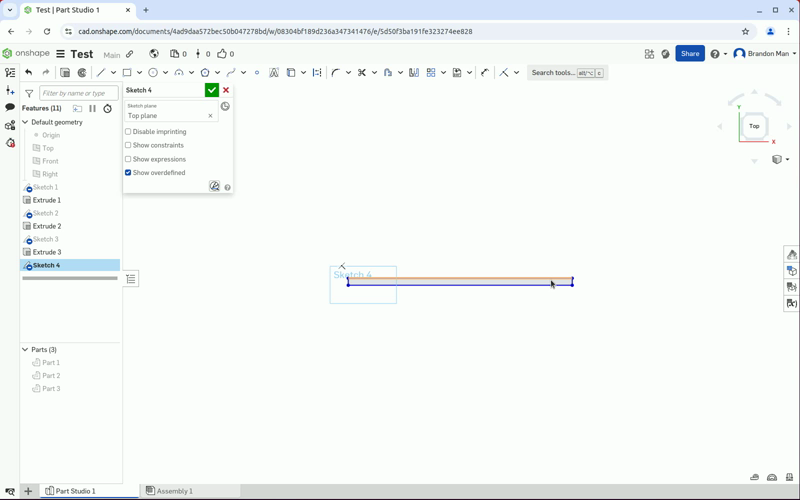
scroll(6)
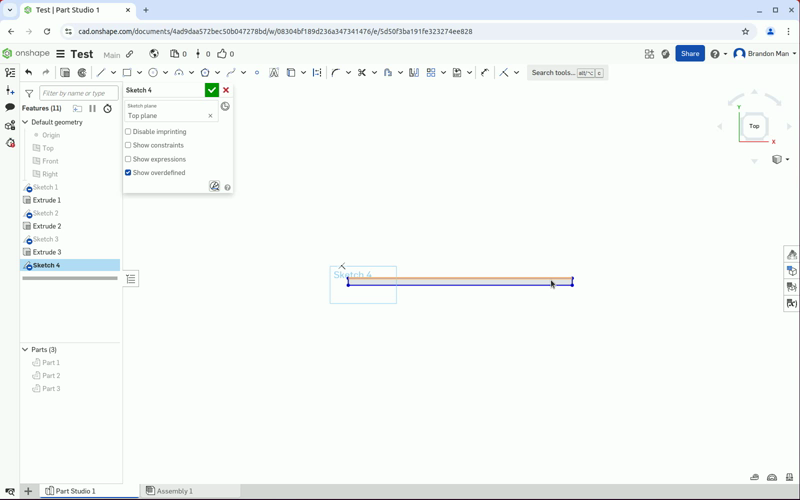
scroll(6)
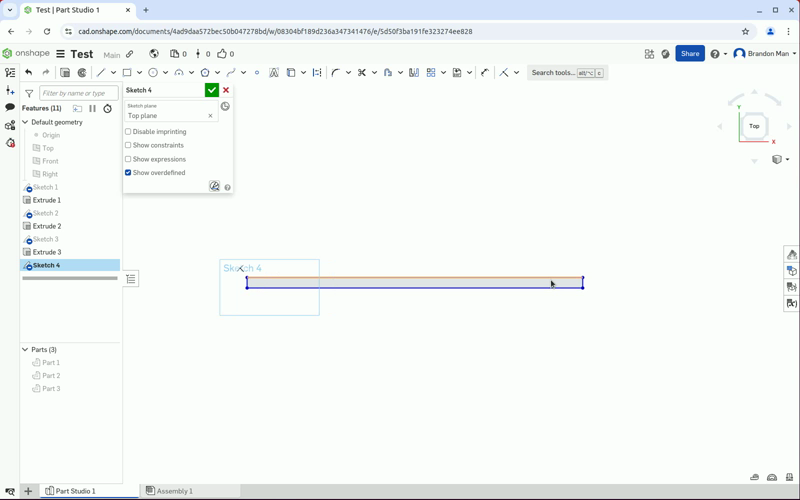
scroll(6)
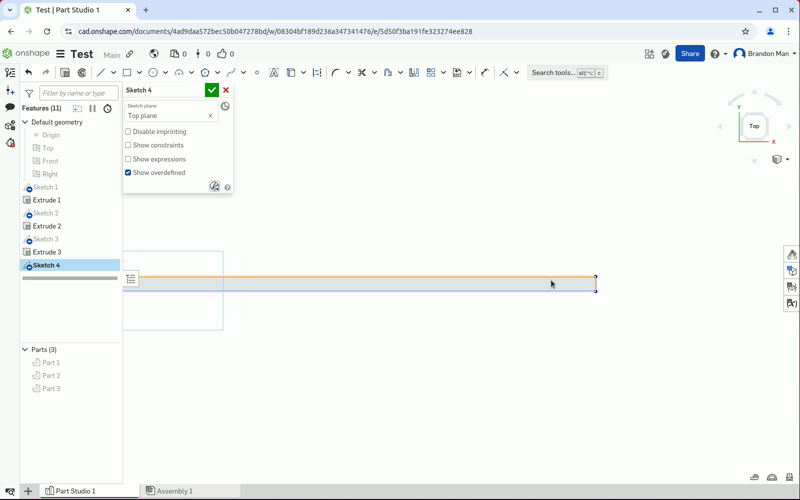
scroll(6)
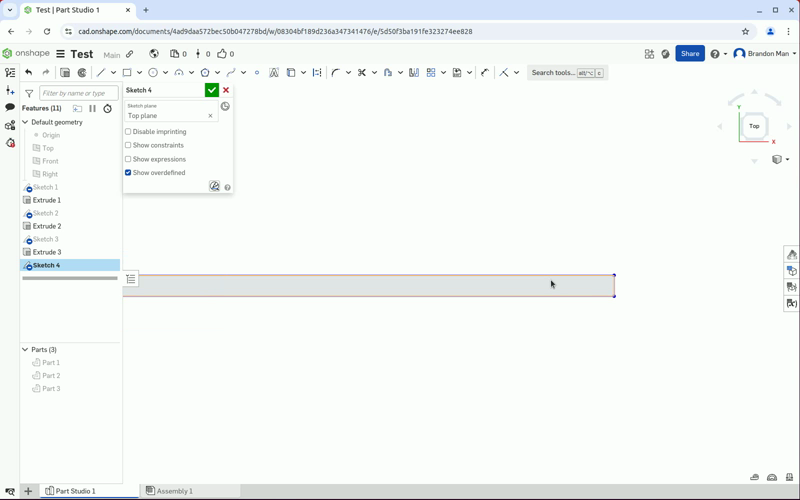
scroll(6)
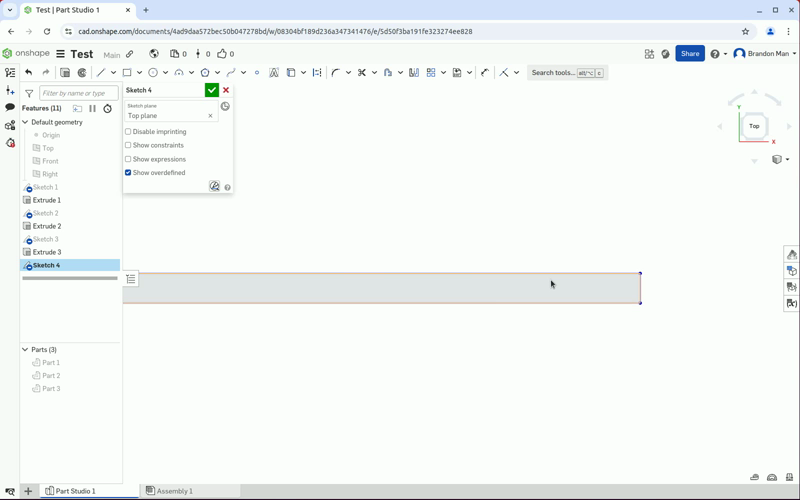
scroll(6)
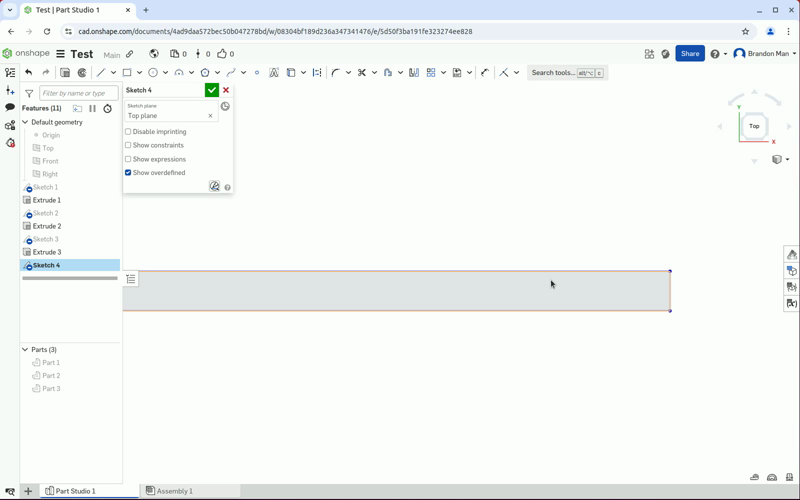
scroll(6)
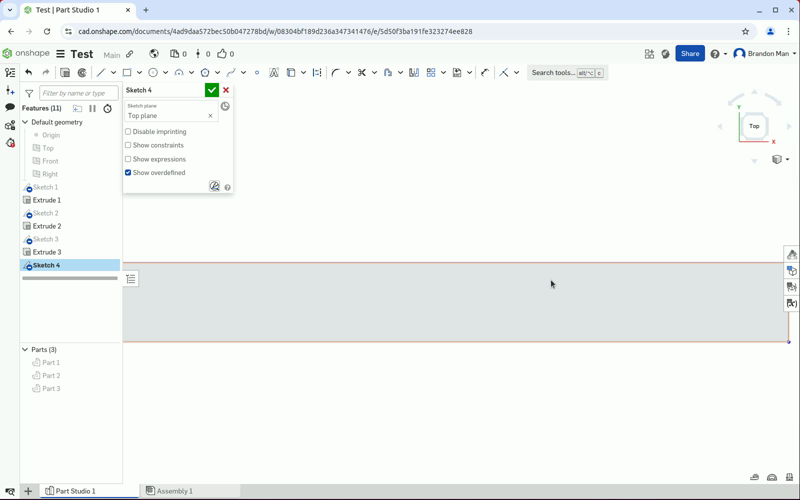
click(551, 279)
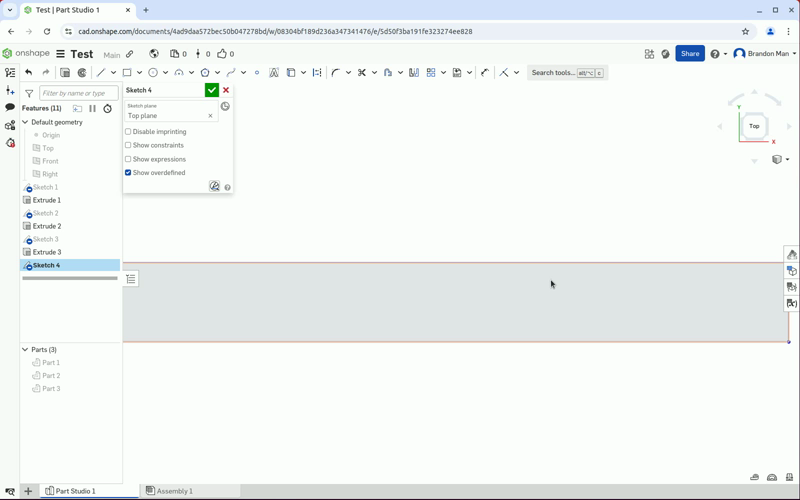
scroll(-6)
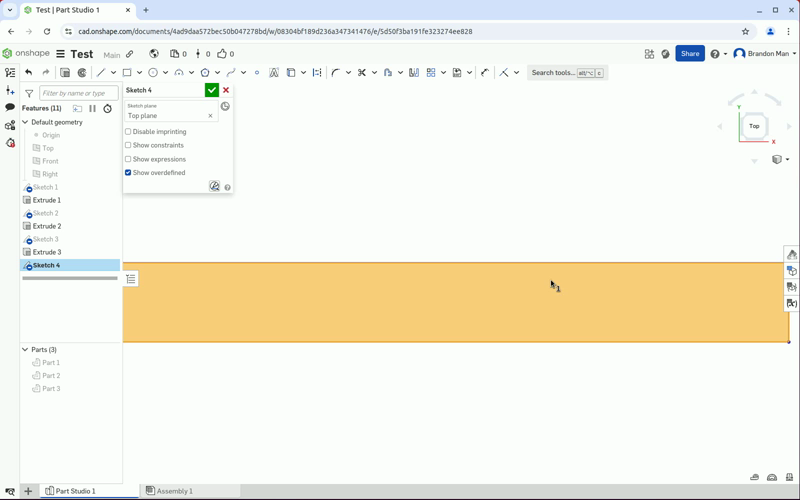
scroll(-6)
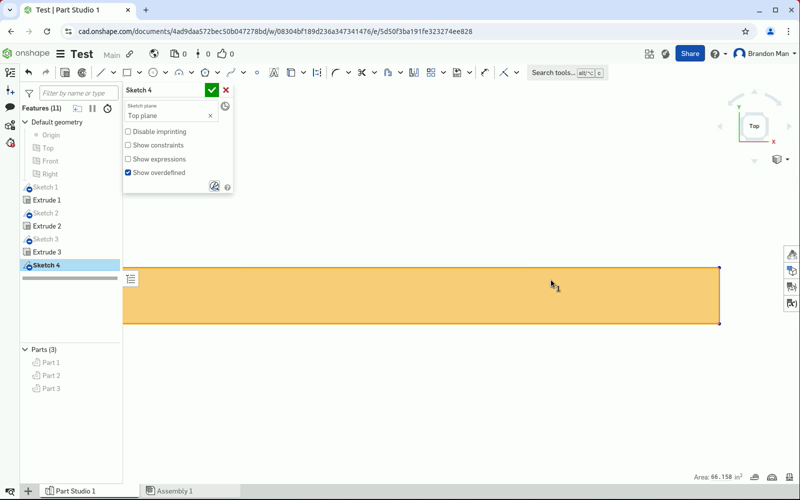
scroll(-6)
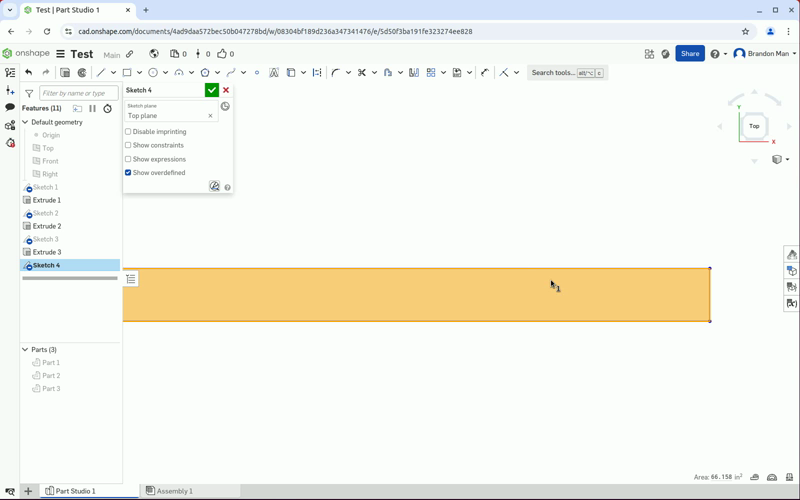
scroll(-6)
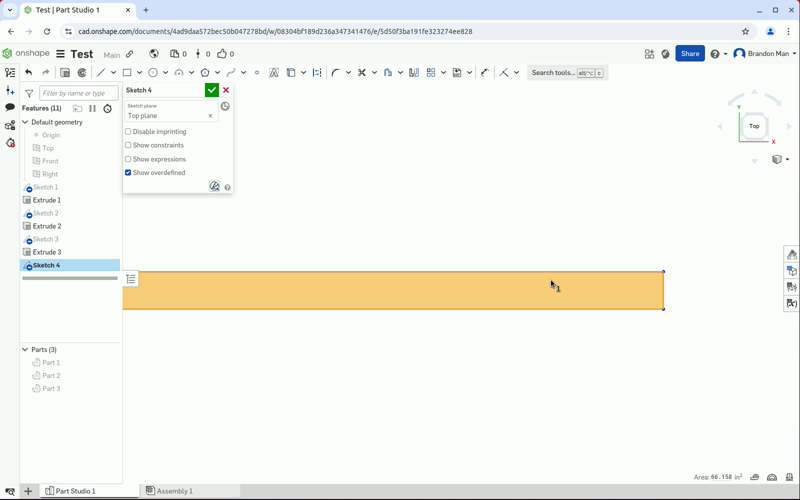
scroll(-6)
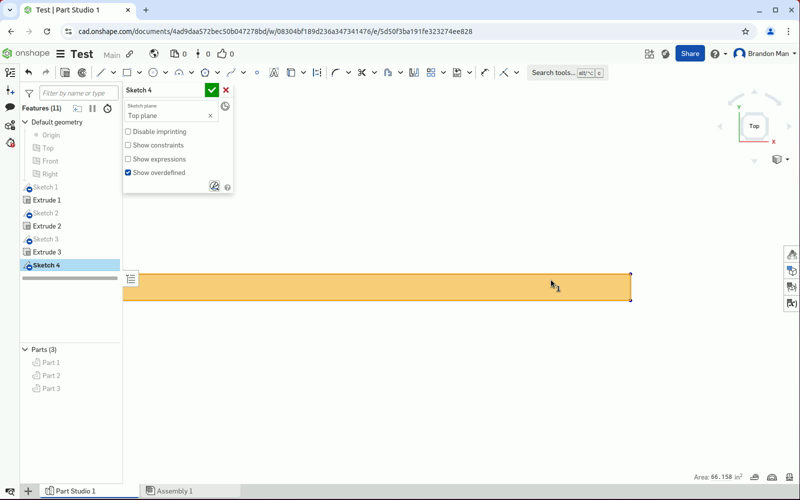
scroll(-6)
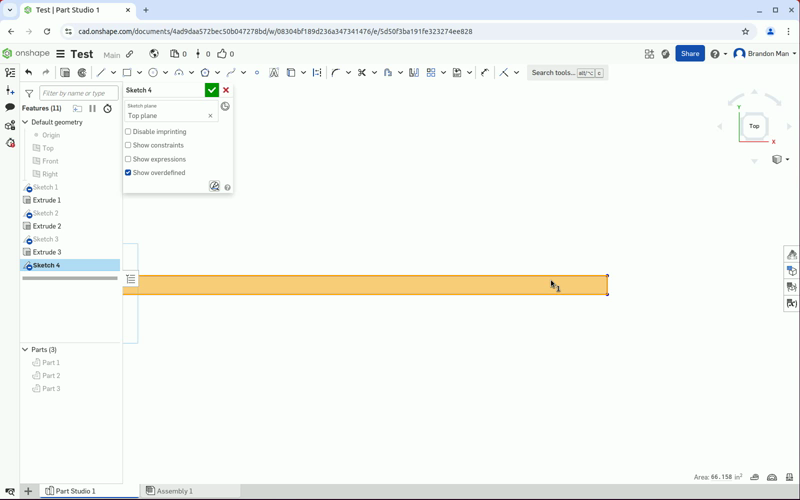
scroll(-6)
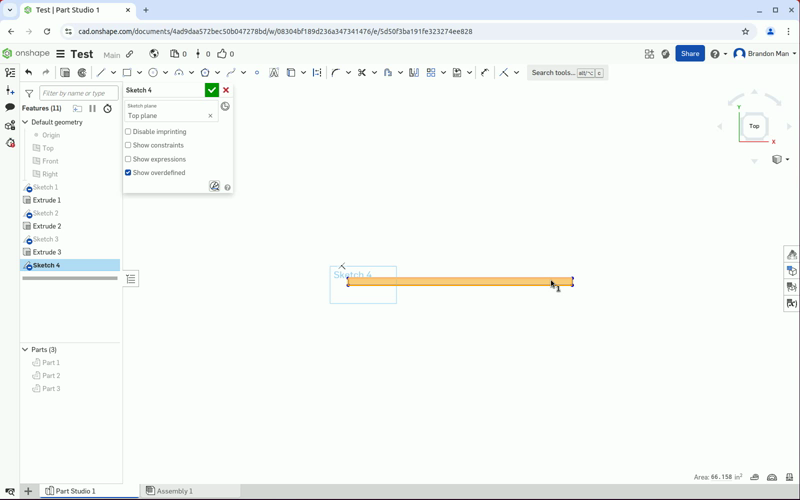
mouse_move(73, 352)
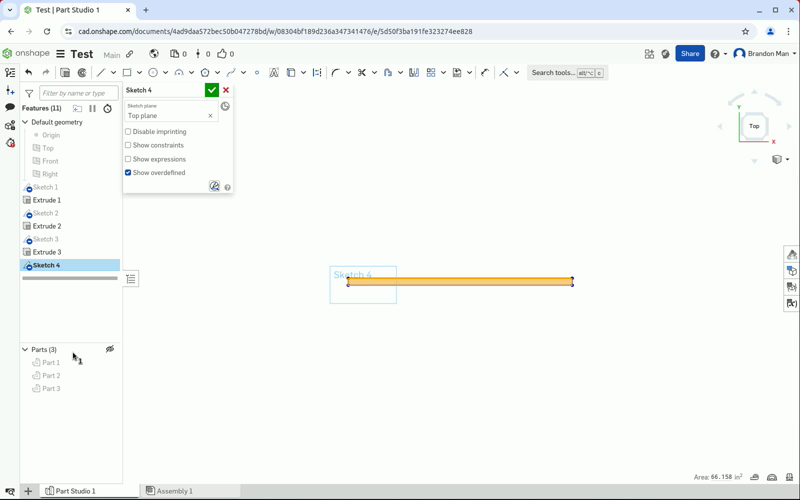
key(shift+y)
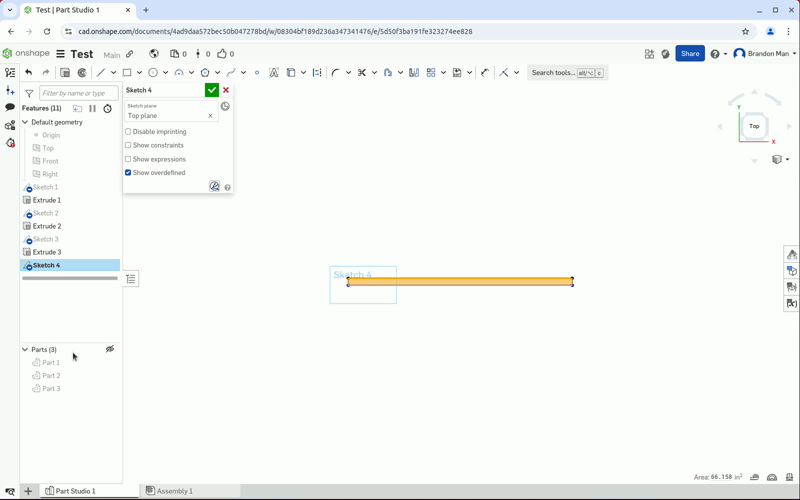
key(shift+e)
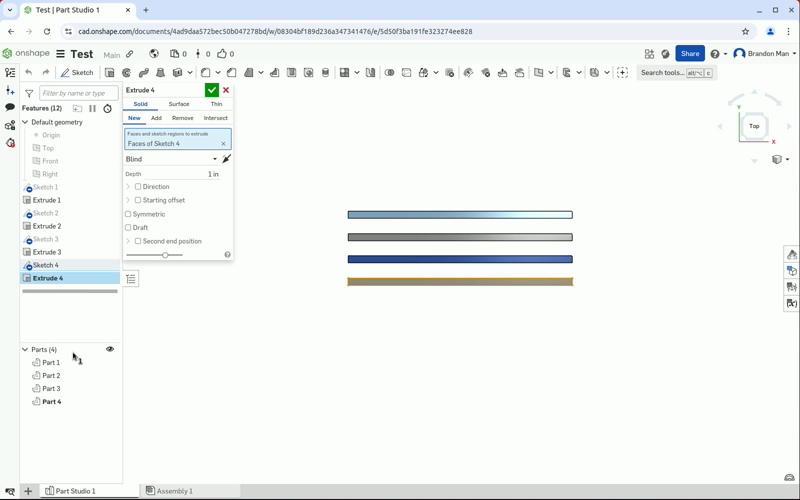
mouse_move(143, 106)
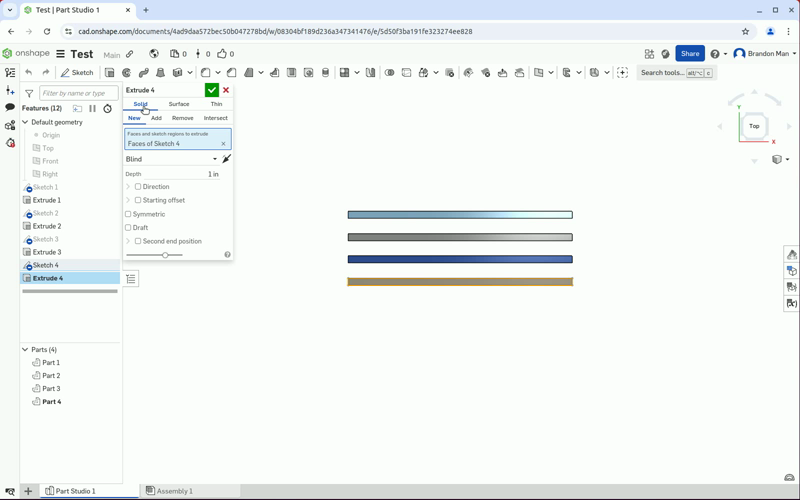
click(143, 106)
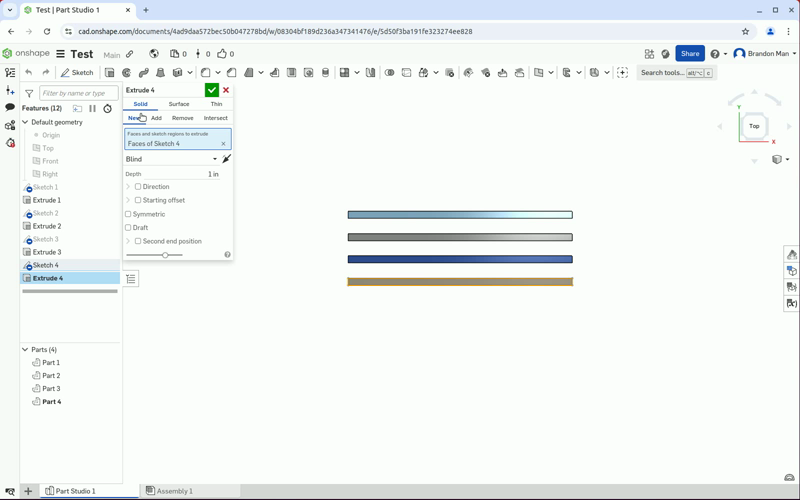
mouse_move(137, 120)
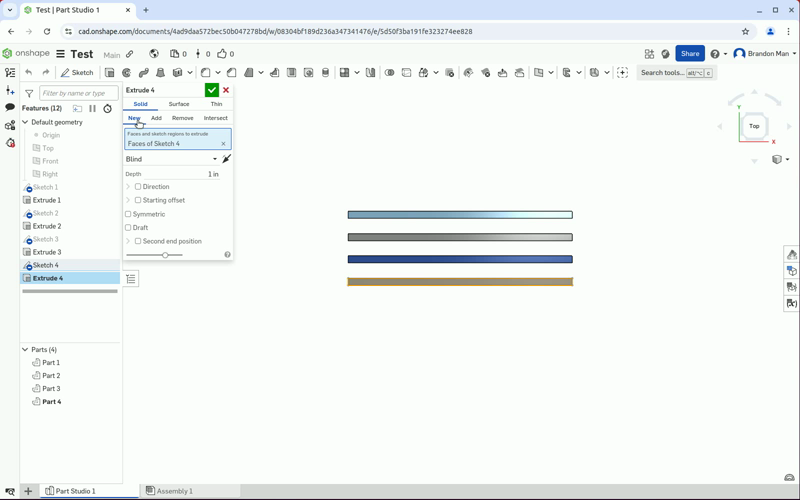
click(137, 120)
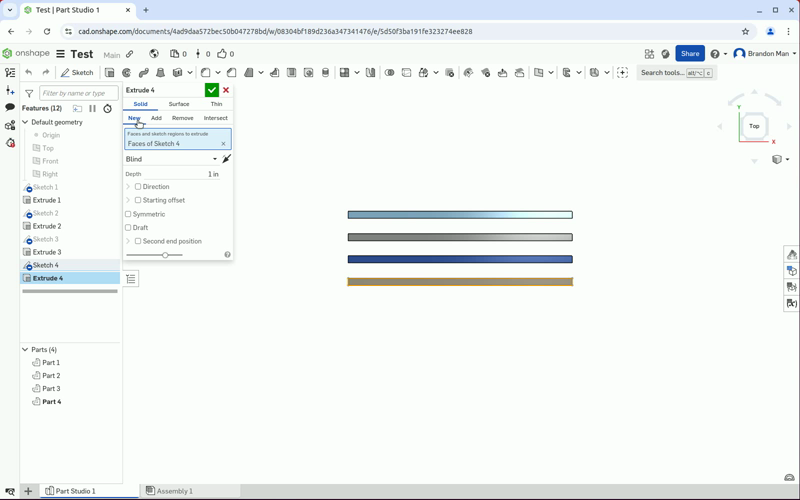
key(tab, 4)
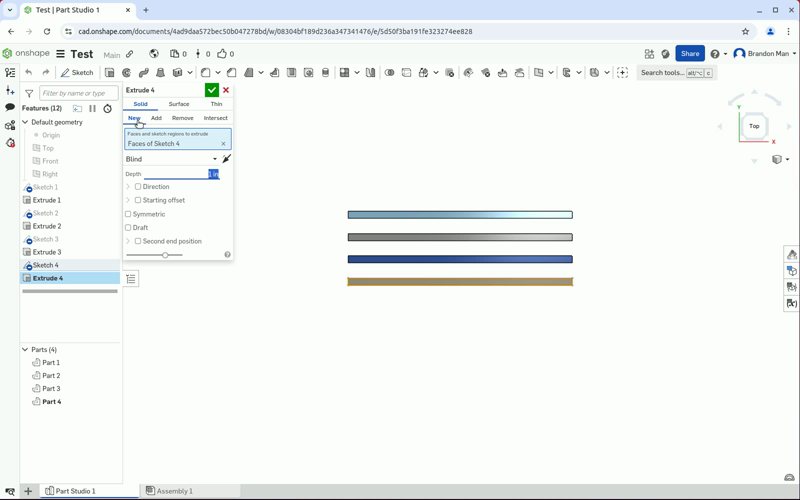
text(4.092)
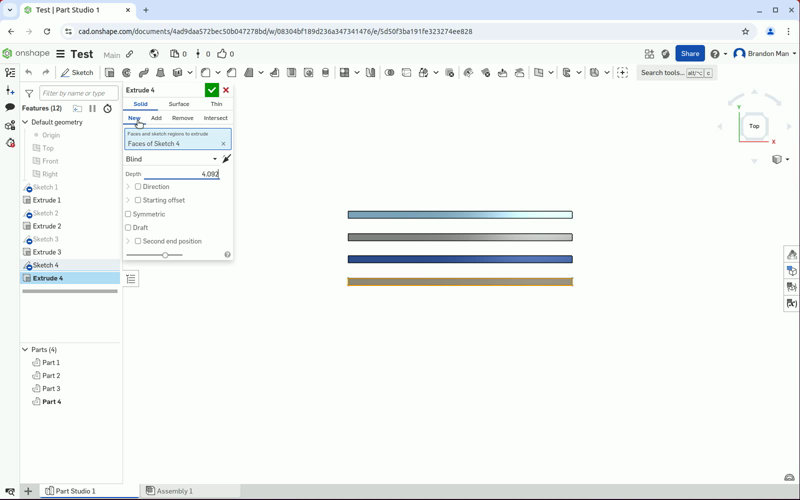
key(enter)
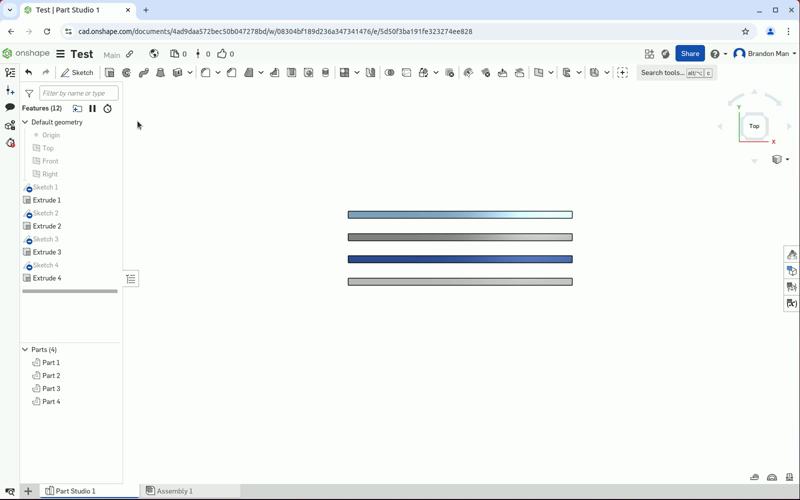
key(shift+h)
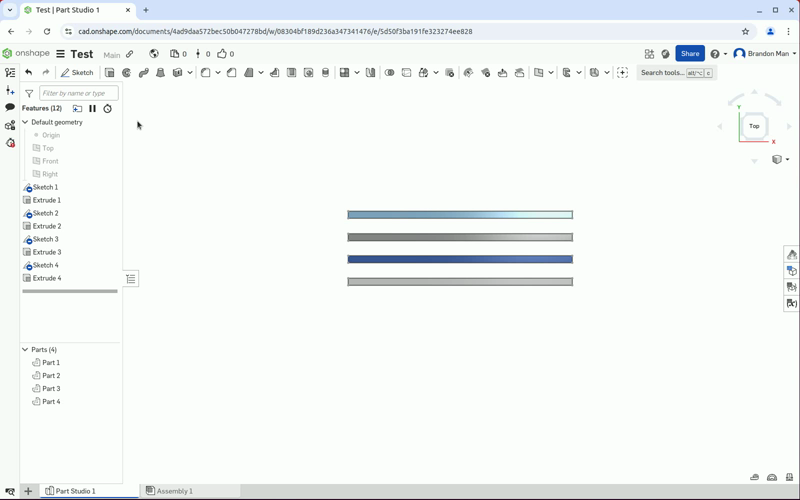
key(shift+h)
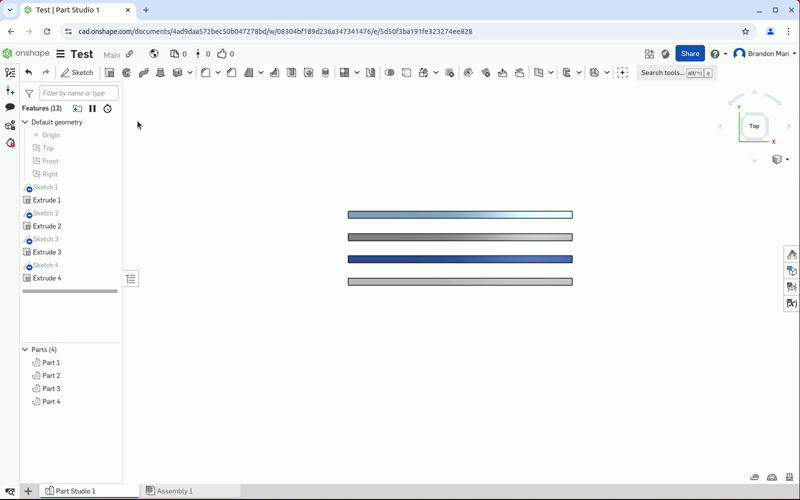
mouse_move(73, 189)
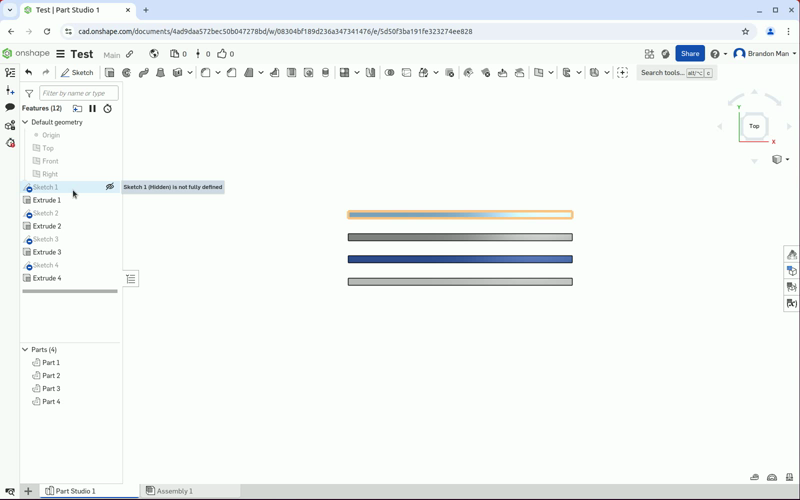
click(73, 189)
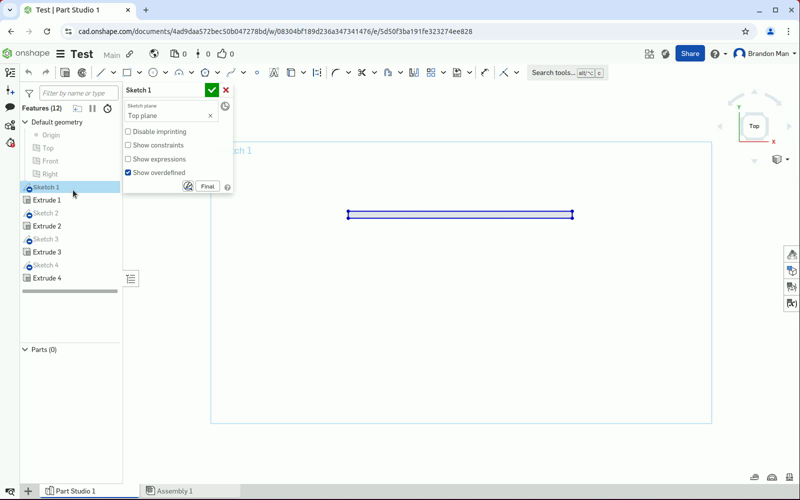
mouse_move(229, 92)
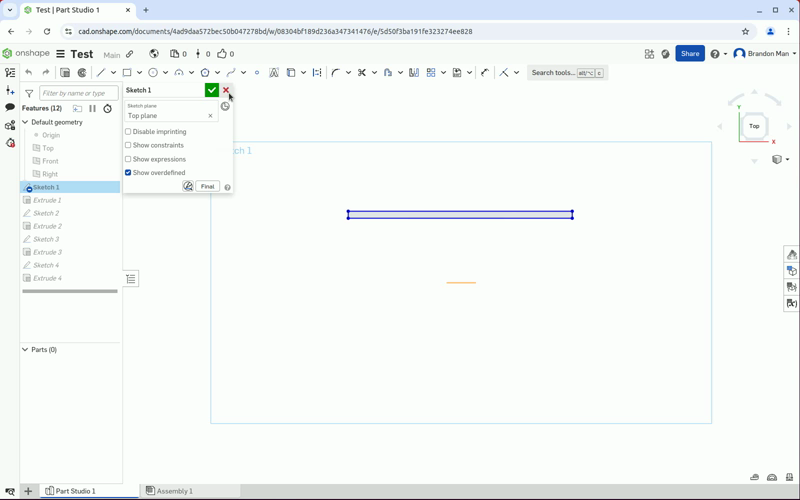
click(229, 92)
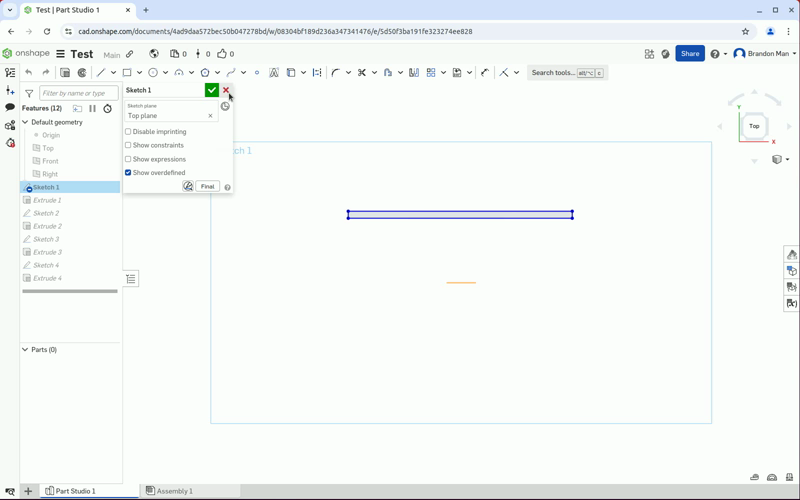
key(shift+s)
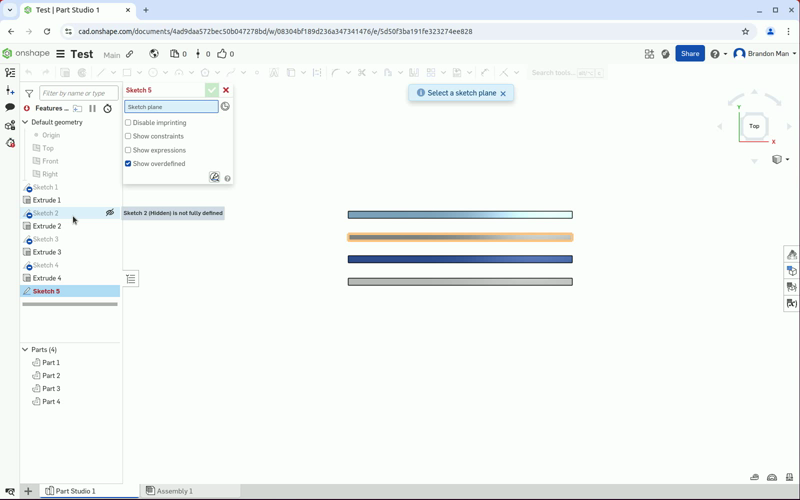
scroll(3)
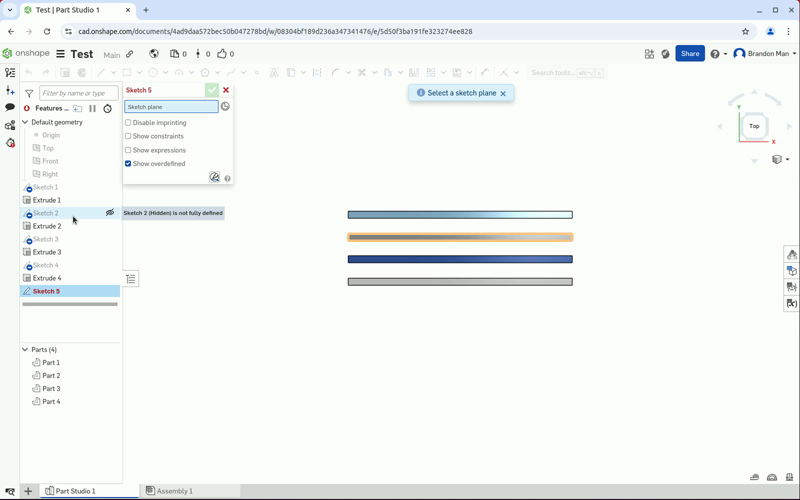
mouse_move(73, 150)
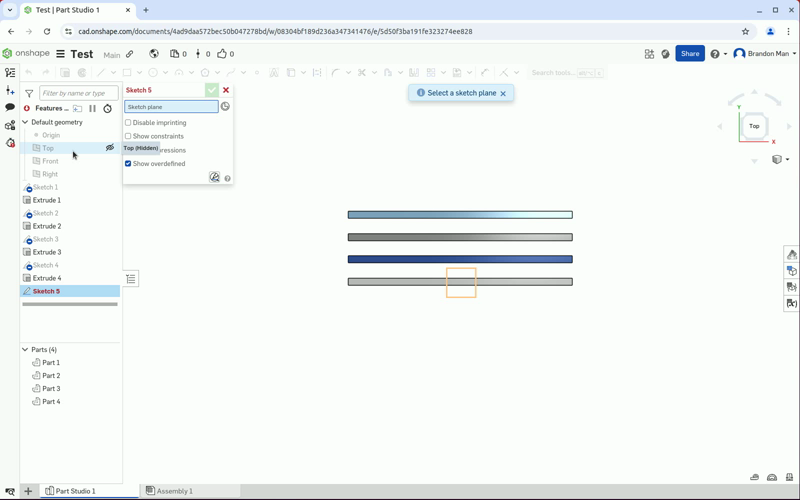
click(73, 150)
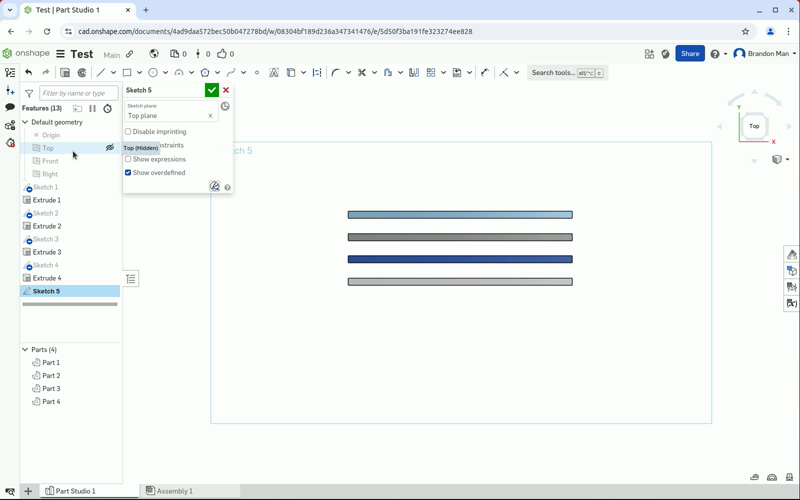
mouse_move(73, 352)
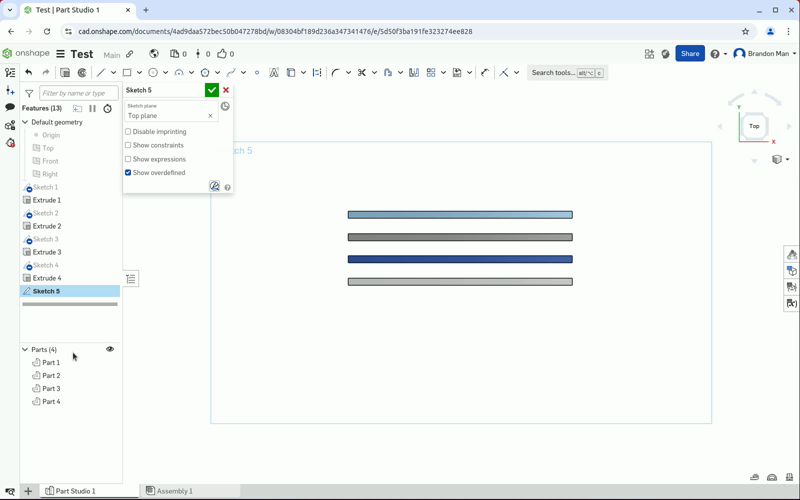
key(y)
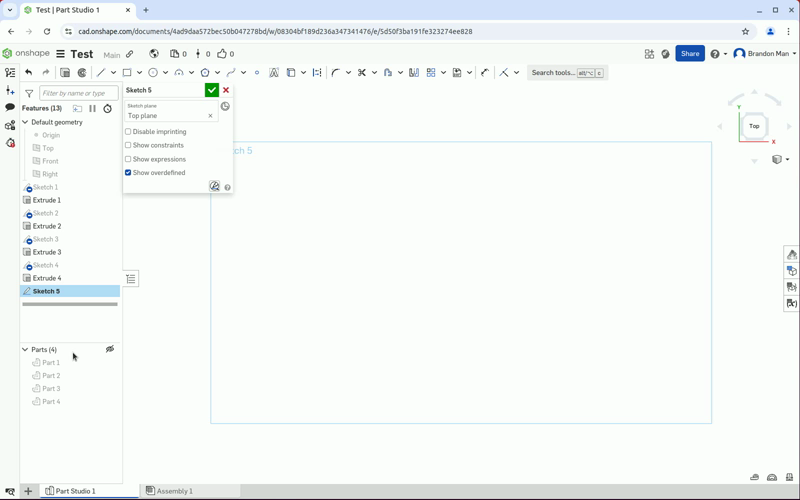
key(l)
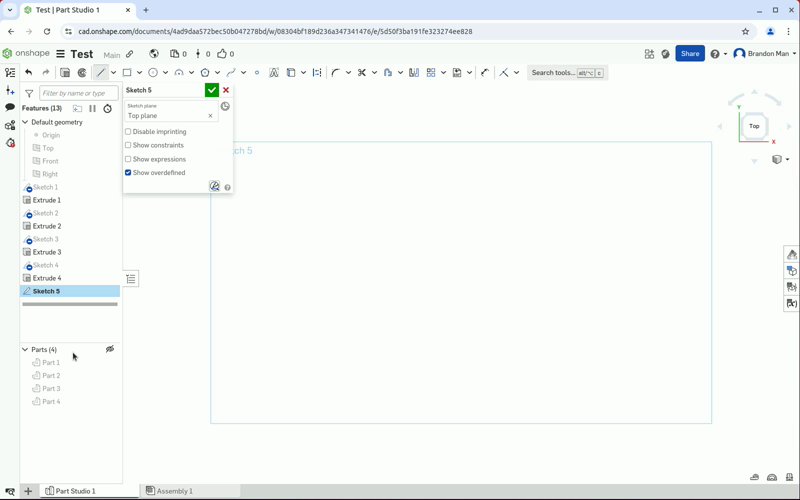
key_down(shift)
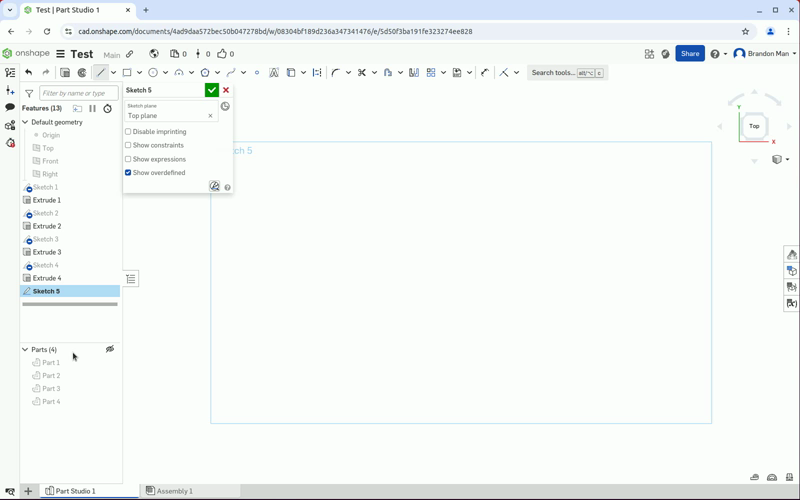
mouse_move(348, 307)
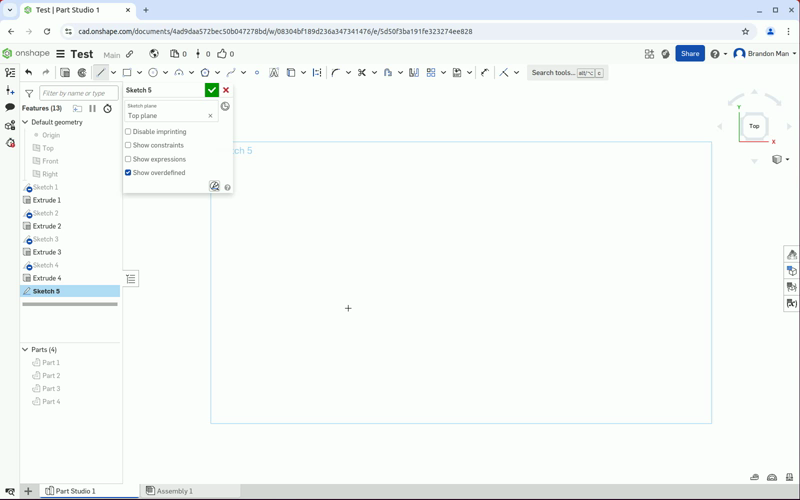
click(348, 307)
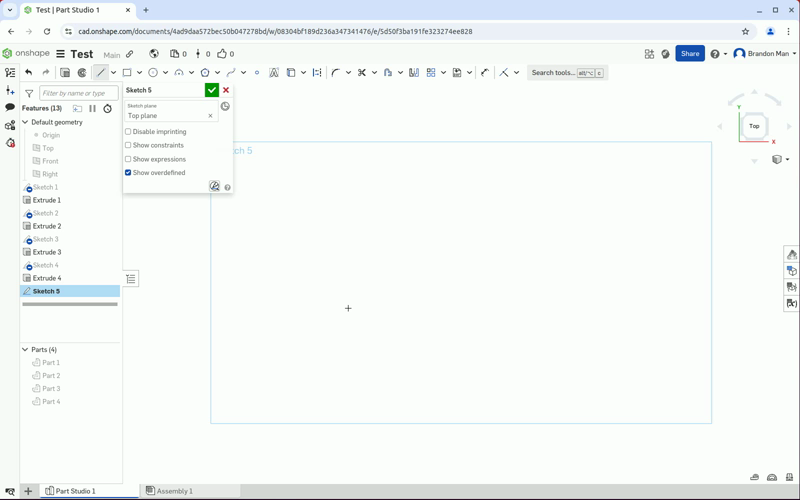
key_up(shift)
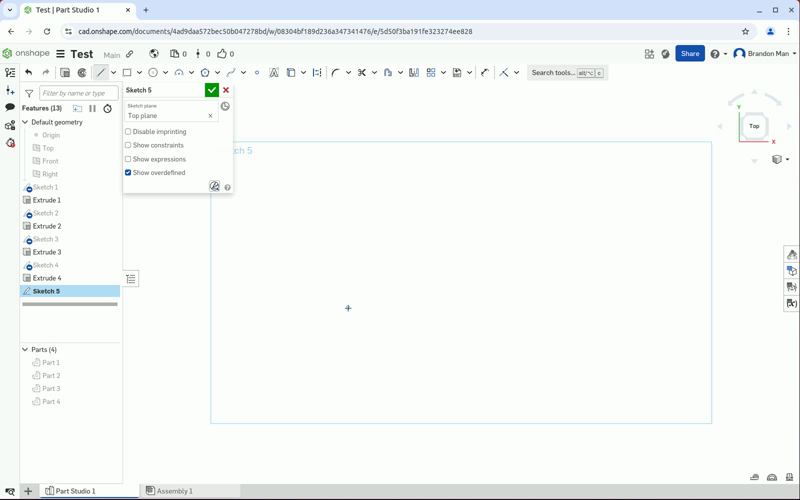
key_down(shift)
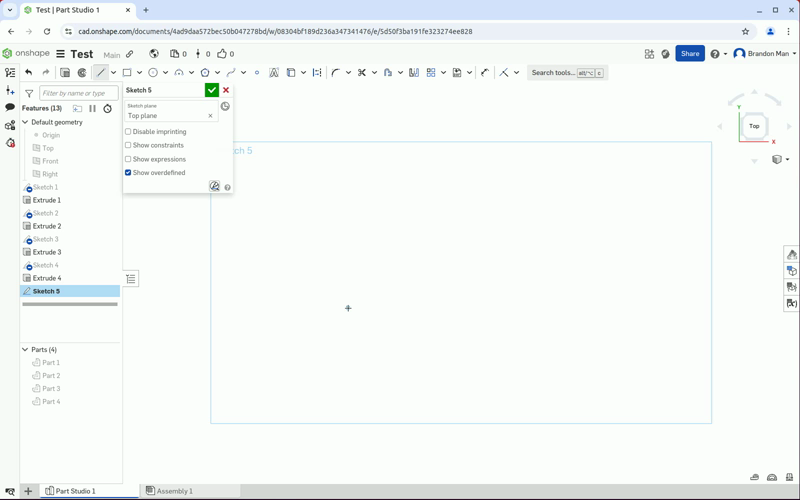
mouse_move(572, 307)
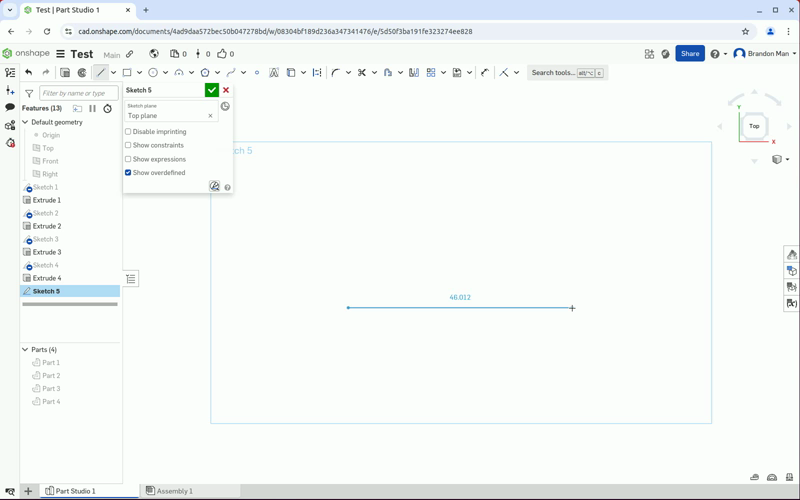
click(572, 307)
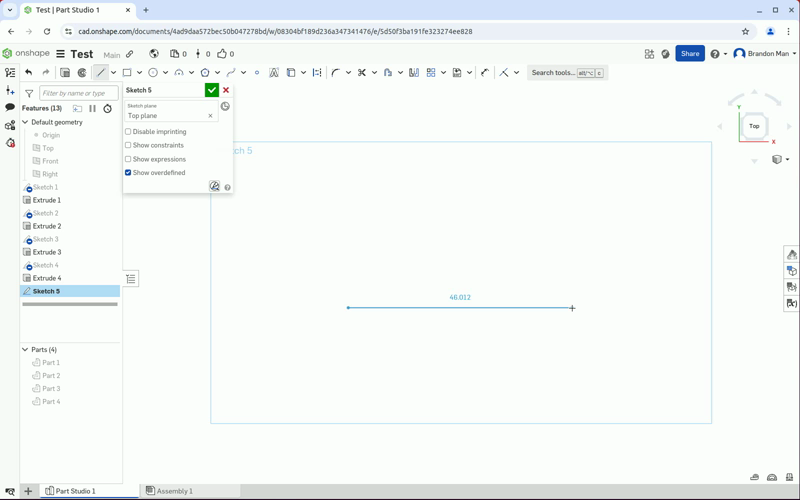
key_up(shift)
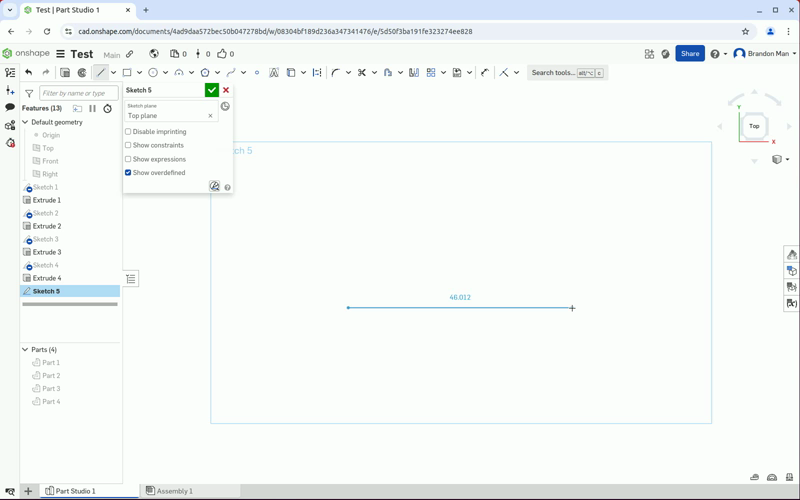
key_down(shift)
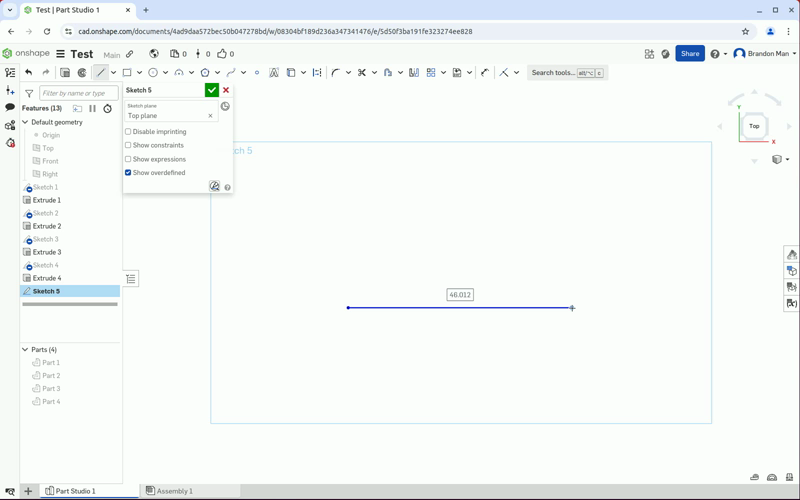
mouse_move(589, 307)
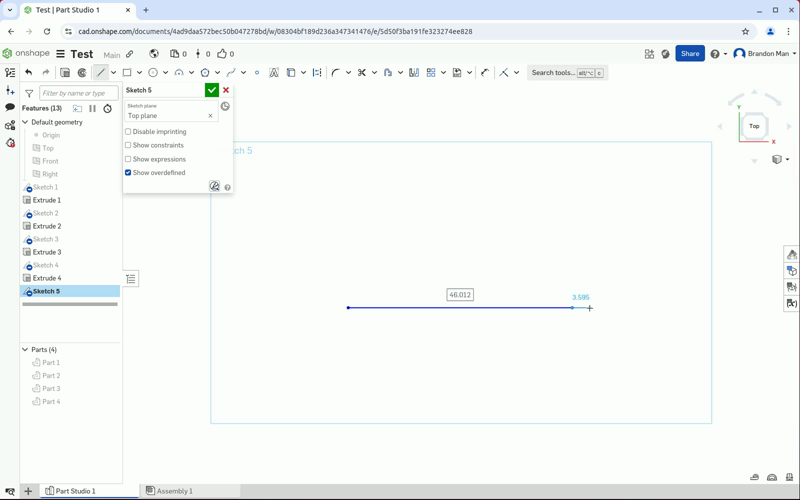
mouse_move(572, 300)
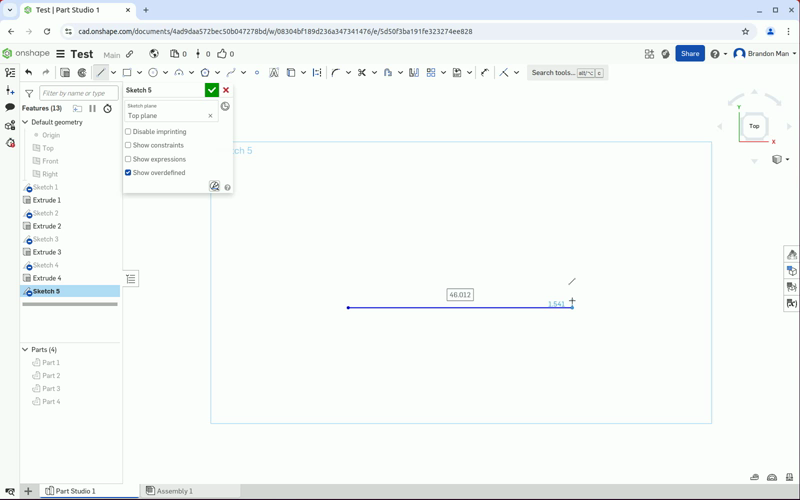
scroll(6)
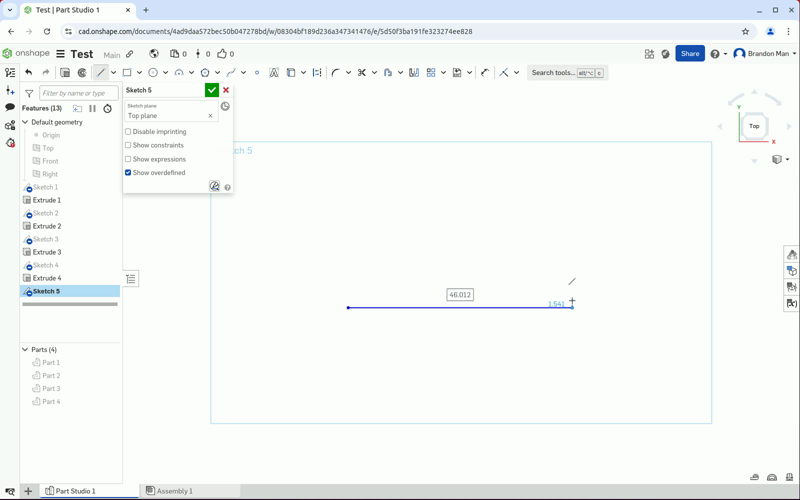
scroll(6)
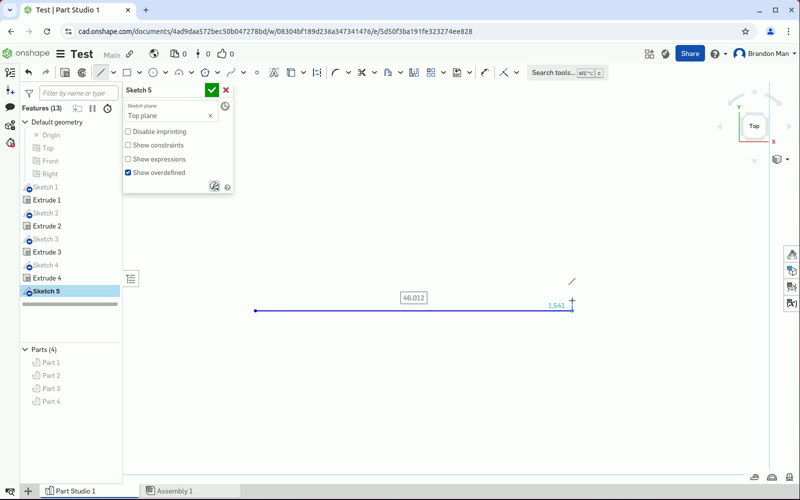
scroll(6)
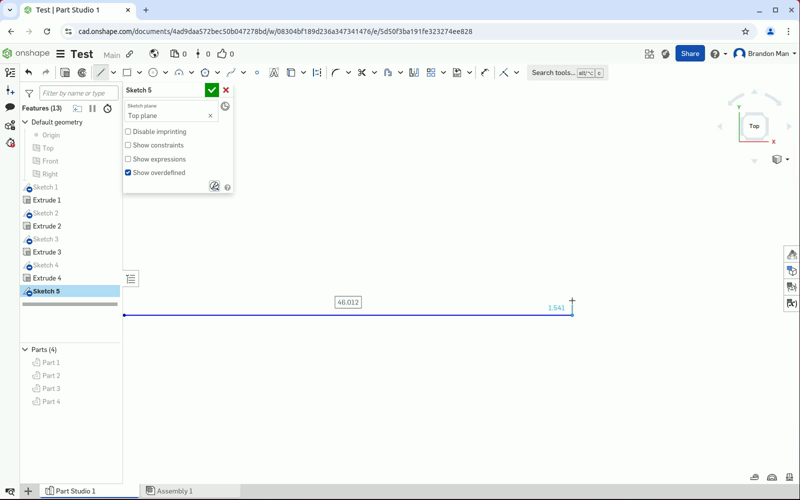
scroll(6)
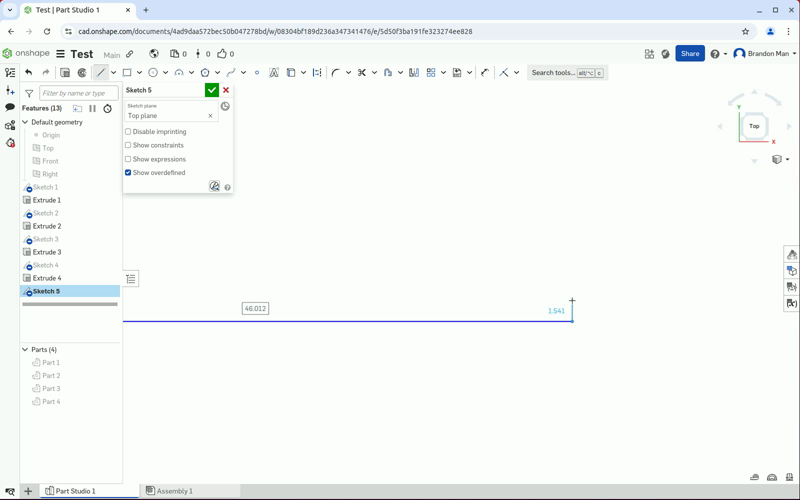
scroll(6)
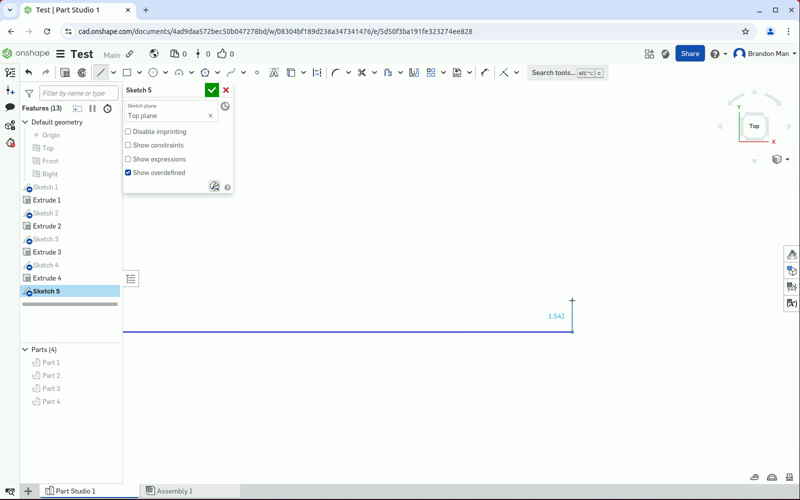
scroll(6)
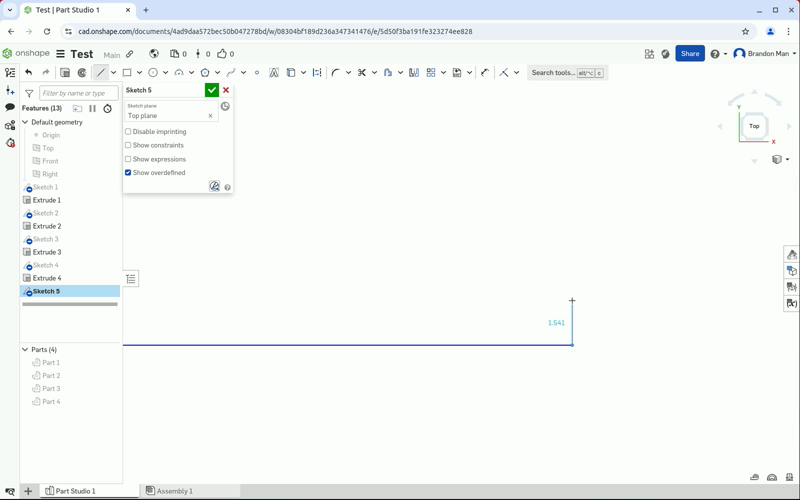
scroll(6)
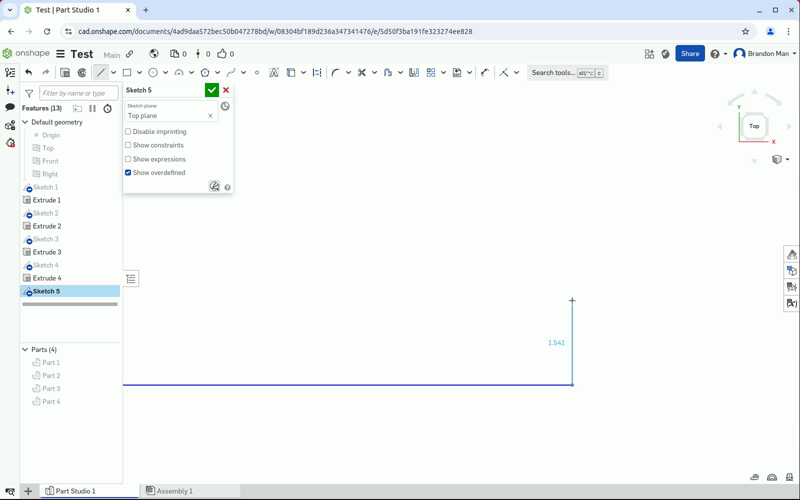
click(572, 300)
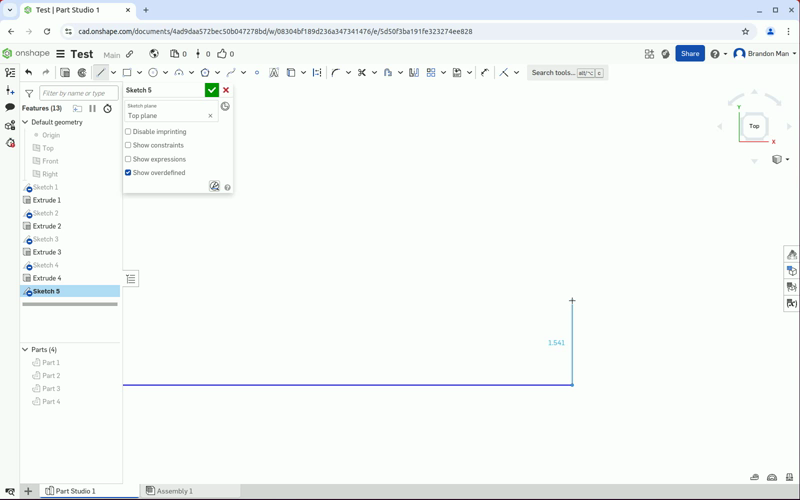
scroll(-6)
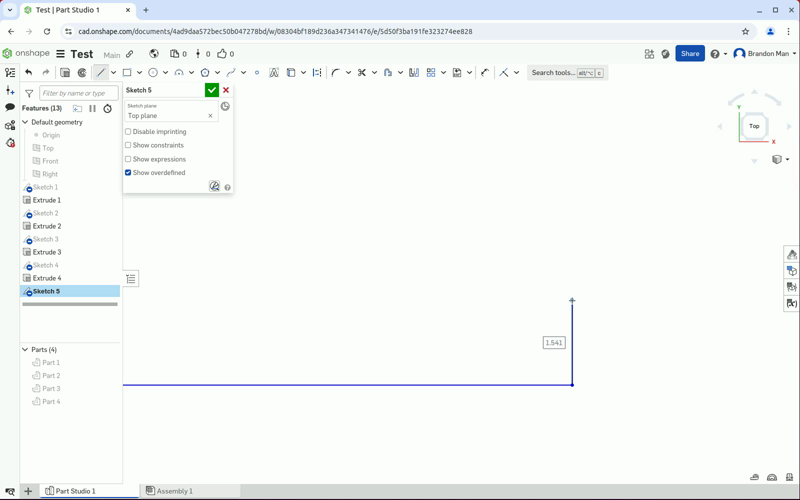
scroll(-6)
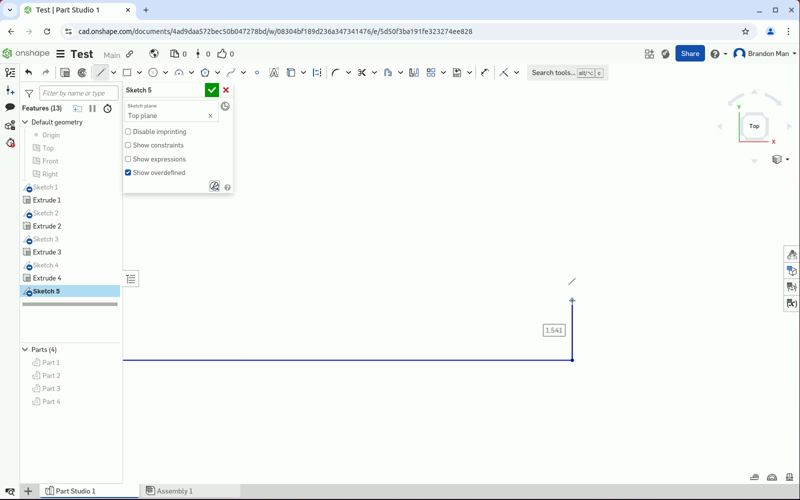
scroll(-6)
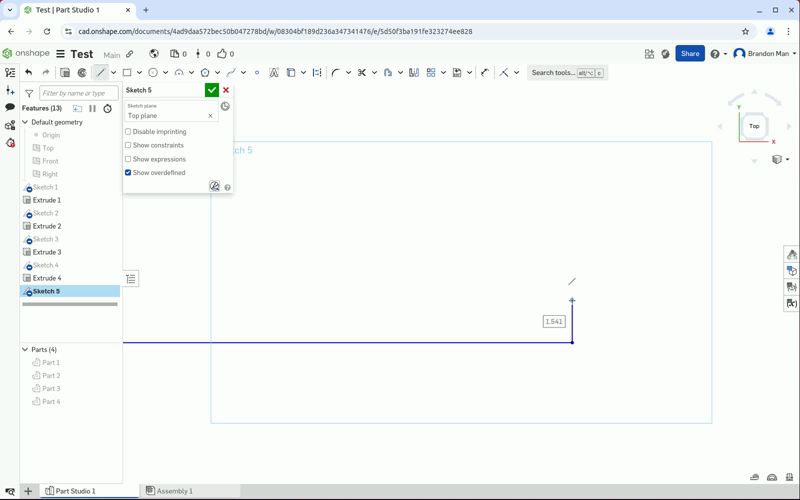
scroll(-6)
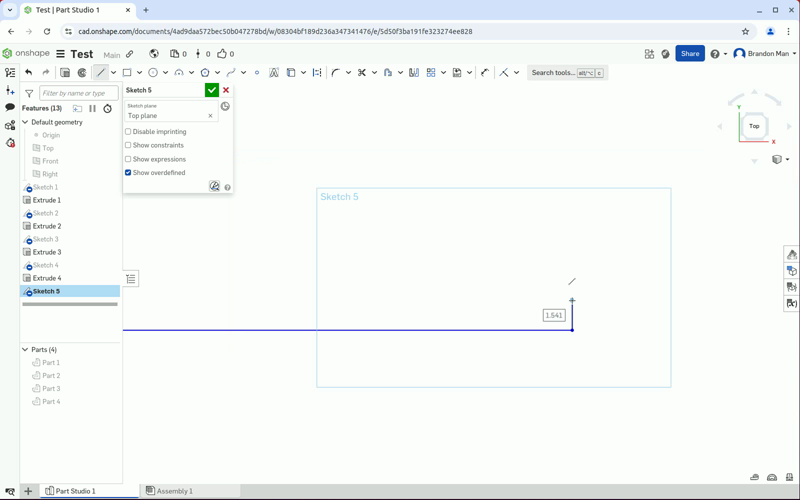
scroll(-6)
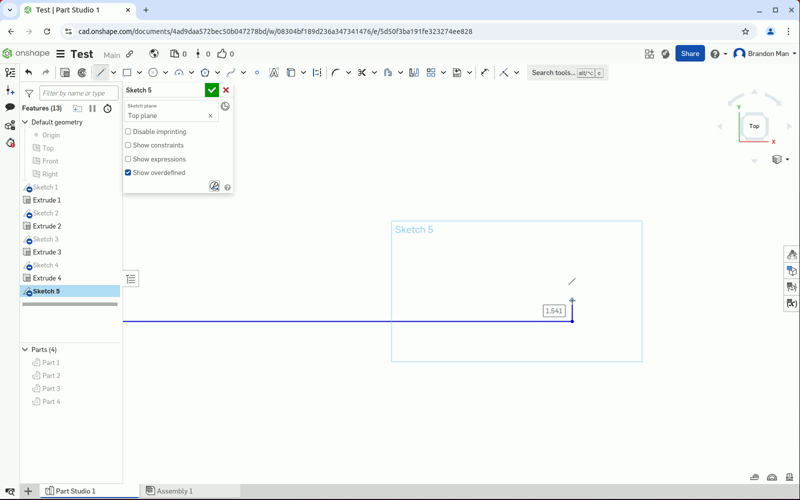
scroll(-6)
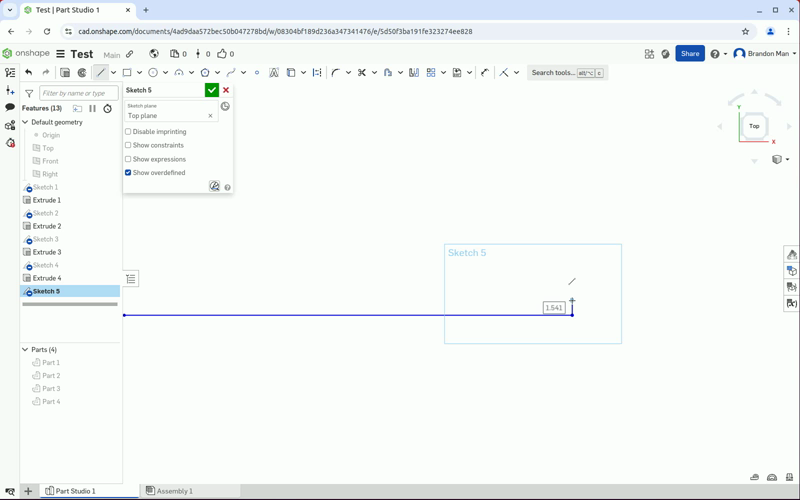
scroll(-6)
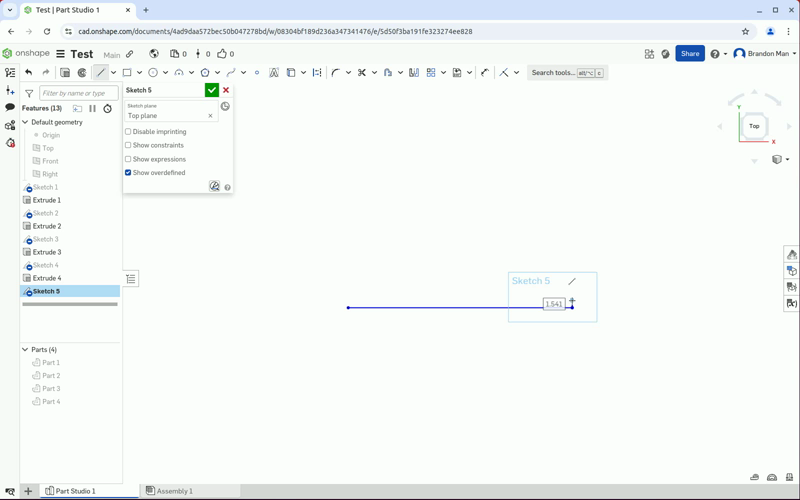
key_up(shift)
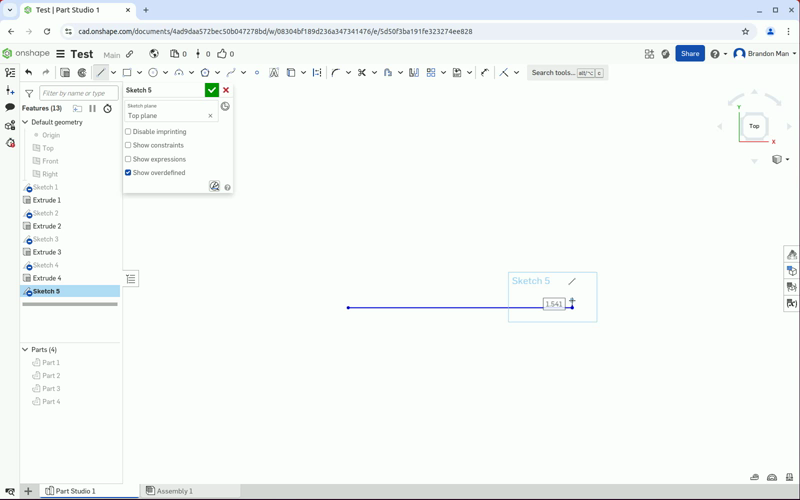
key_down(shift)
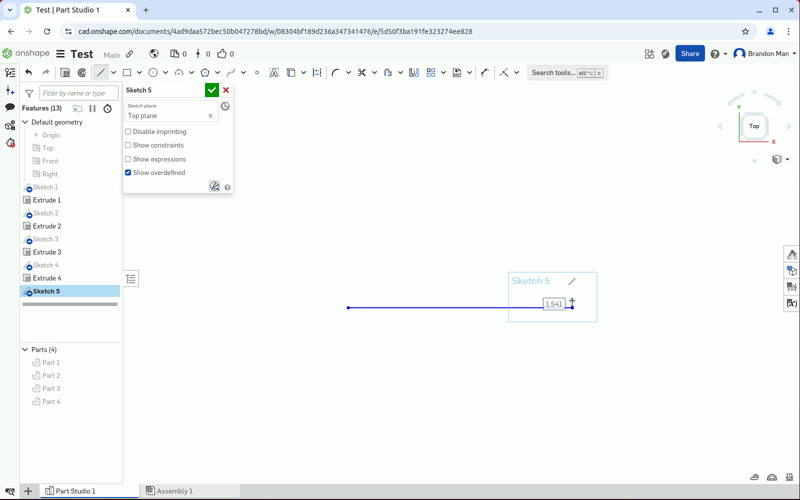
mouse_move(348, 300)
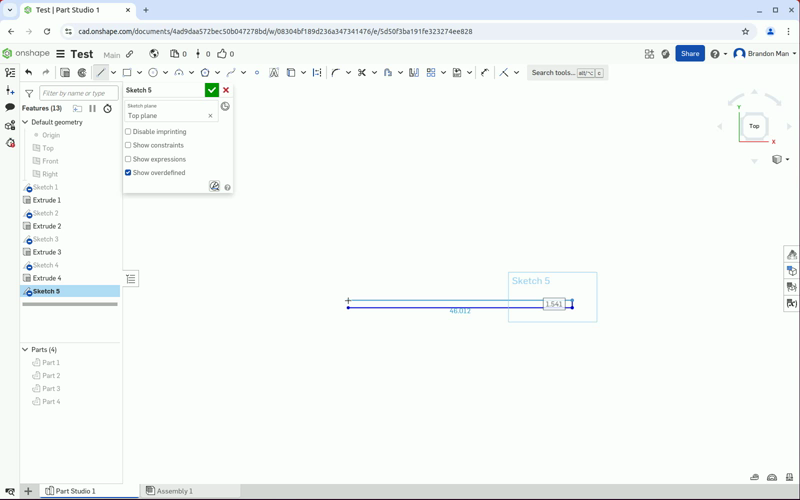
click(348, 300)
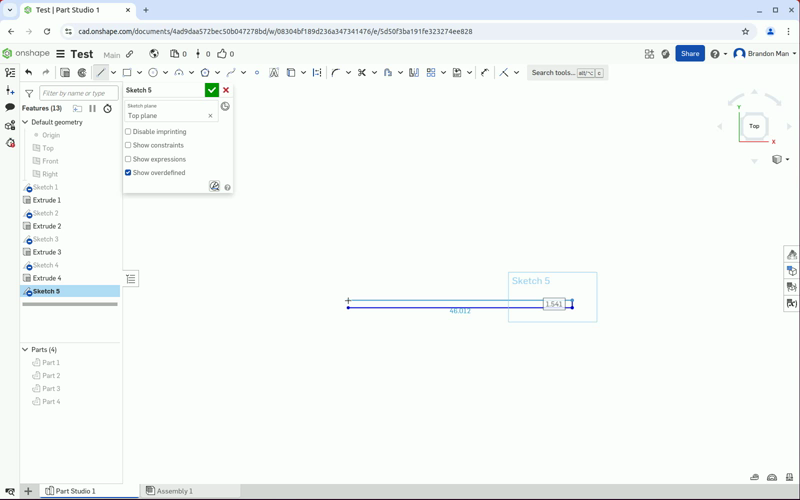
key_up(shift)
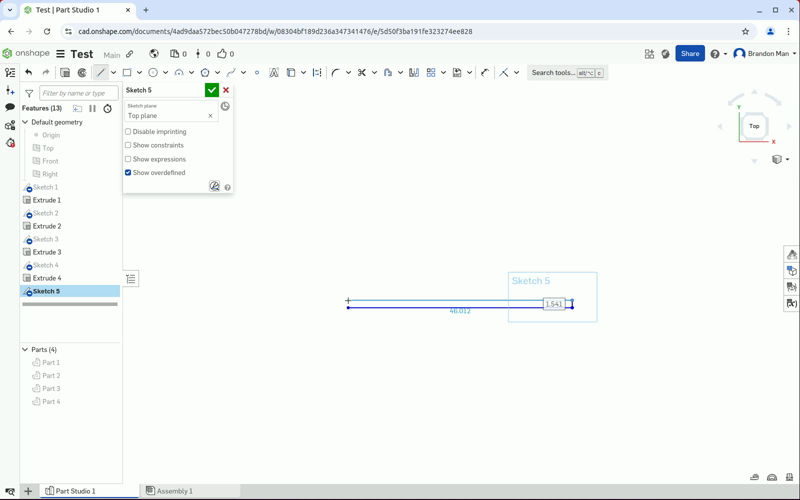
mouse_move(378, 300)
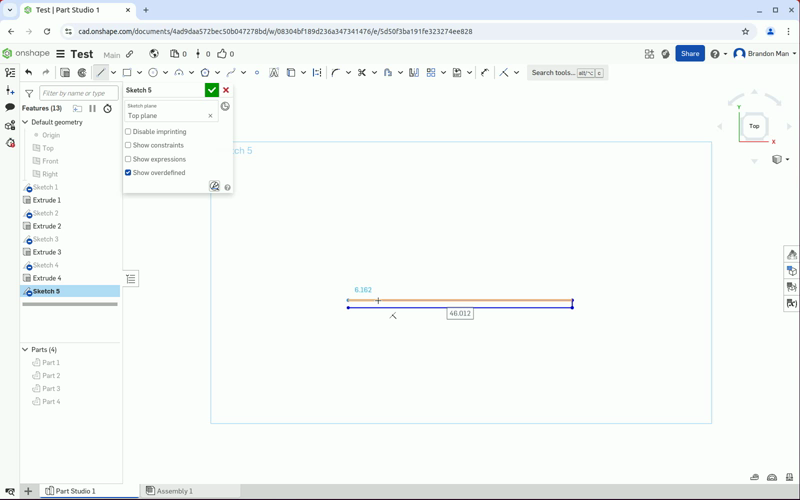
key_down(shift)
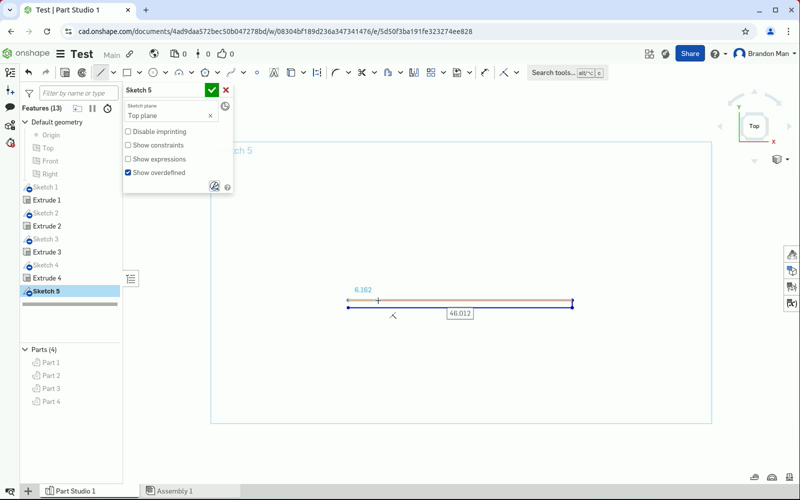
mouse_move(348, 307)
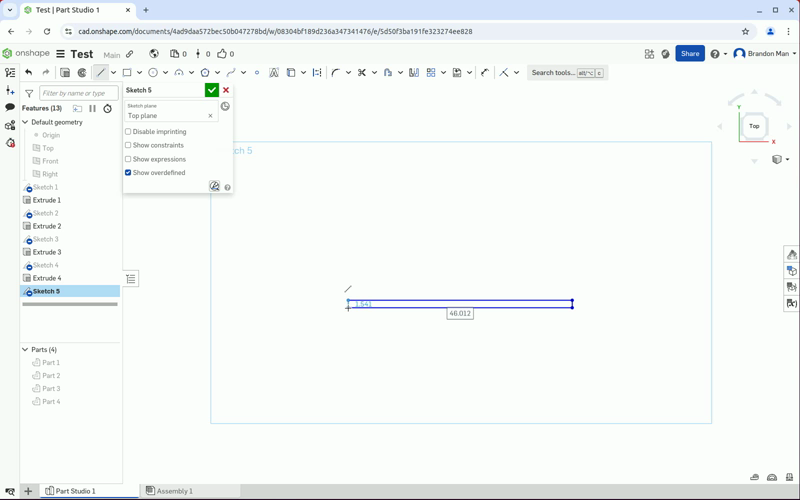
scroll(6)
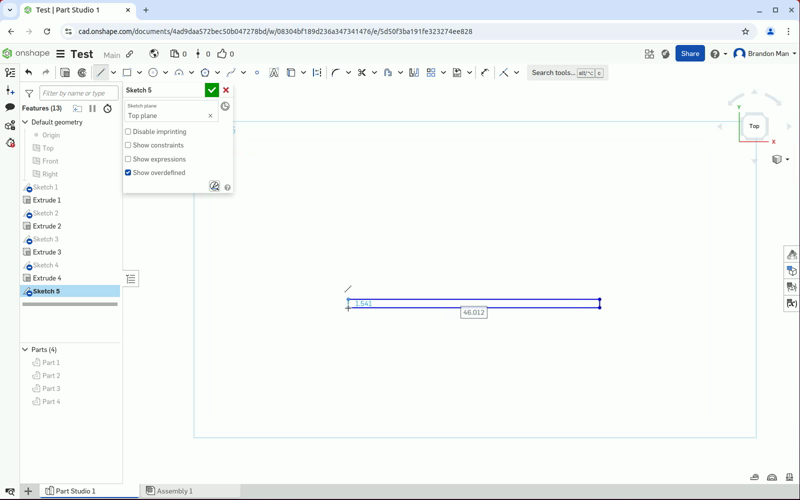
scroll(6)
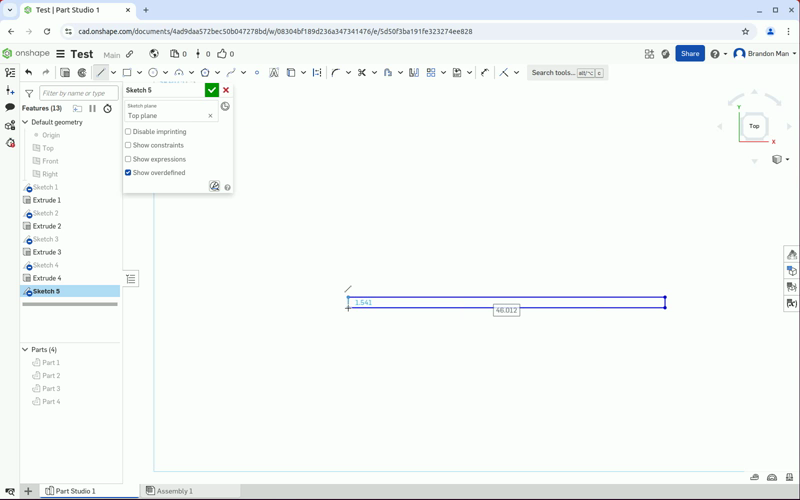
scroll(6)
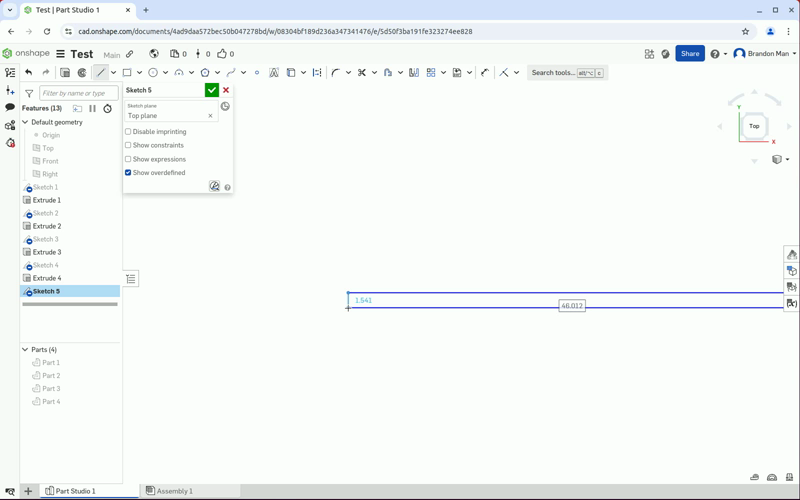
scroll(6)
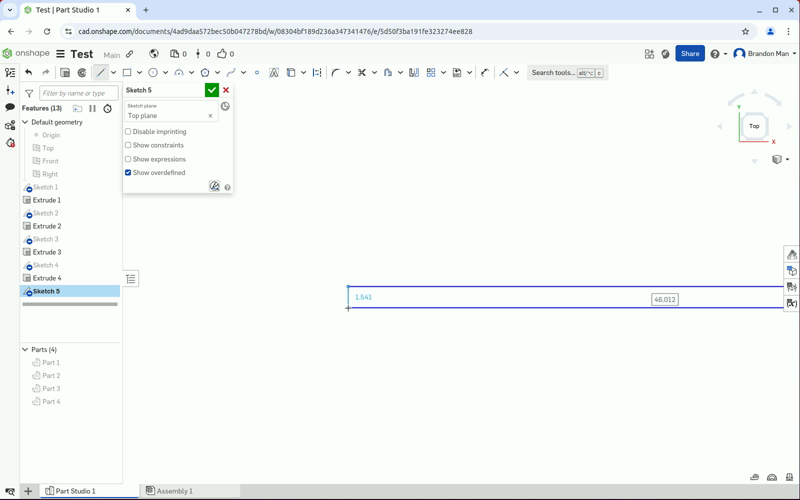
scroll(6)
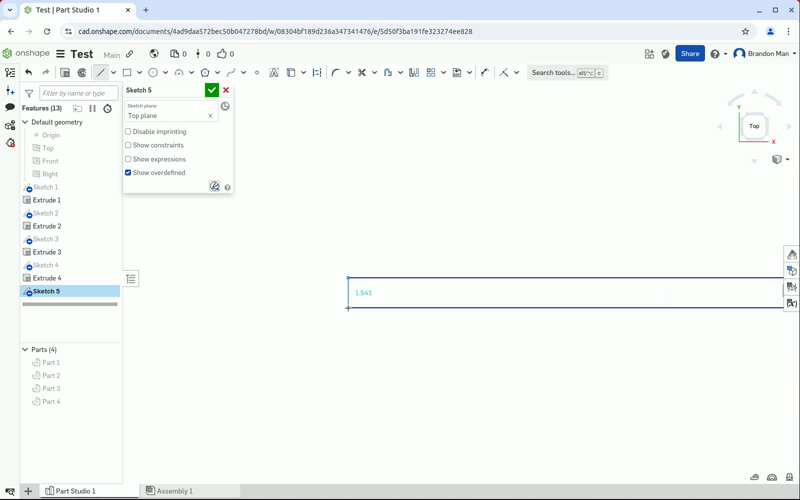
scroll(6)
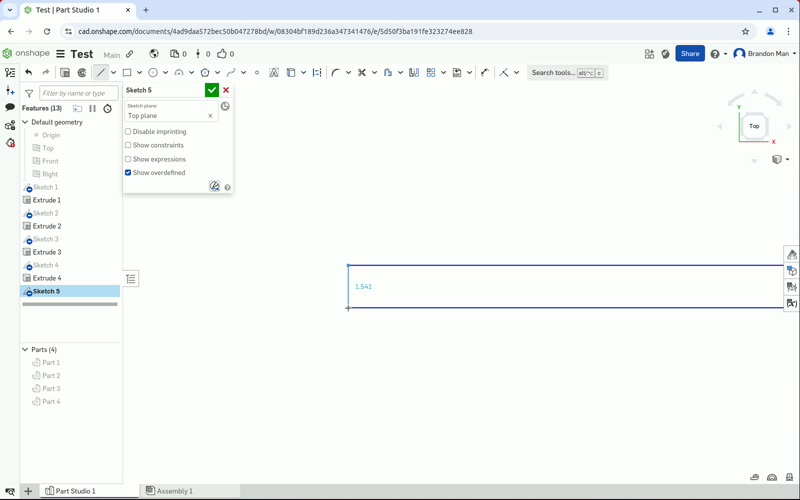
scroll(6)
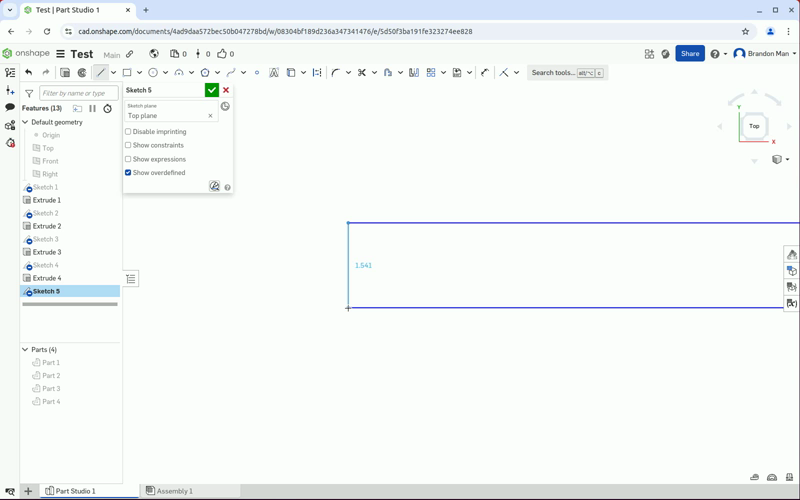
key_up(shift)
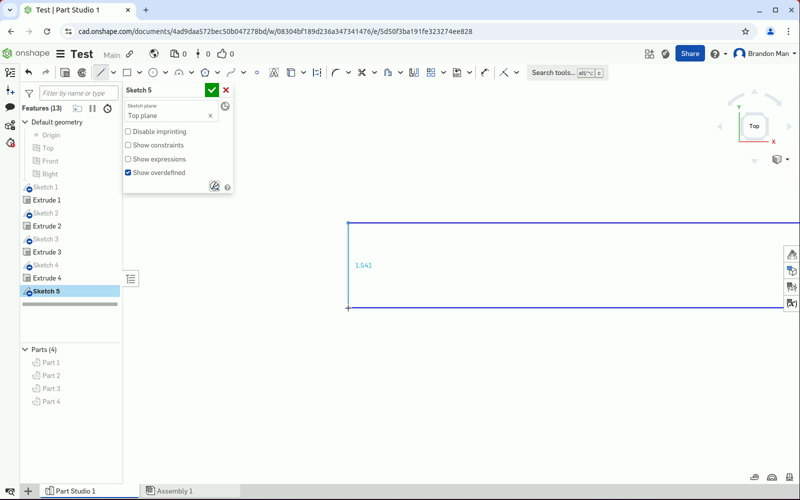
click(348, 307)
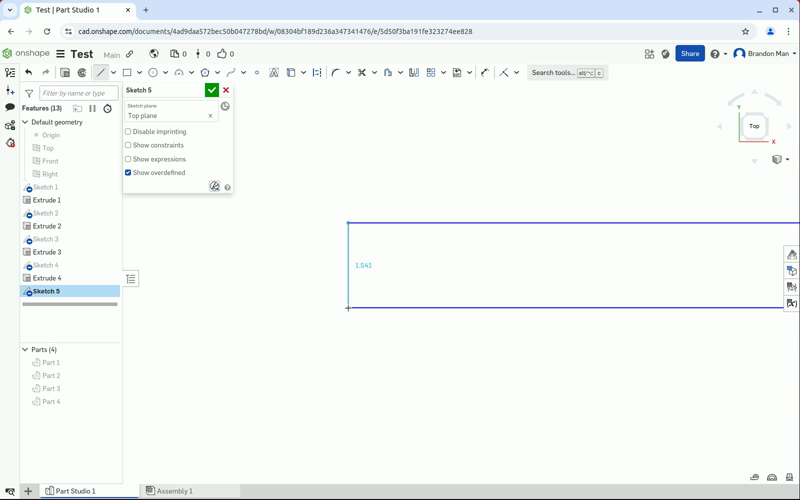
scroll(-6)
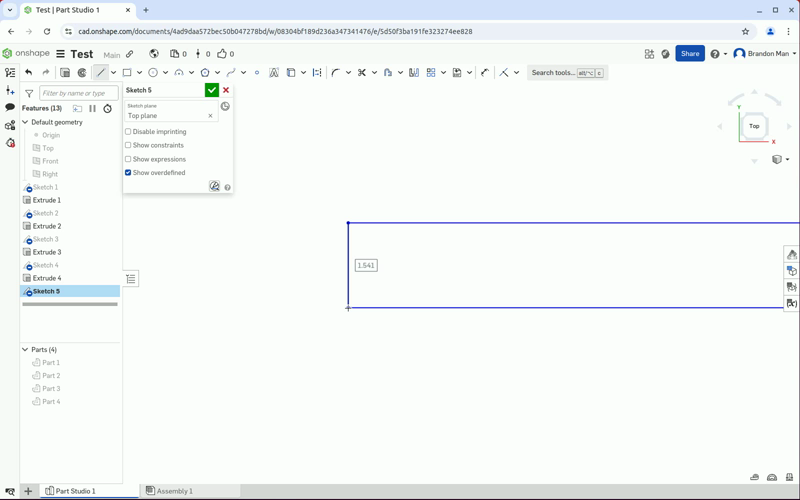
scroll(-6)
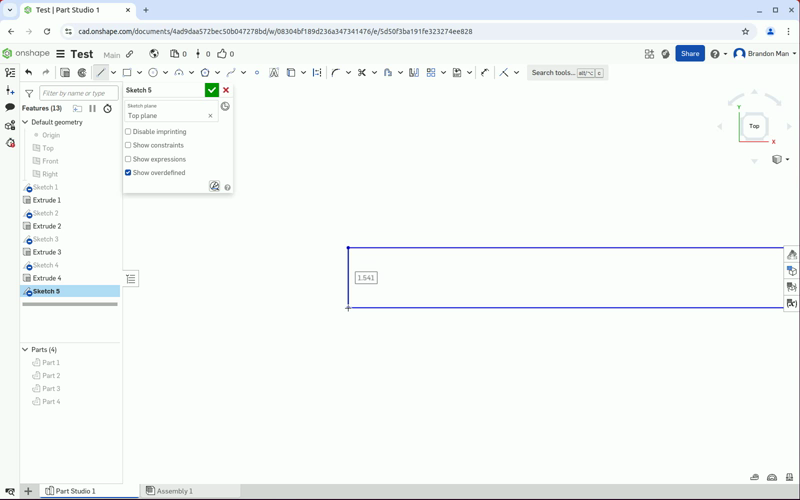
scroll(-6)
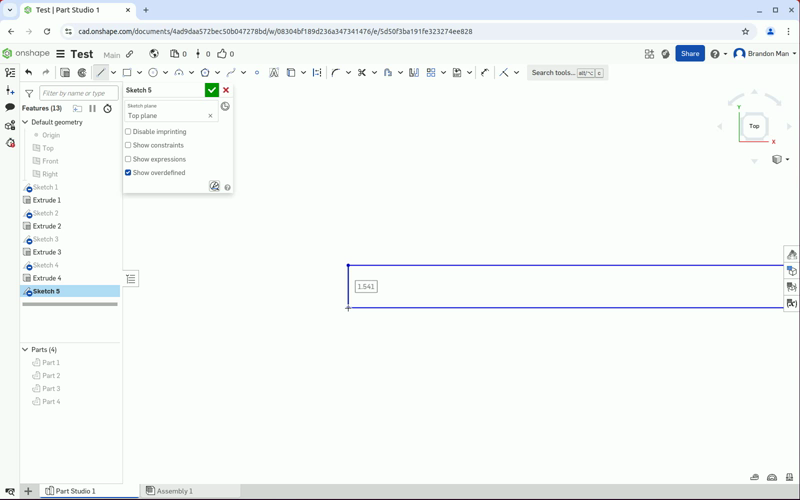
scroll(-6)
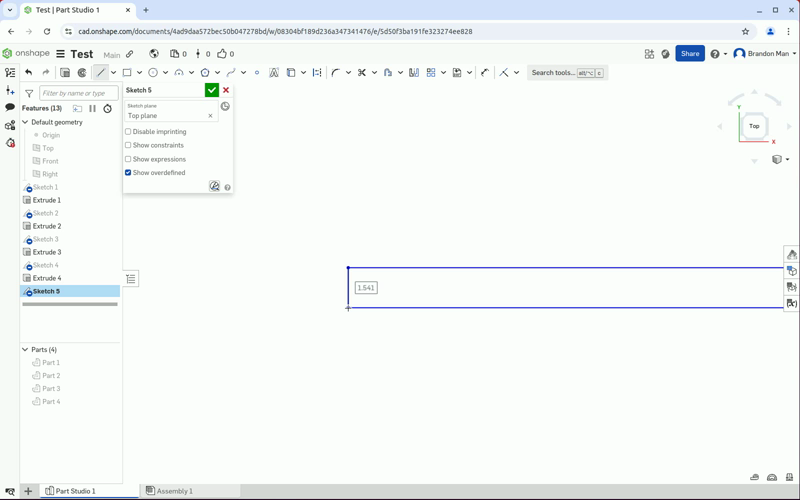
scroll(-6)
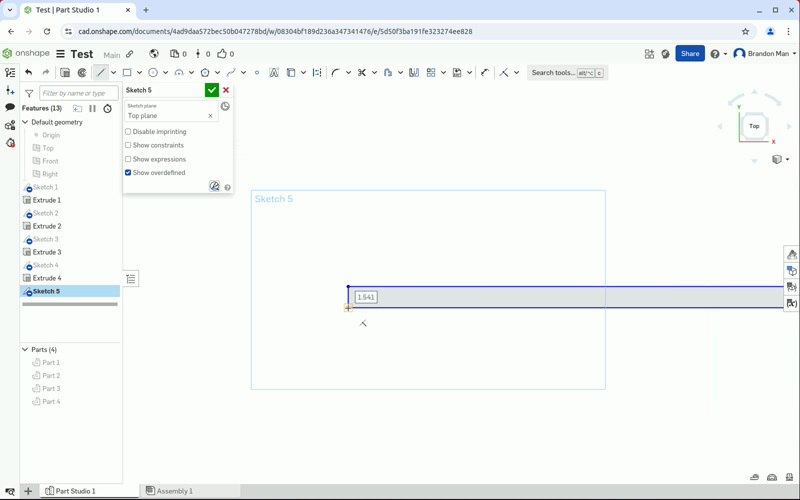
scroll(-6)
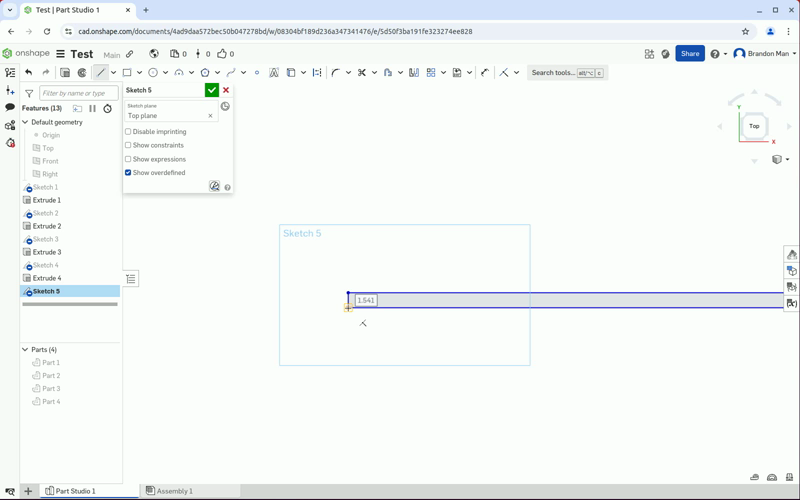
scroll(-6)
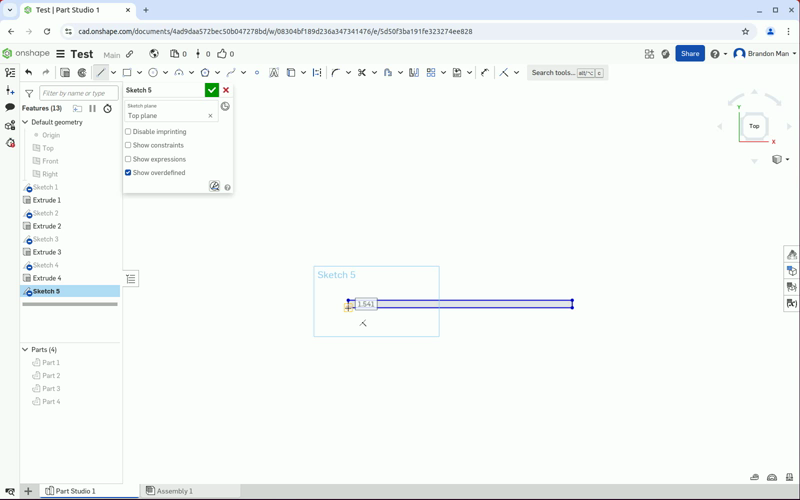
key(esc)
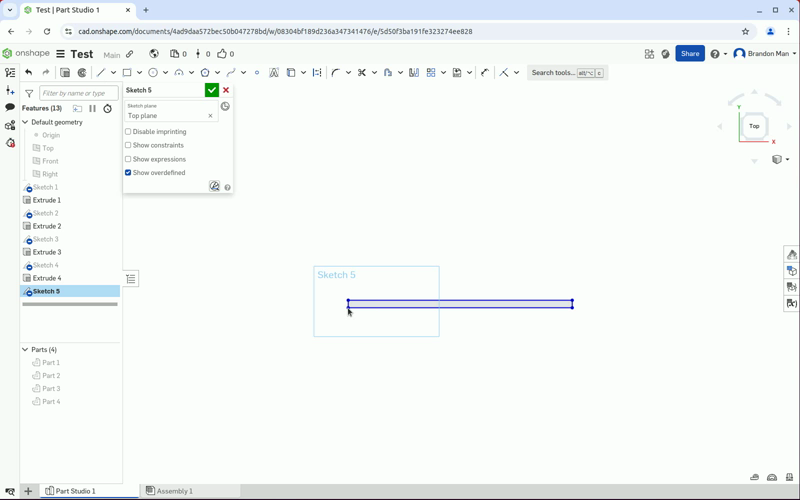
mouse_move(422, 303)
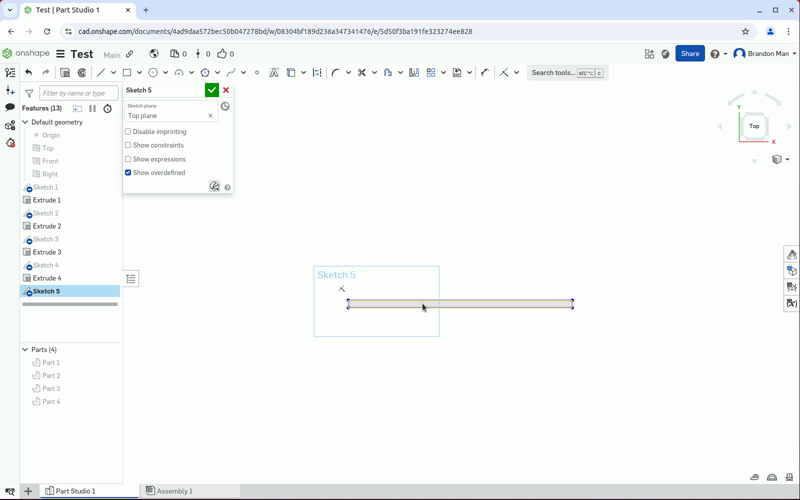
scroll(6)
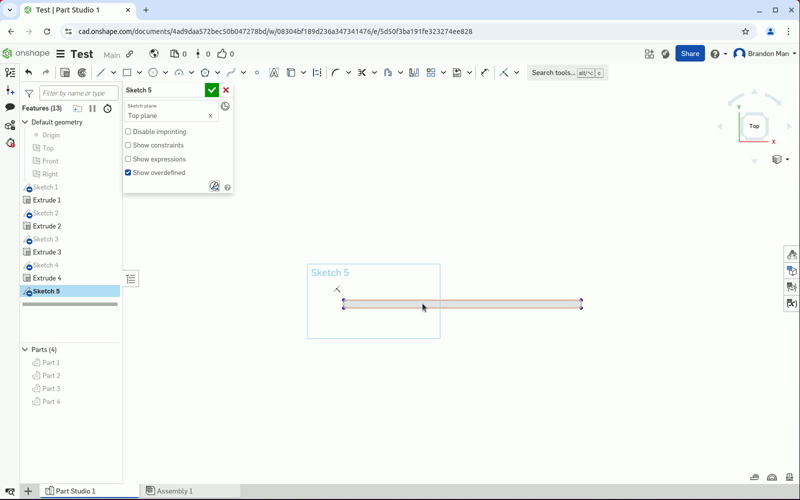
scroll(6)
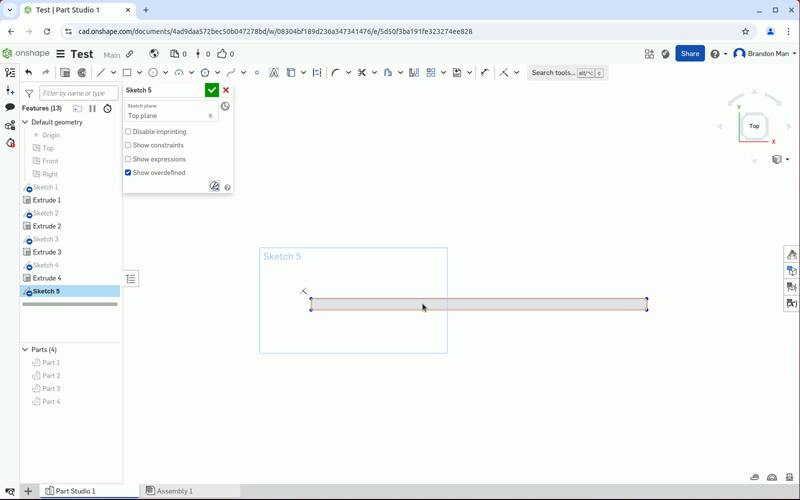
scroll(6)
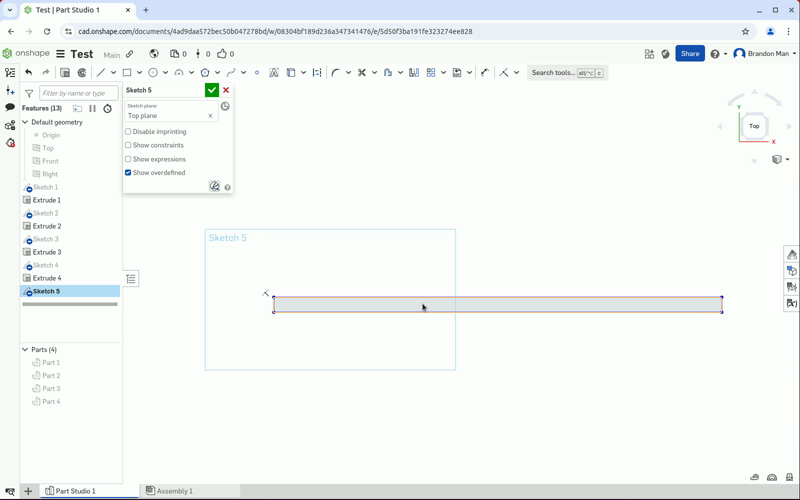
scroll(6)
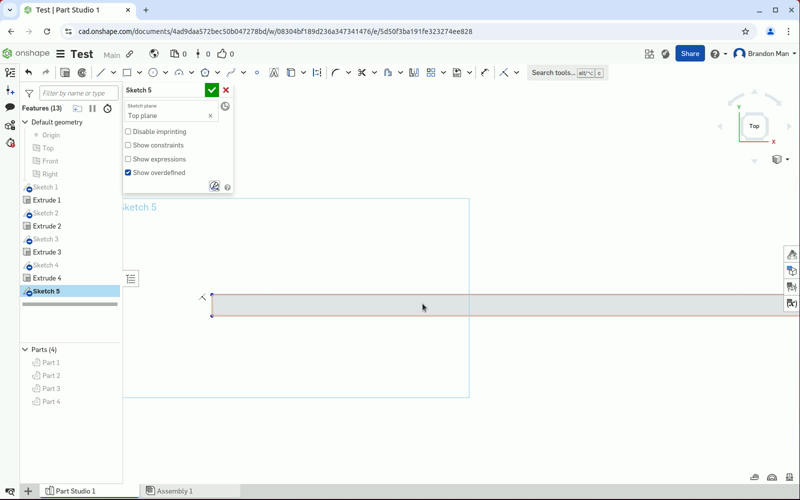
scroll(6)
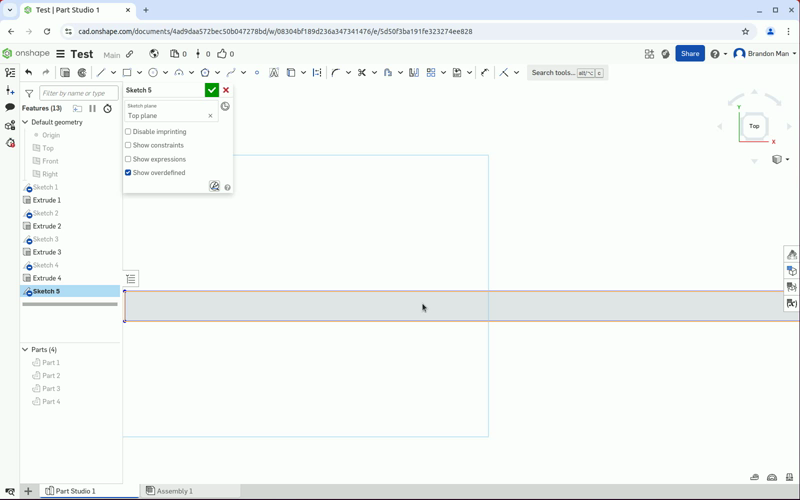
scroll(6)
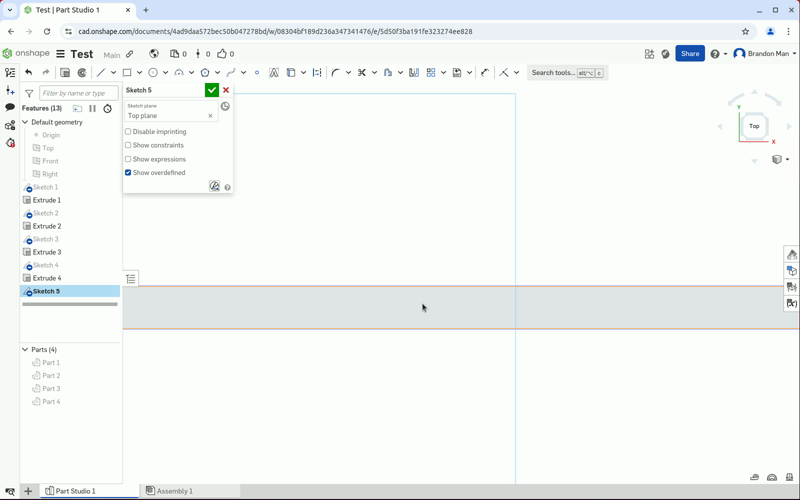
scroll(6)
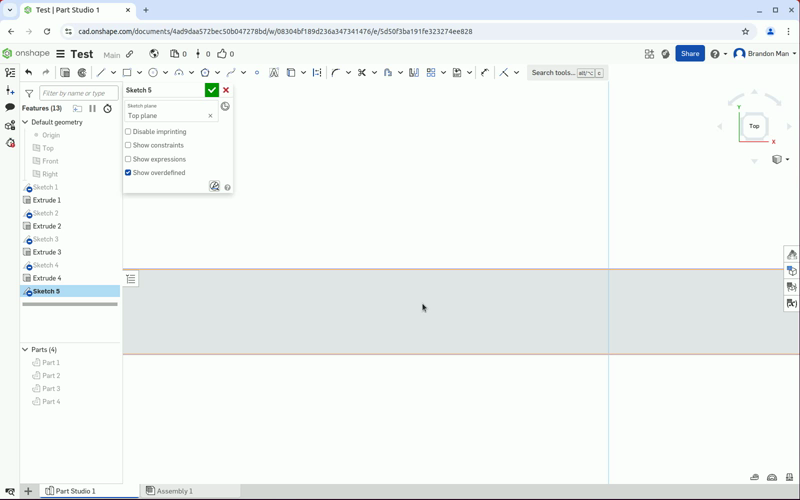
click(422, 303)
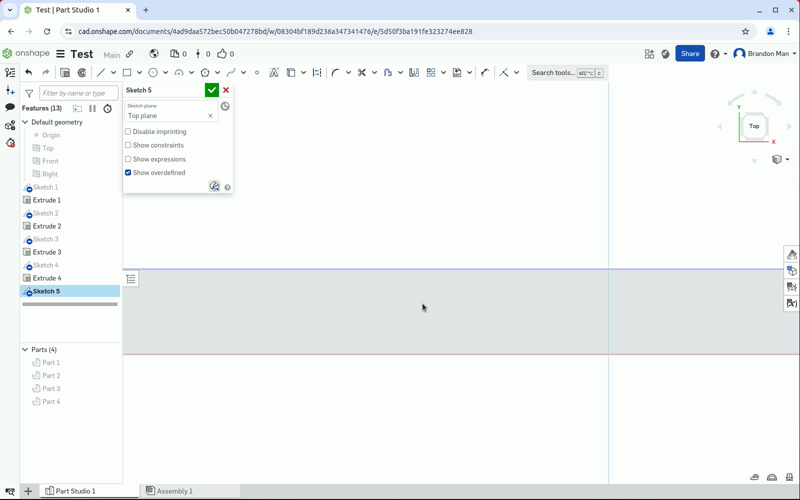
scroll(-6)
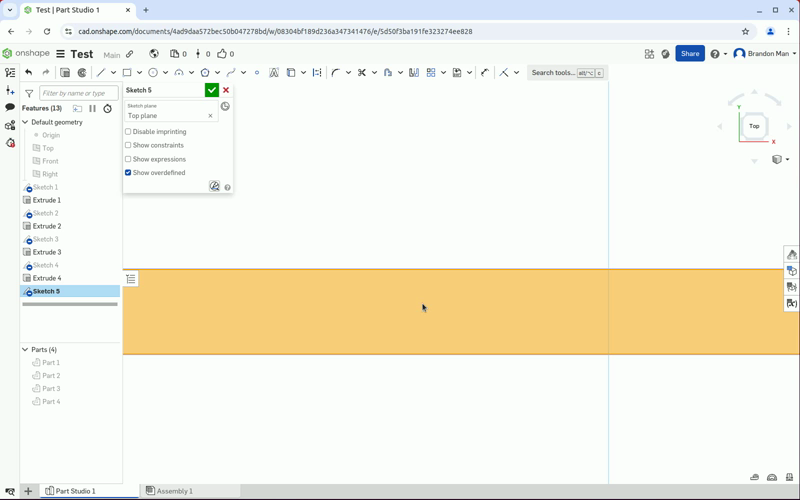
scroll(-6)
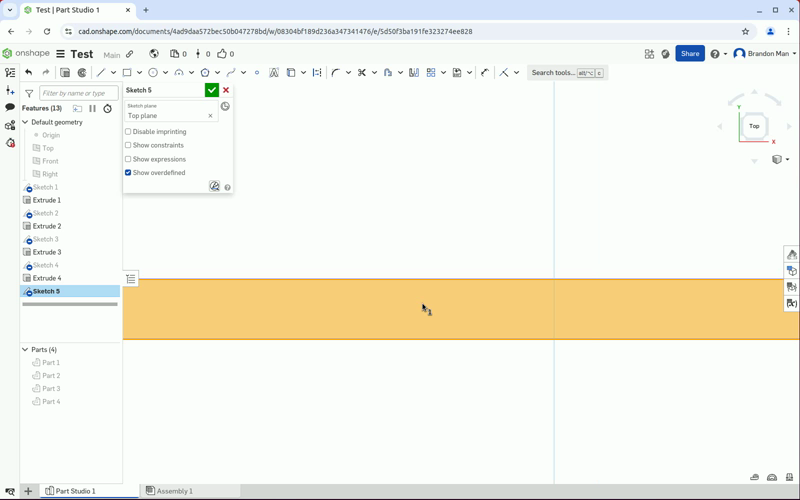
scroll(-6)
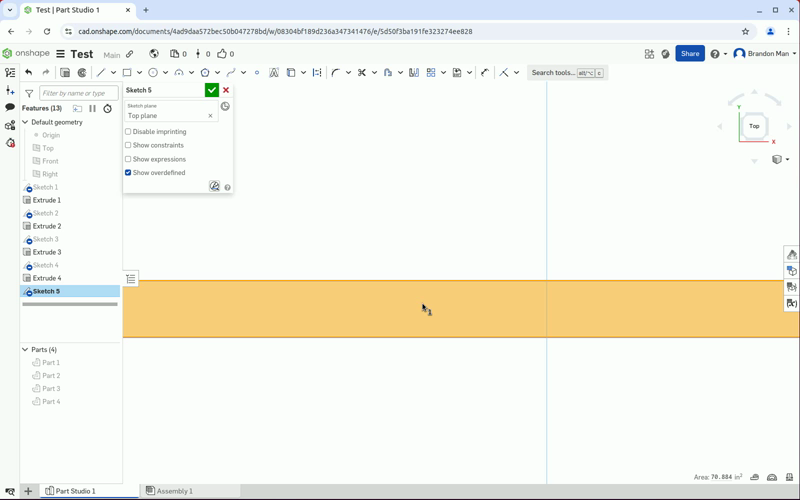
scroll(-6)
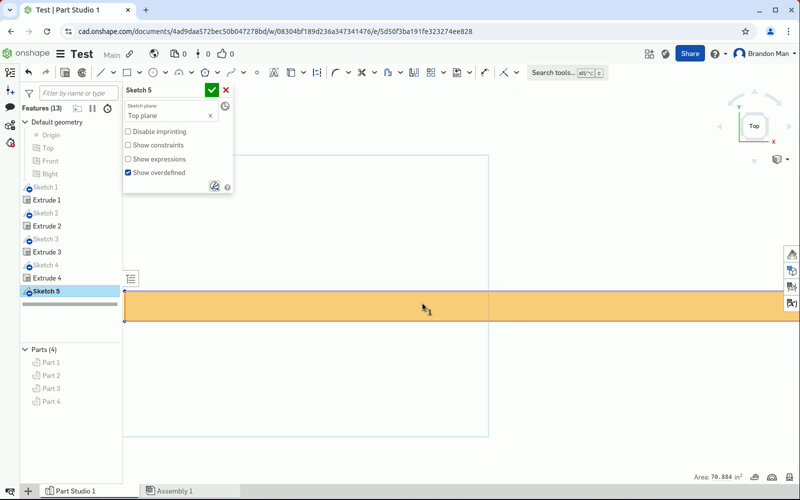
scroll(-6)
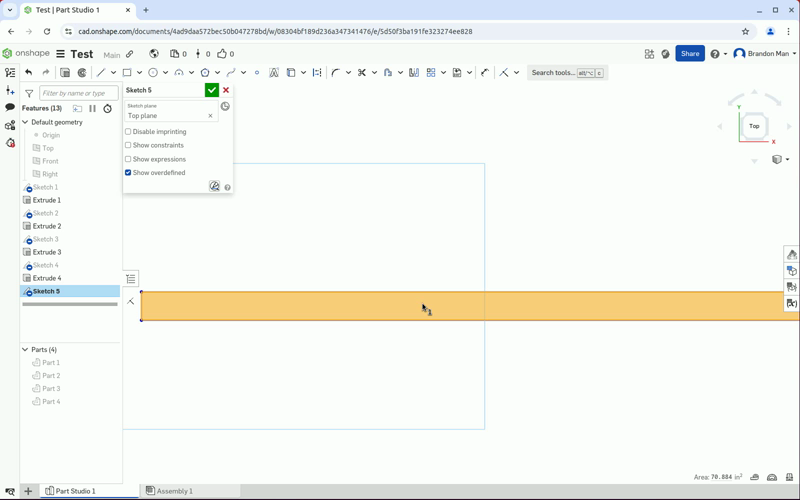
scroll(-6)
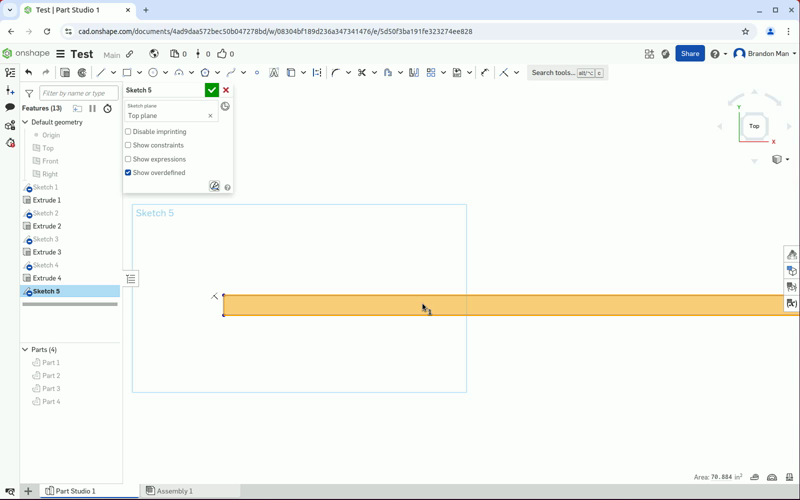
scroll(-6)
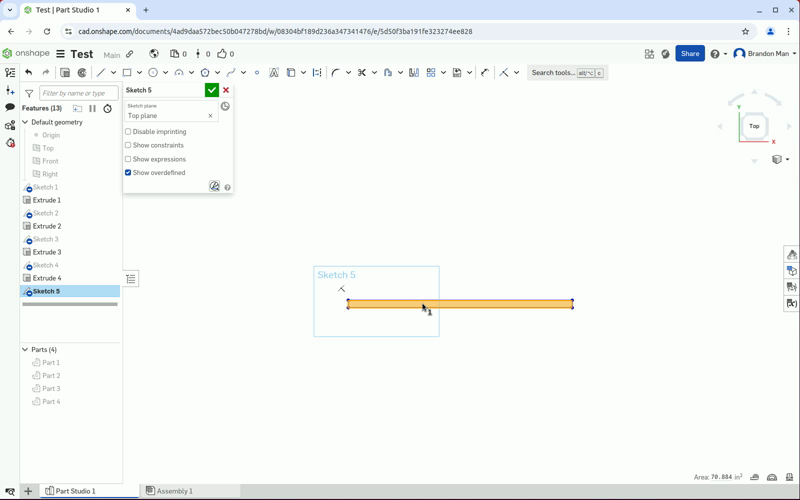
mouse_move(73, 352)
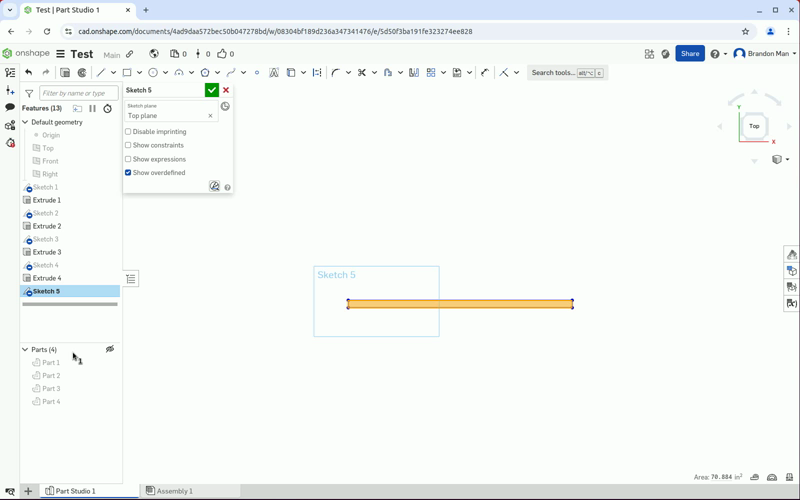
key(shift+y)
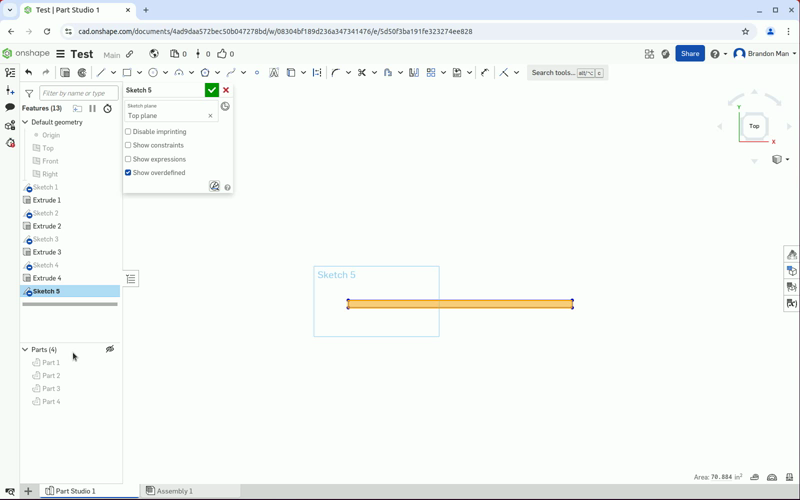
key(shift+e)
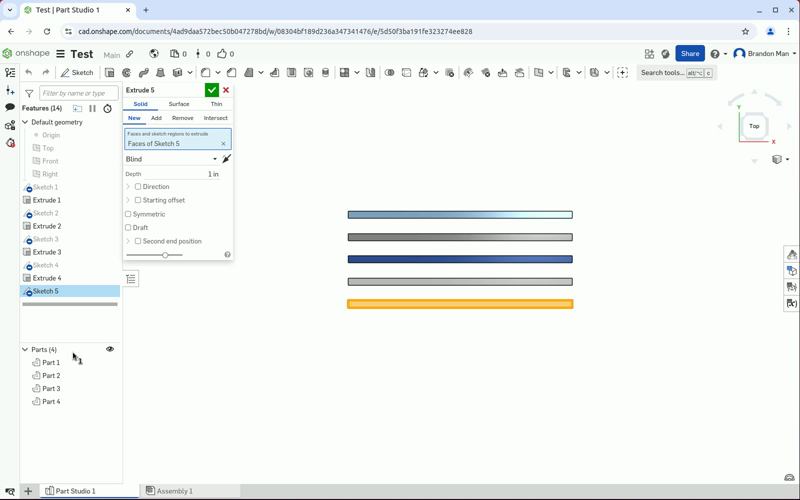
mouse_move(143, 106)
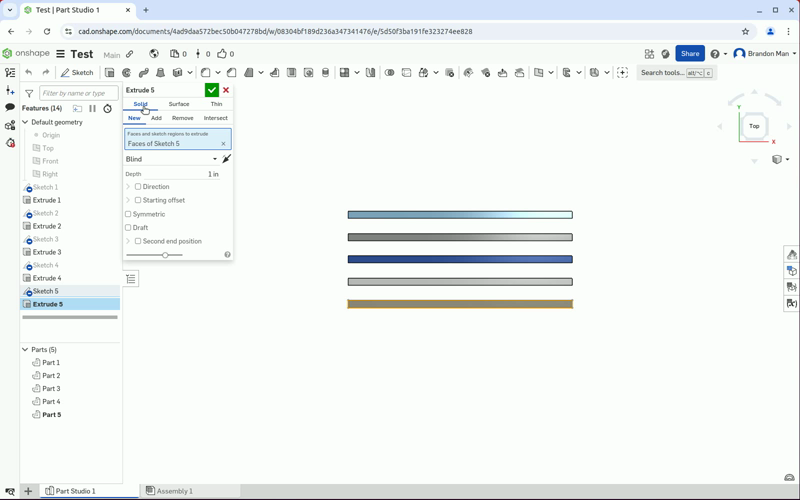
click(143, 106)
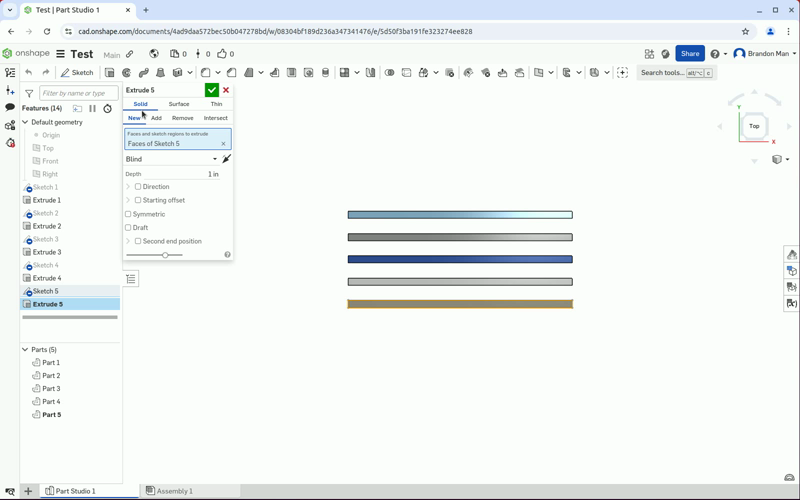
mouse_move(137, 120)
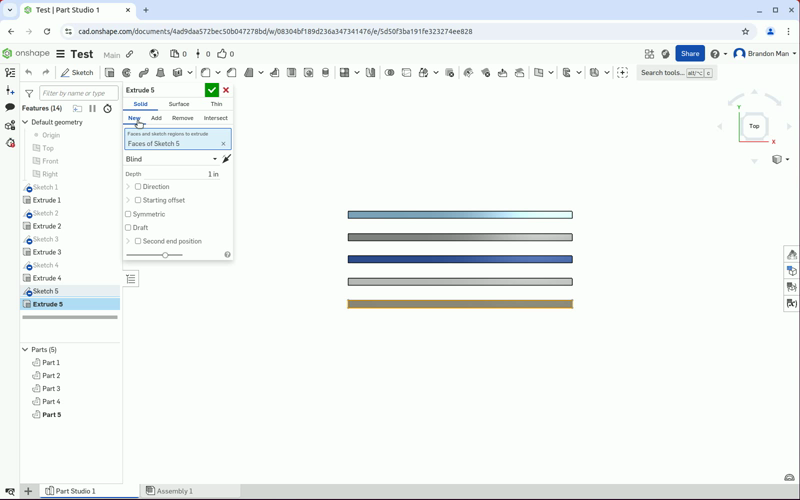
click(137, 120)
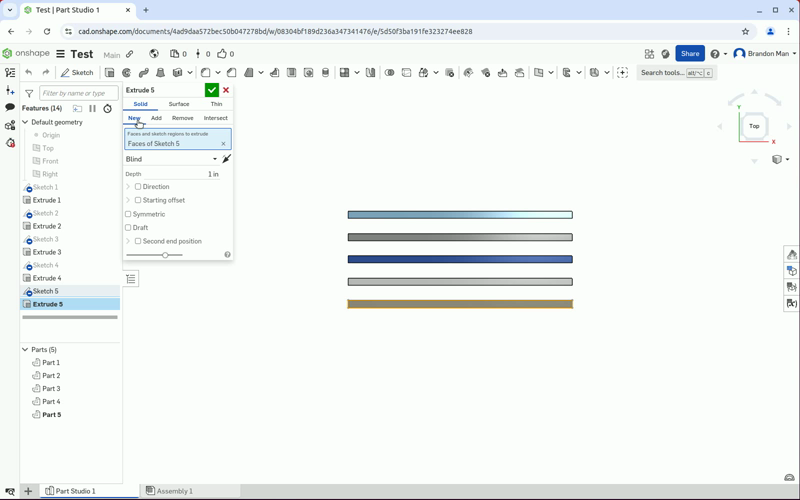
key(tab, 4)
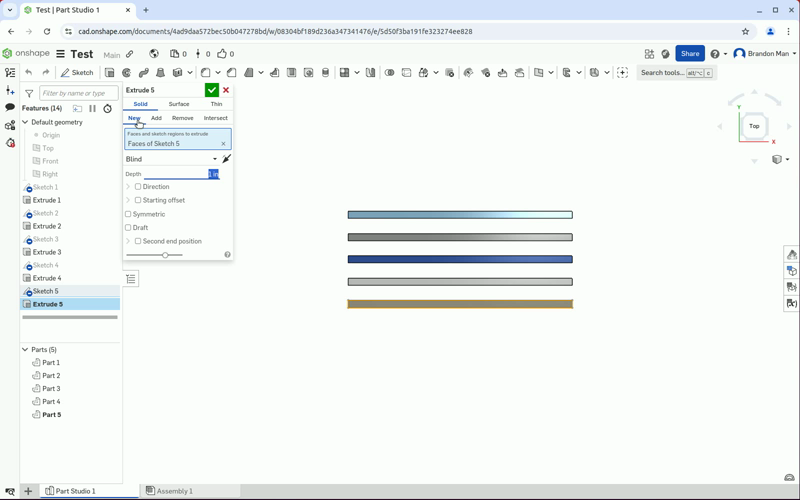
text(4.092)
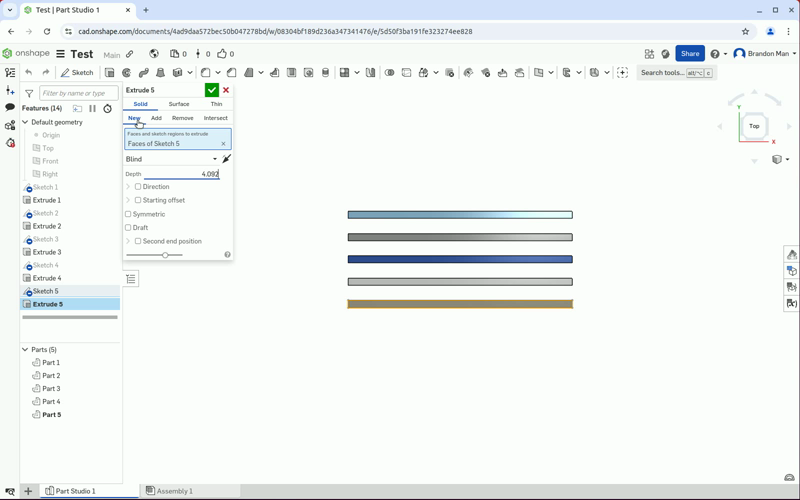
key(enter)
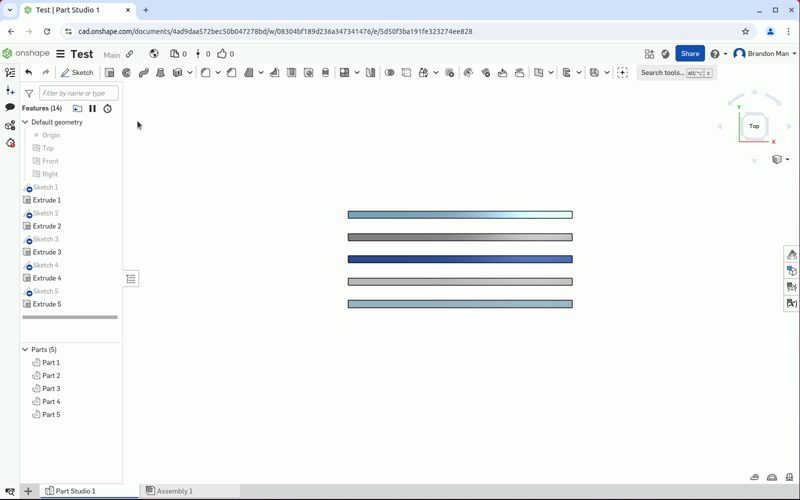
key(shift+h)
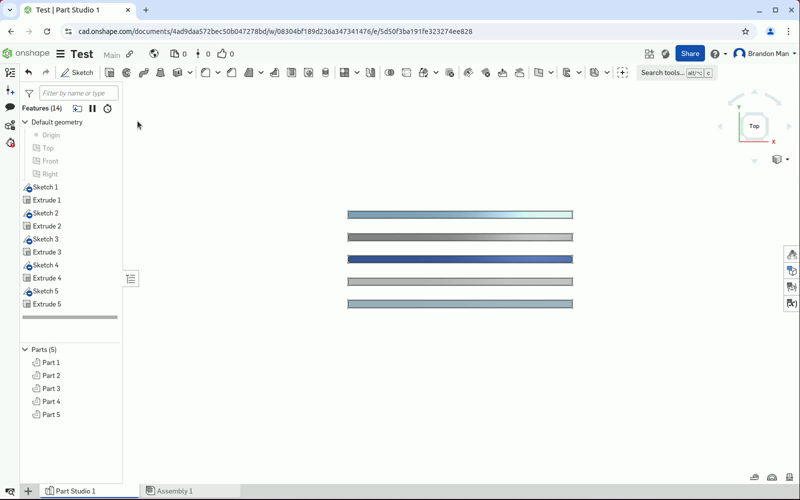
key(shift+h)
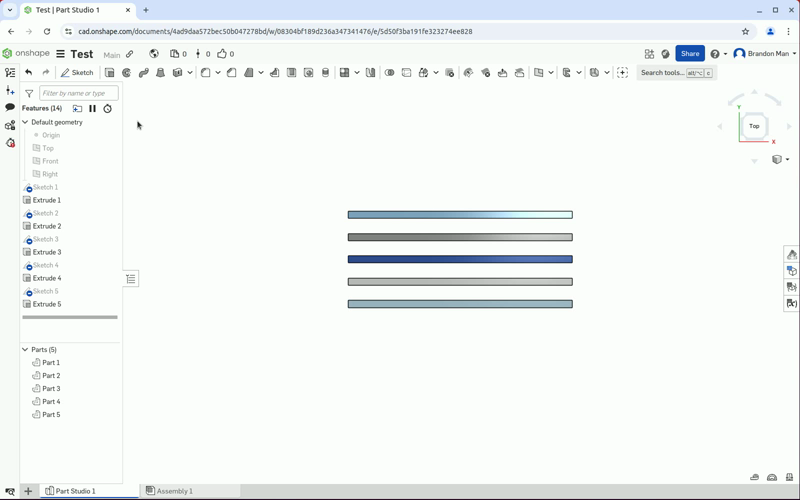
mouse_move(73, 189)
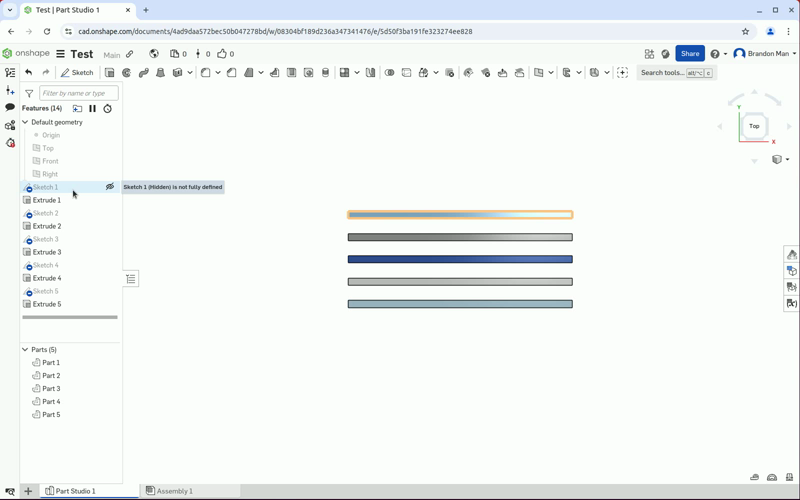
click(73, 189)
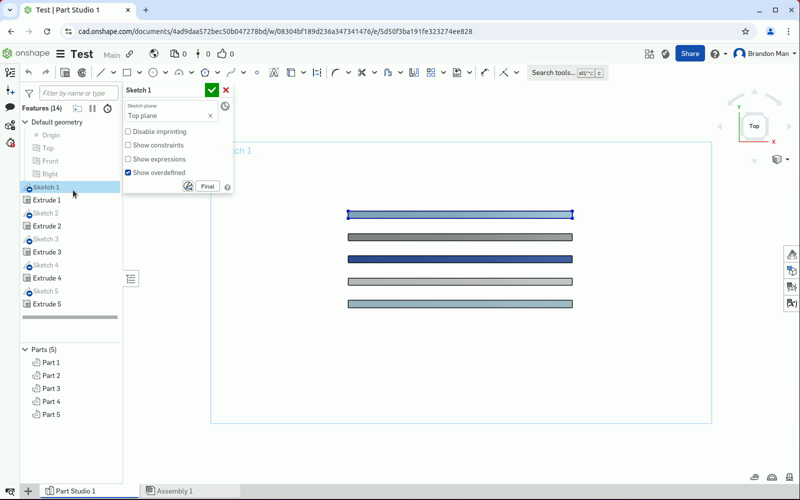
mouse_move(229, 92)
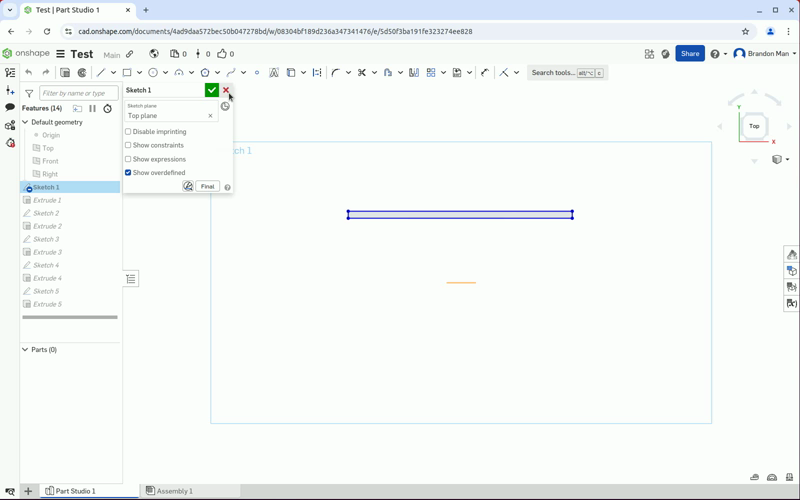
click(229, 92)
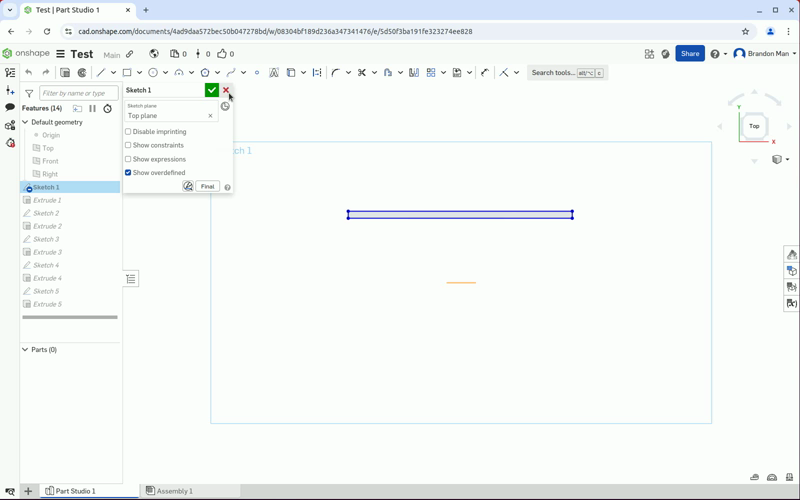
key(shift+s)
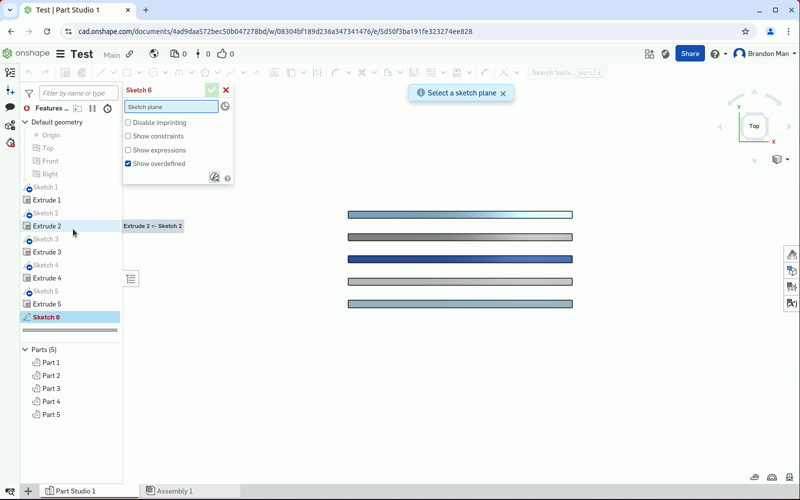
scroll(3)
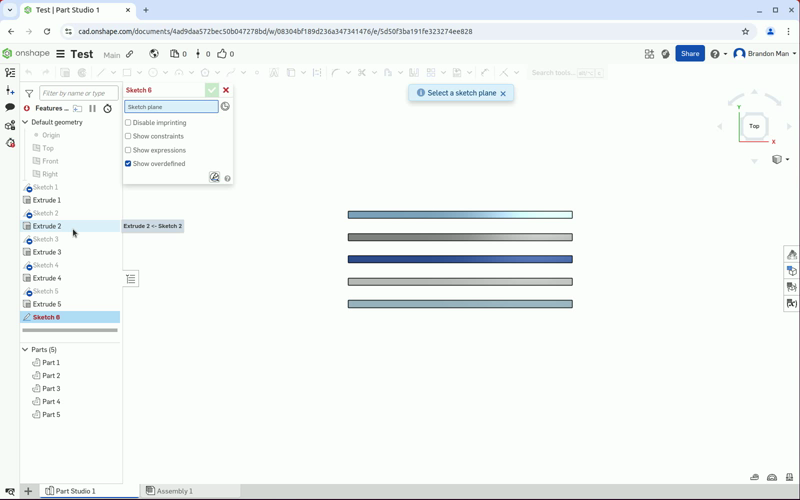
mouse_move(73, 150)
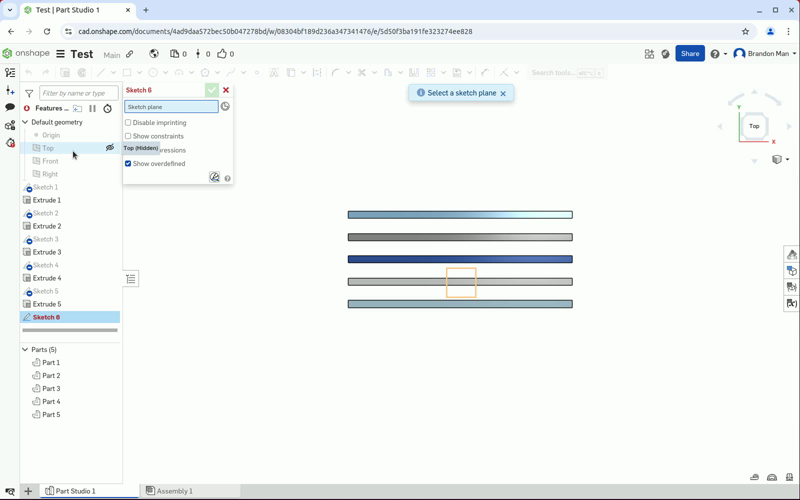
click(73, 150)
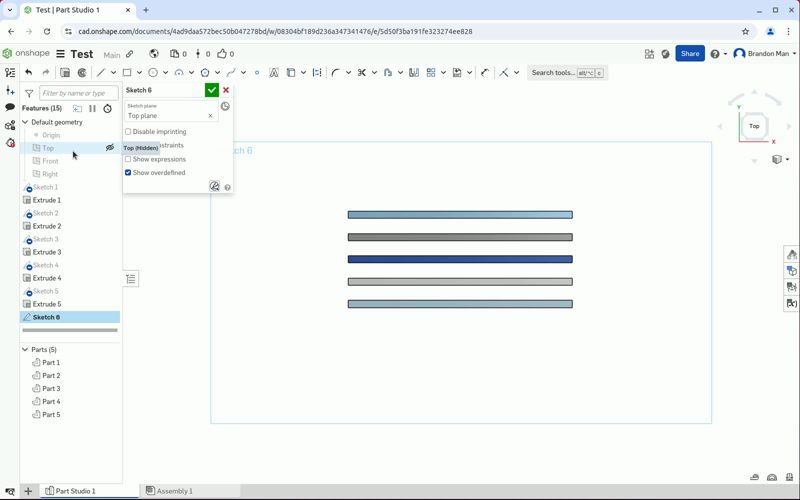
mouse_move(73, 352)
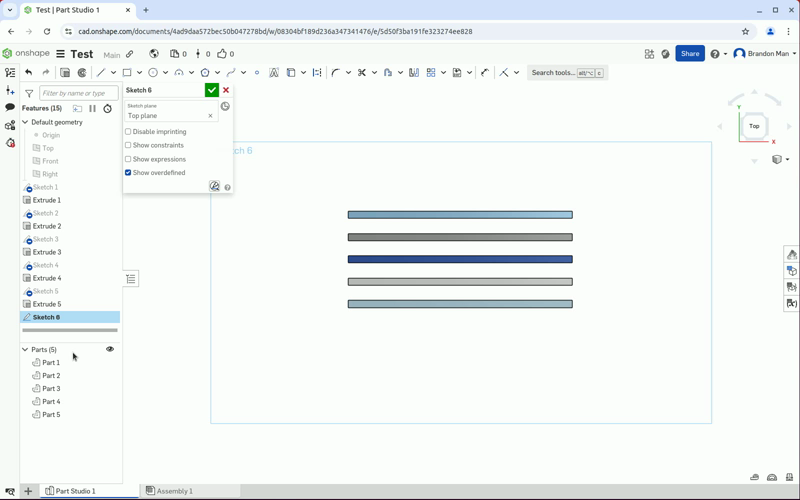
key(y)
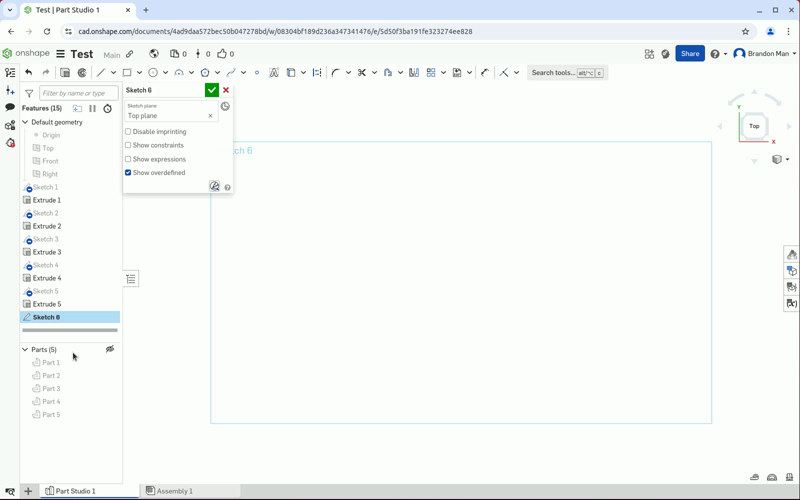
key(l)
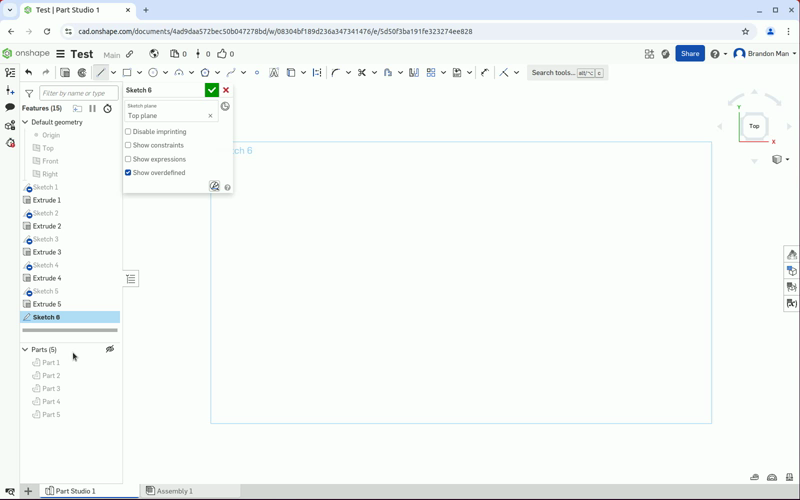
key_down(shift)
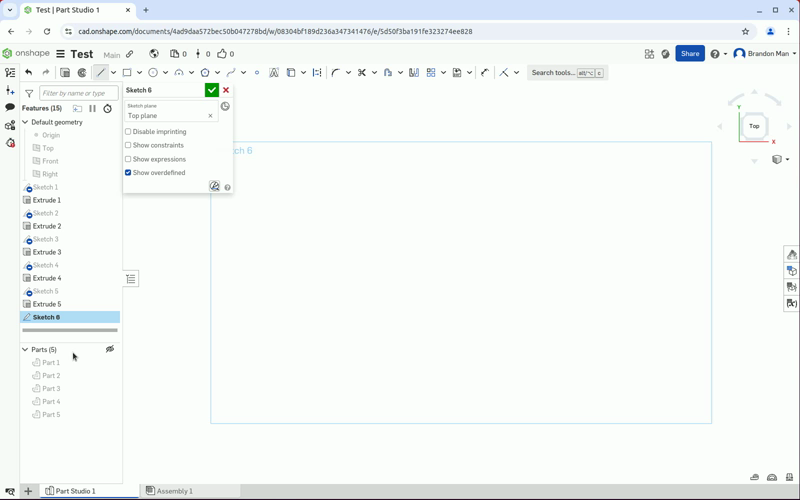
mouse_move(348, 355)
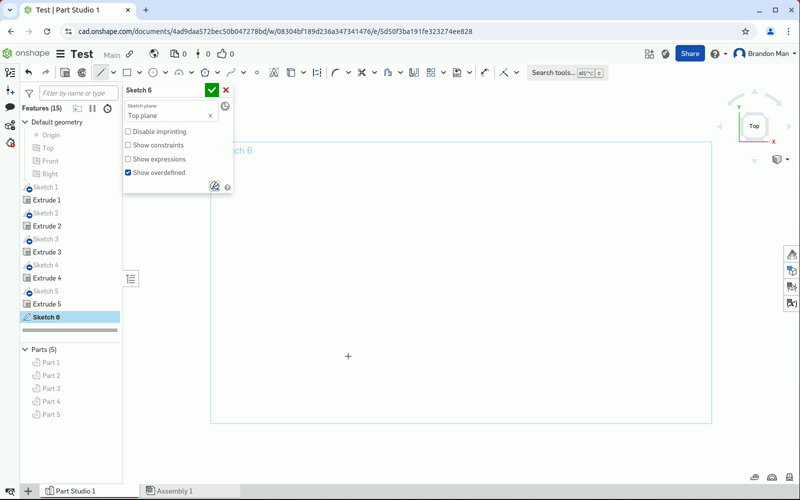
click(348, 355)
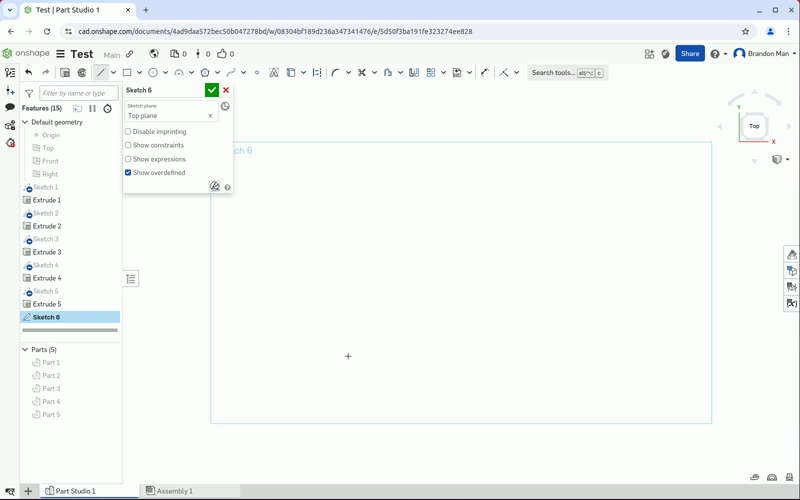
key_up(shift)
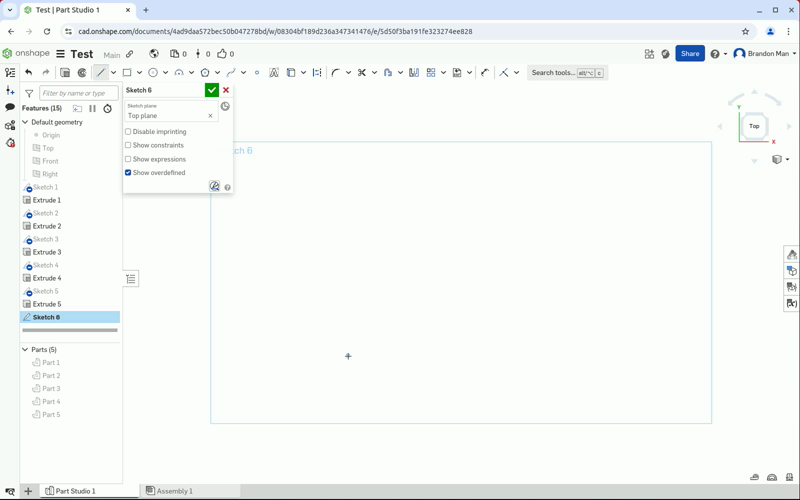
key_down(shift)
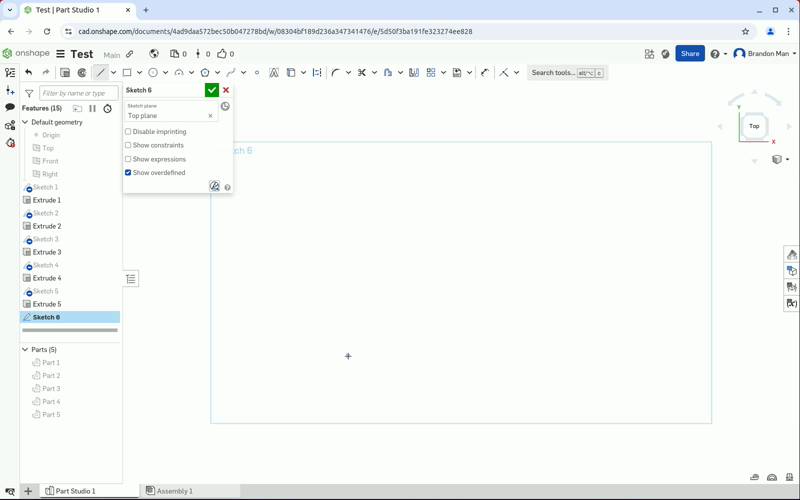
mouse_move(572, 355)
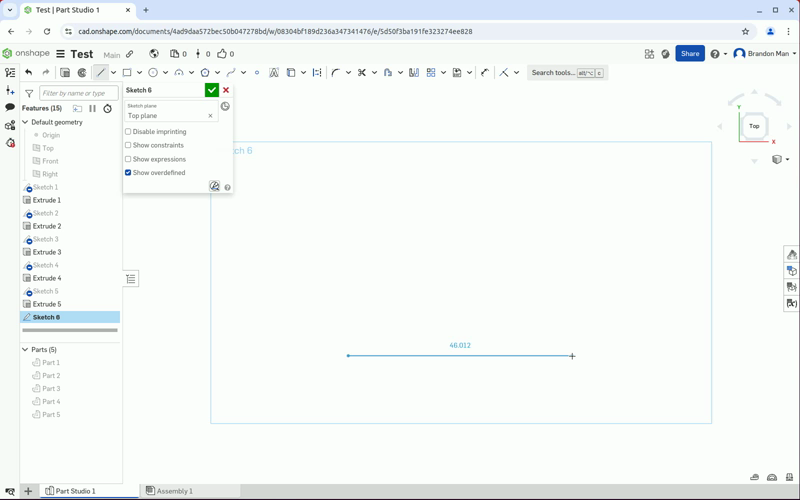
click(572, 355)
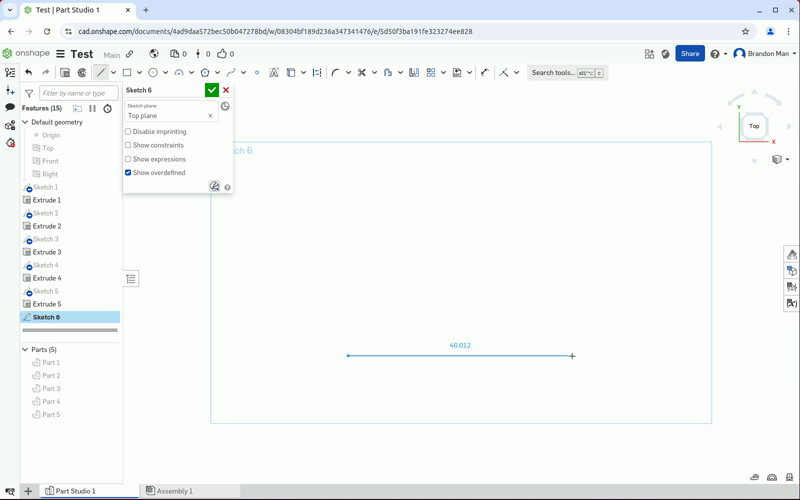
key_up(shift)
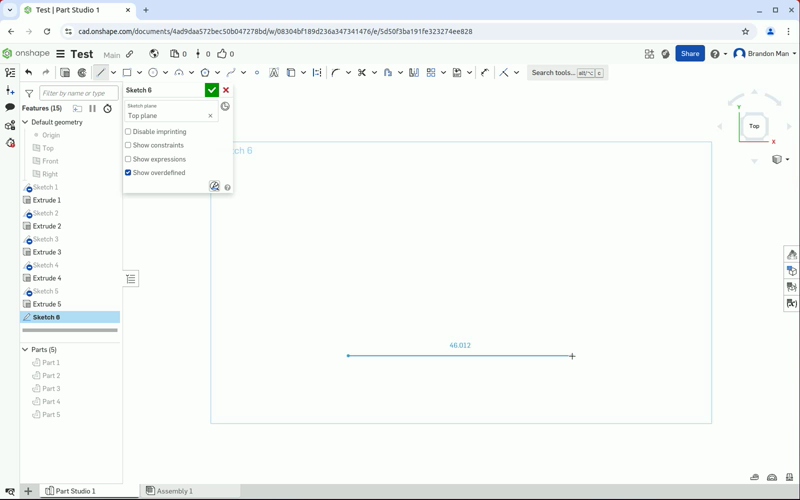
key_down(shift)
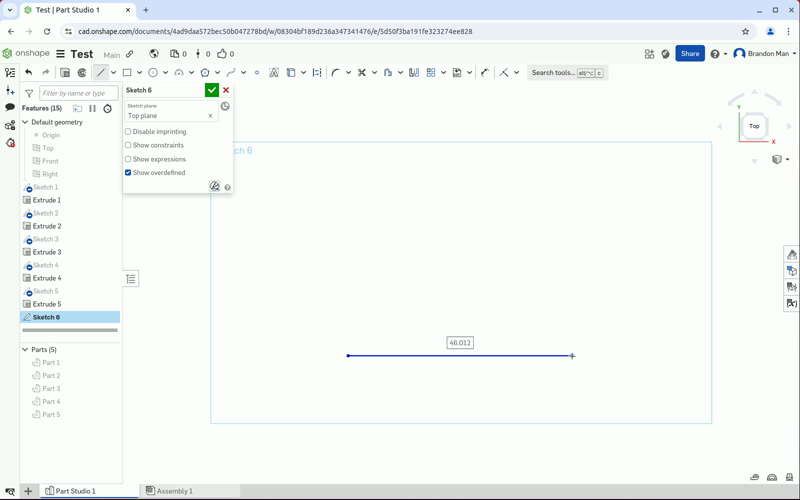
mouse_move(589, 355)
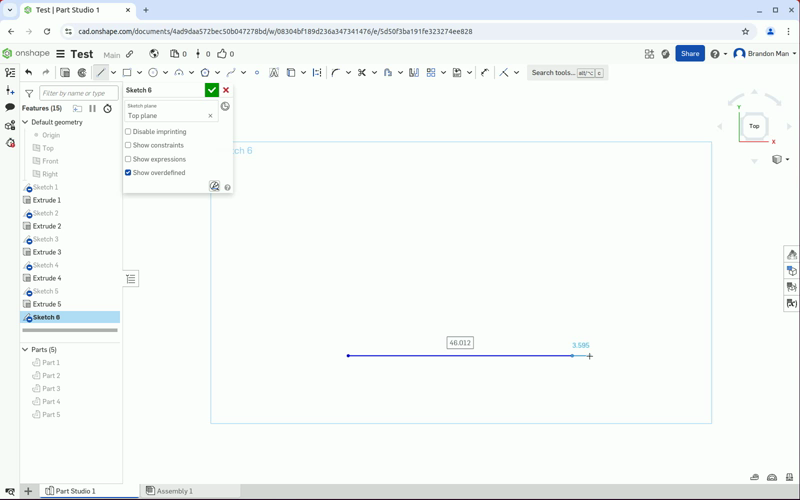
mouse_move(572, 348)
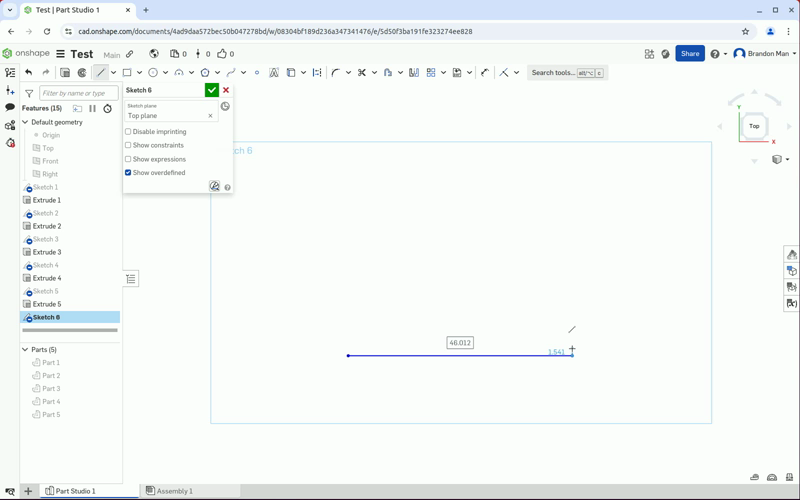
scroll(6)
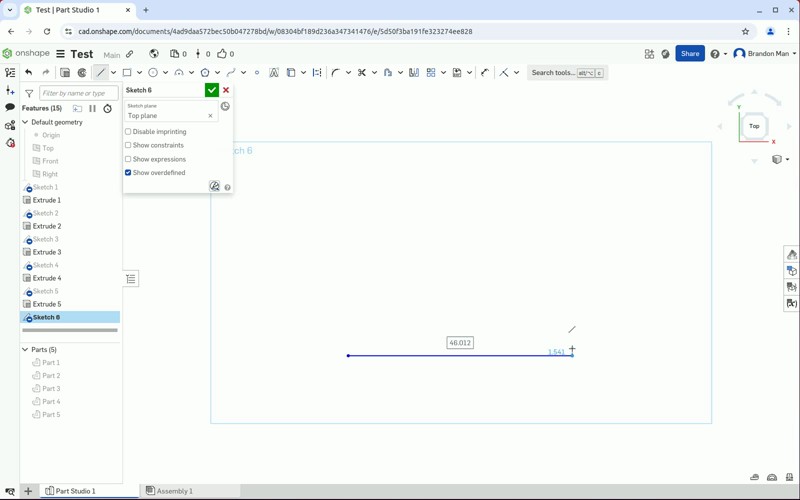
scroll(6)
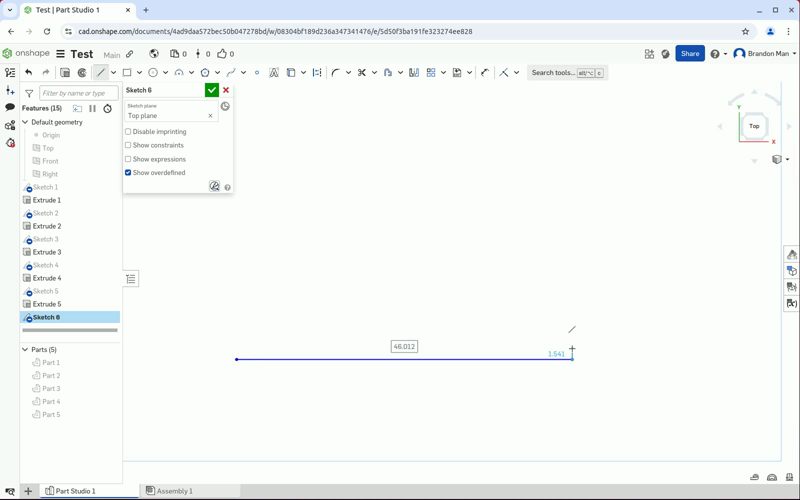
scroll(6)
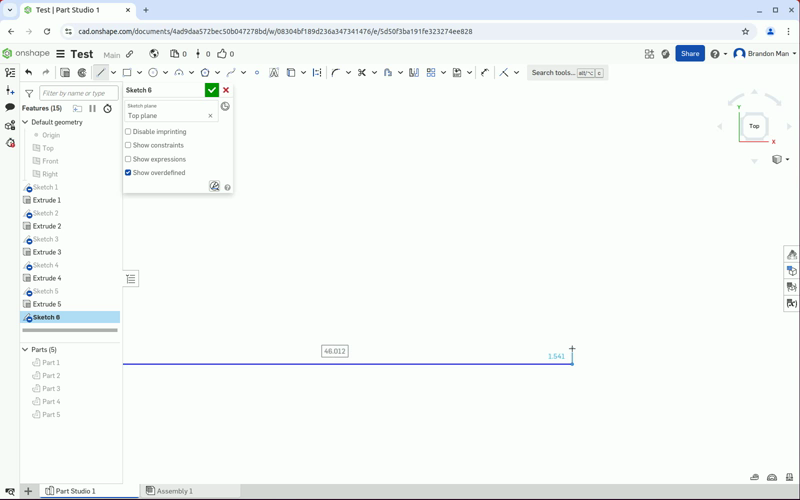
scroll(6)
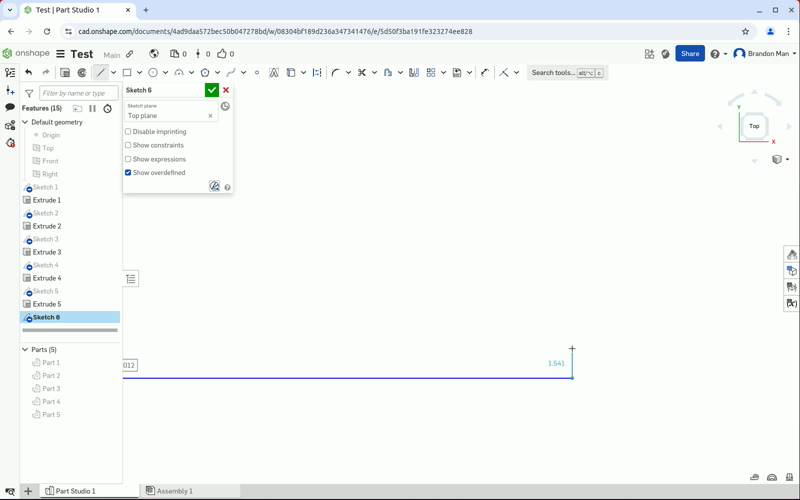
scroll(6)
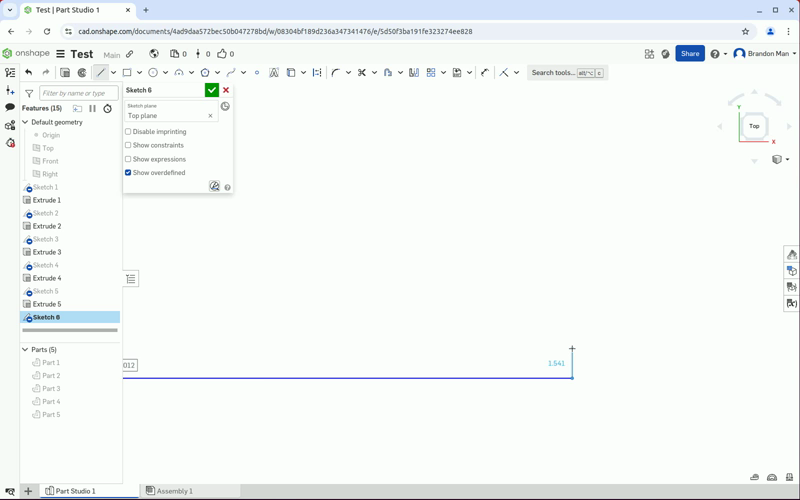
scroll(6)
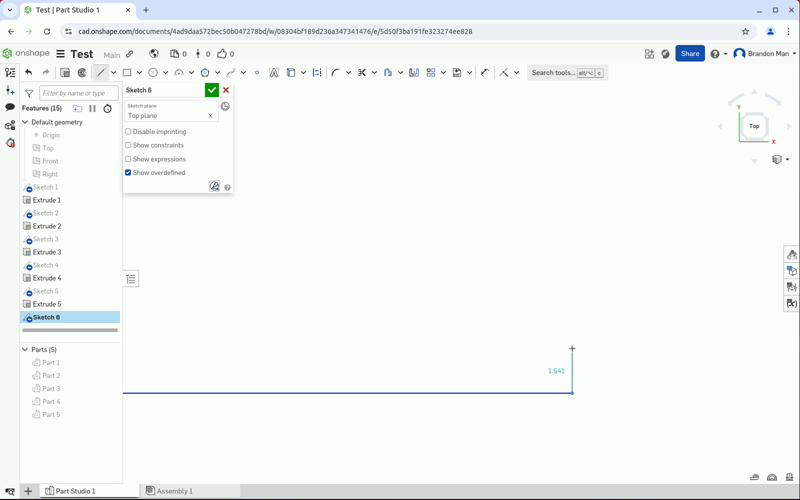
scroll(6)
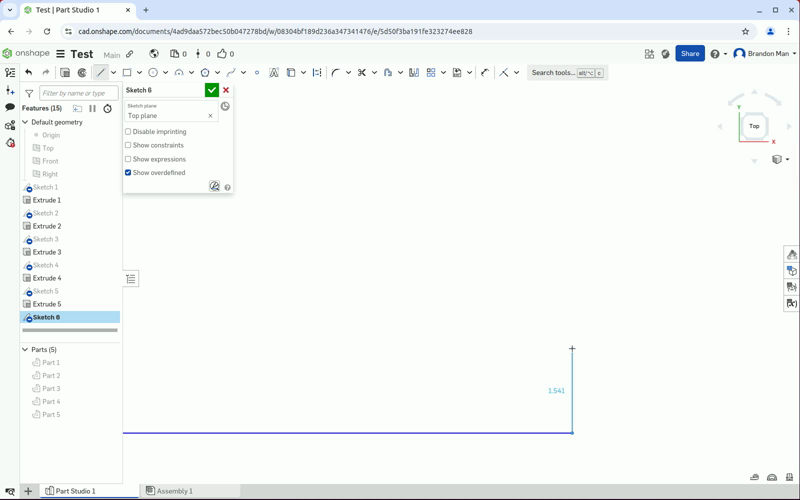
click(572, 348)
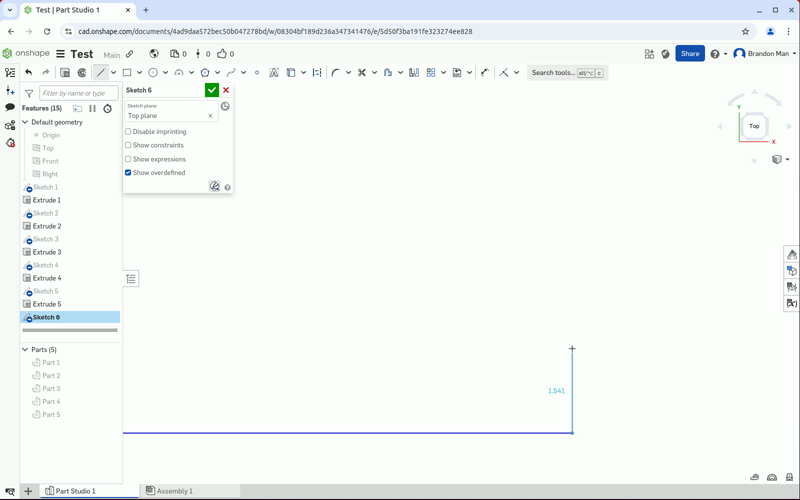
scroll(-6)
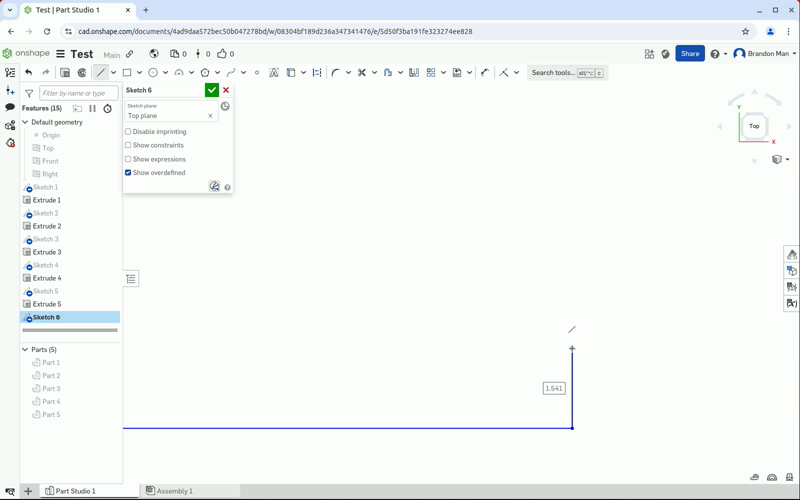
scroll(-6)
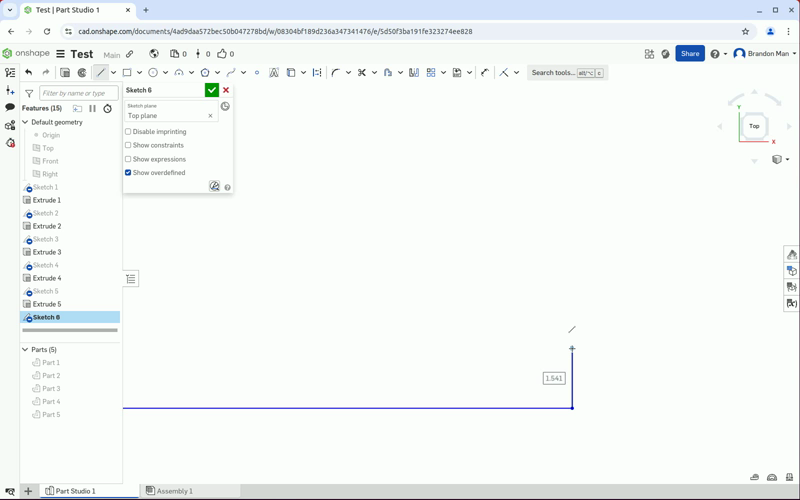
scroll(-6)
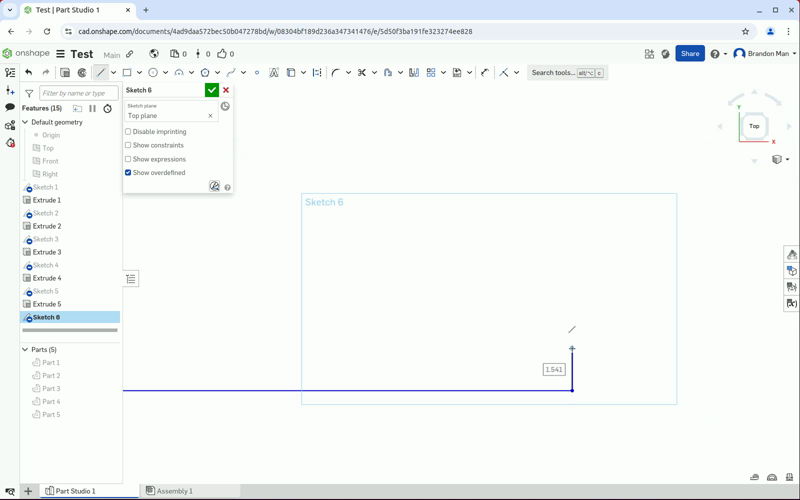
scroll(-6)
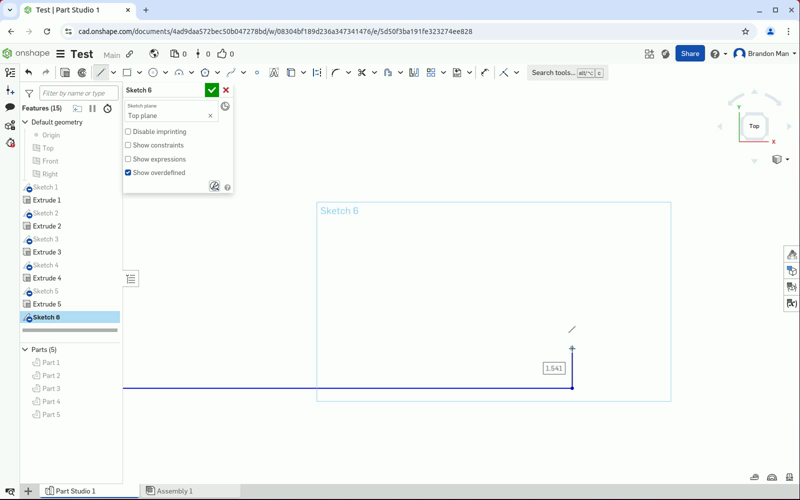
scroll(-6)
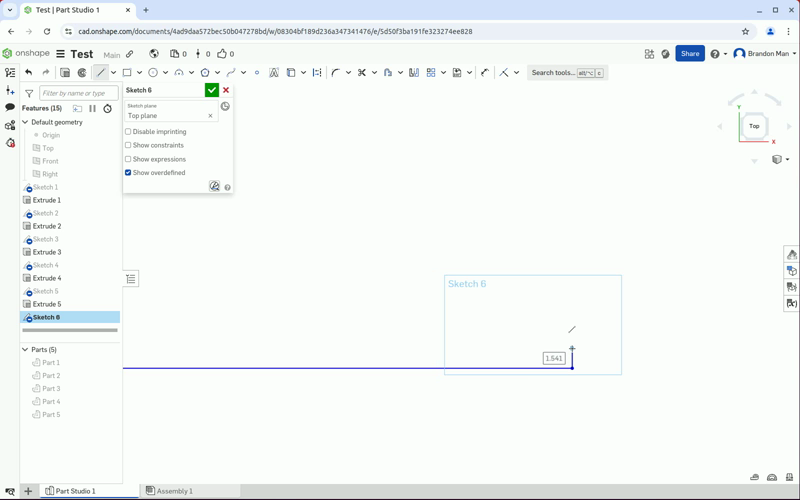
scroll(-6)
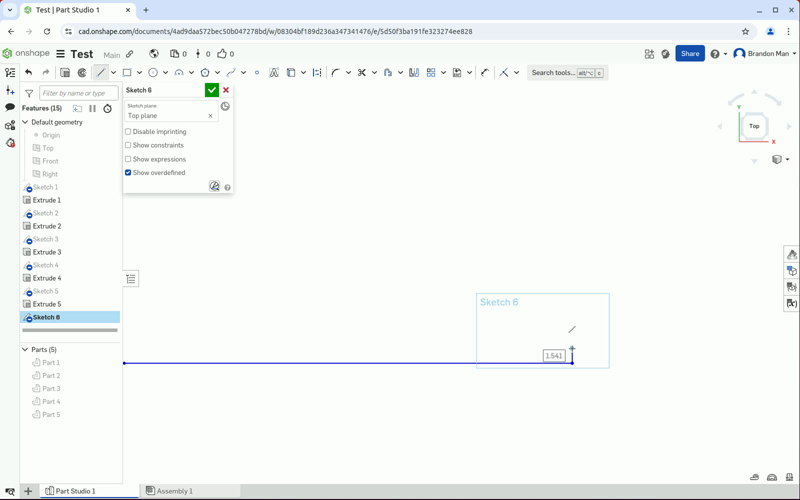
scroll(-6)
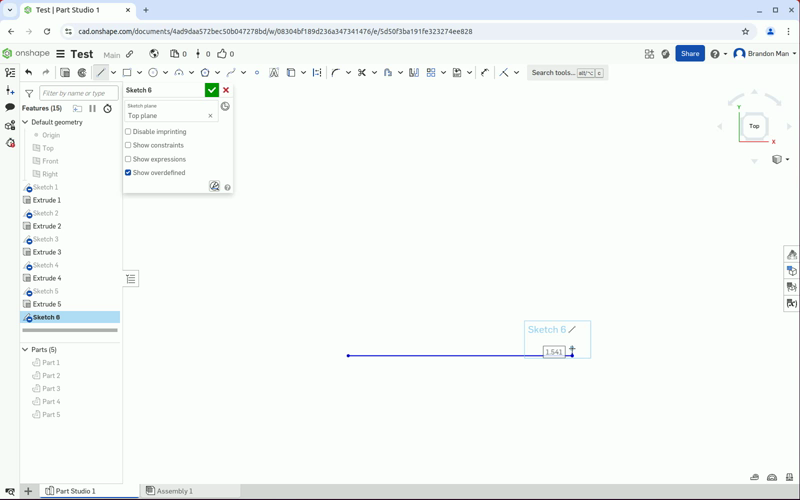
key_up(shift)
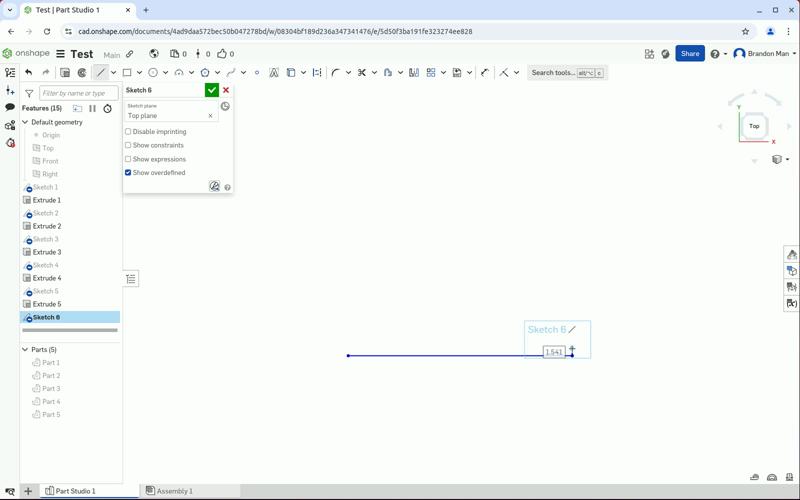
key_down(shift)
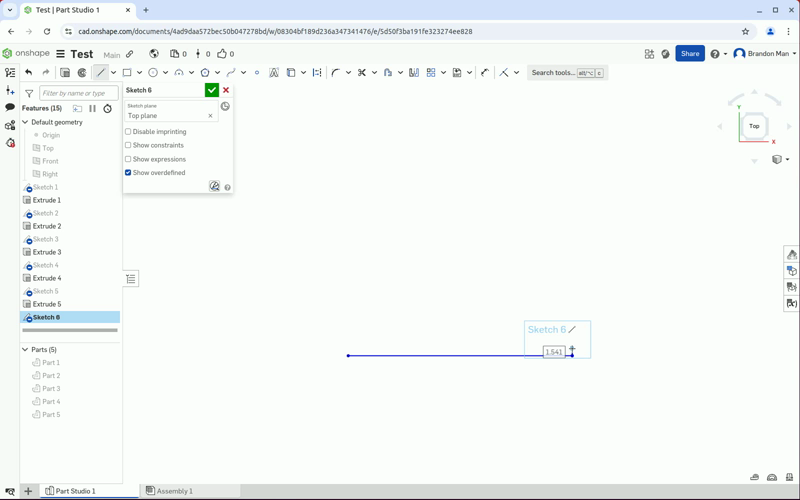
mouse_move(348, 348)
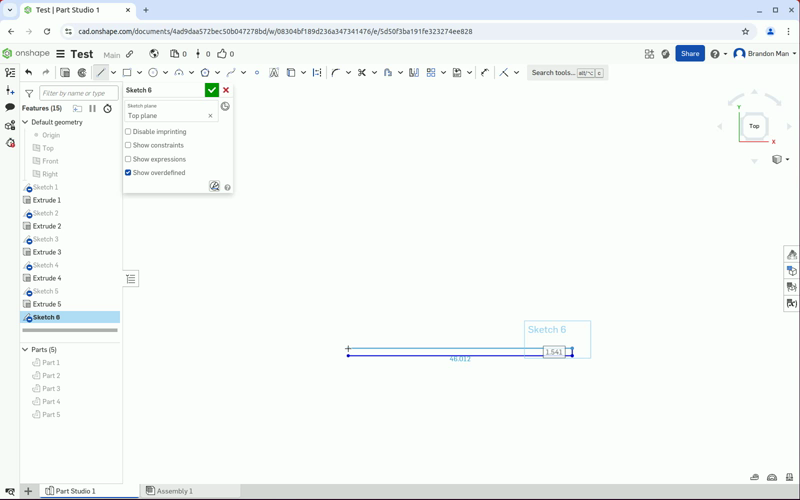
click(348, 348)
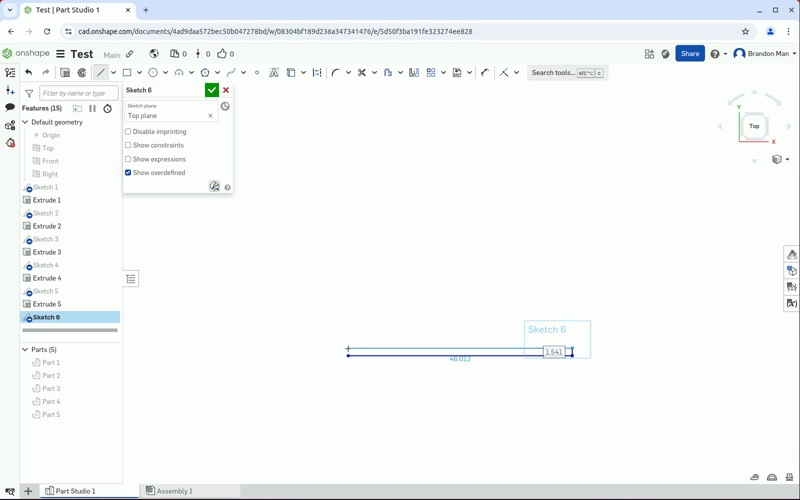
key_up(shift)
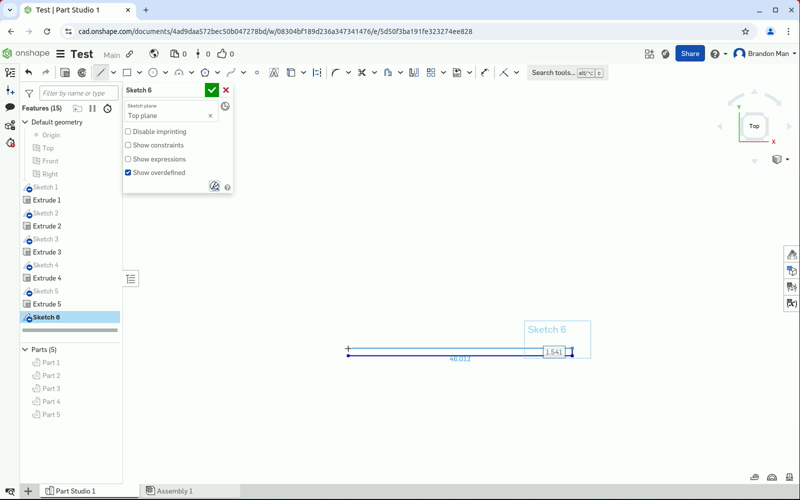
mouse_move(378, 348)
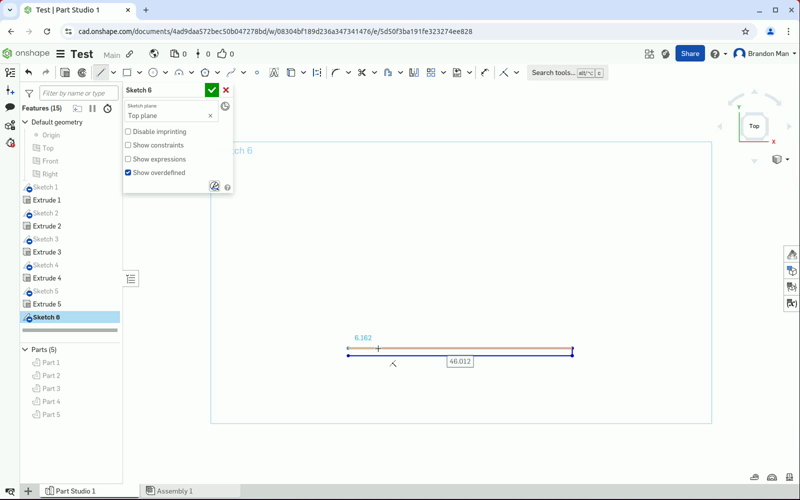
key_down(shift)
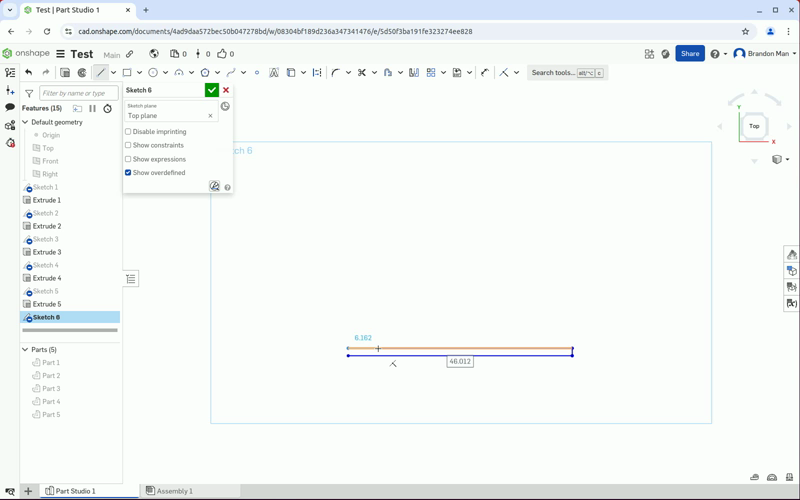
mouse_move(348, 355)
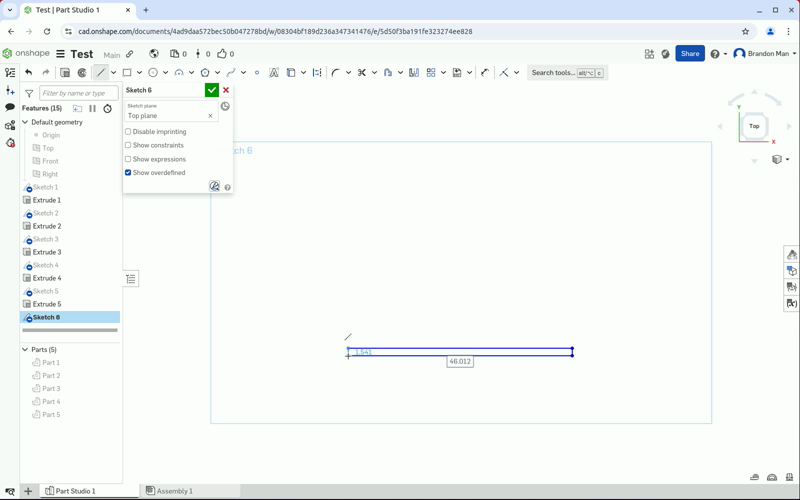
scroll(6)
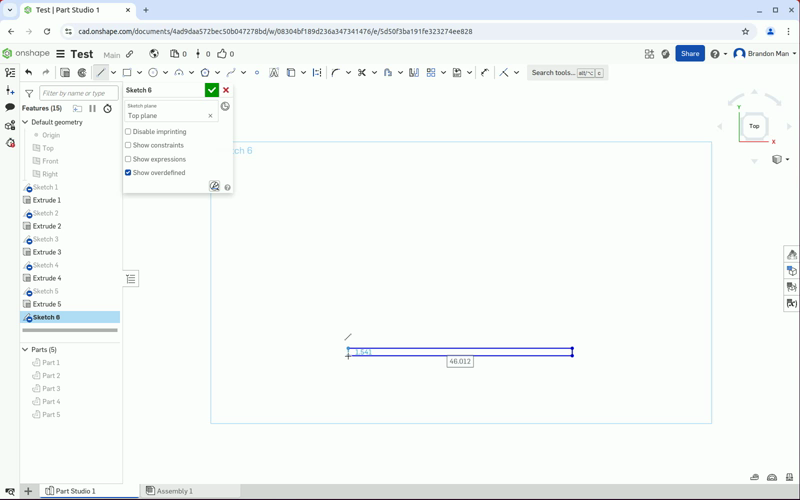
scroll(6)
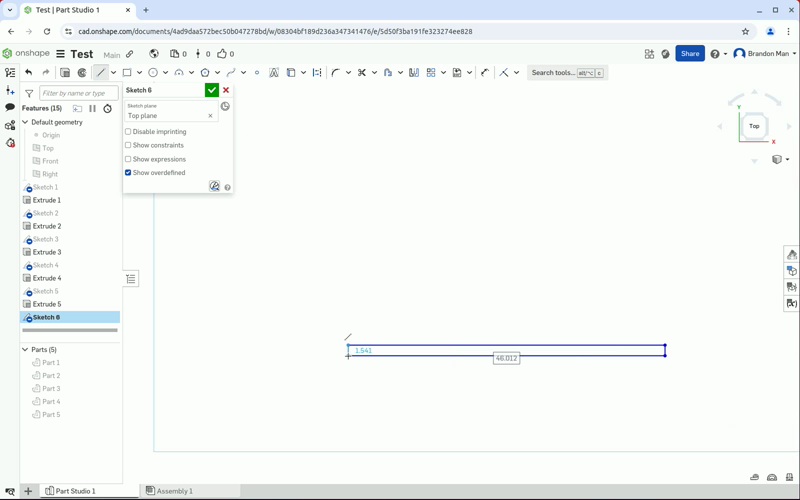
scroll(6)
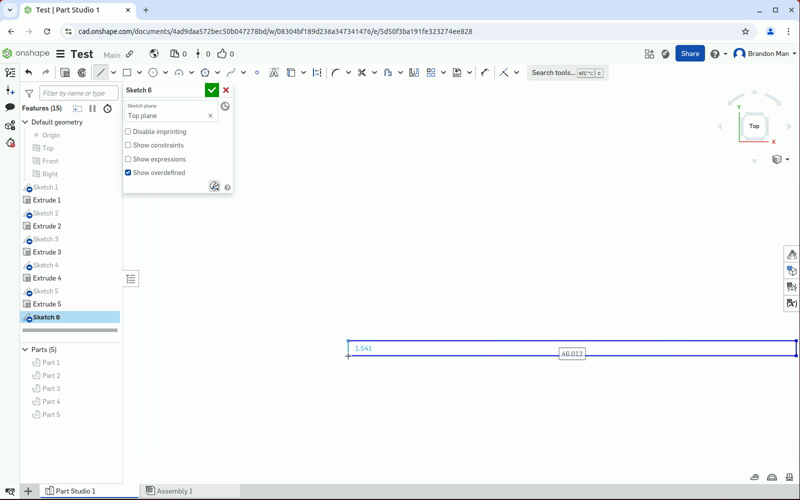
scroll(6)
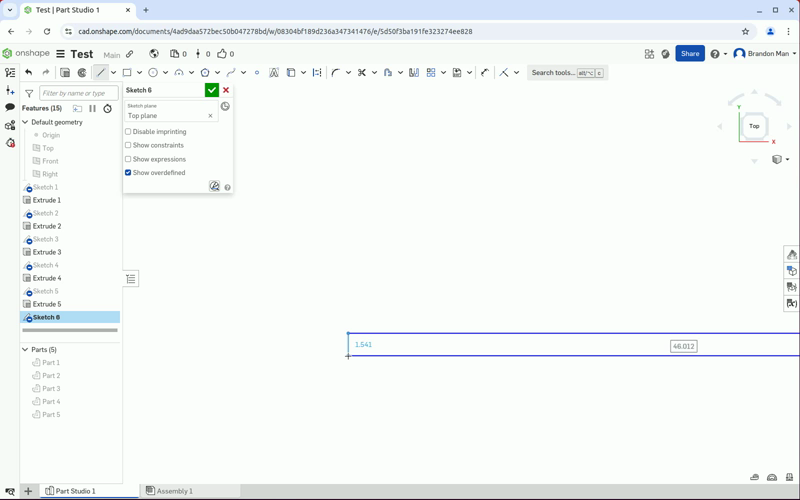
scroll(6)
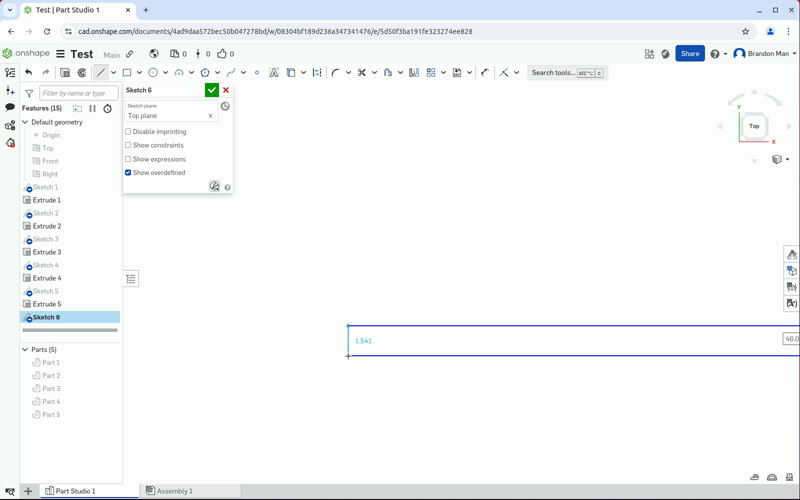
scroll(6)
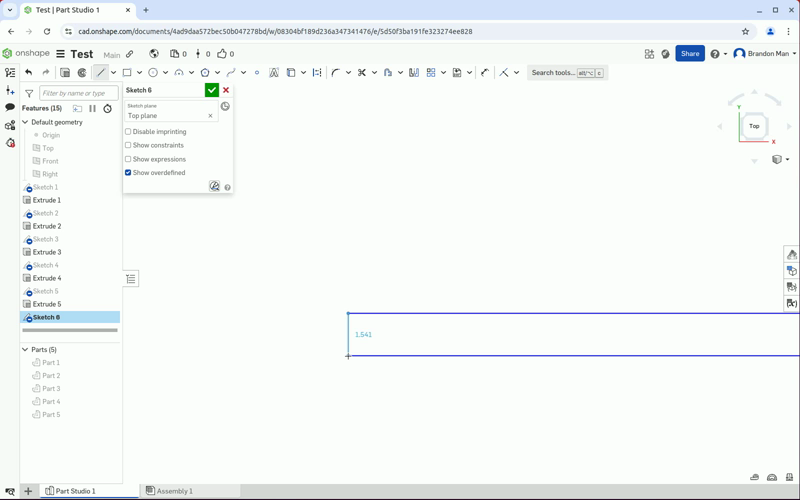
scroll(6)
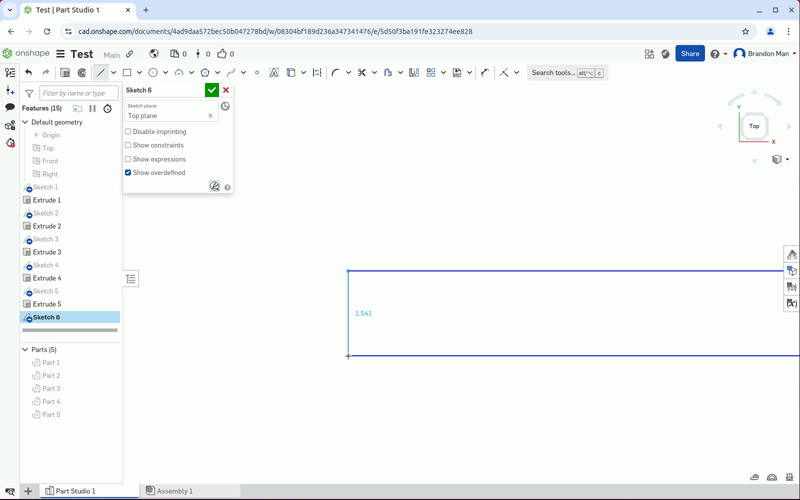
key_up(shift)
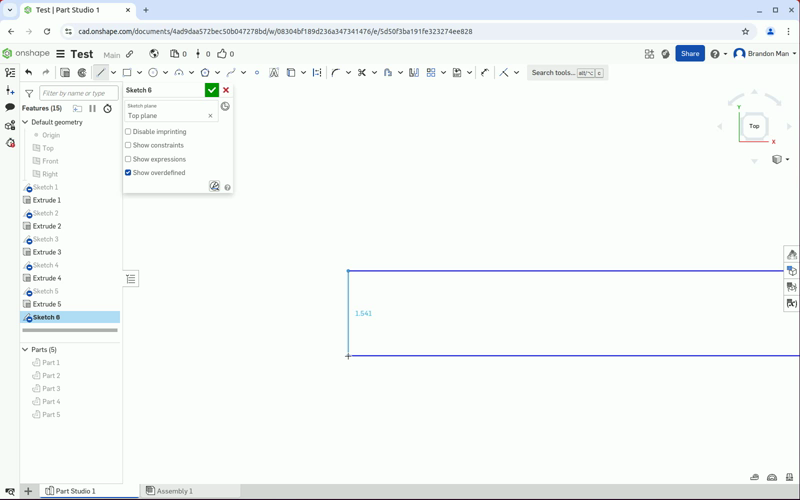
click(348, 355)
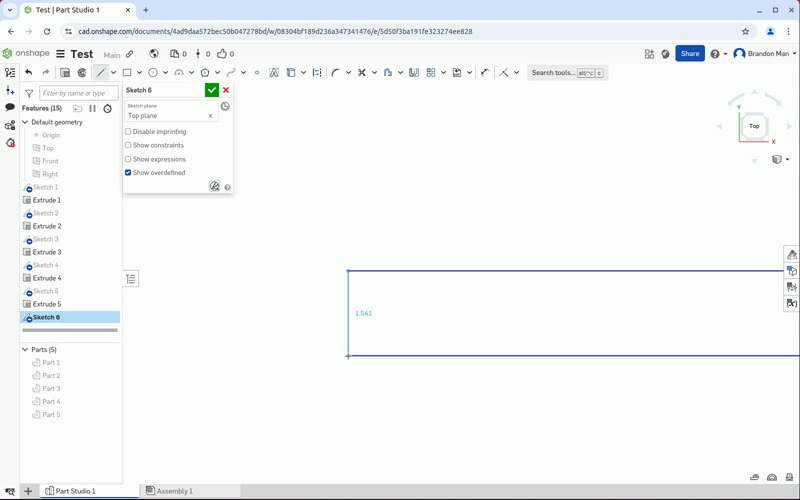
scroll(-6)
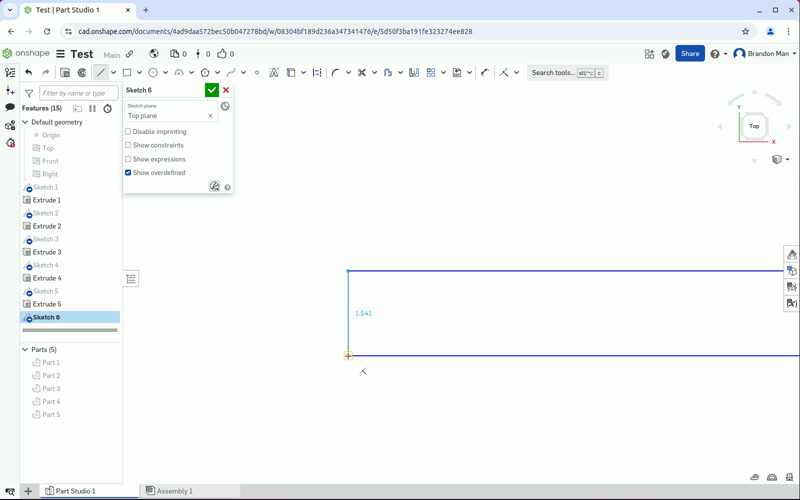
scroll(-6)
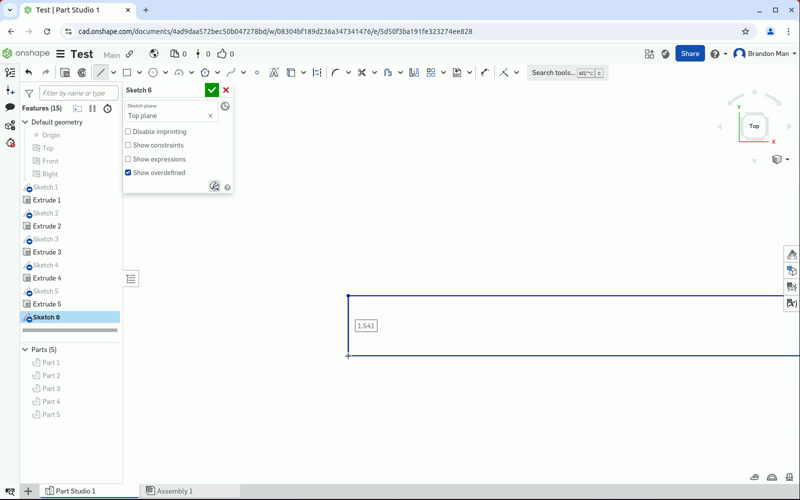
scroll(-6)
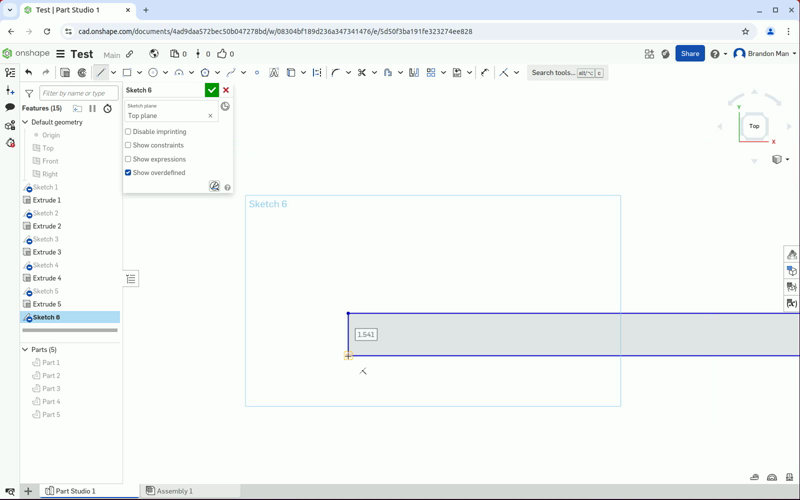
scroll(-6)
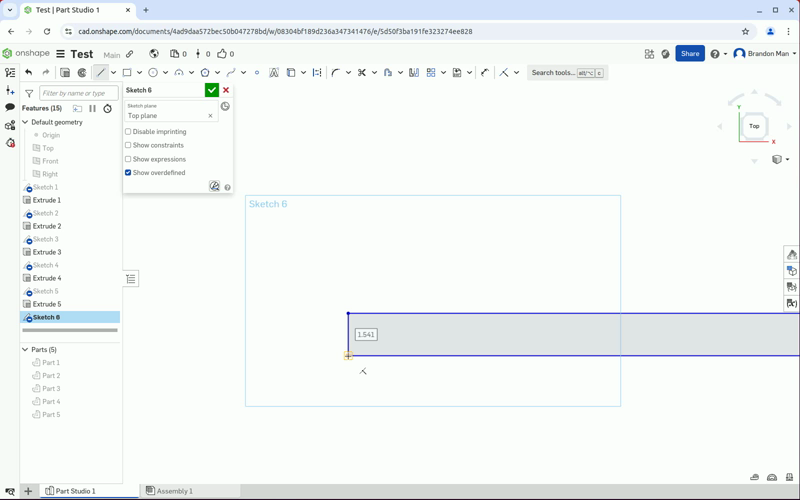
scroll(-6)
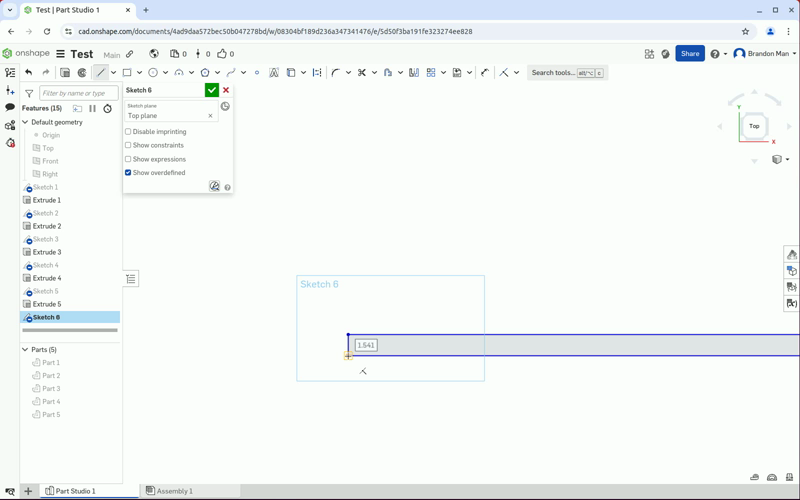
scroll(-6)
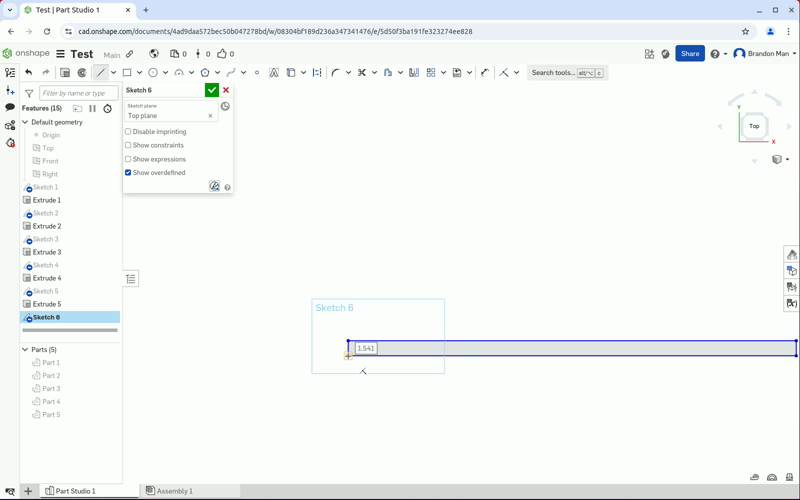
scroll(-6)
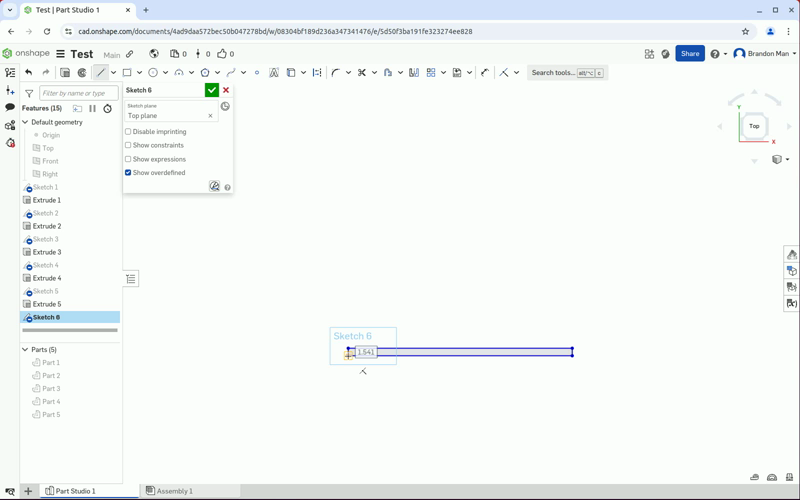
key(esc)
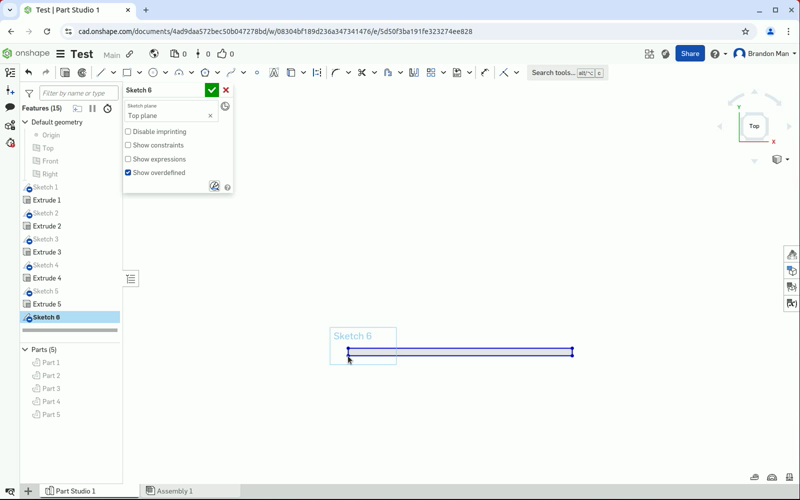
mouse_move(560, 354)
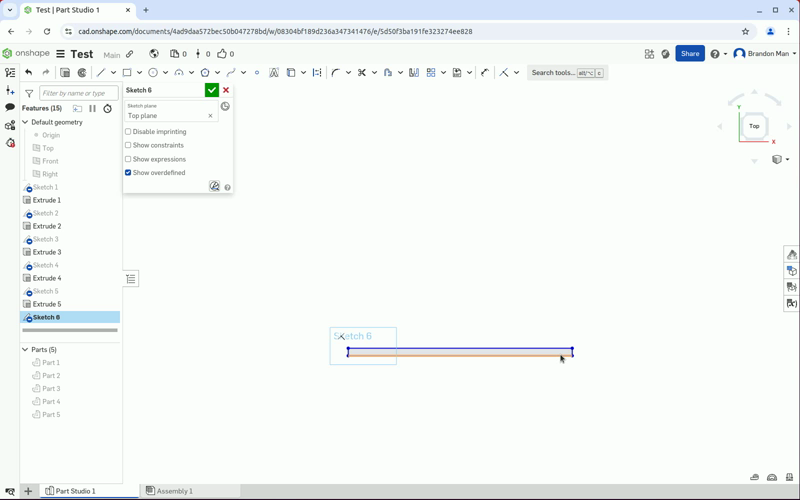
scroll(6)
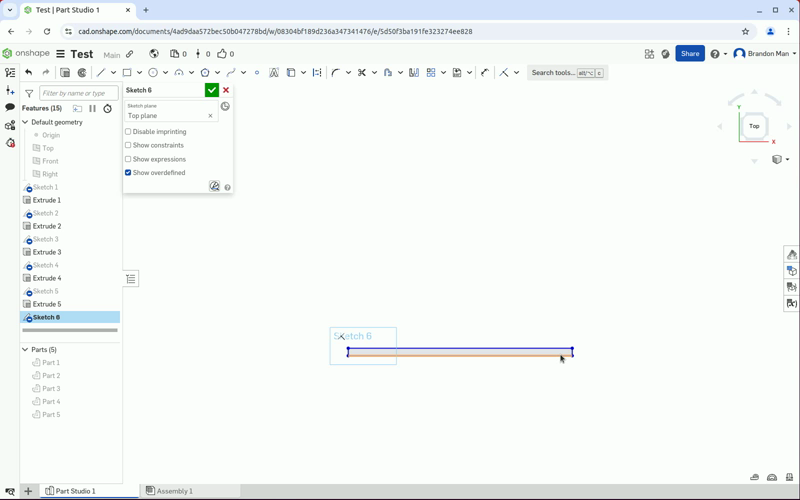
scroll(6)
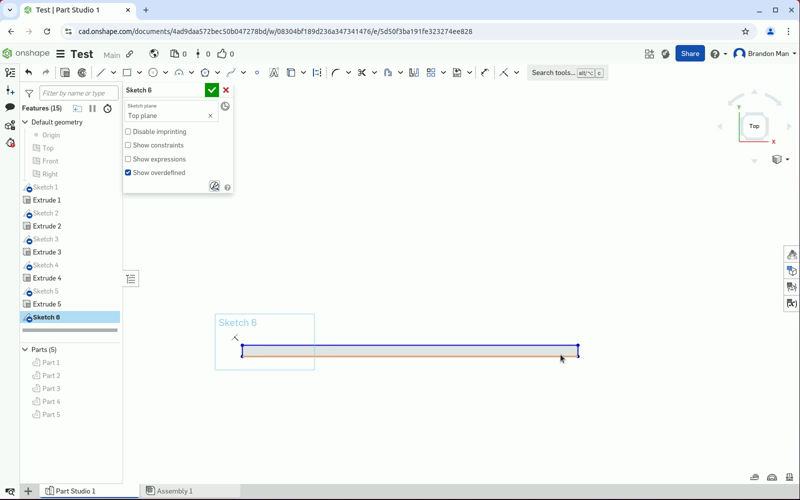
scroll(6)
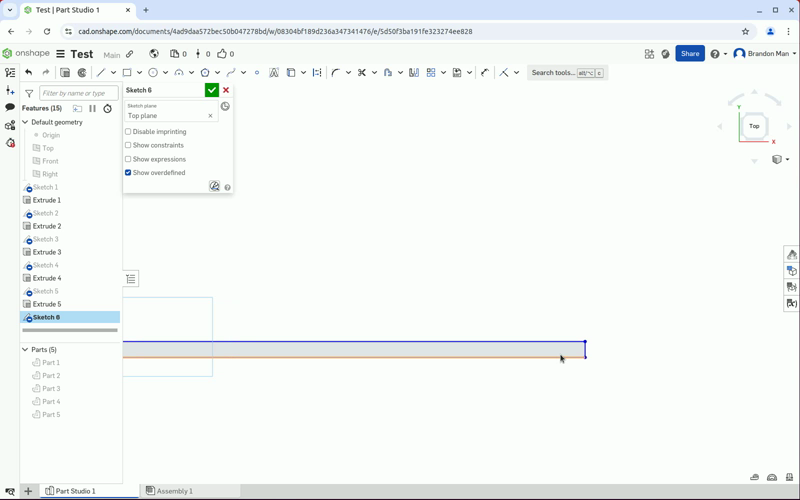
scroll(6)
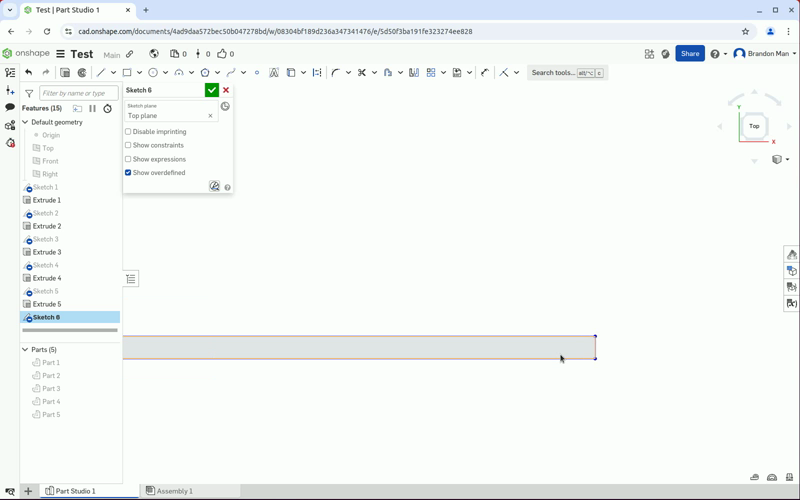
scroll(6)
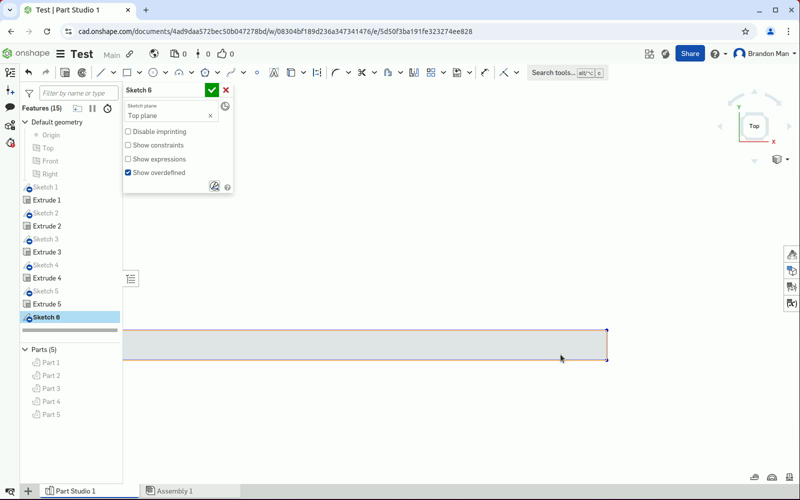
scroll(6)
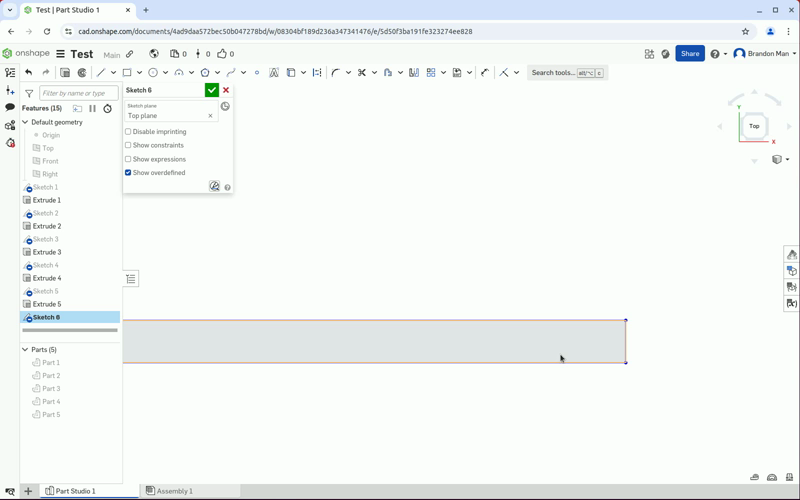
scroll(6)
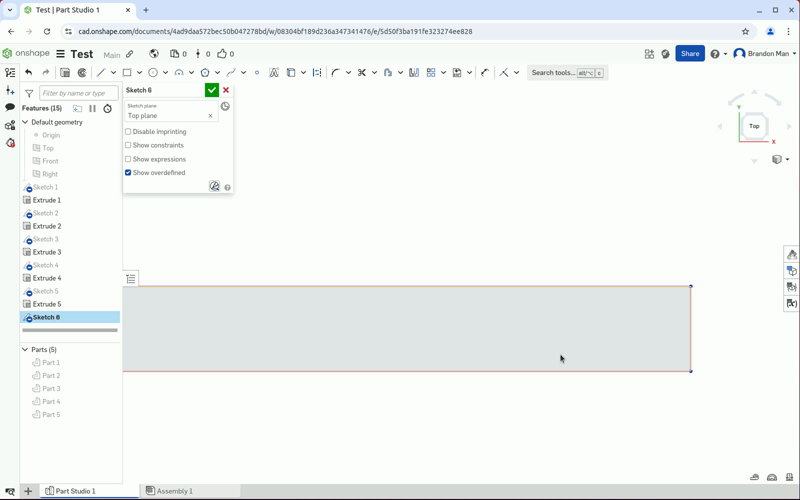
click(560, 354)
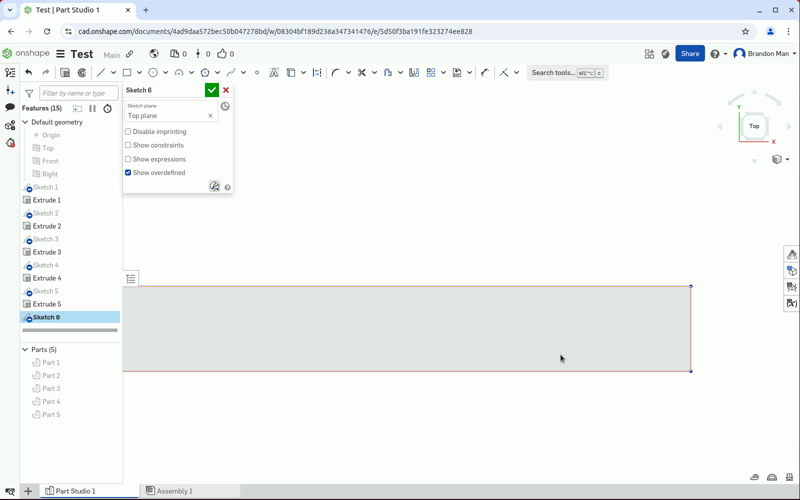
scroll(-6)
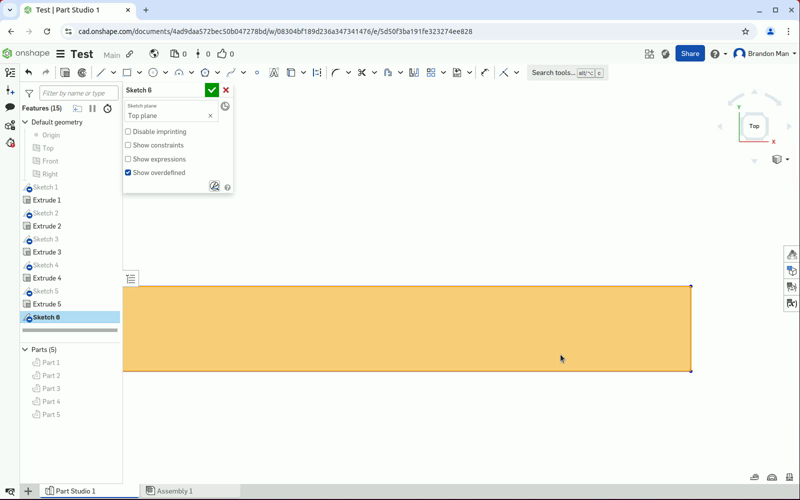
scroll(-6)
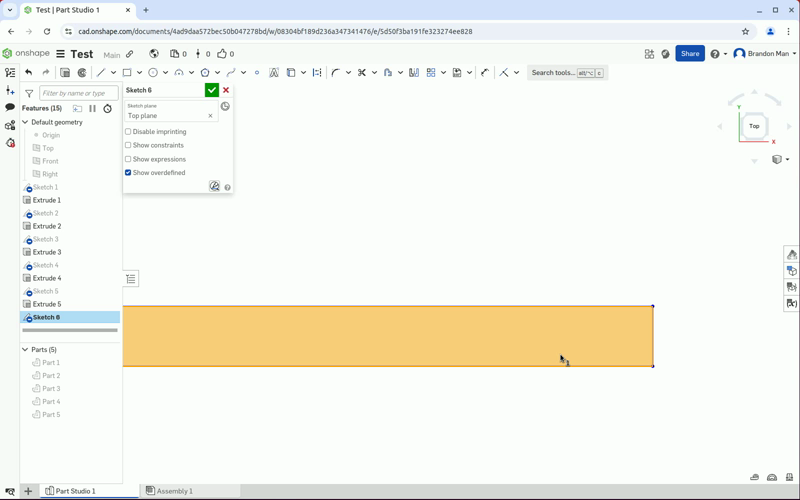
scroll(-6)
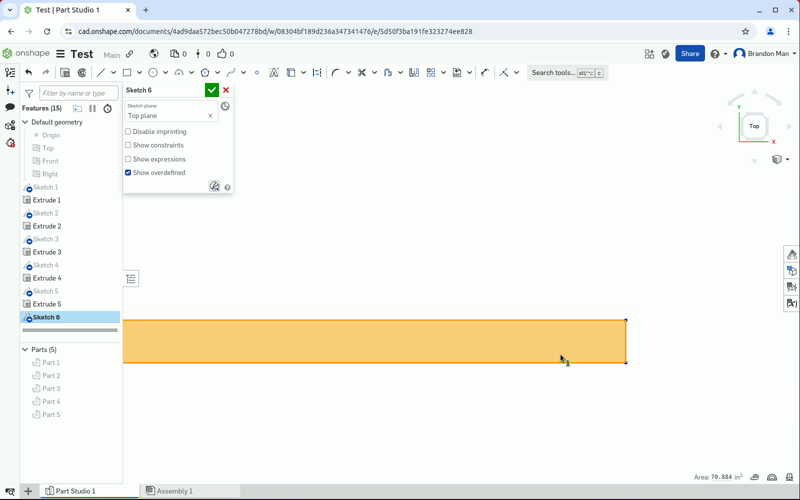
scroll(-6)
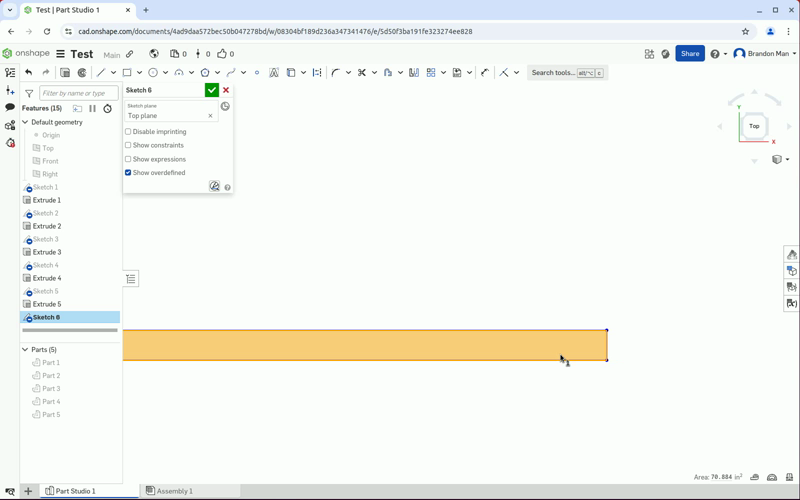
scroll(-6)
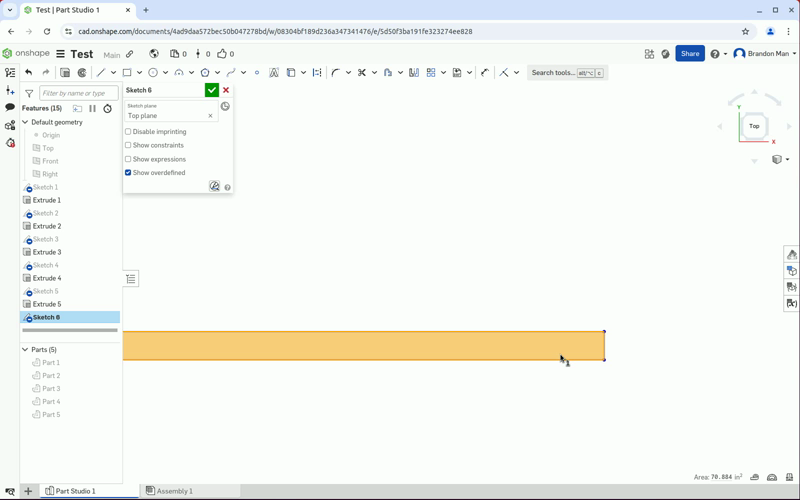
scroll(-6)
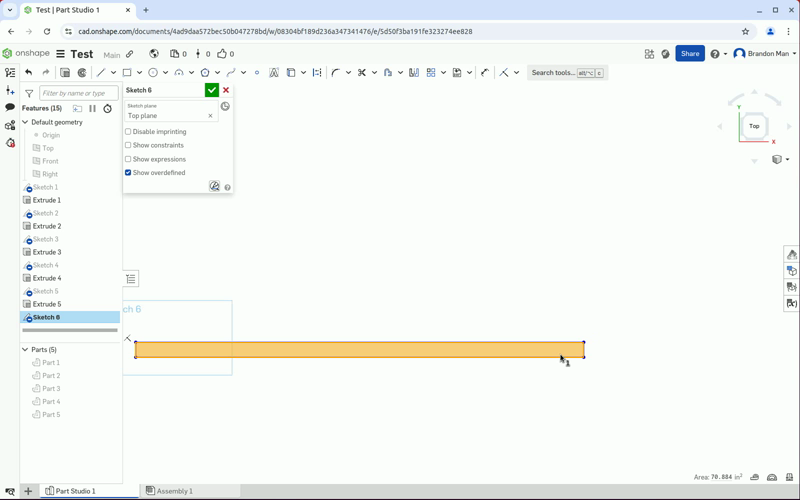
scroll(-6)
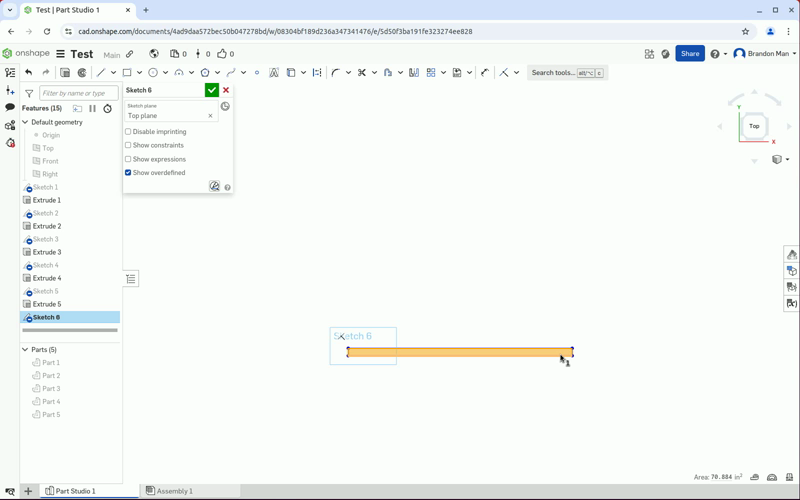
mouse_move(73, 352)
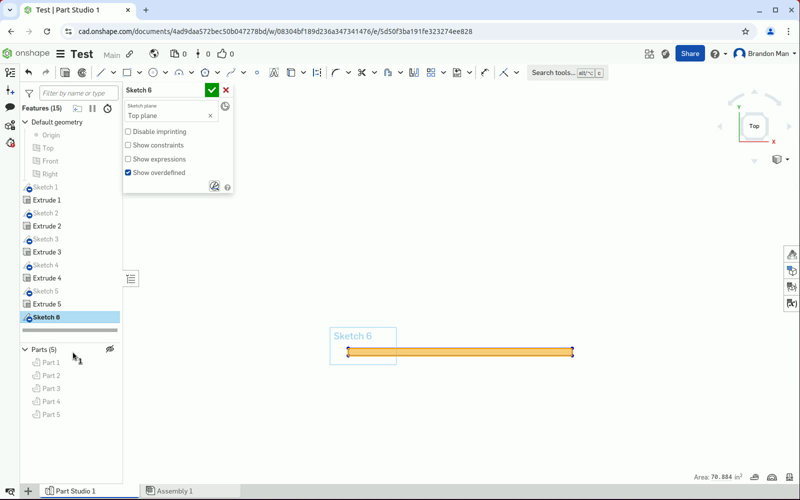
key(shift+y)
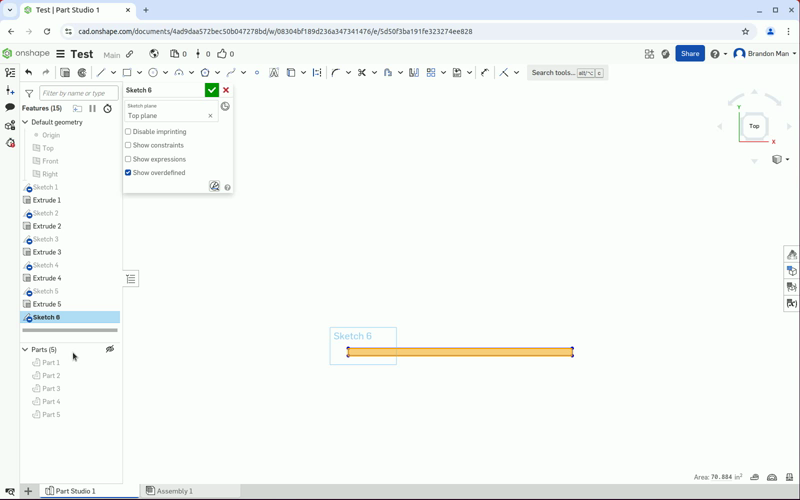
key(shift+e)
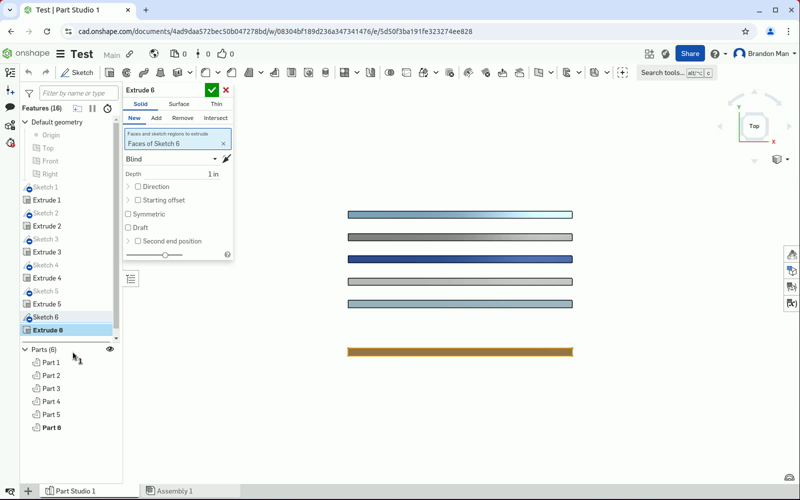
mouse_move(143, 106)
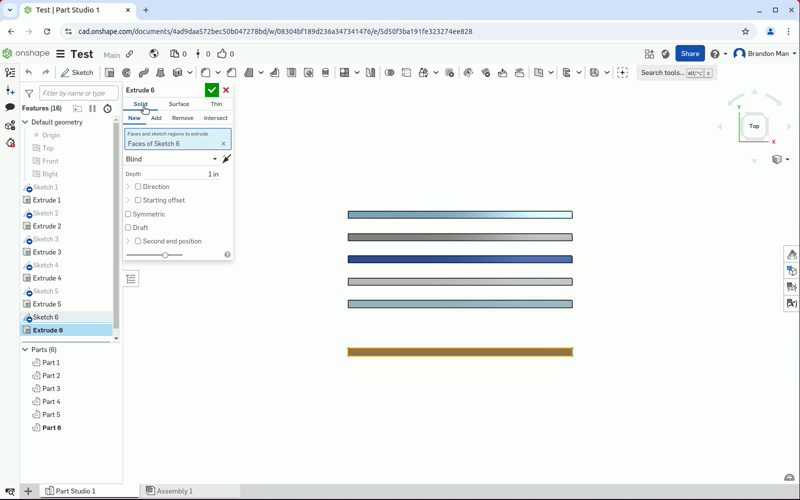
click(143, 106)
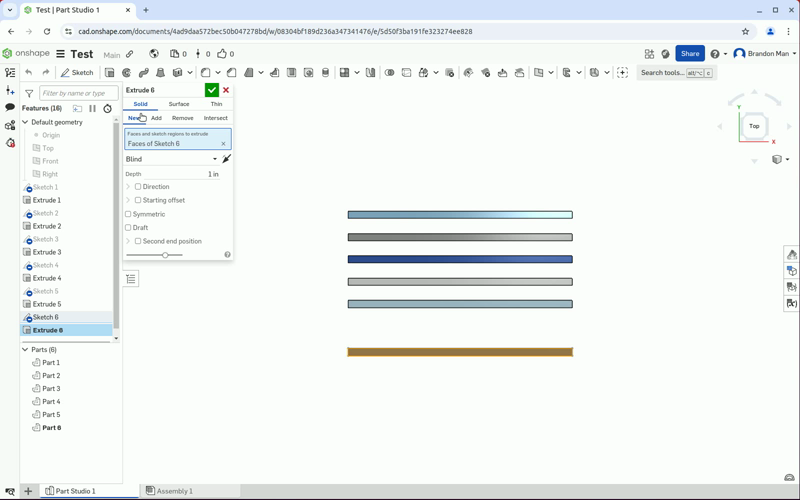
mouse_move(137, 120)
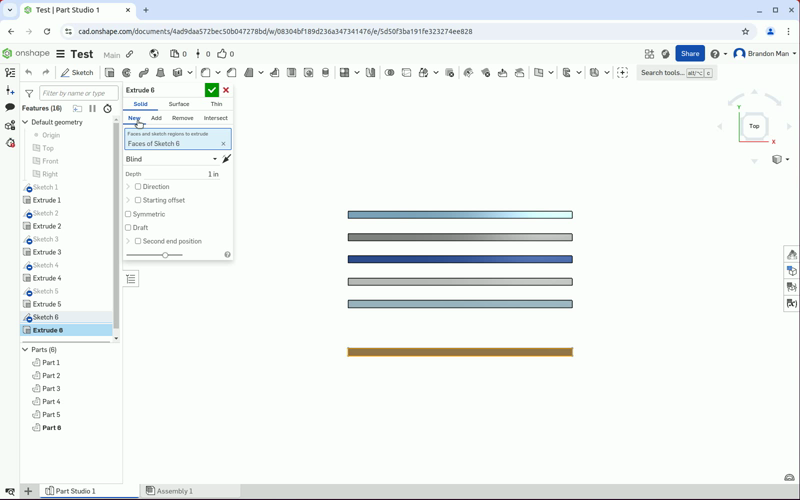
click(137, 120)
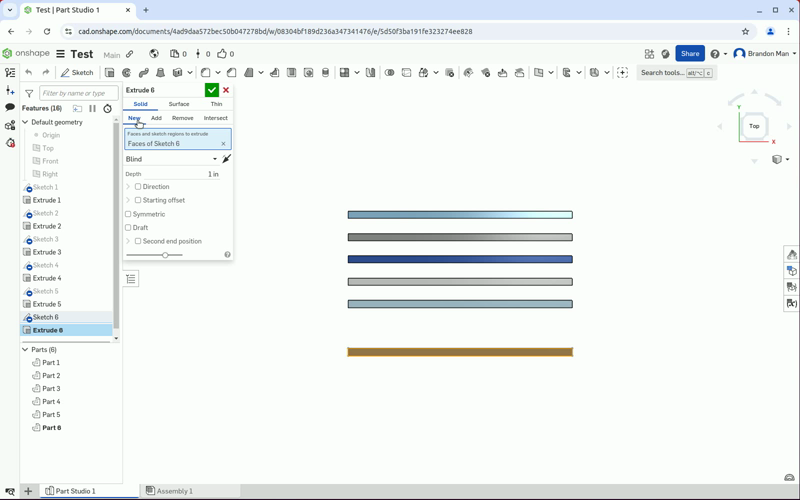
key(tab, 4)
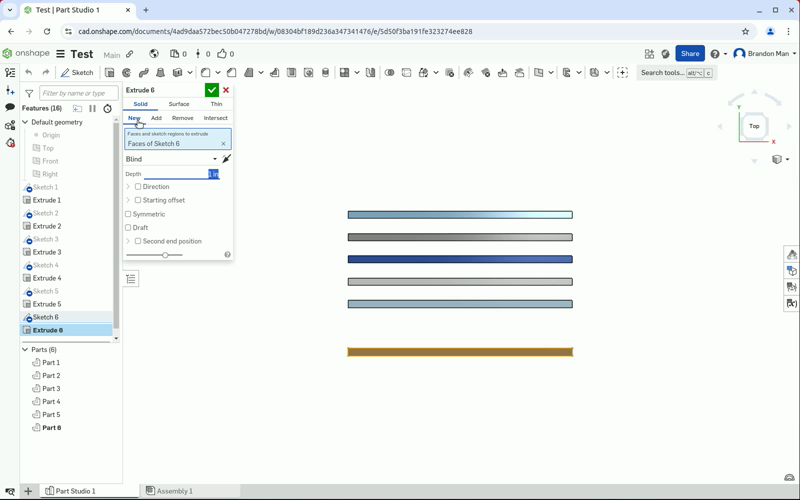
text(4.092)
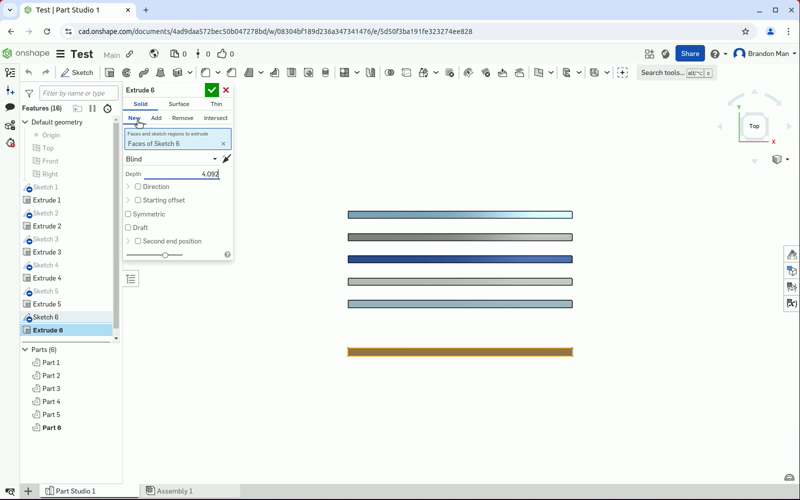
key(enter)
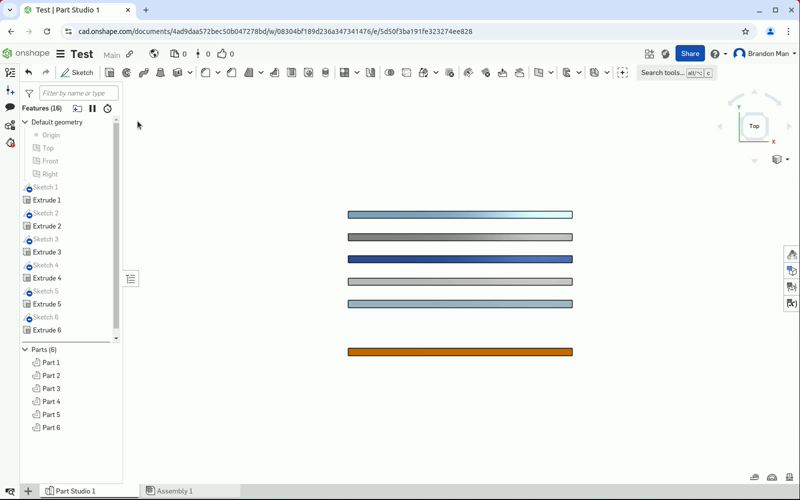
key(shift+h)
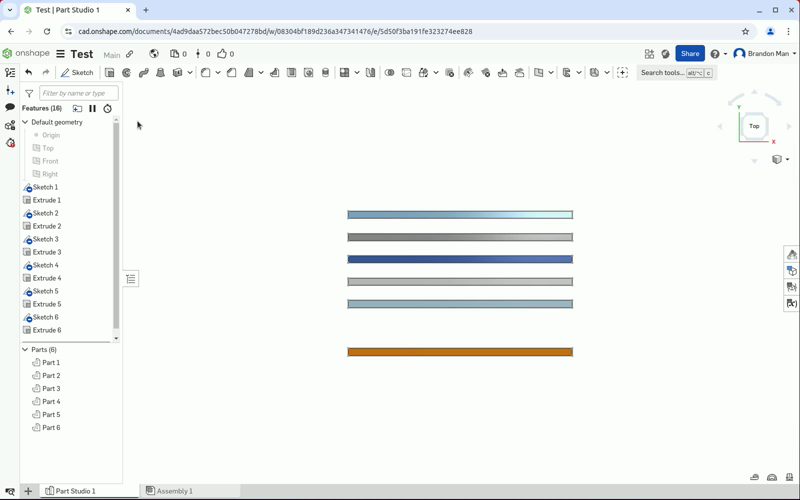
key(shift+h)
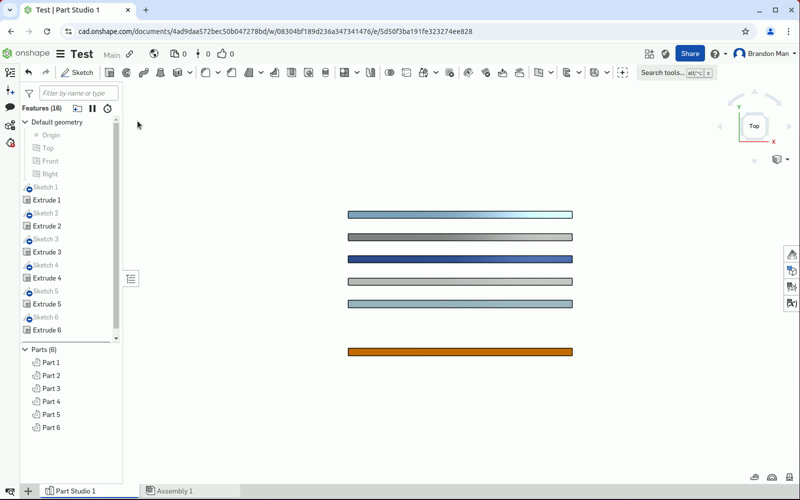
mouse_move(69, 189)
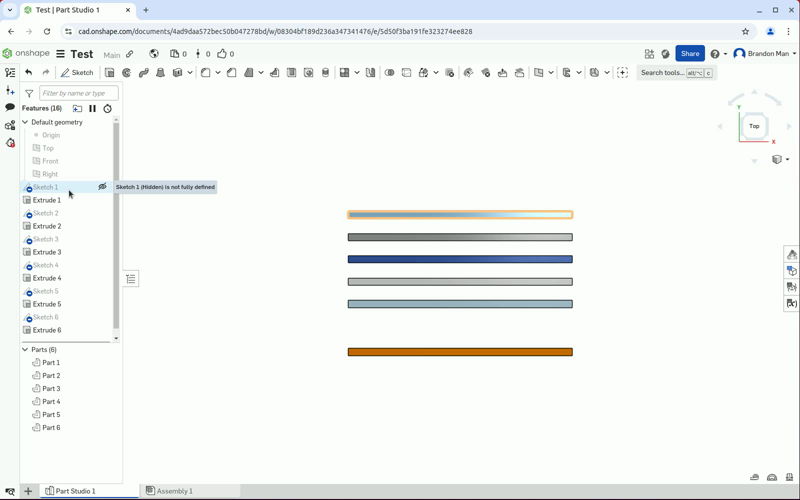
click(69, 189)
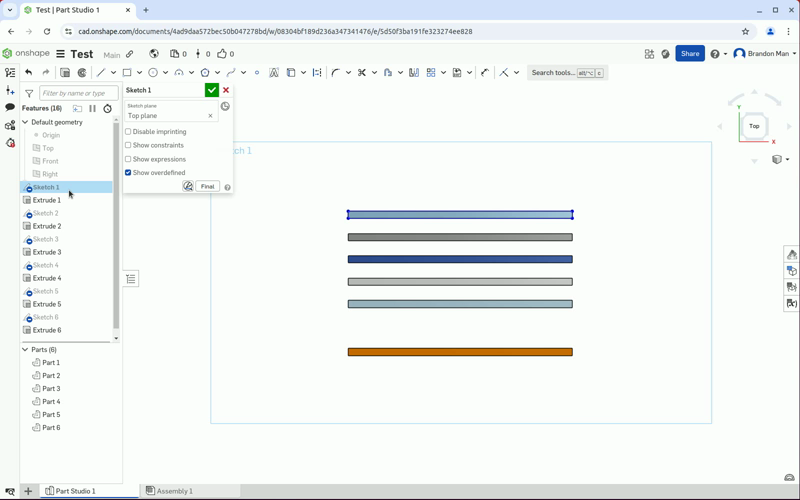
mouse_move(229, 92)
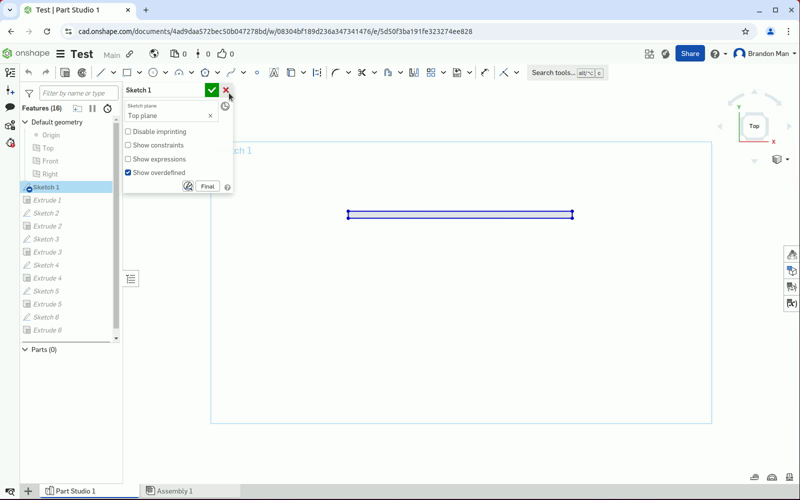
click(229, 92)
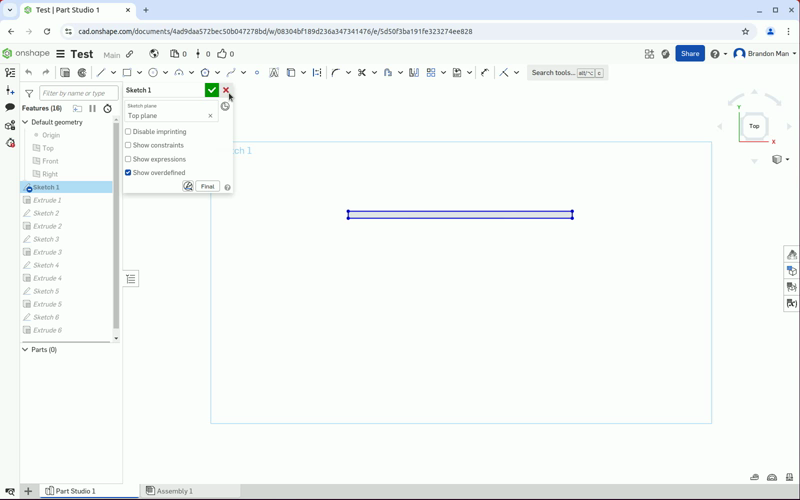
key(shift+s)
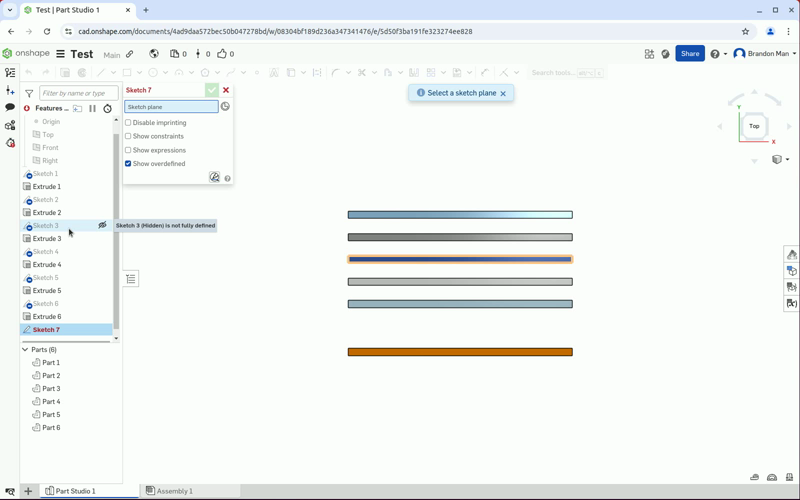
scroll(3)
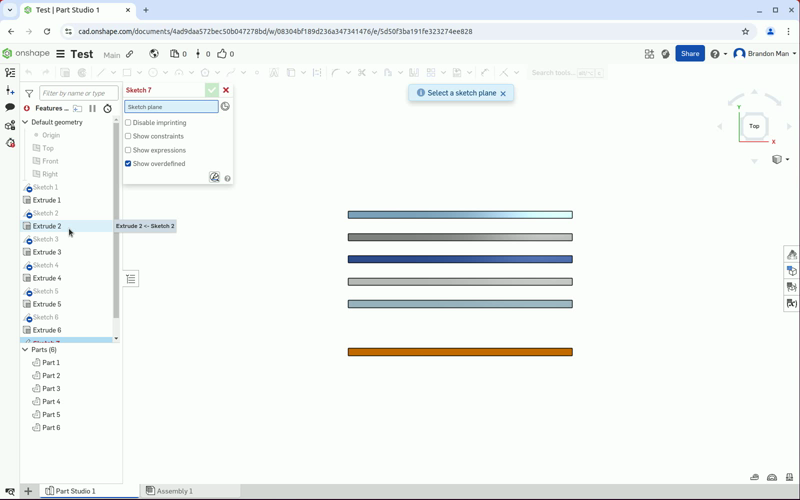
mouse_move(69, 150)
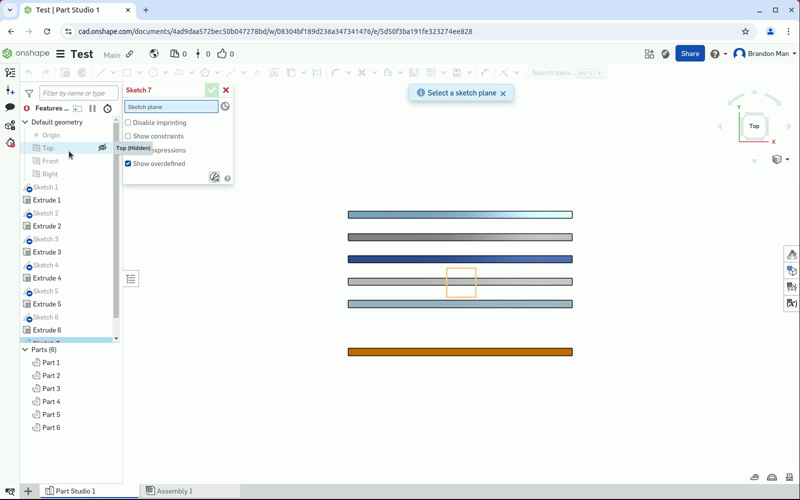
click(69, 150)
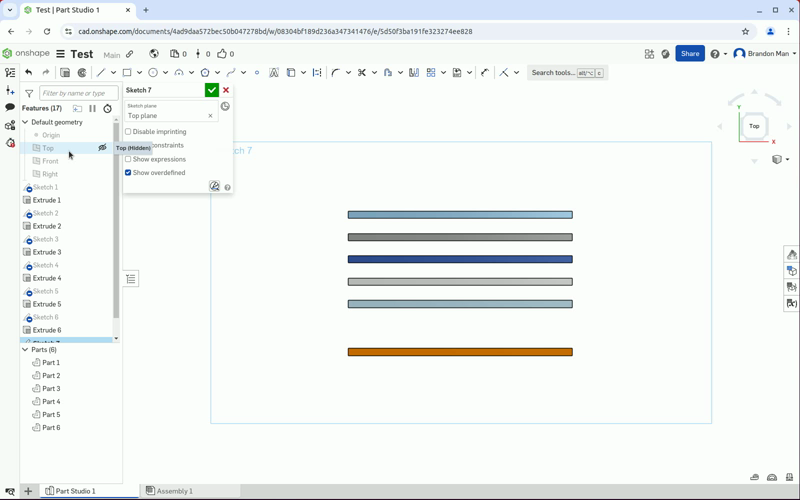
mouse_move(73, 352)
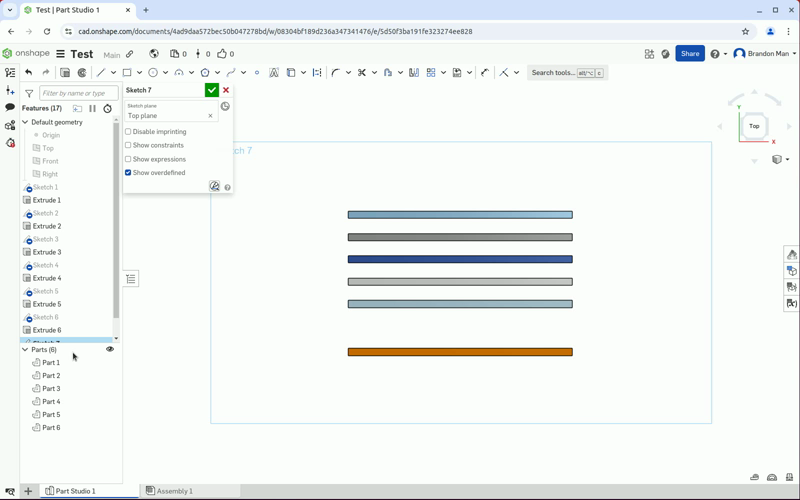
key(y)
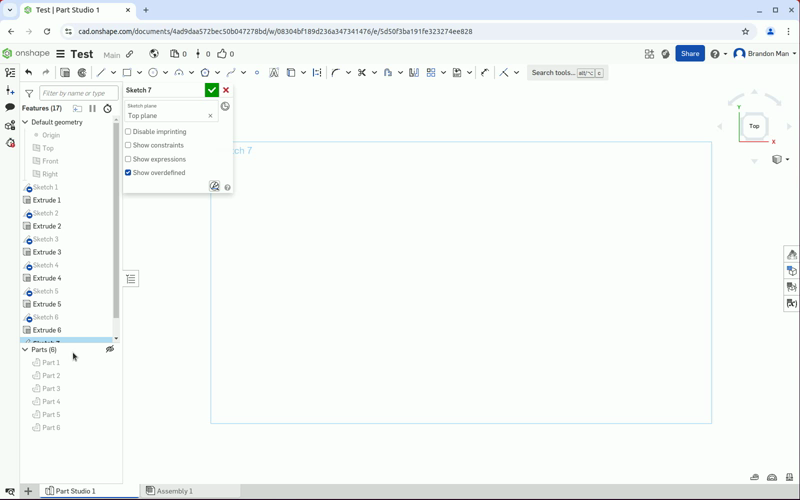
key(l)
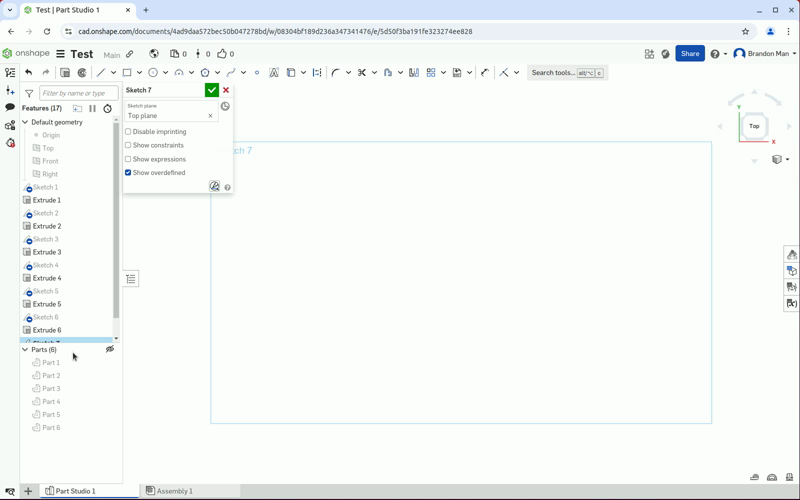
key_down(shift)
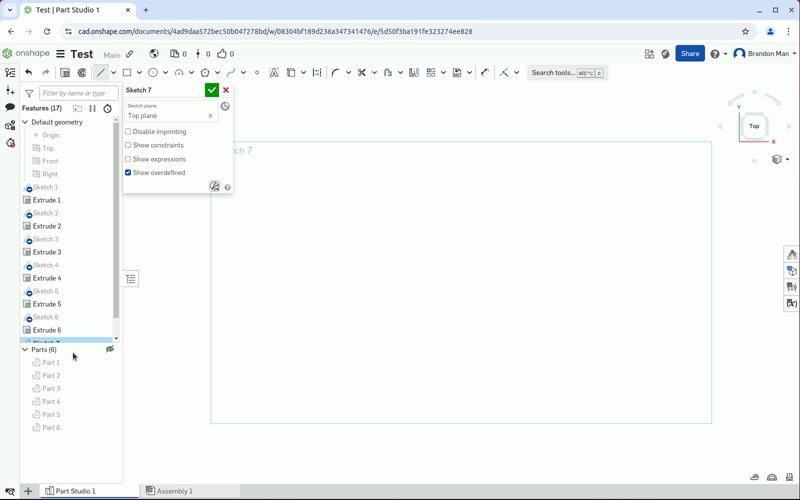
mouse_move(348, 330)
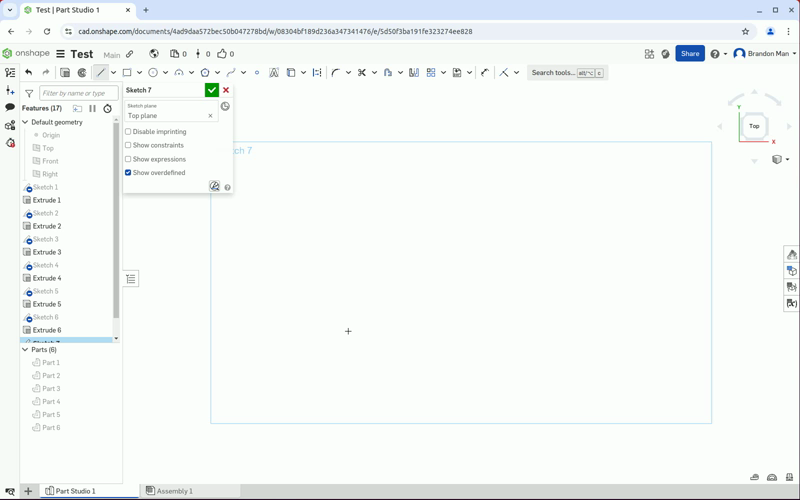
click(348, 330)
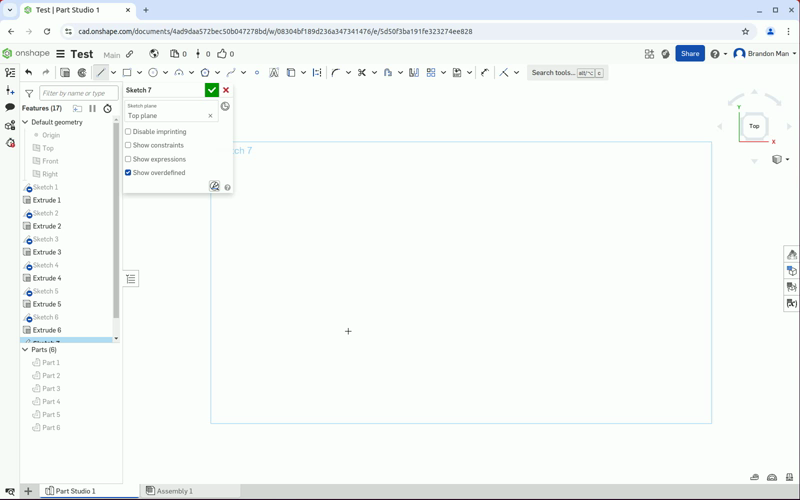
key_up(shift)
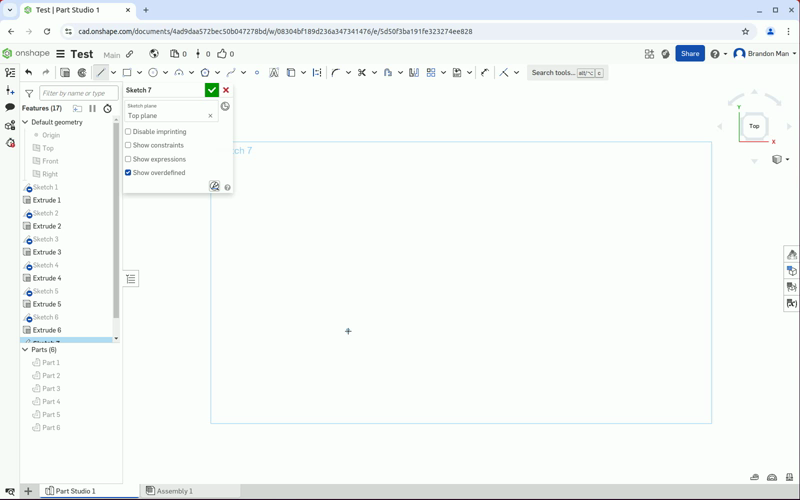
key_down(shift)
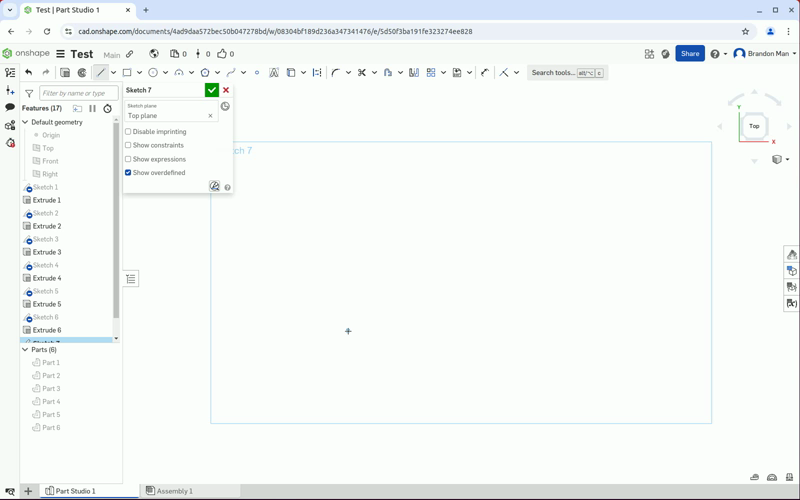
mouse_move(572, 330)
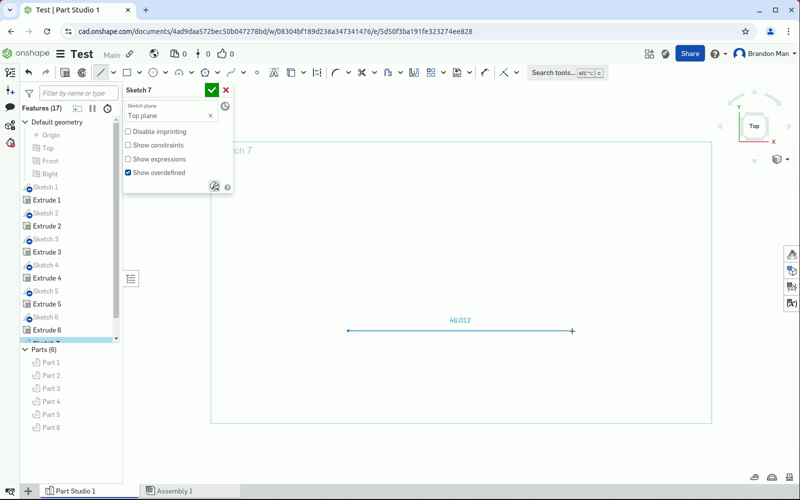
click(572, 330)
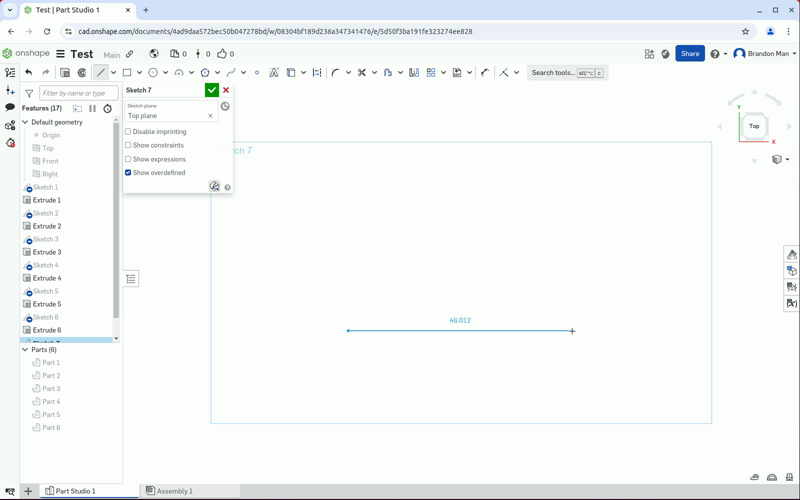
key_up(shift)
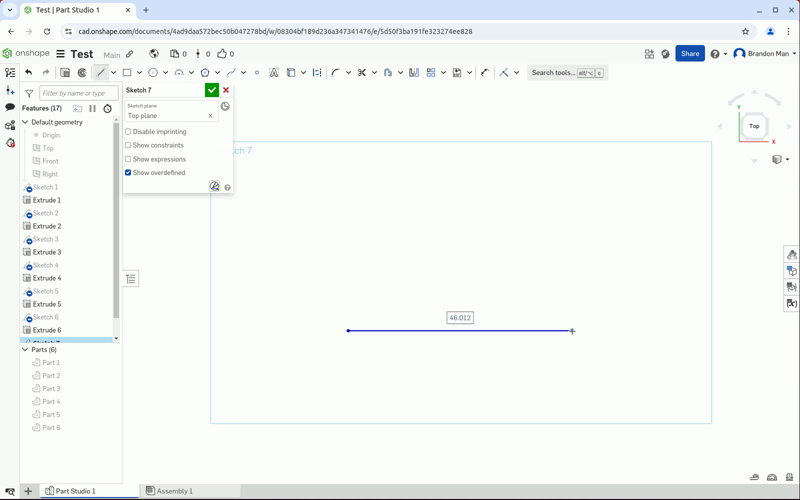
key_down(shift)
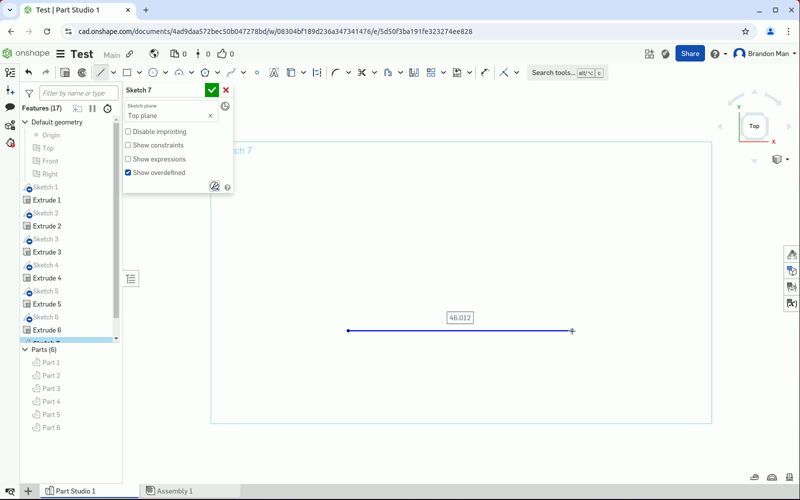
mouse_move(589, 330)
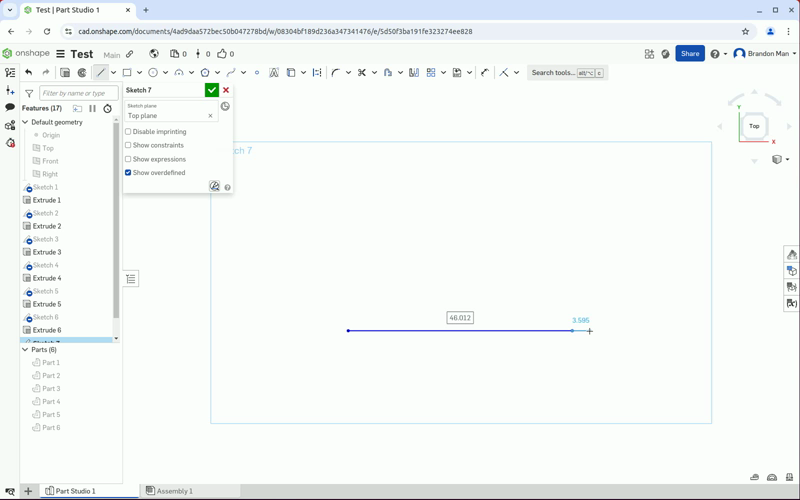
mouse_move(572, 323)
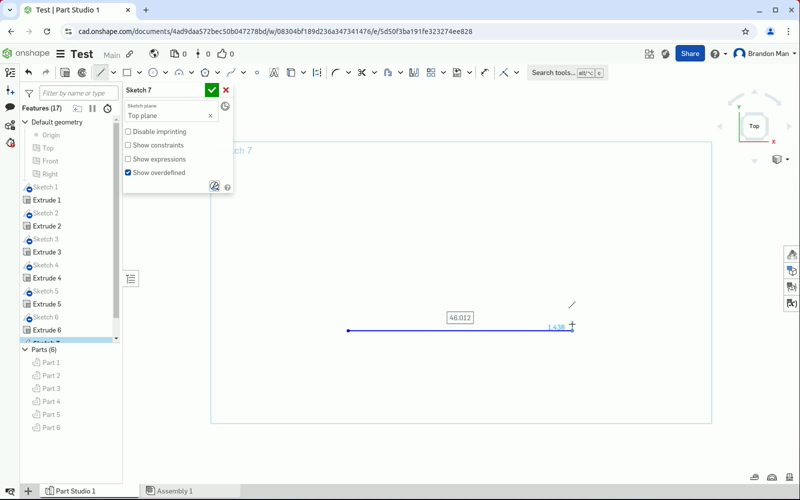
scroll(6)
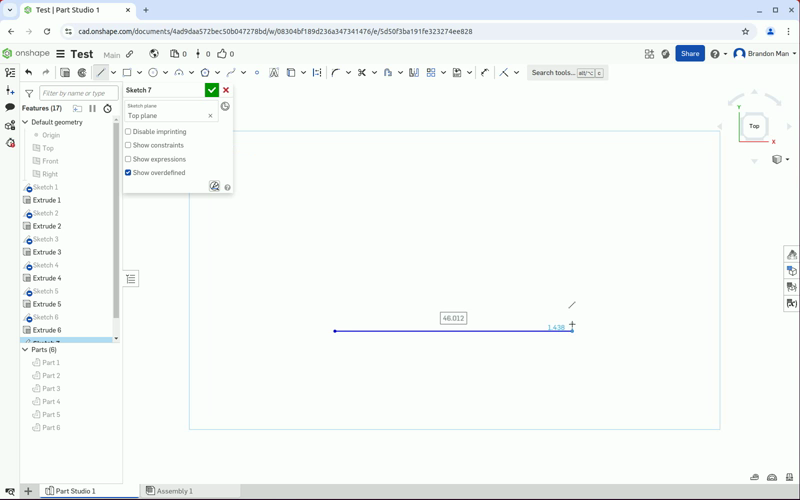
scroll(6)
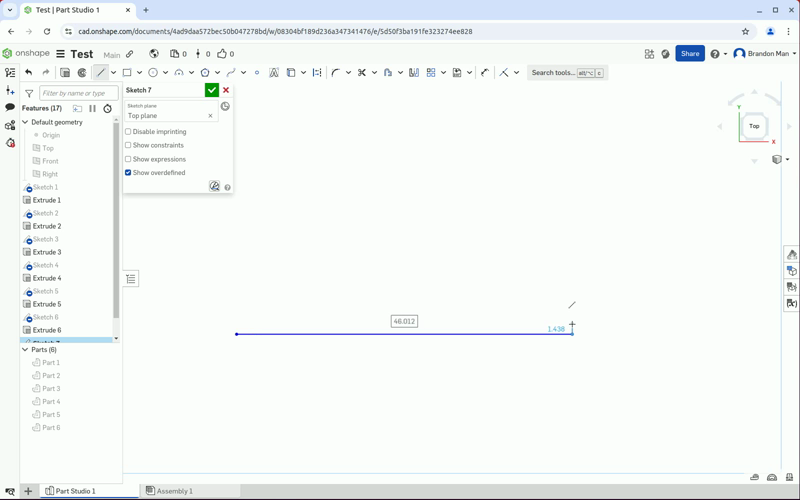
scroll(6)
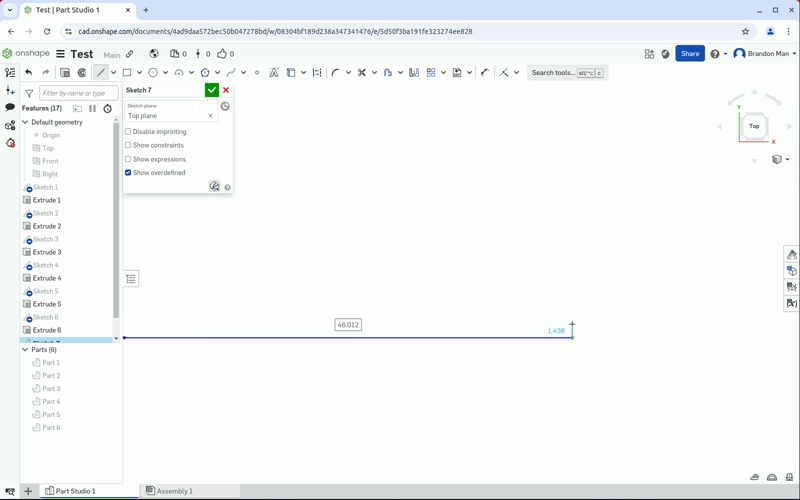
scroll(6)
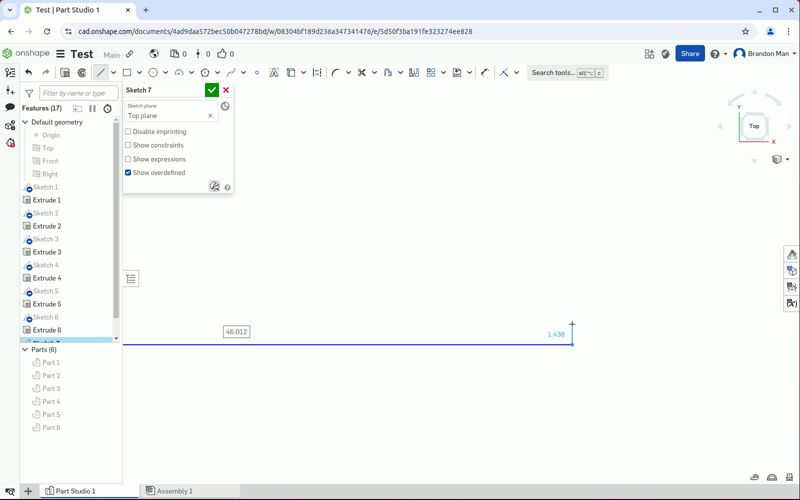
scroll(6)
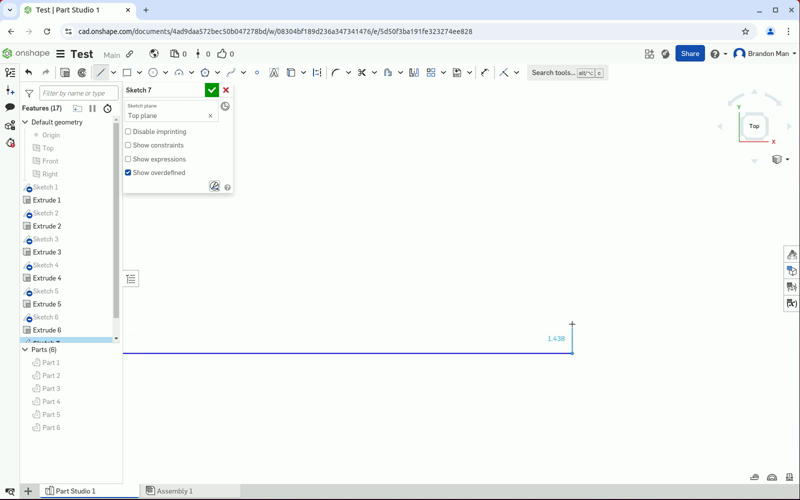
scroll(6)
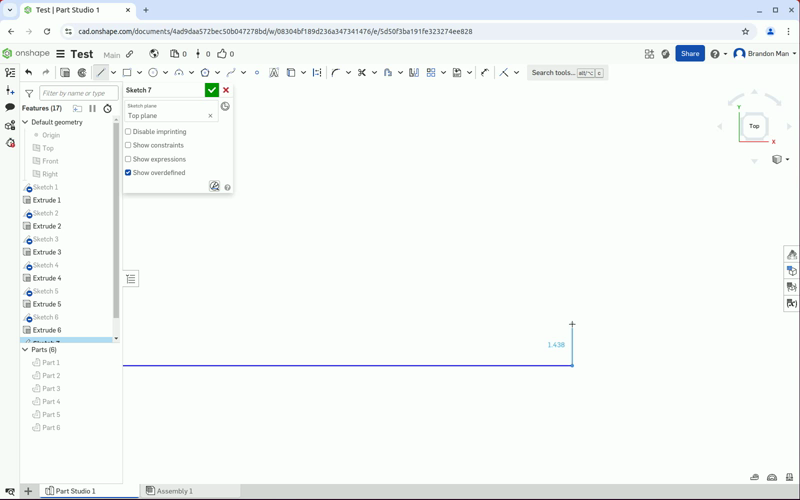
scroll(6)
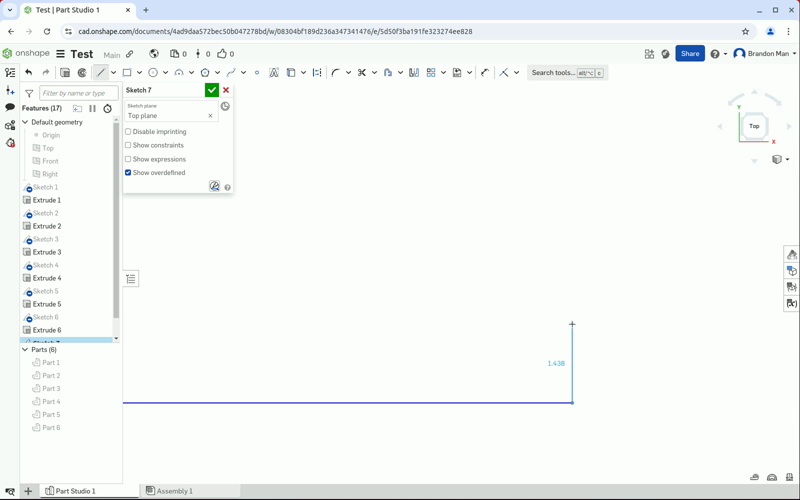
click(572, 323)
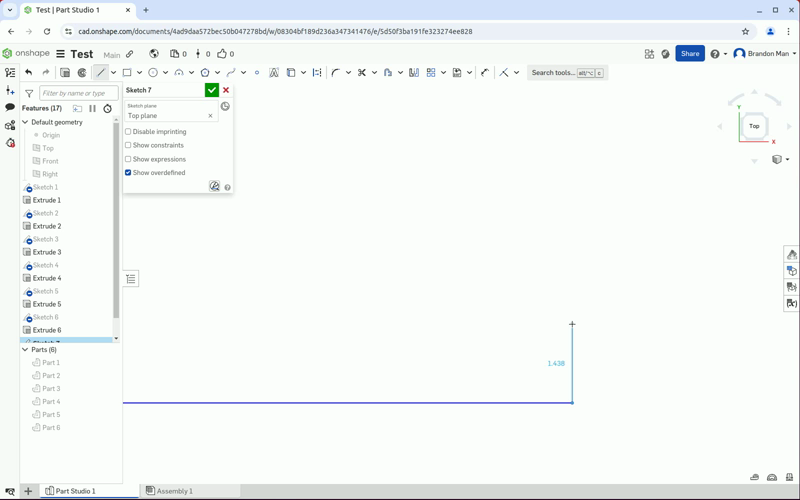
scroll(-6)
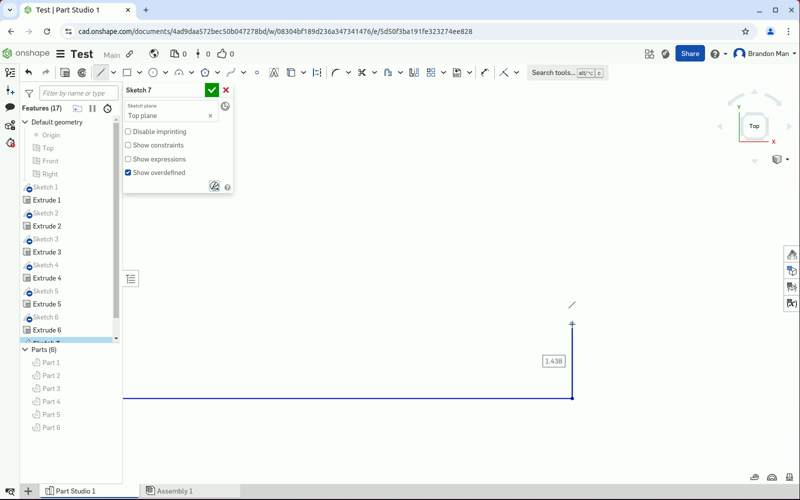
scroll(-6)
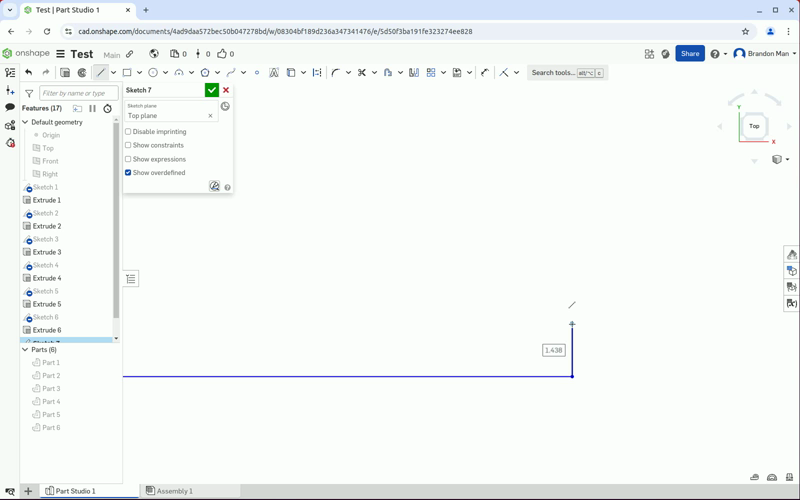
scroll(-6)
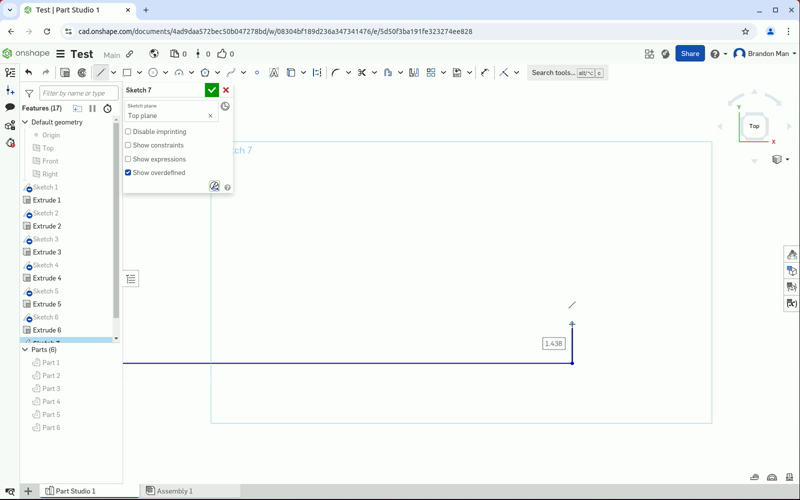
scroll(-6)
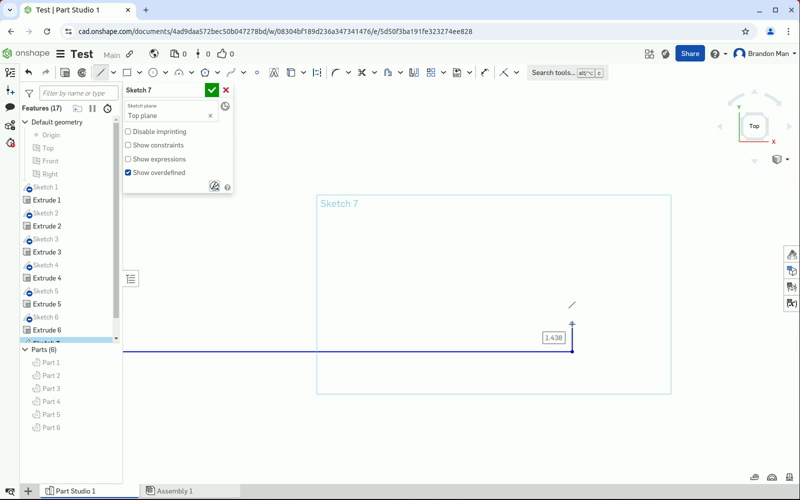
scroll(-6)
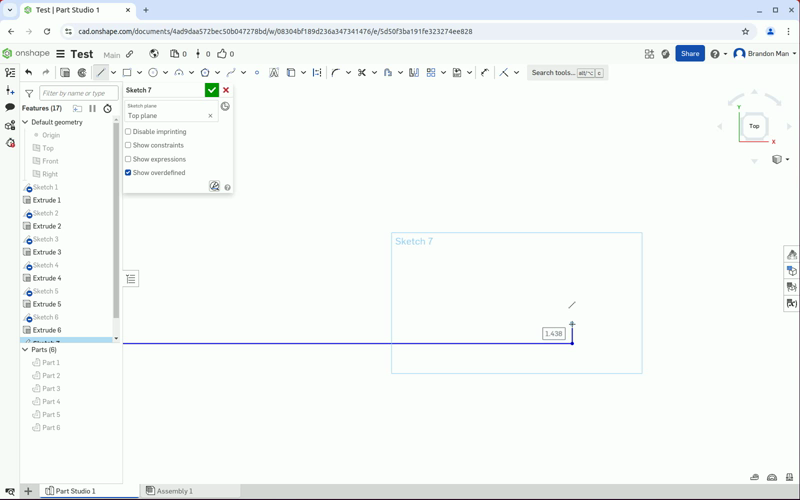
scroll(-6)
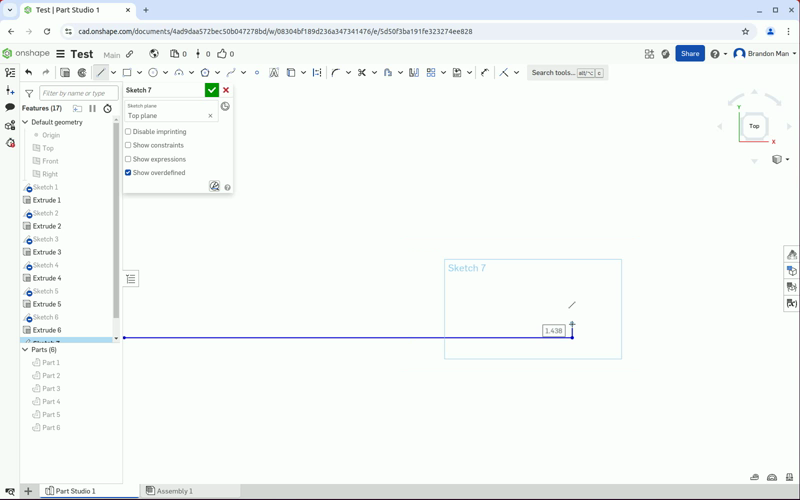
scroll(-6)
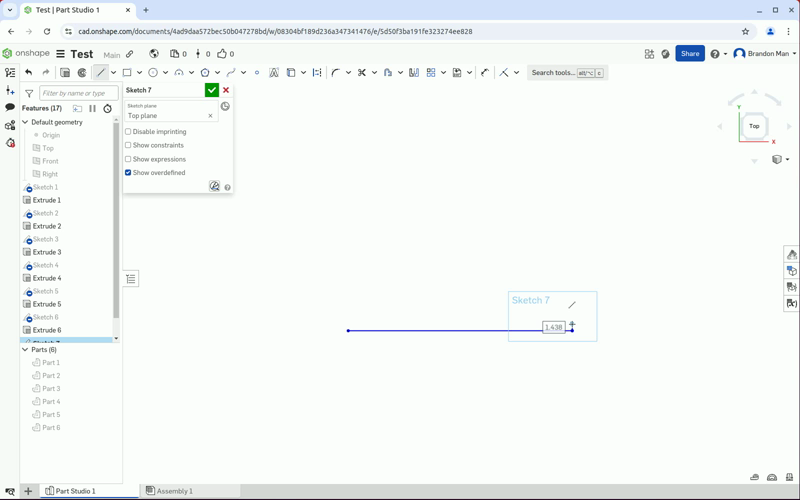
key_up(shift)
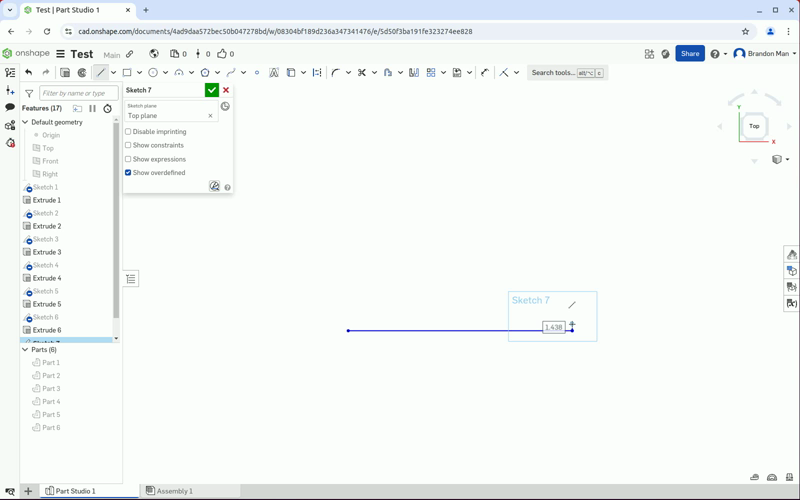
key_down(shift)
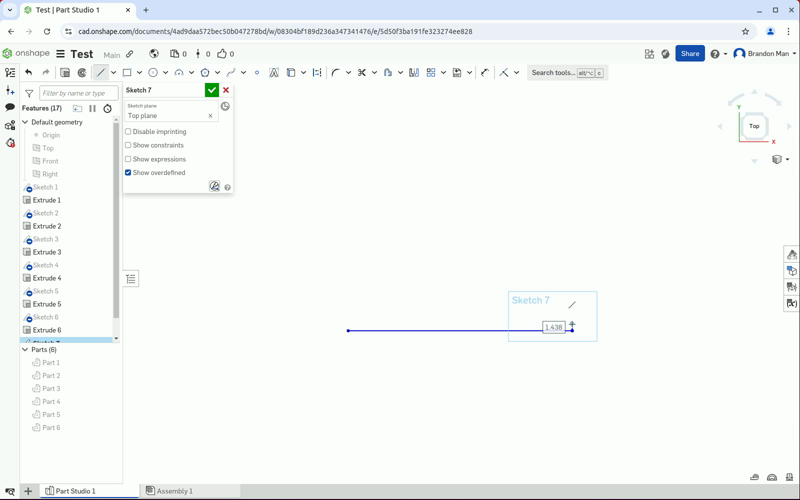
mouse_move(348, 323)
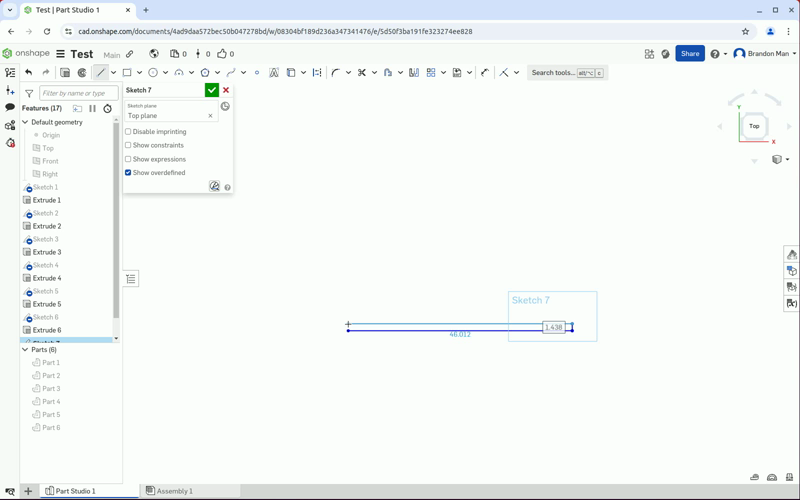
click(348, 323)
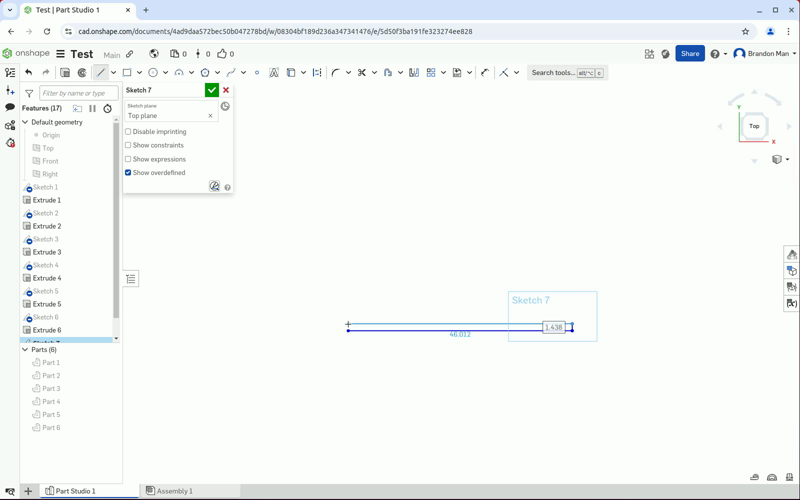
key_up(shift)
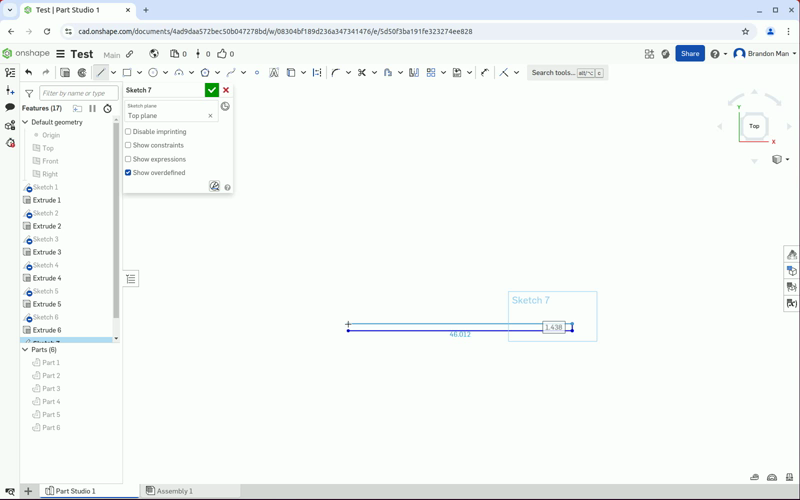
mouse_move(378, 323)
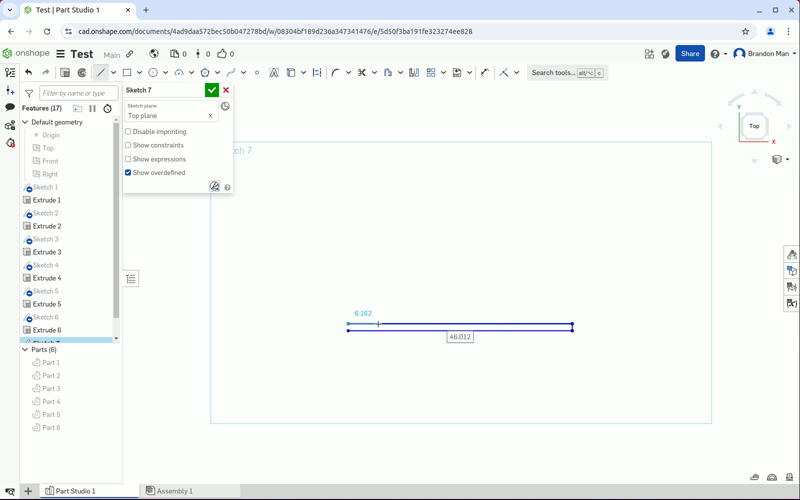
key_down(shift)
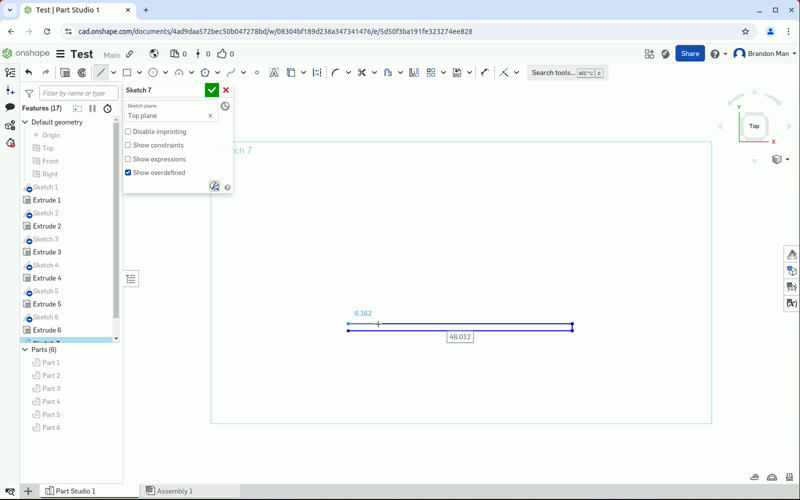
mouse_move(348, 330)
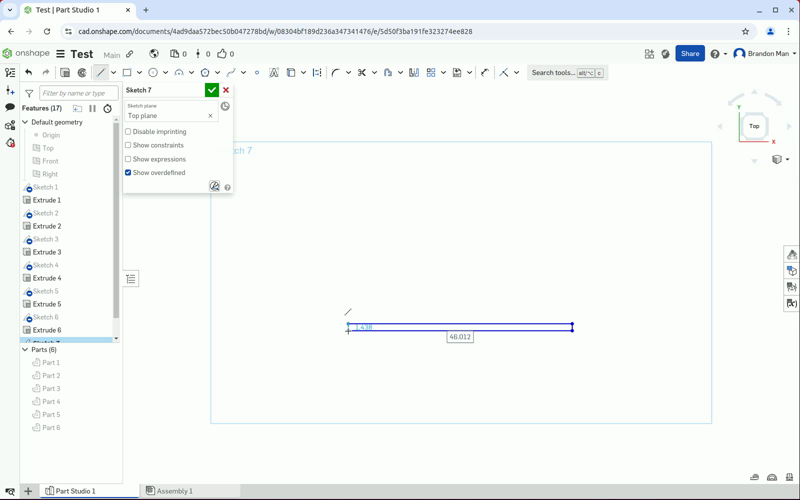
scroll(6)
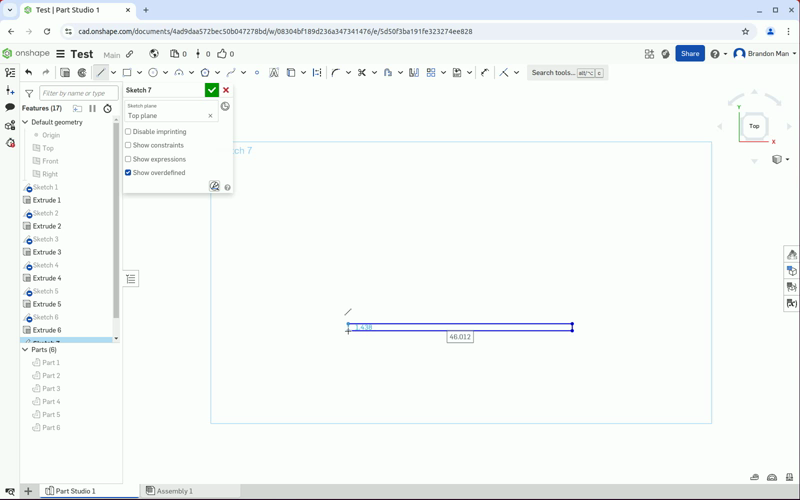
scroll(6)
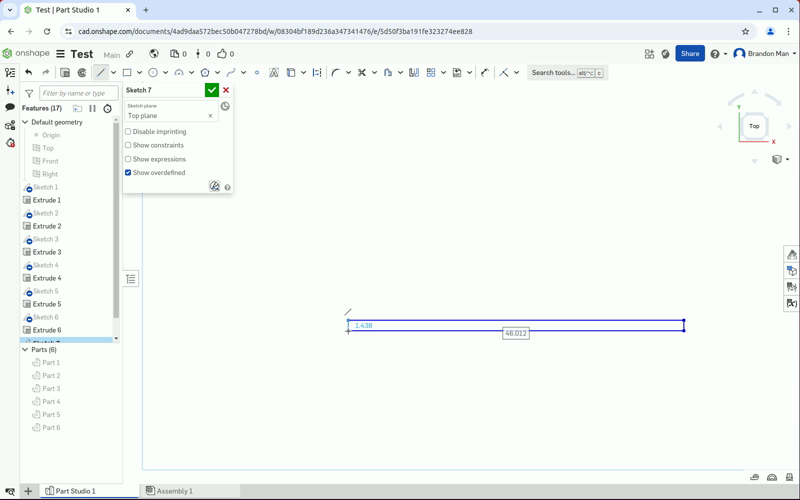
scroll(6)
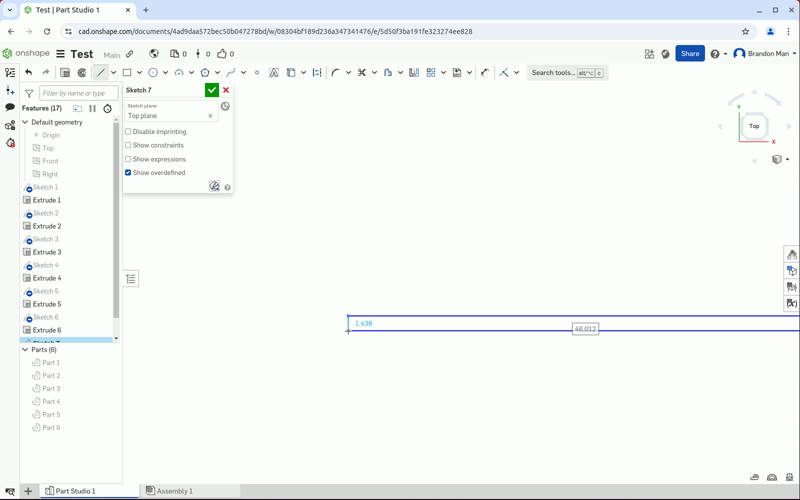
scroll(6)
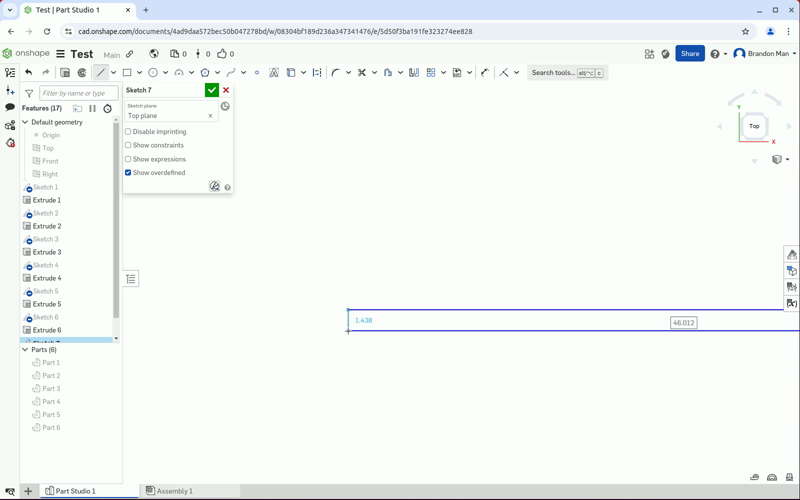
scroll(6)
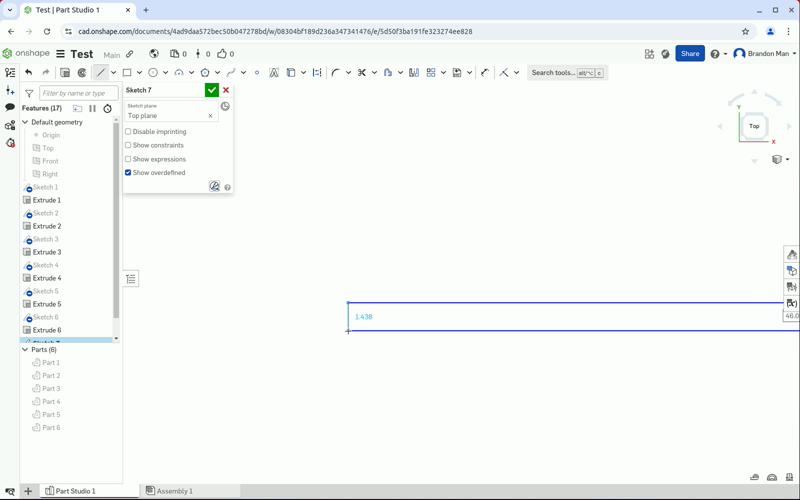
scroll(6)
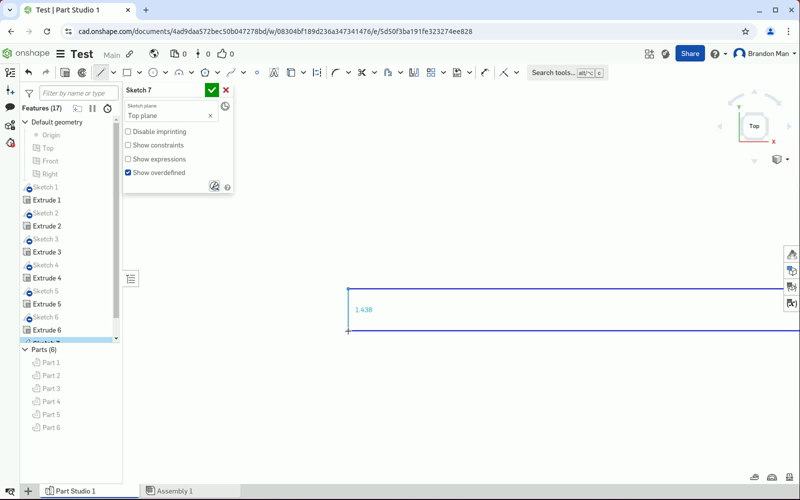
scroll(6)
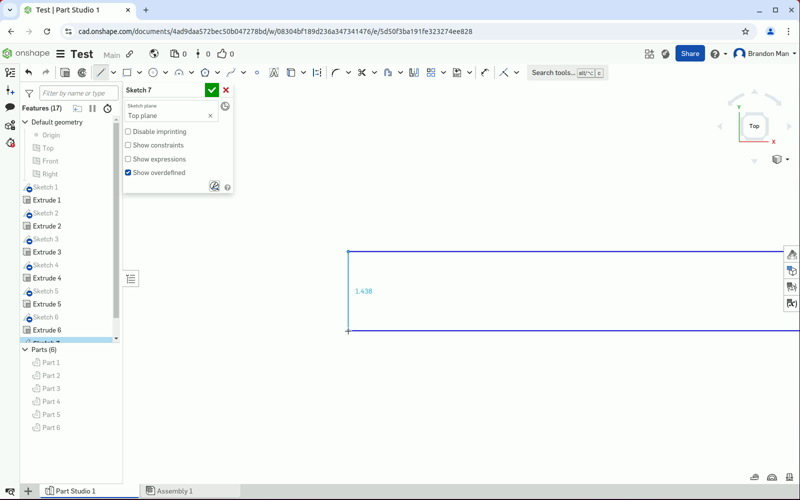
key_up(shift)
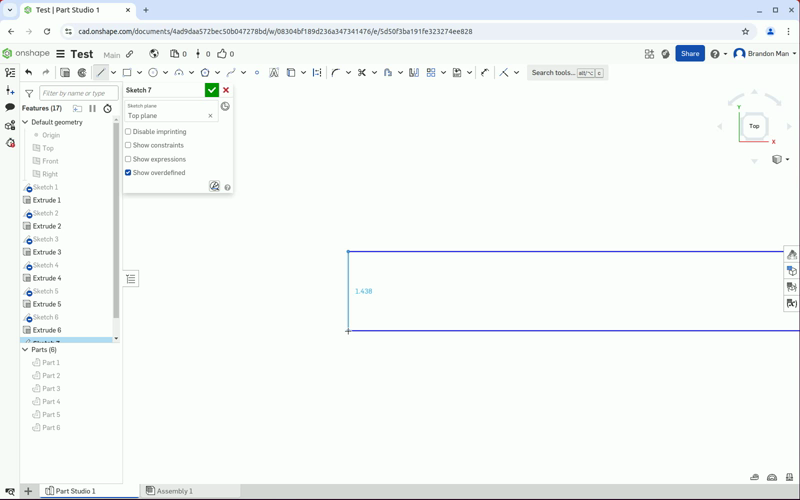
click(348, 330)
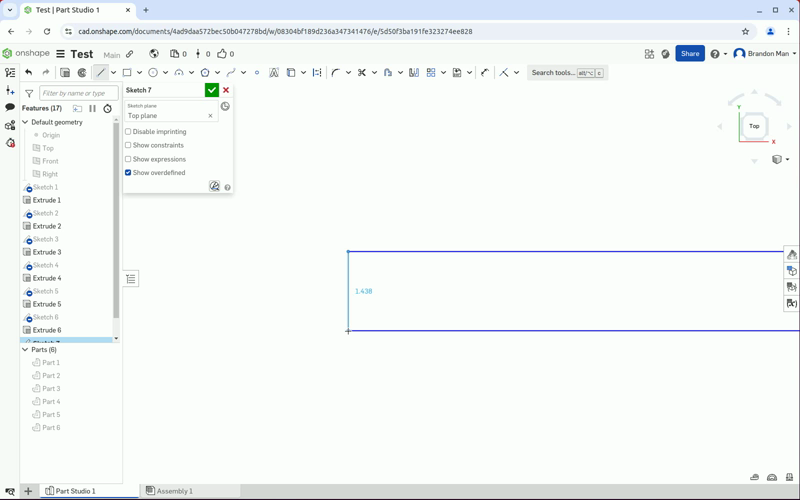
scroll(-6)
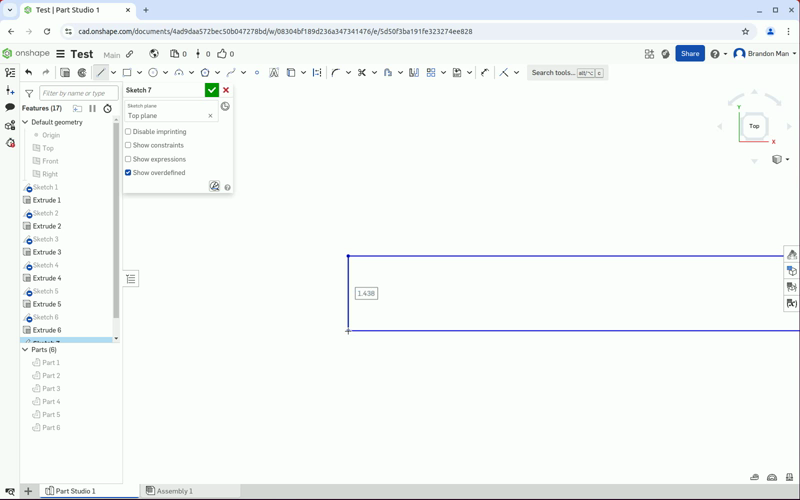
scroll(-6)
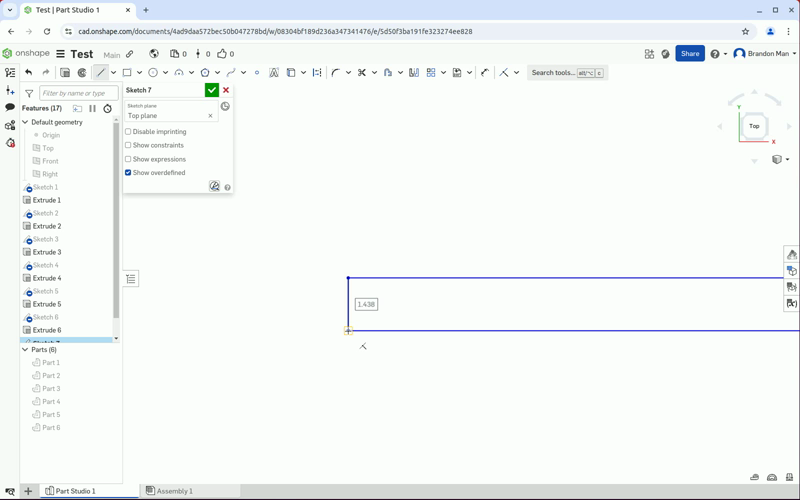
scroll(-6)
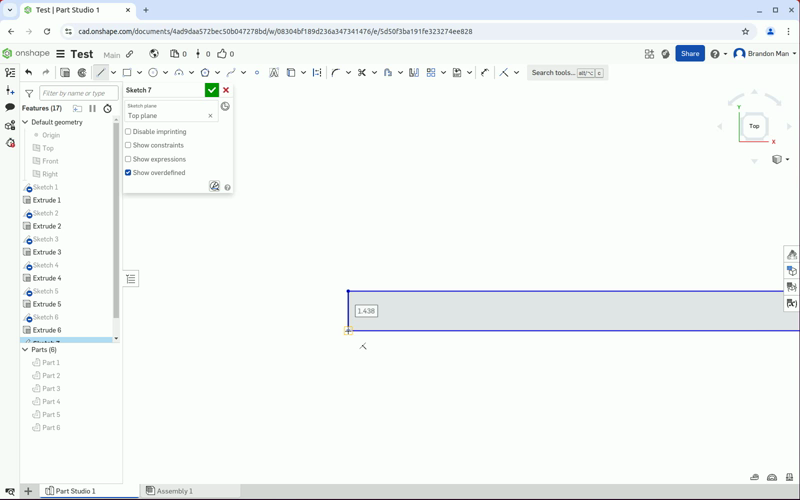
scroll(-6)
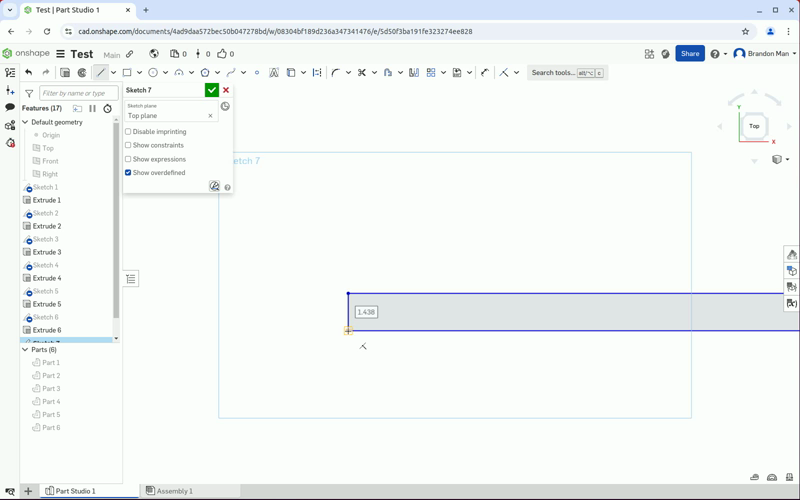
scroll(-6)
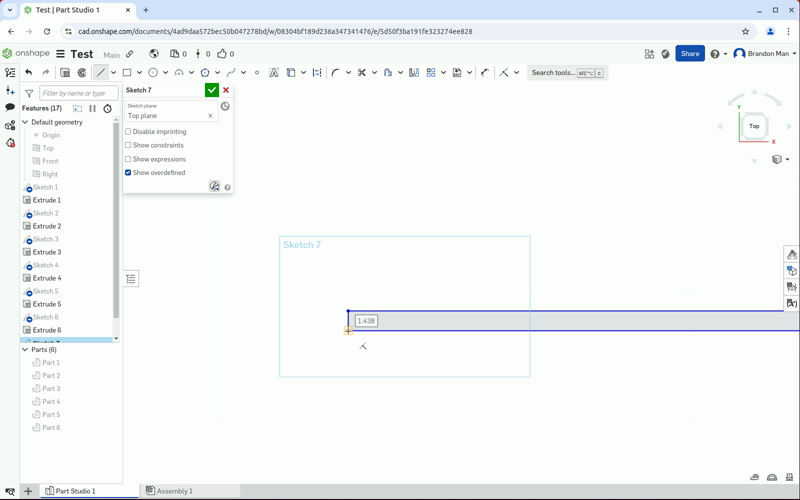
scroll(-6)
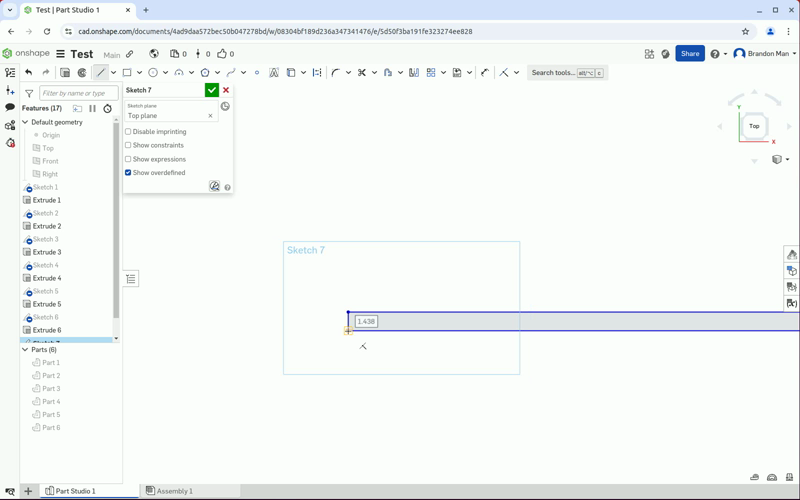
scroll(-6)
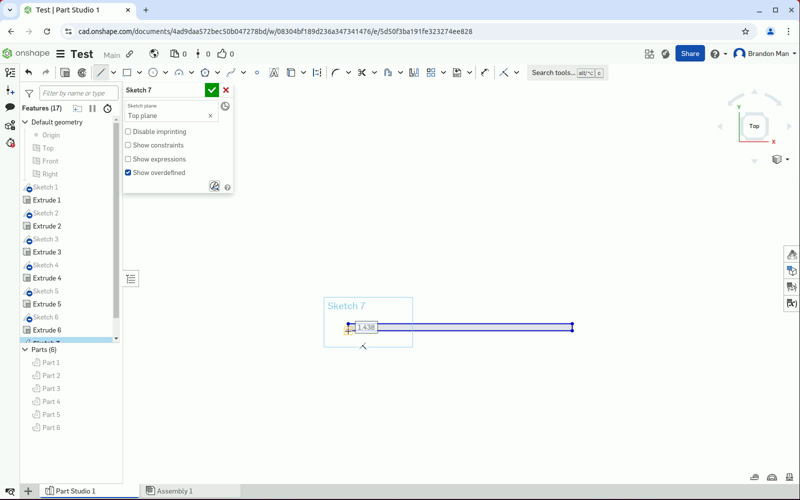
key(esc)
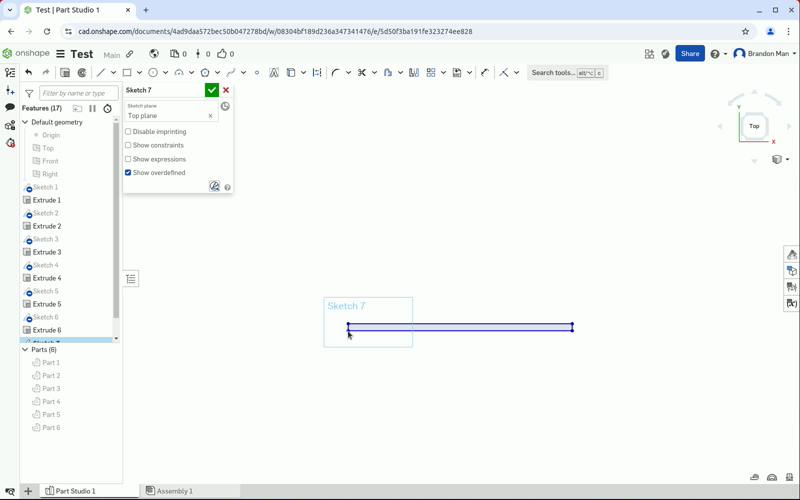
mouse_move(456, 327)
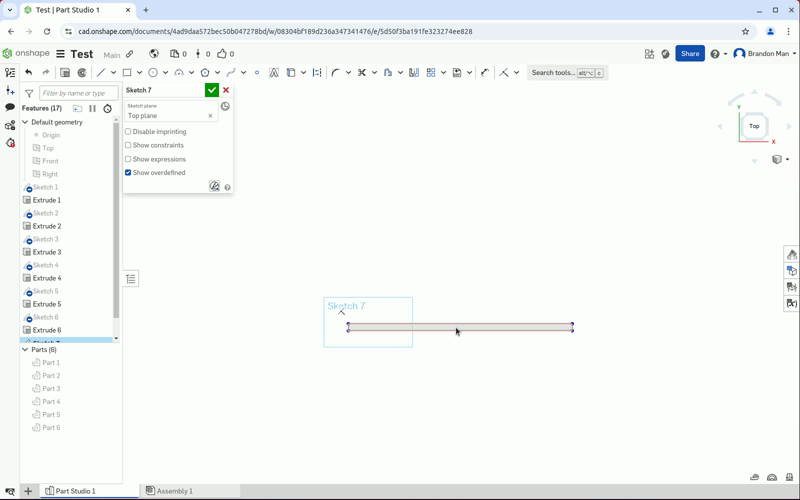
scroll(6)
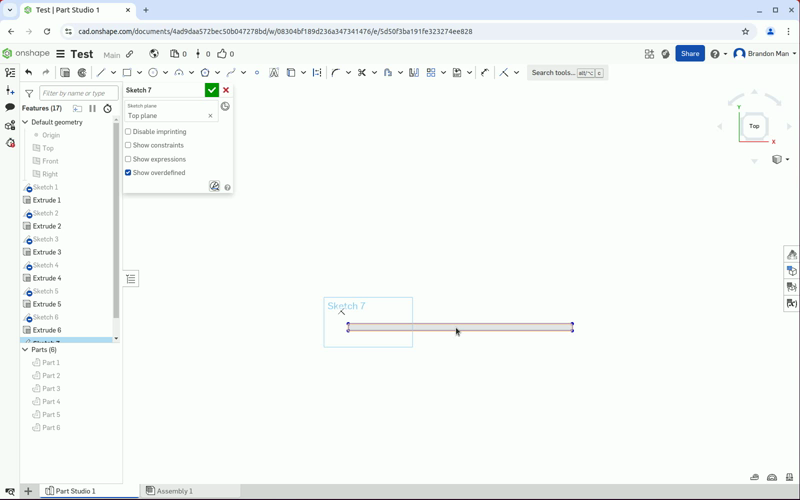
scroll(6)
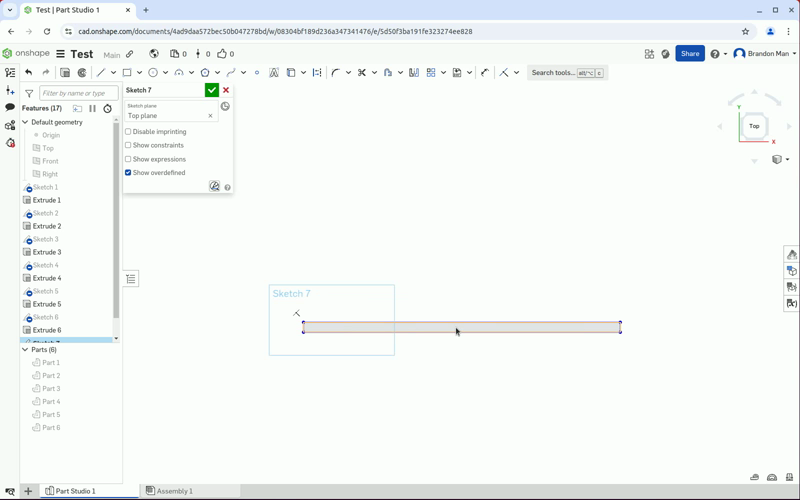
scroll(6)
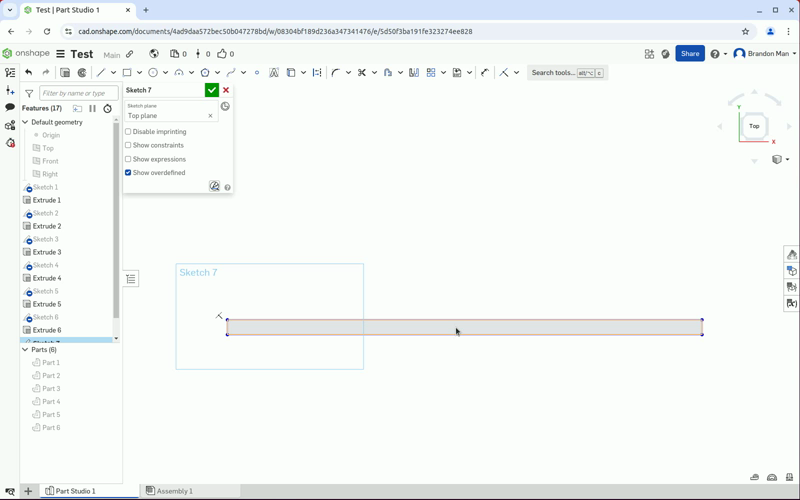
scroll(6)
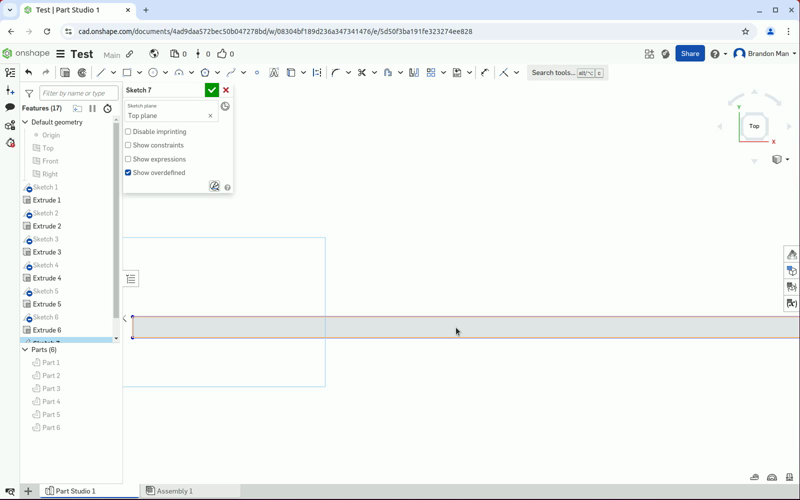
scroll(6)
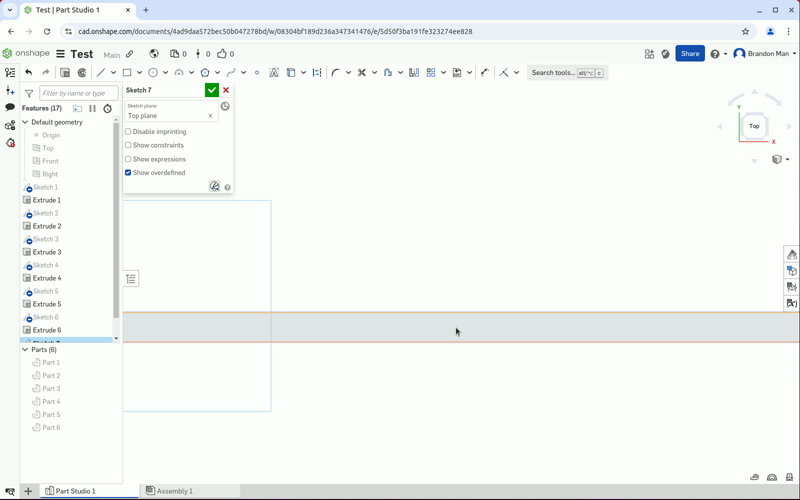
scroll(6)
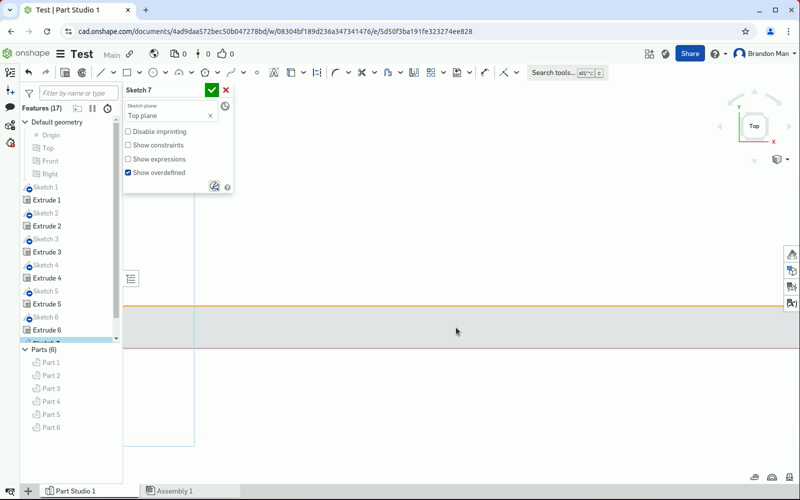
scroll(6)
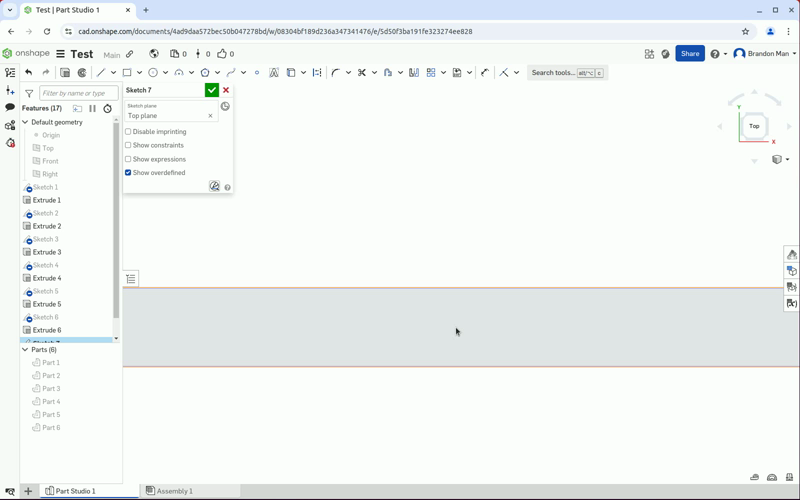
click(456, 327)
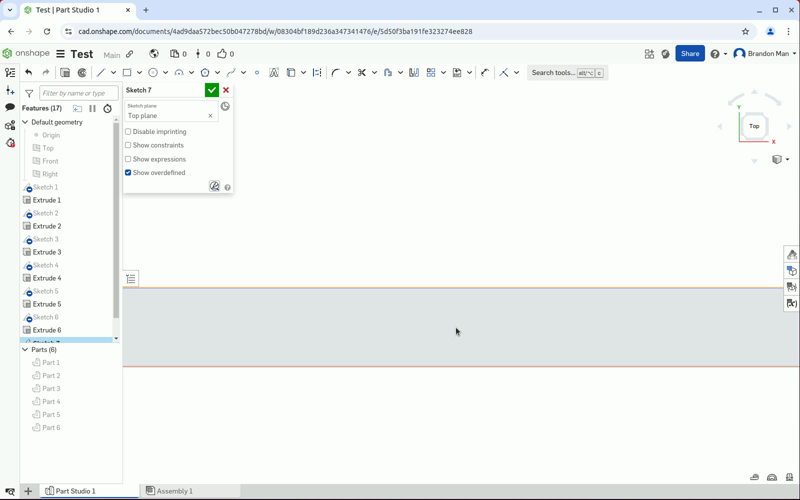
scroll(-6)
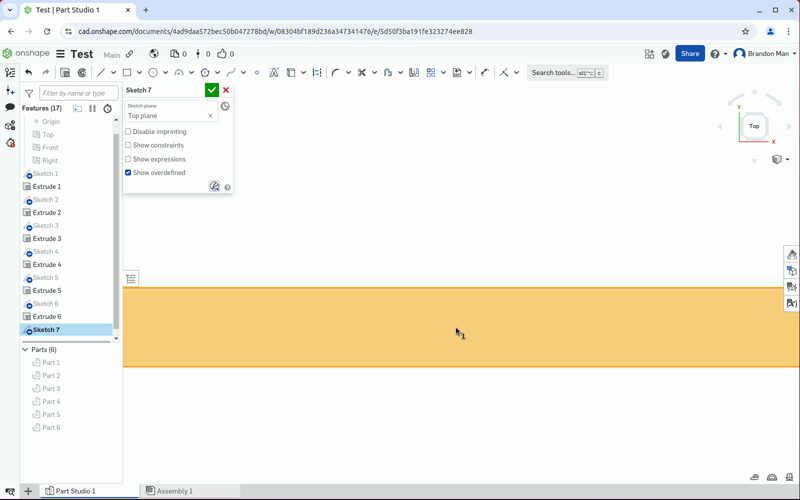
scroll(-6)
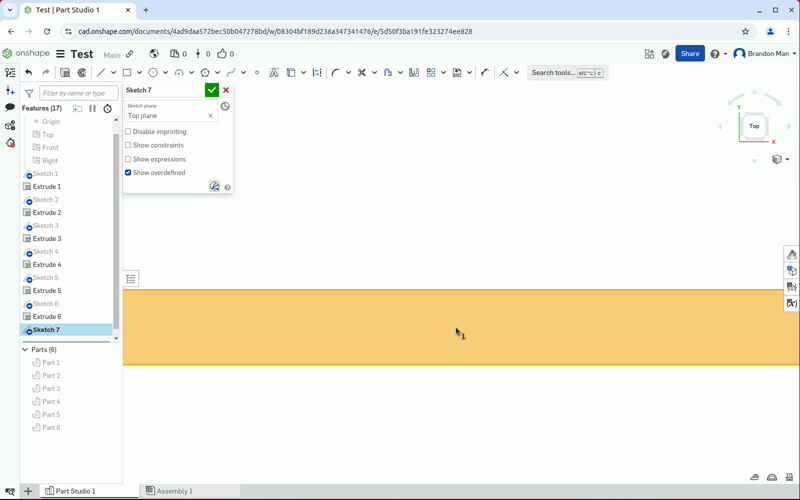
scroll(-6)
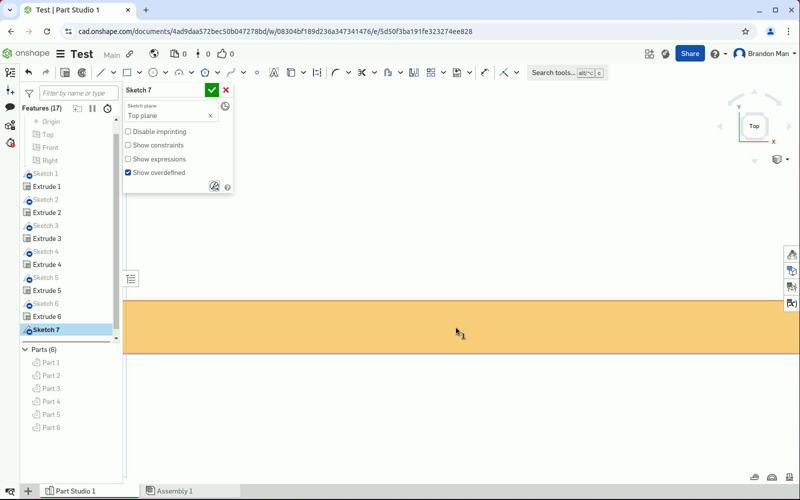
scroll(-6)
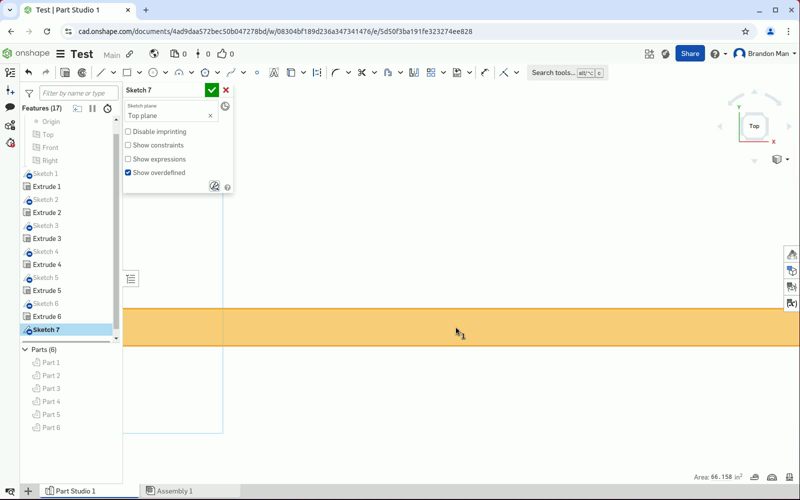
scroll(-6)
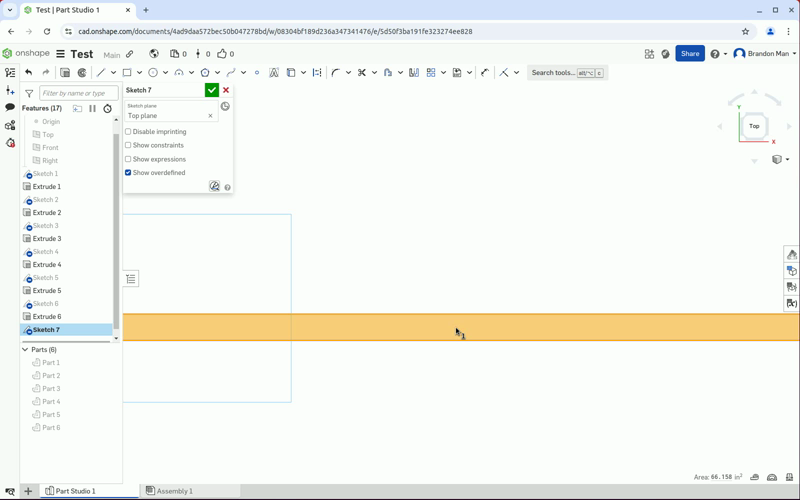
scroll(-6)
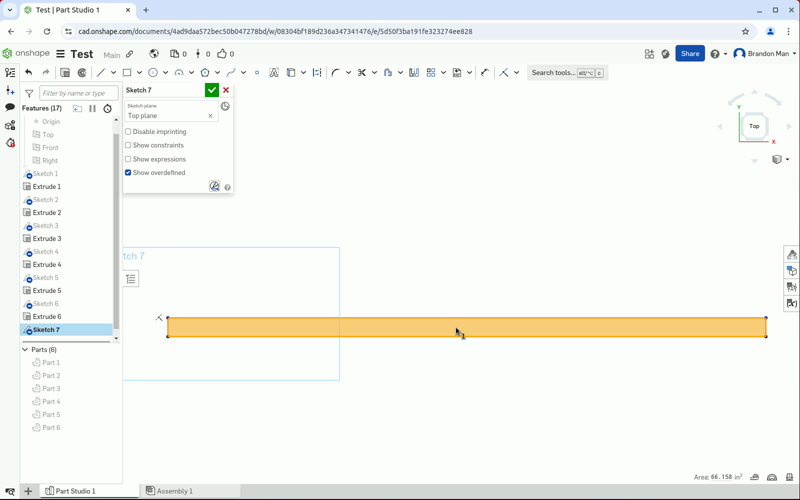
scroll(-6)
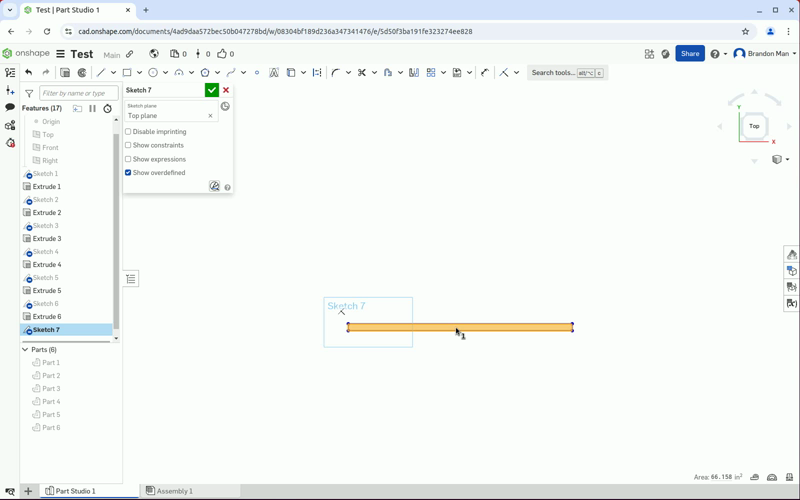
mouse_move(73, 352)
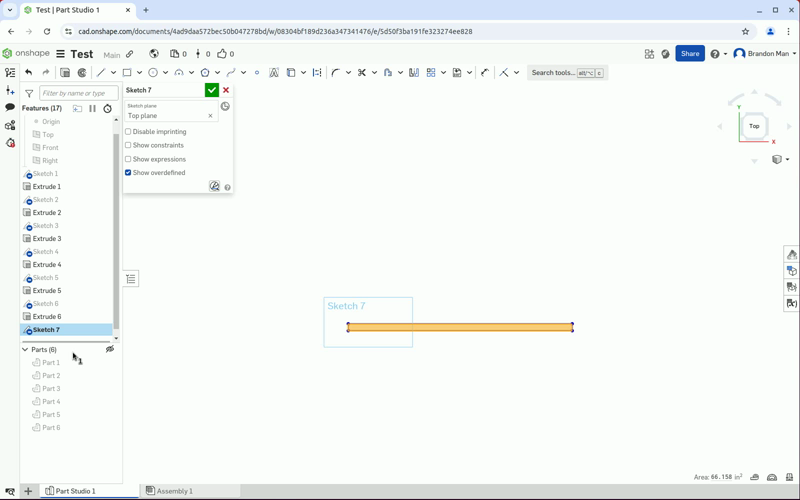
key(shift+y)
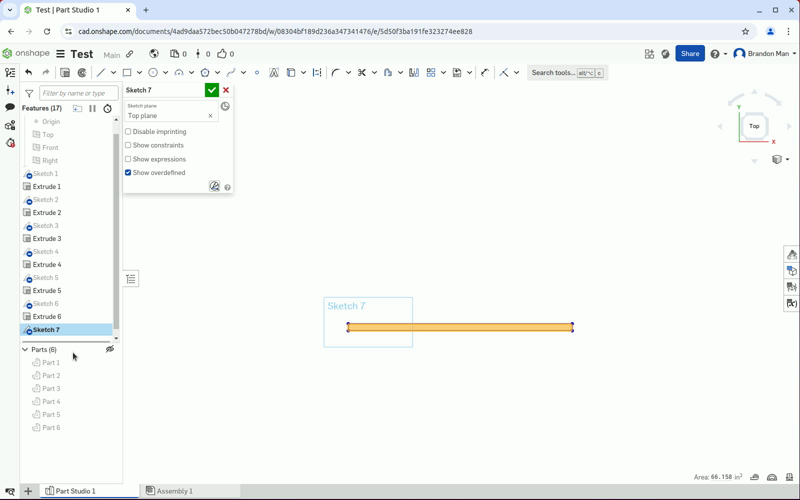
key(shift+e)
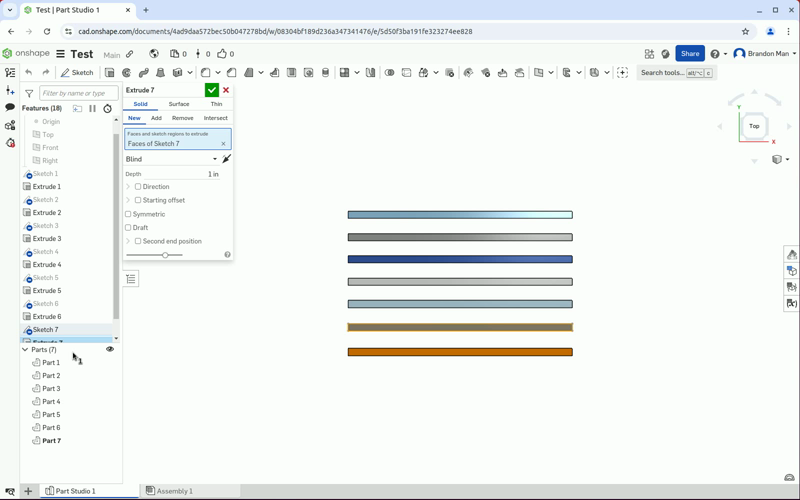
mouse_move(143, 106)
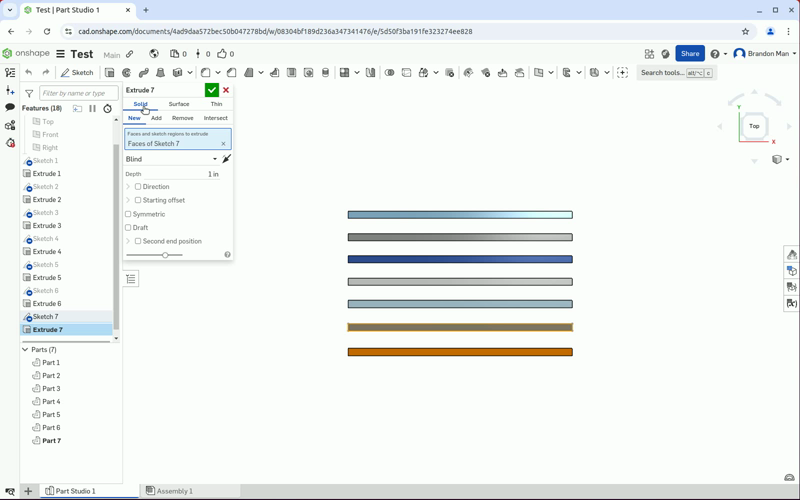
click(143, 106)
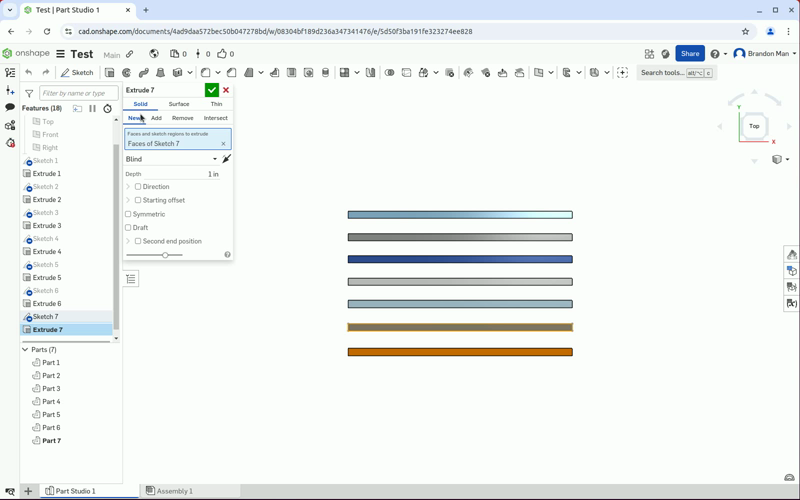
mouse_move(137, 120)
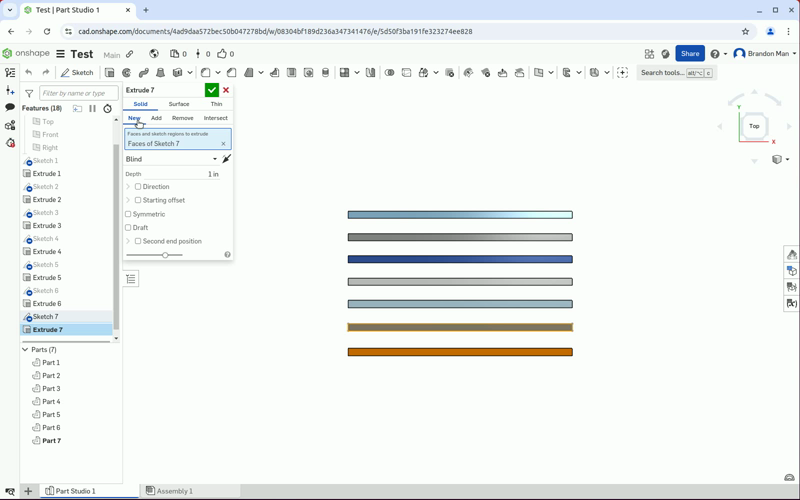
click(137, 120)
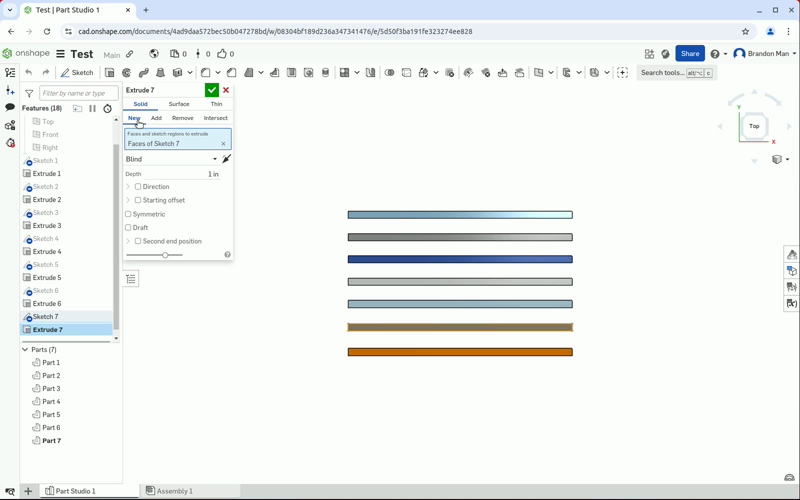
key(tab, 4)
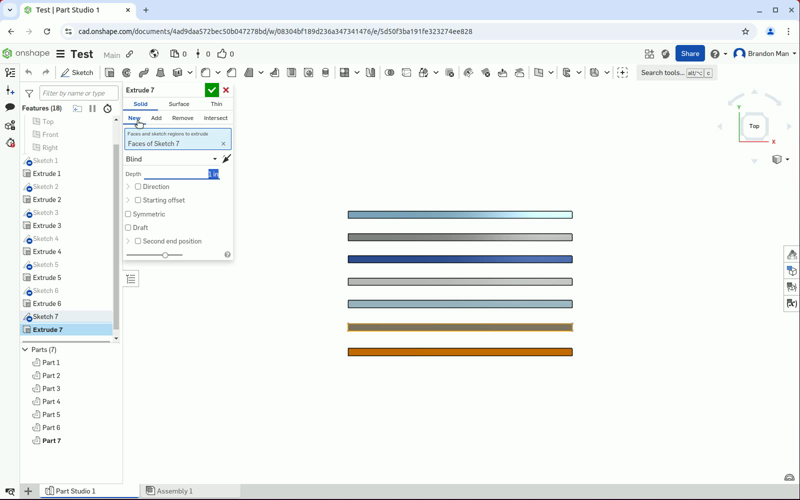
text(4.092)
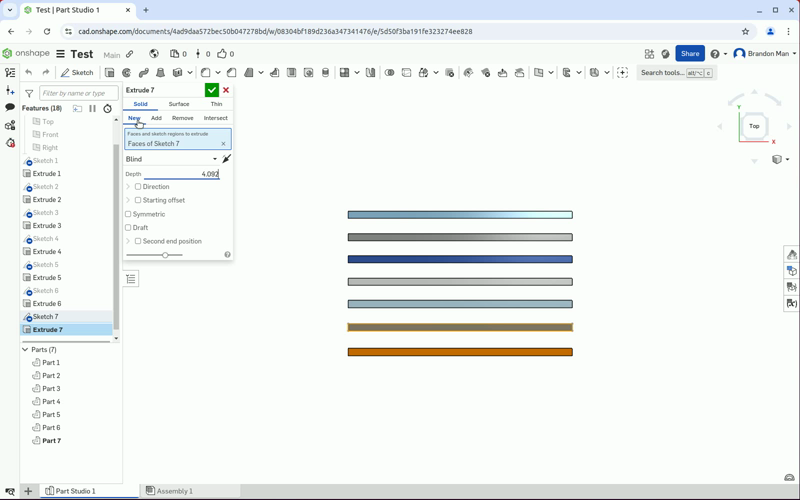
key(enter)
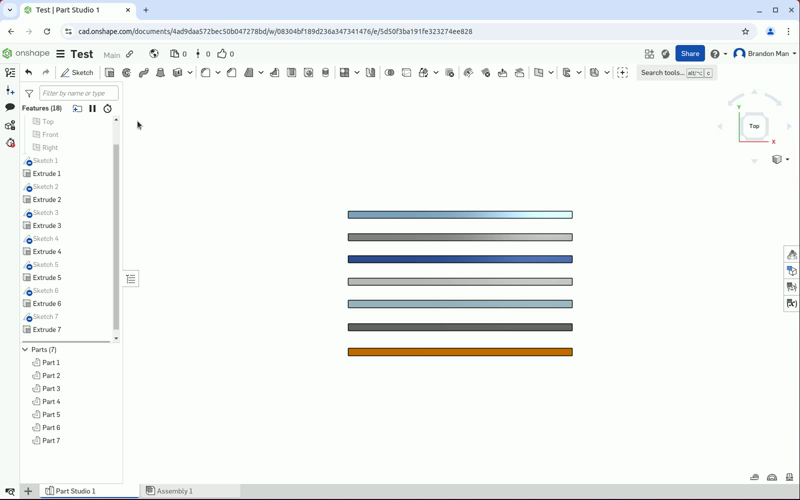
key(shift+h)
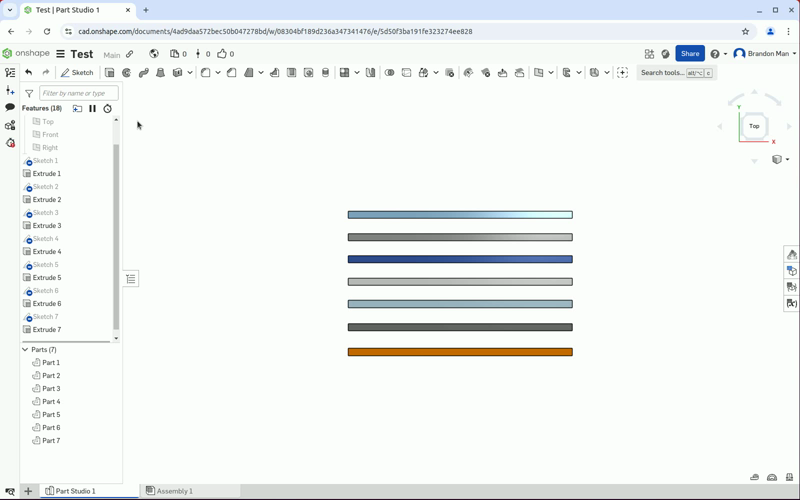
key(shift+h)
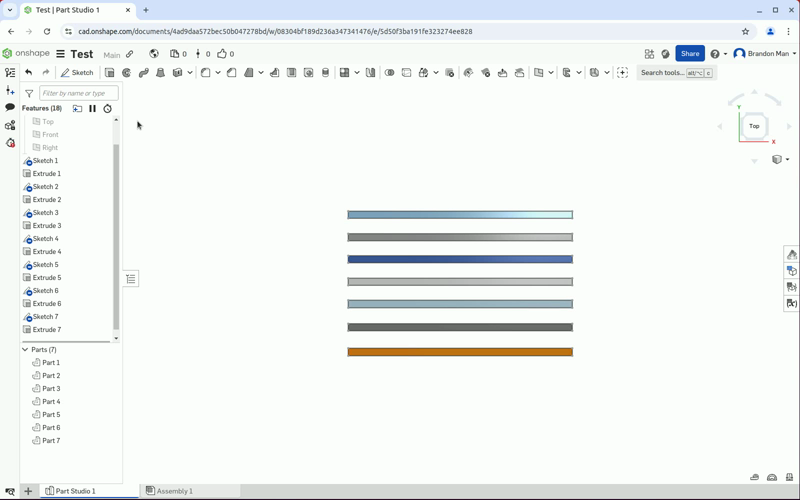
key(shift+7)
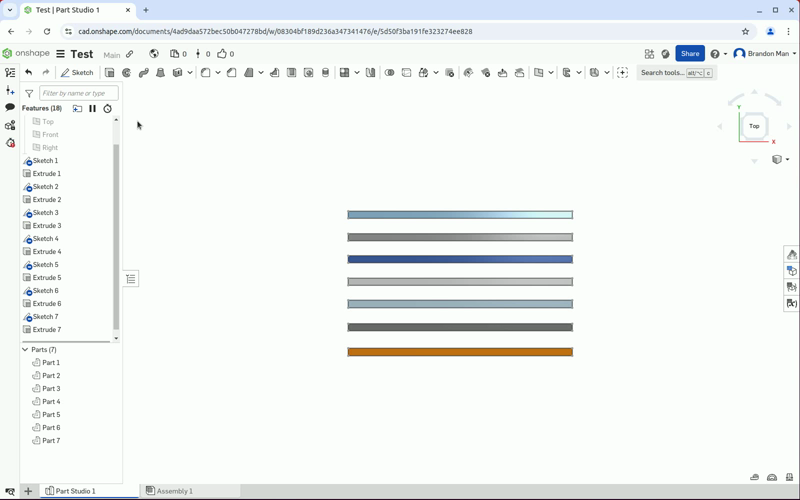
key(up, 3)
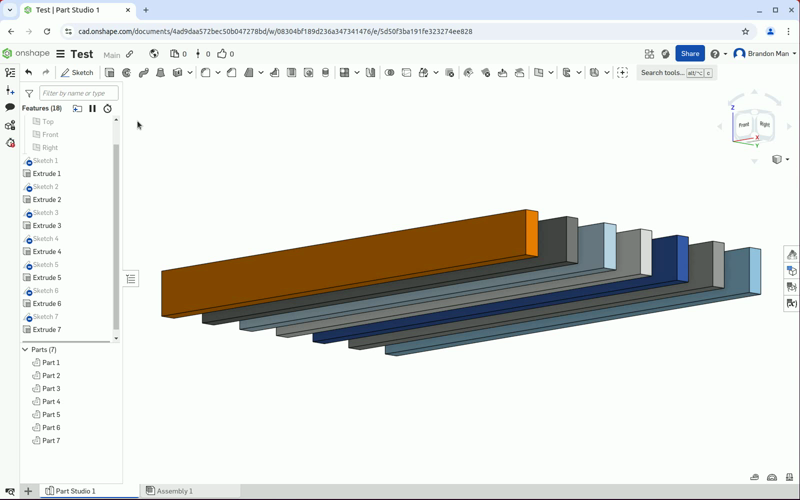
key(left, 3)
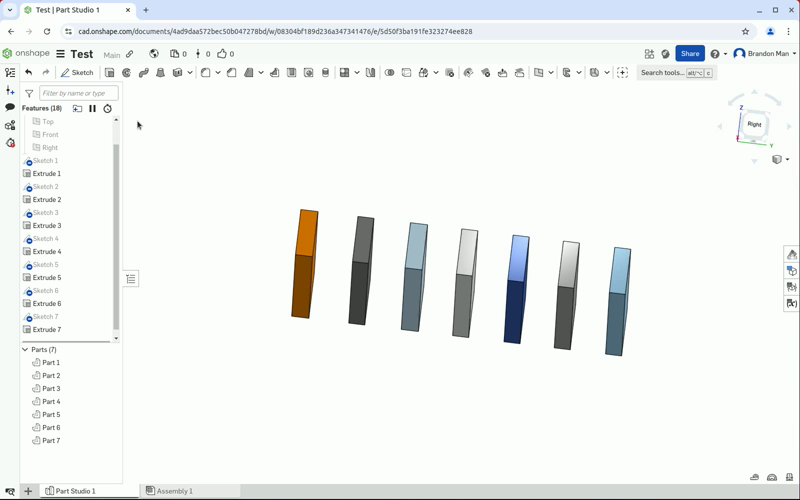
key(right, 3)
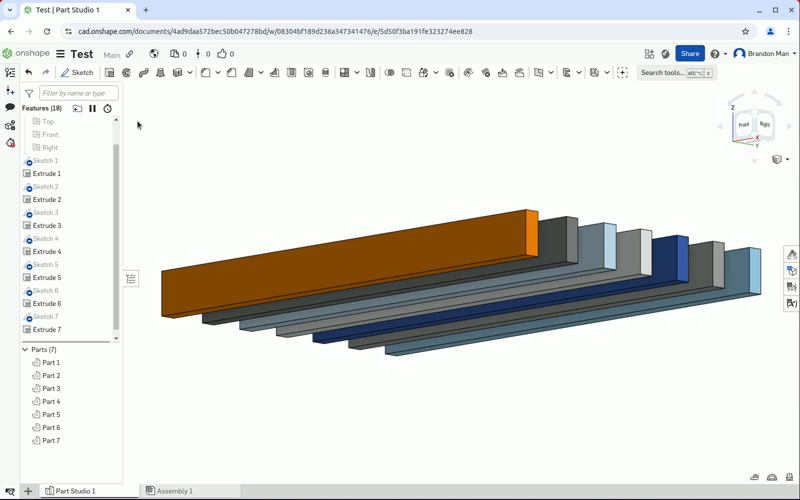
key(down, 3)
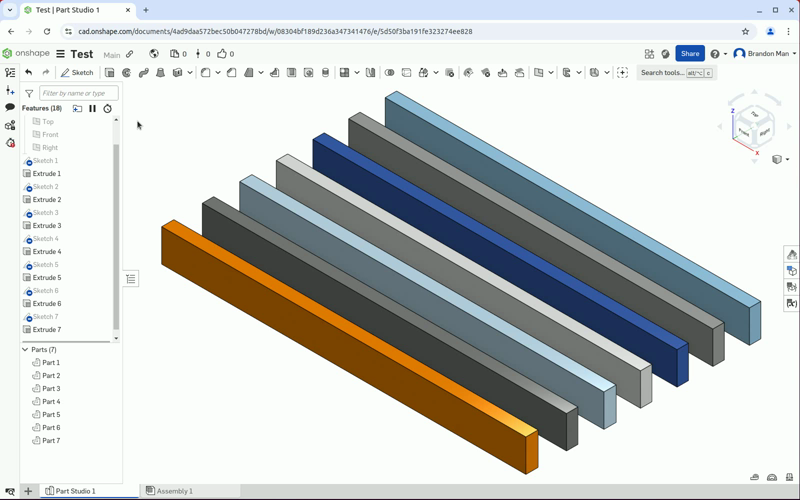
mouse_move(69, 163)
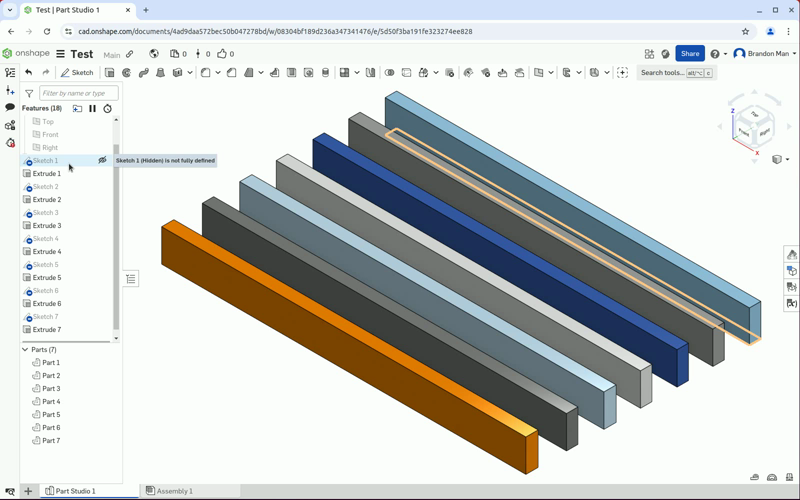
click(69, 163)